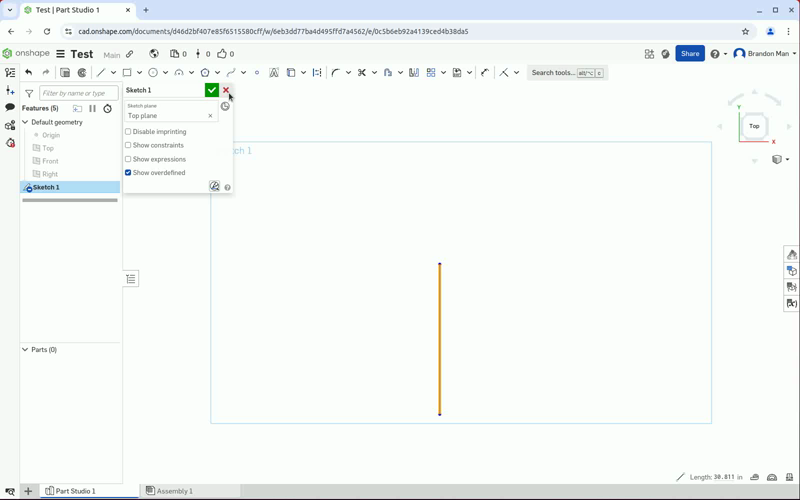
key(shift+h)
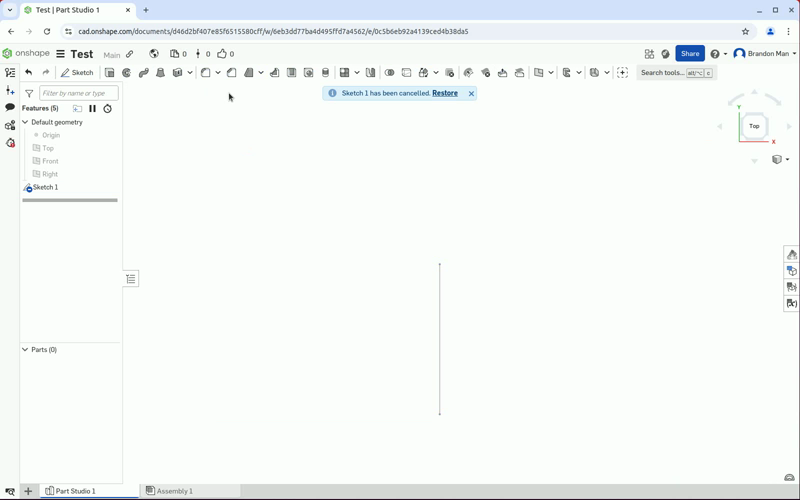
key(shift+s)
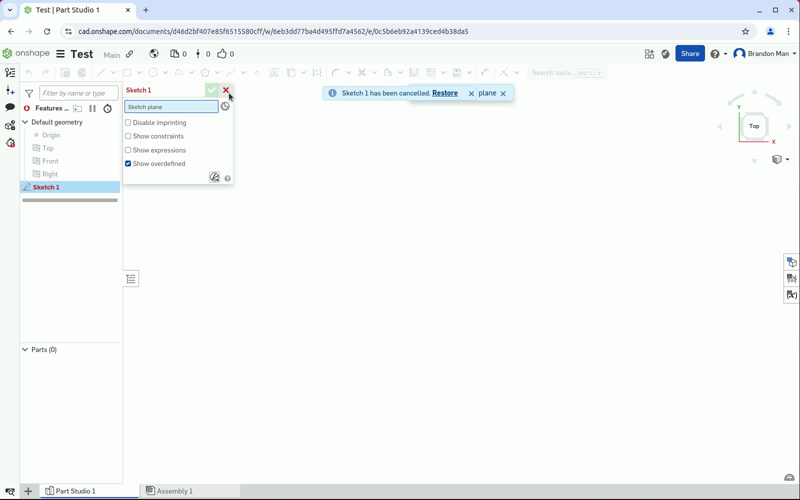
mouse_move(73, 150)
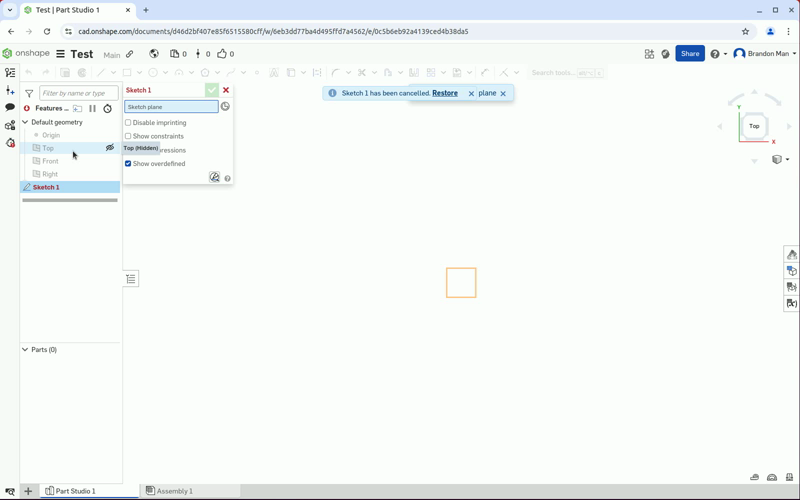
click(73, 150)
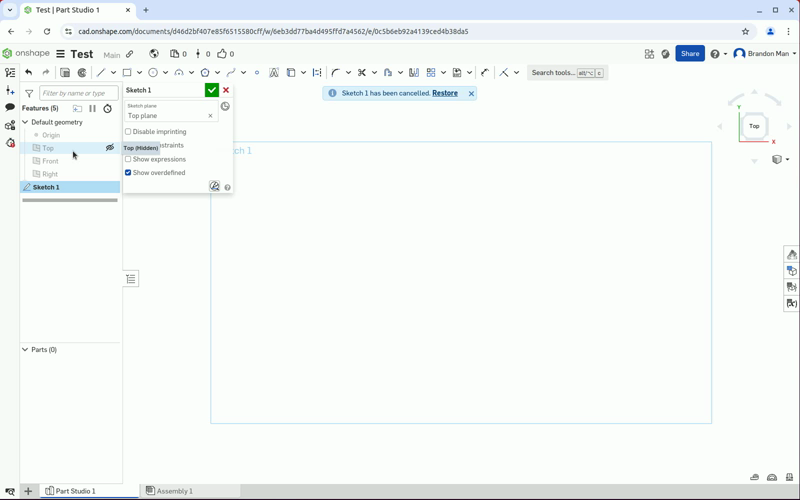
mouse_move(73, 352)
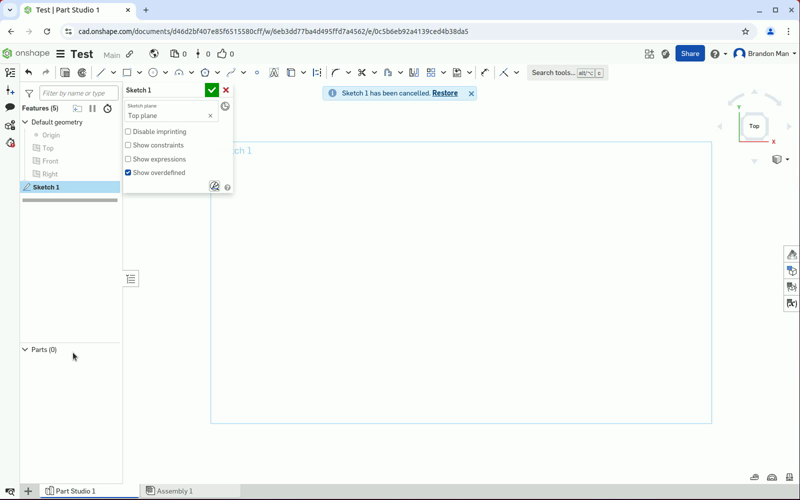
key(y)
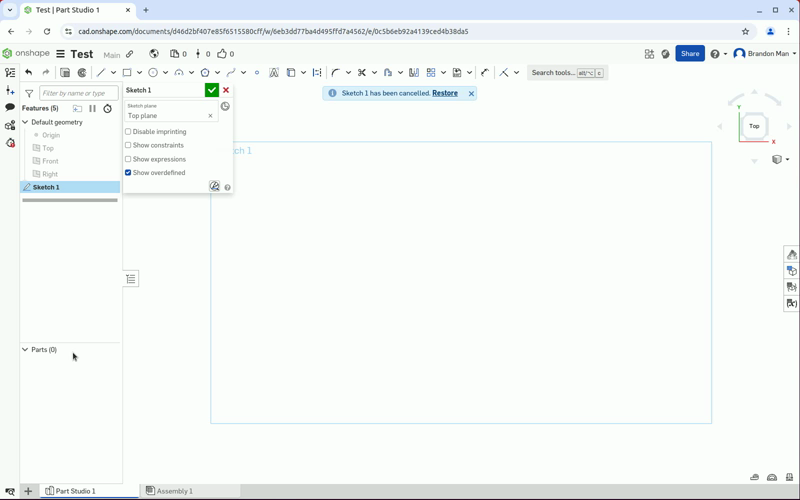
key(l)
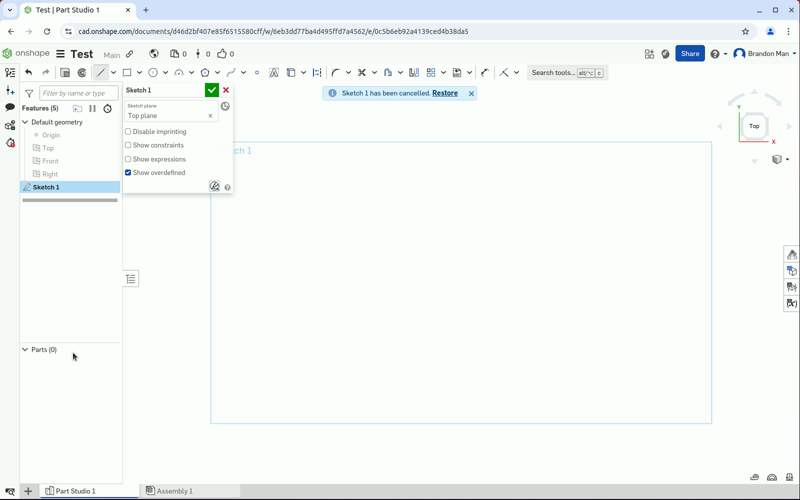
key_down(shift)
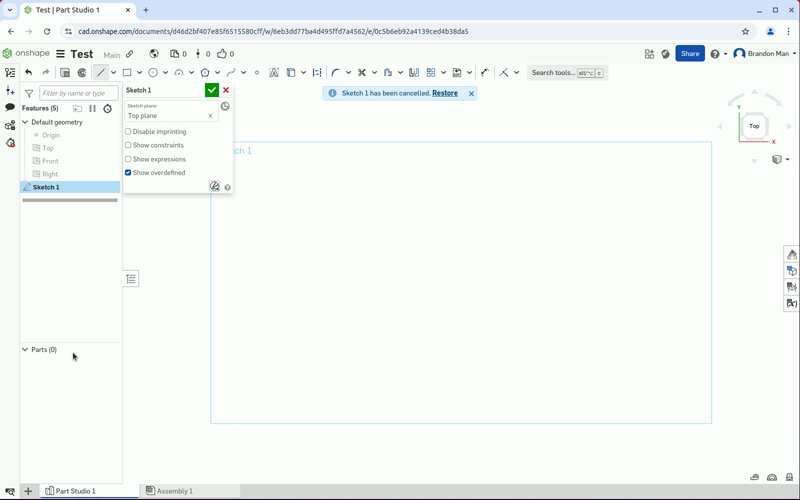
mouse_move(460, 282)
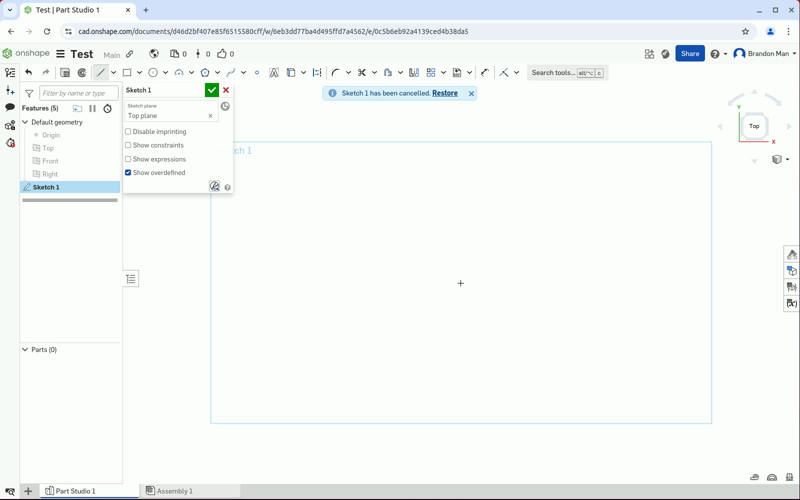
click(460, 282)
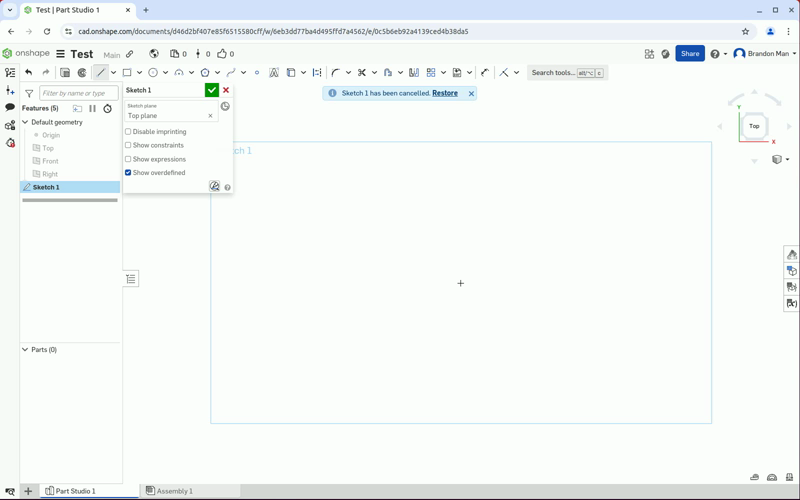
key_up(shift)
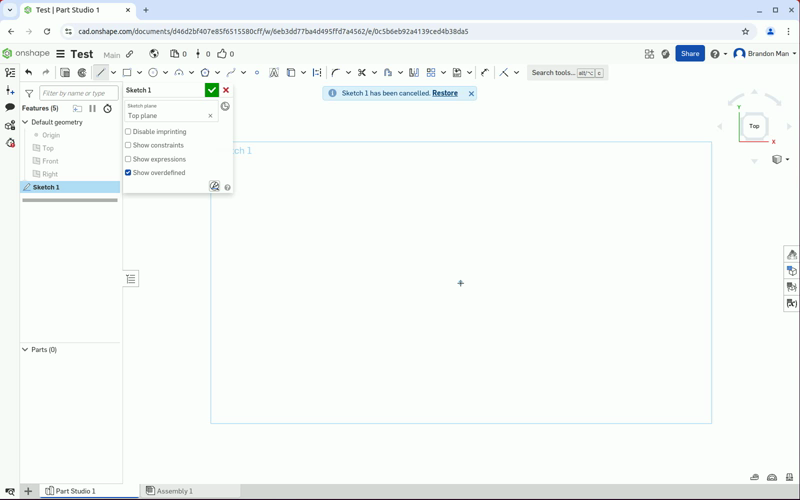
key_down(shift)
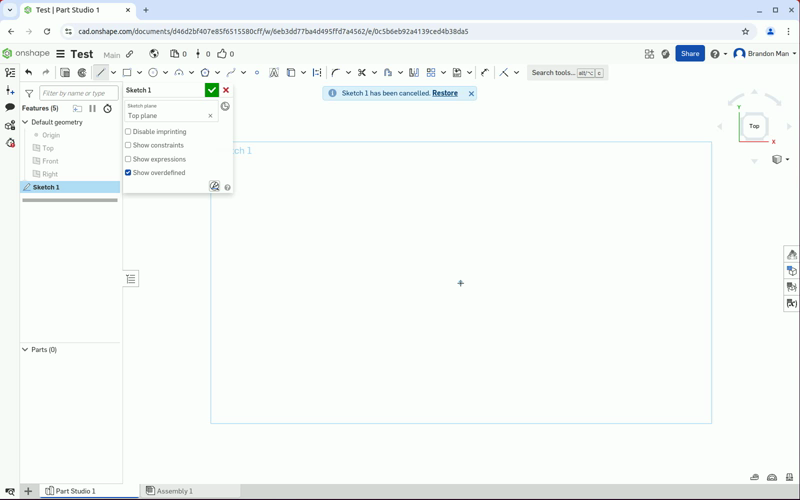
mouse_move(490, 282)
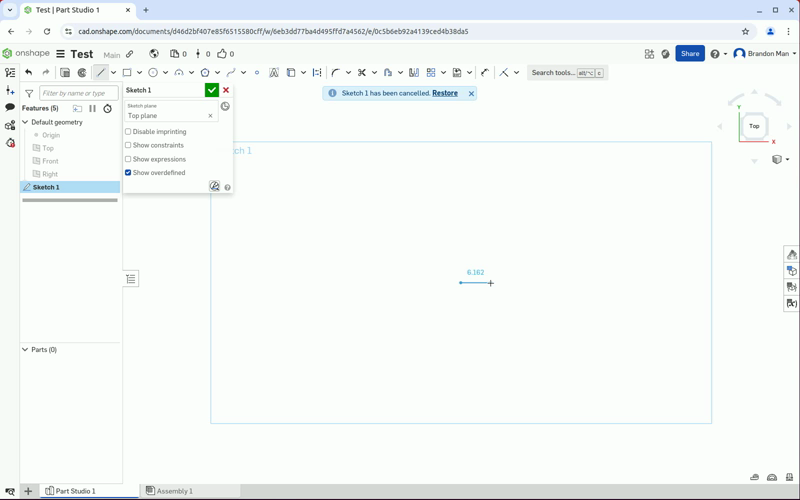
mouse_move(496, 282)
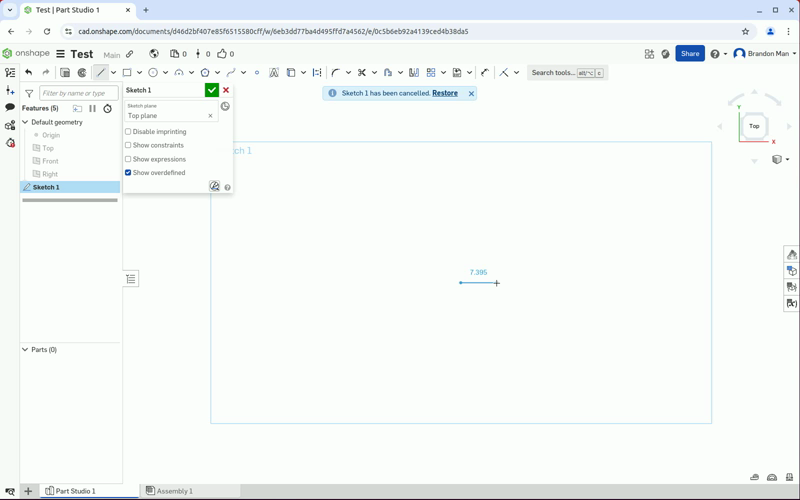
click(496, 282)
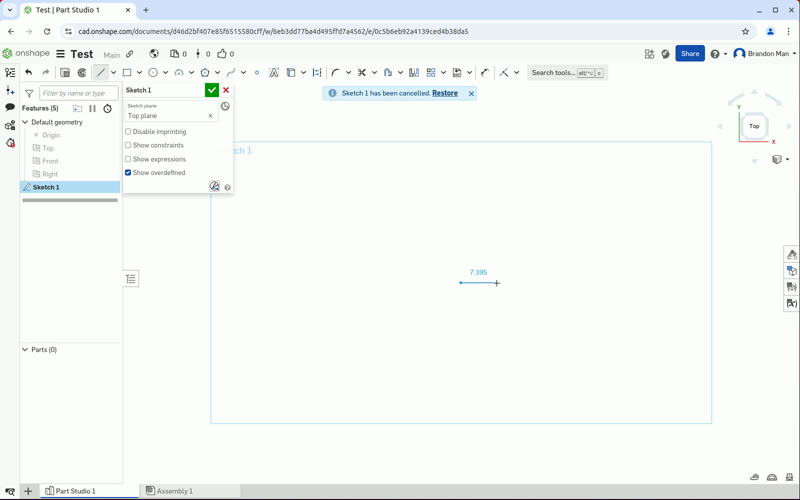
key_up(shift)
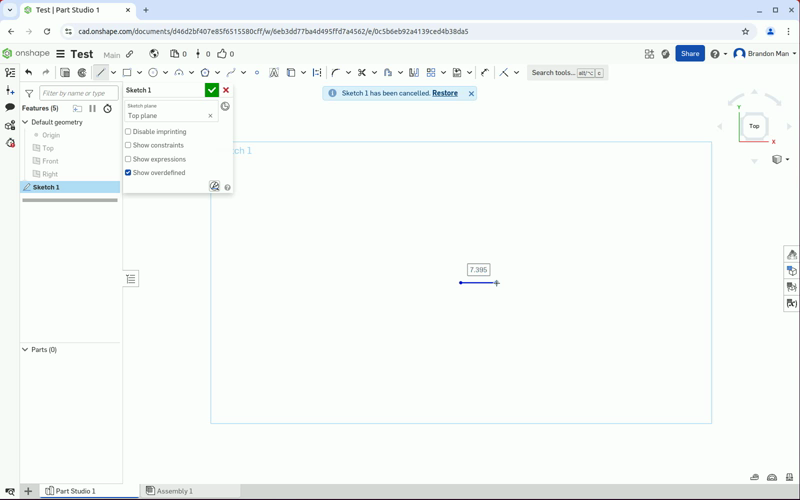
key_down(shift)
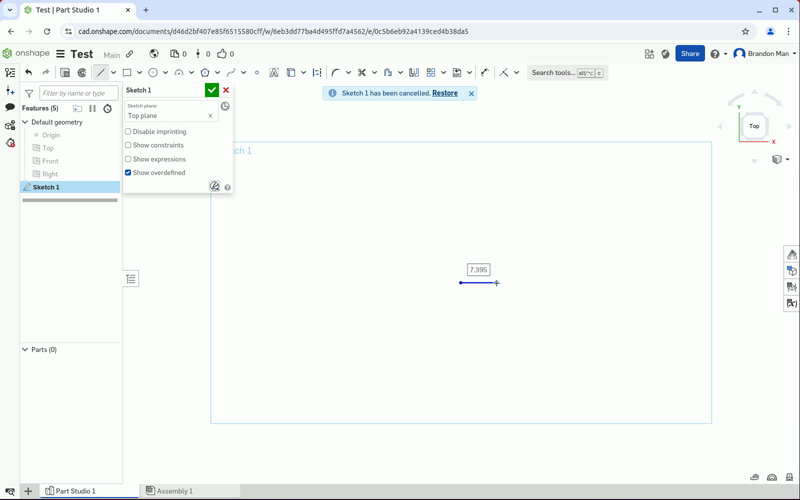
mouse_move(526, 282)
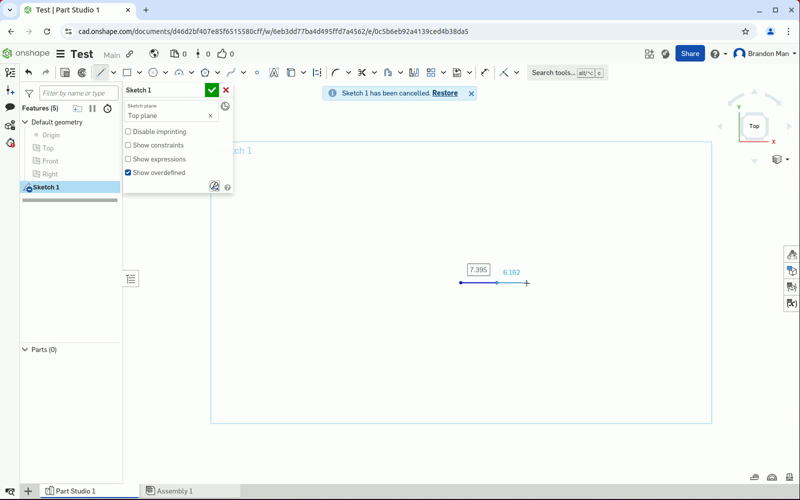
mouse_move(496, 246)
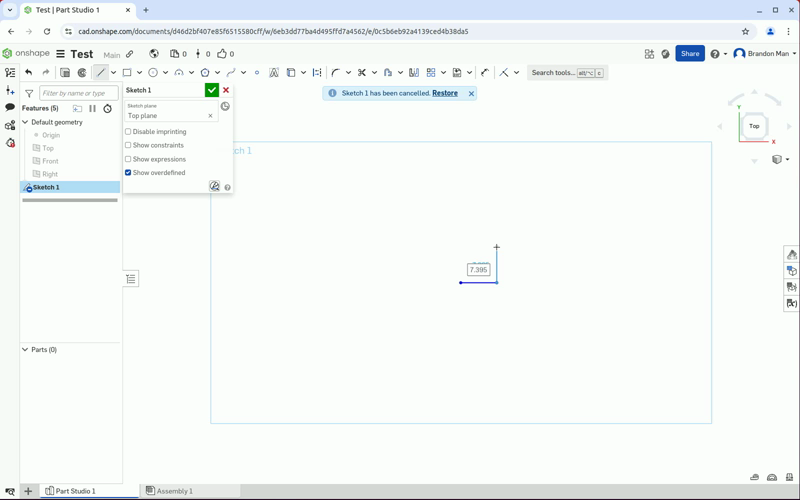
click(496, 246)
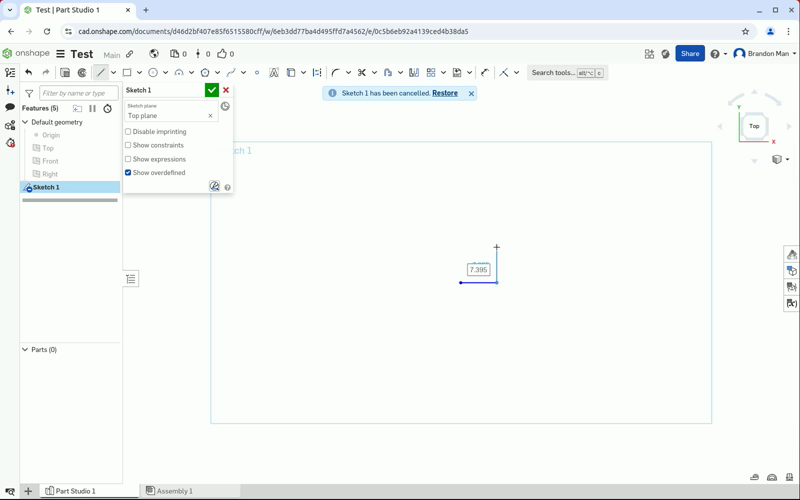
key_up(shift)
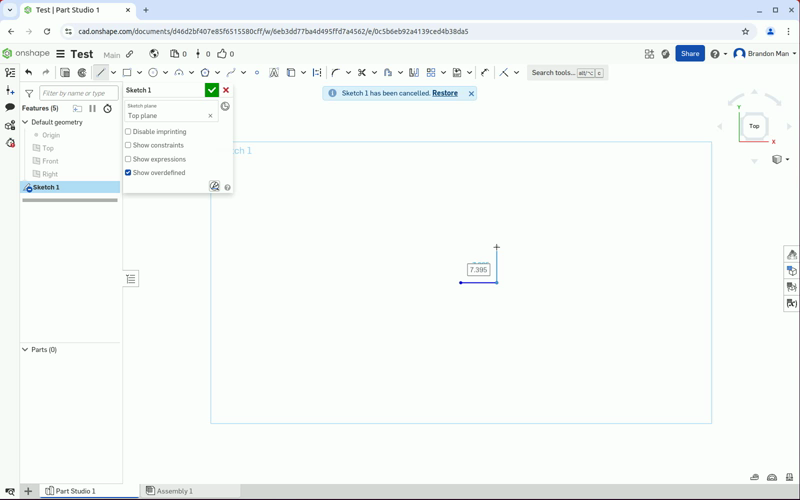
key_down(shift)
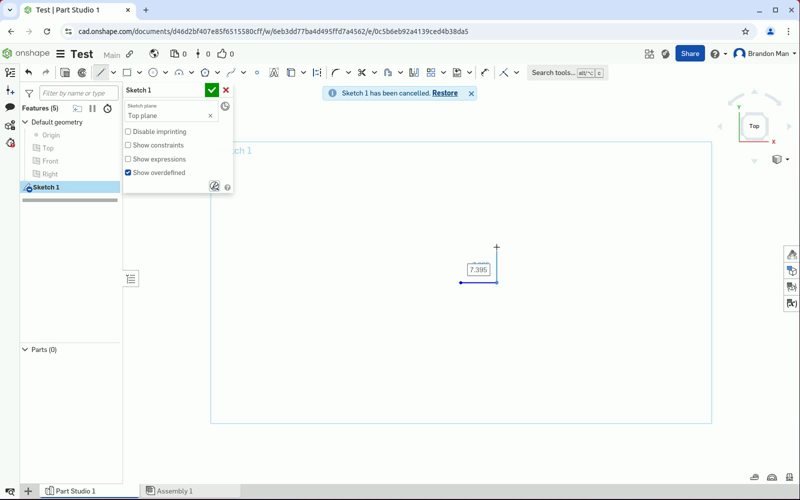
mouse_move(526, 246)
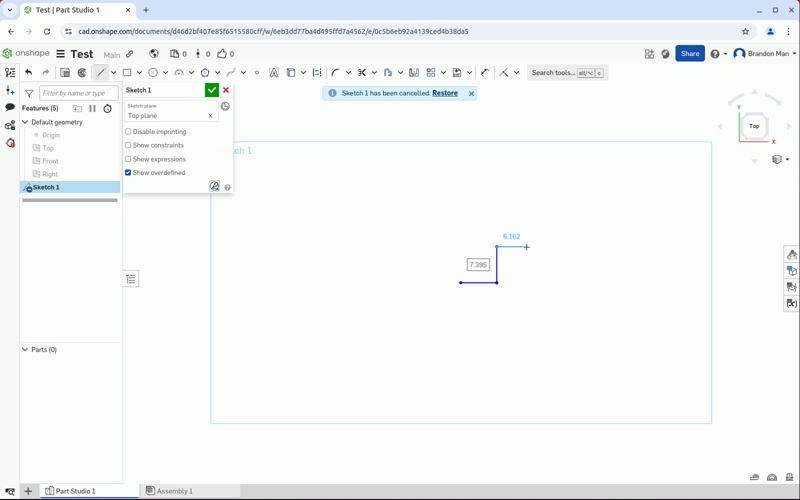
mouse_move(460, 246)
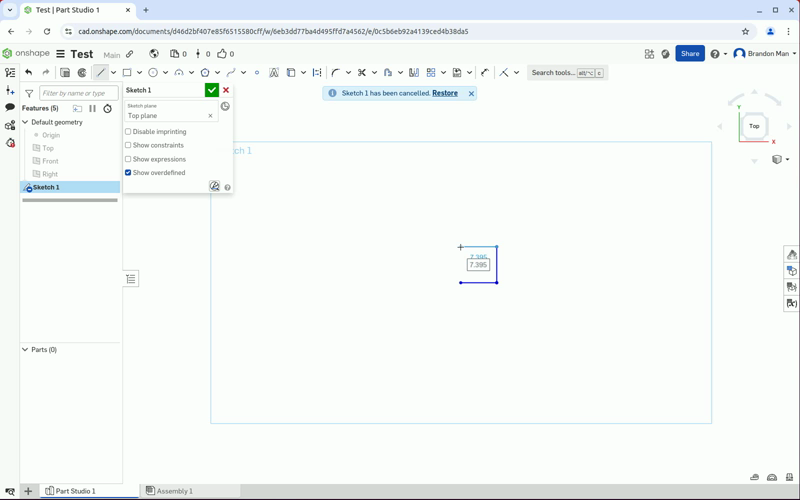
click(460, 246)
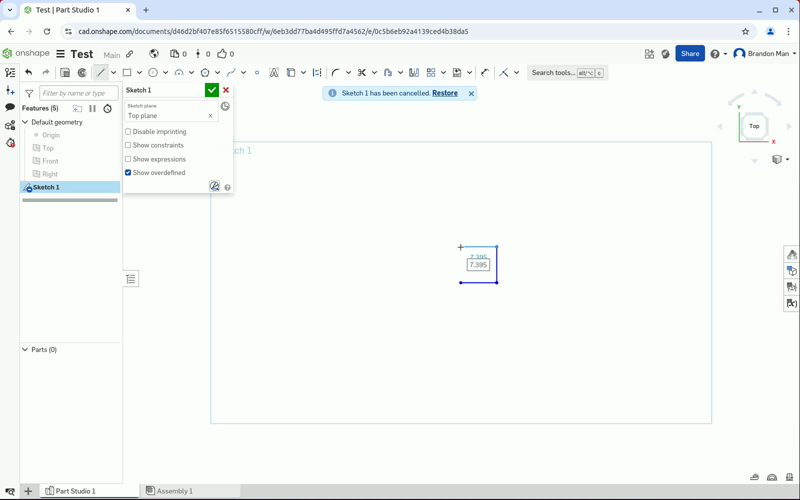
key_up(shift)
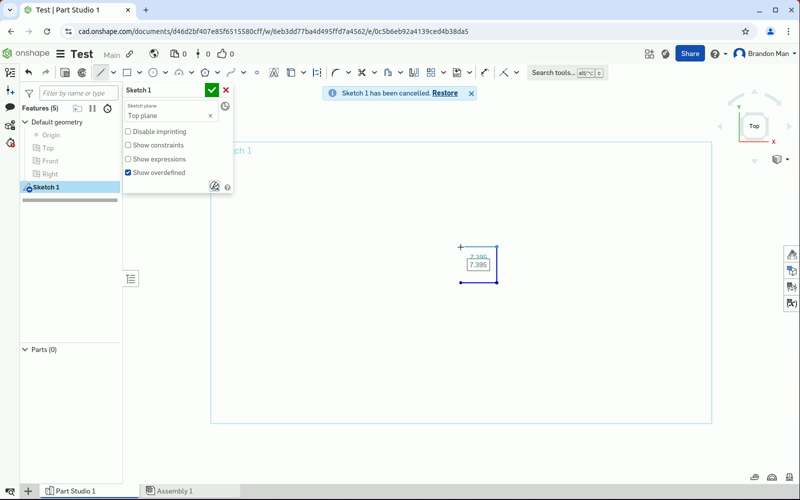
mouse_move(490, 246)
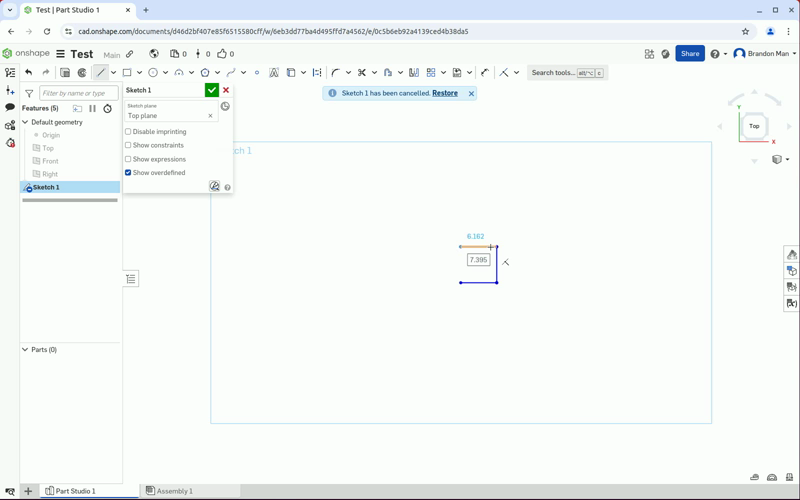
key_down(shift)
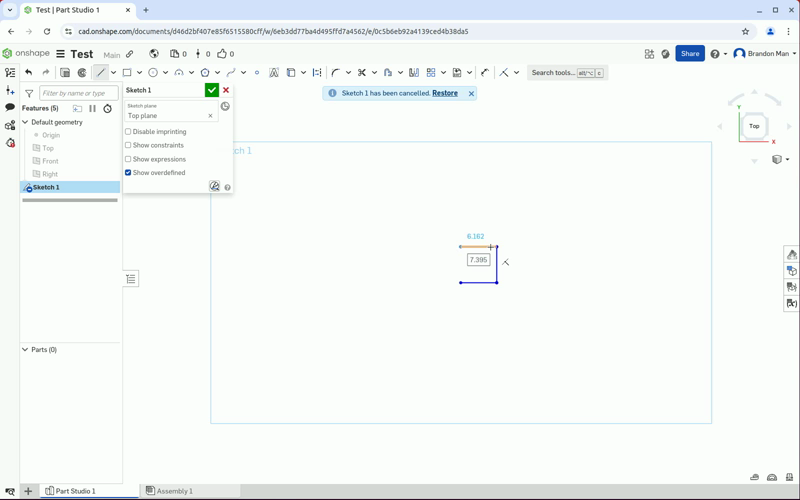
mouse_move(460, 282)
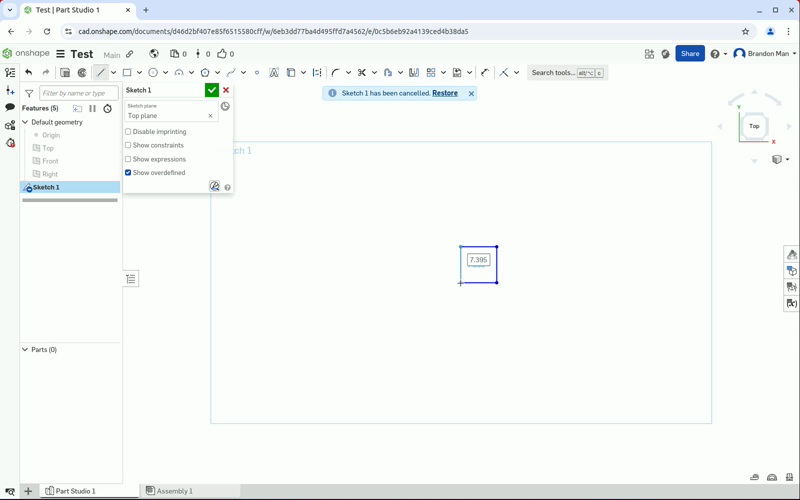
key_up(shift)
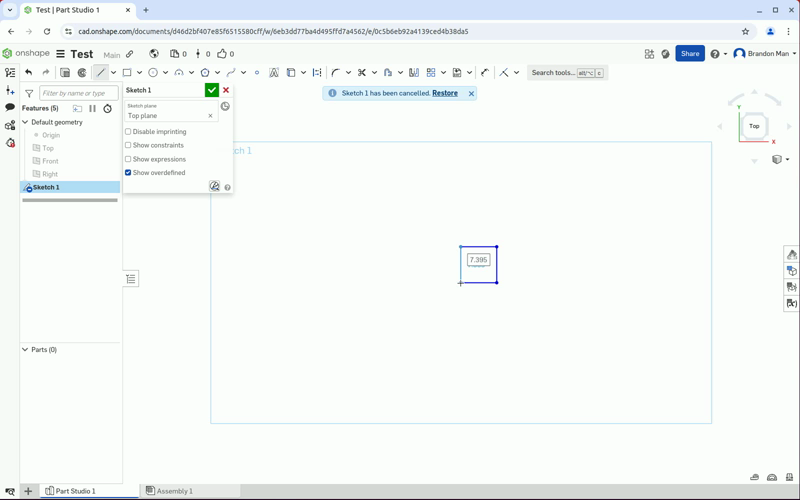
click(460, 282)
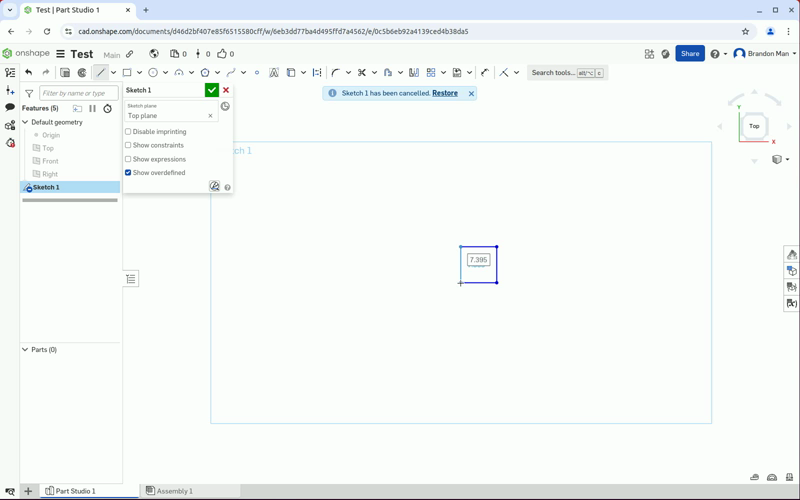
key(esc)
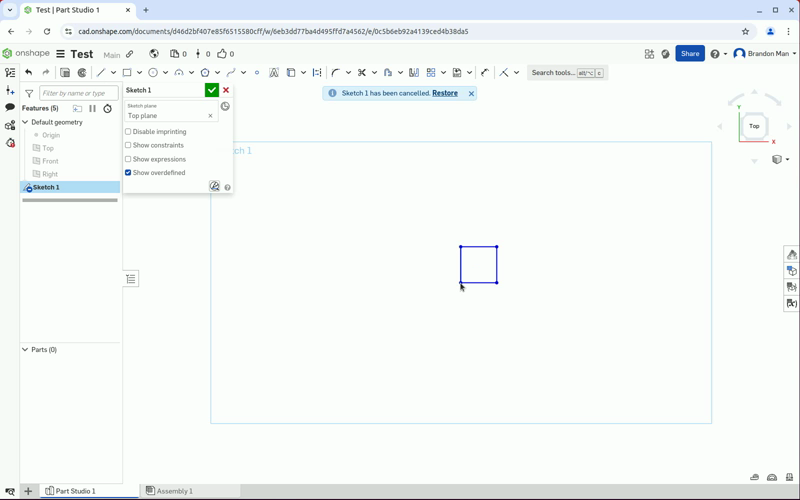
mouse_move(486, 255)
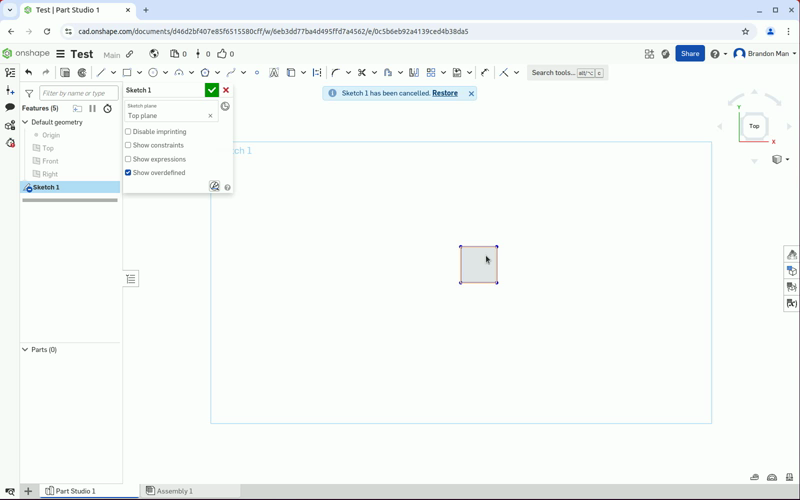
scroll(6)
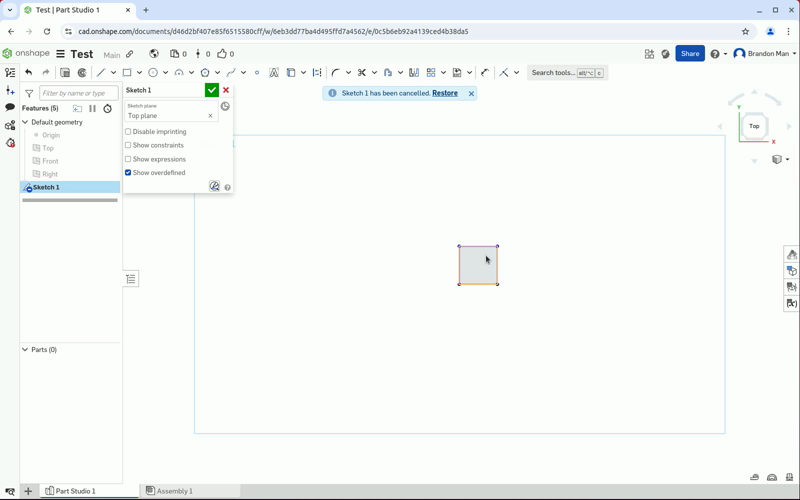
scroll(6)
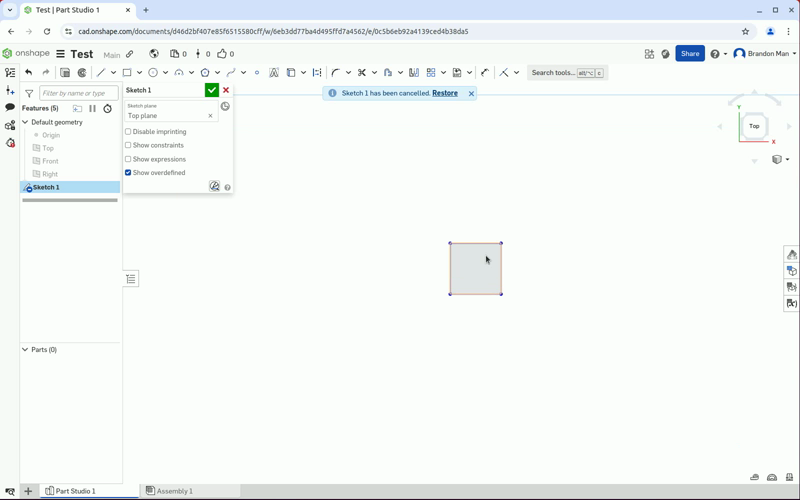
scroll(6)
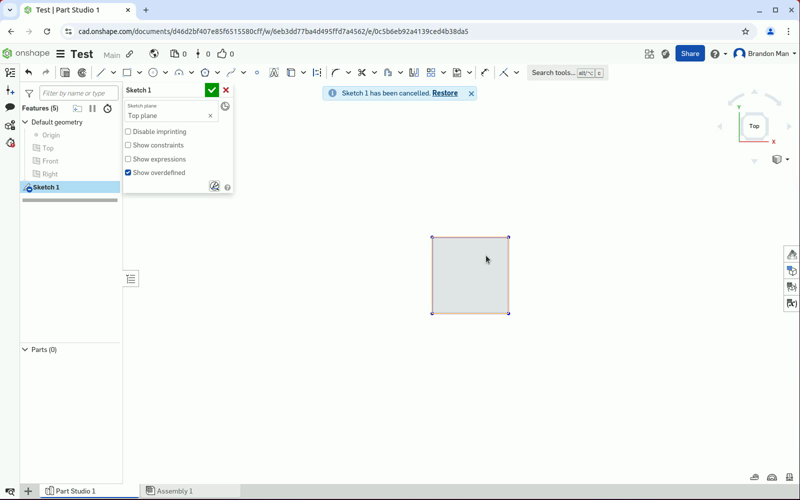
scroll(6)
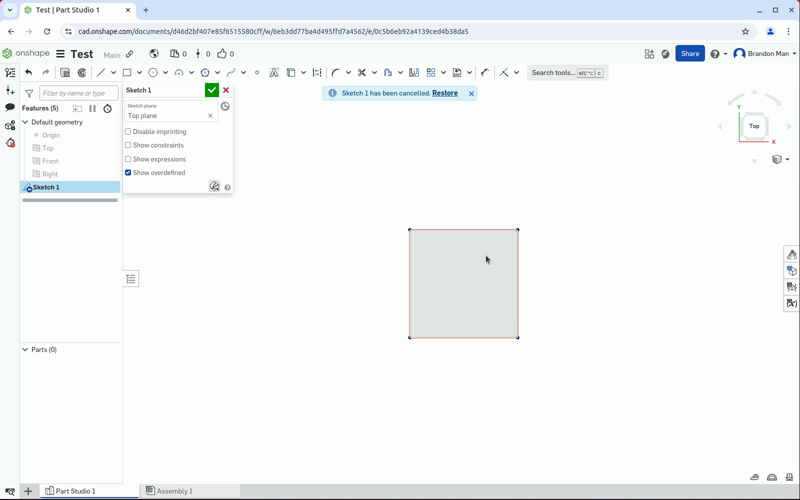
scroll(6)
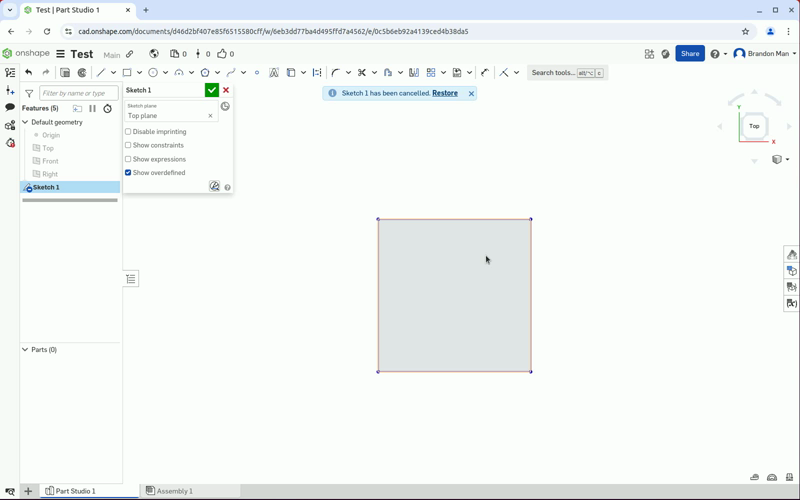
scroll(6)
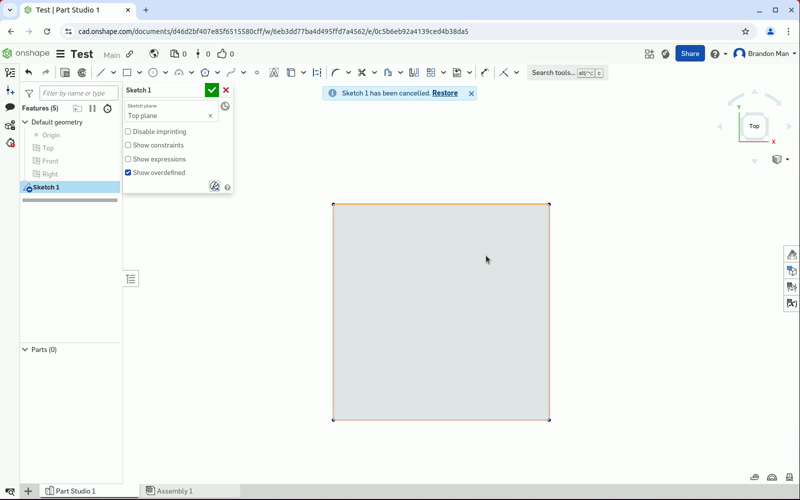
scroll(6)
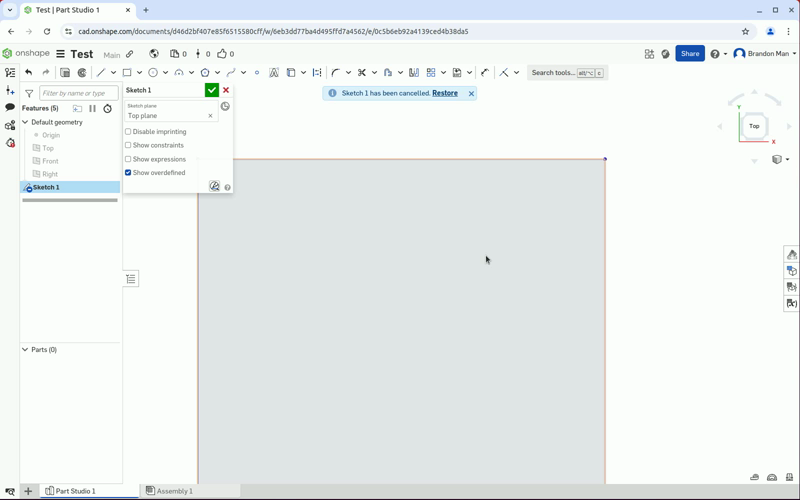
click(486, 255)
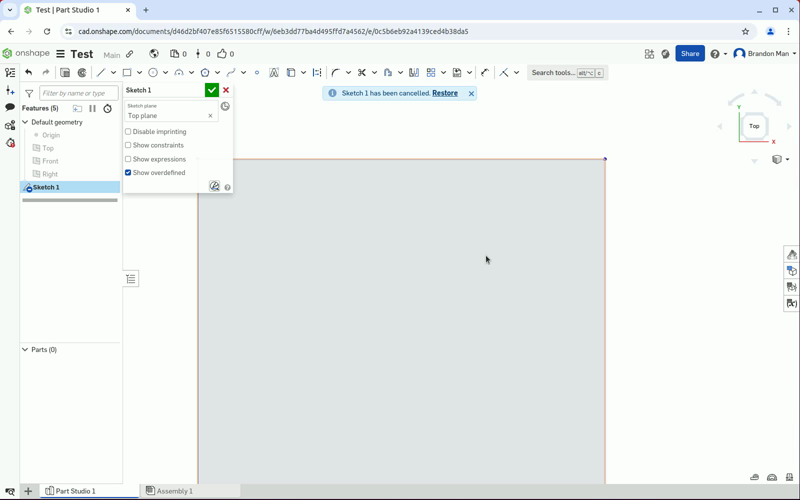
scroll(-6)
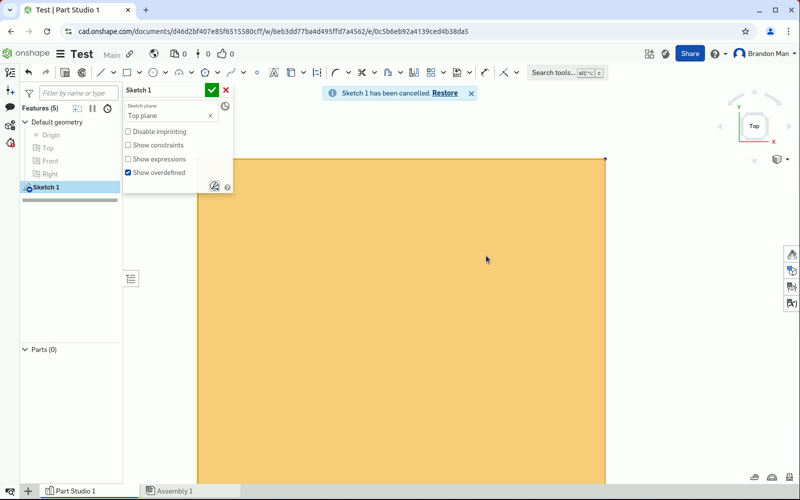
scroll(-6)
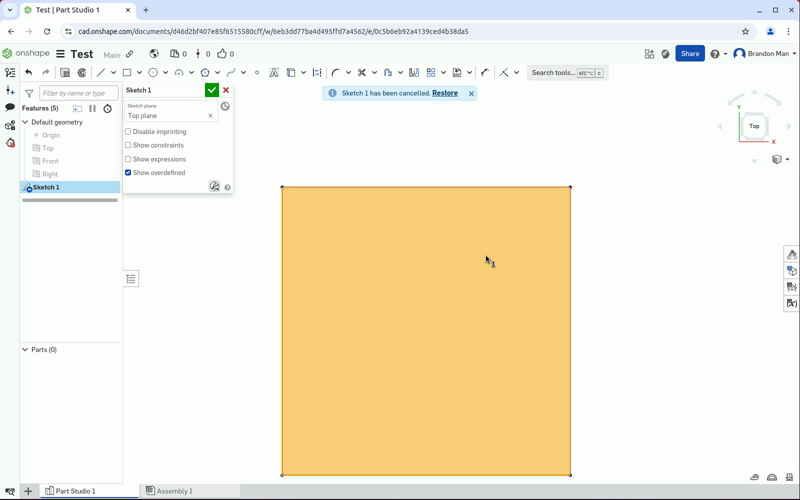
scroll(-6)
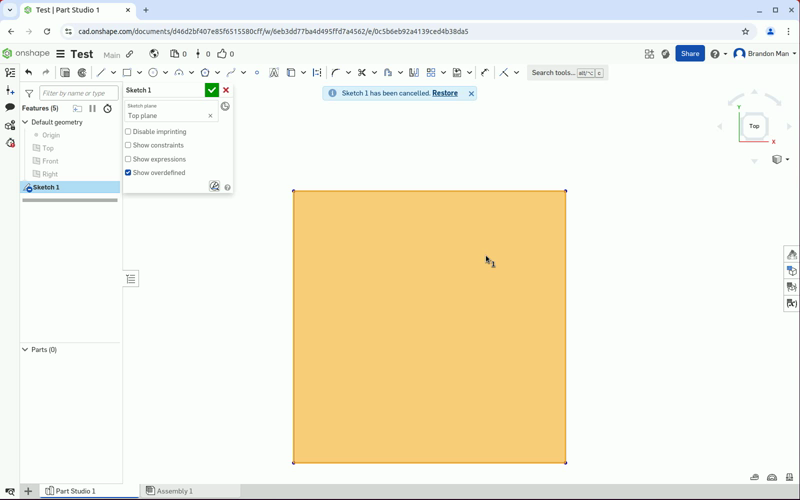
scroll(-6)
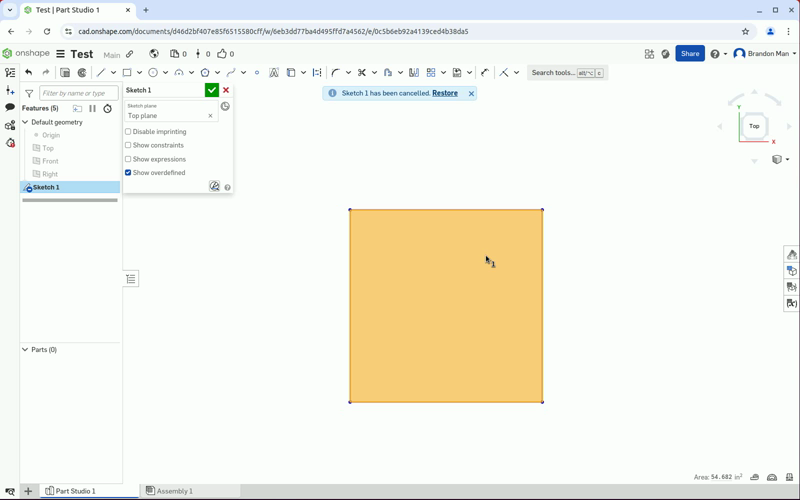
scroll(-6)
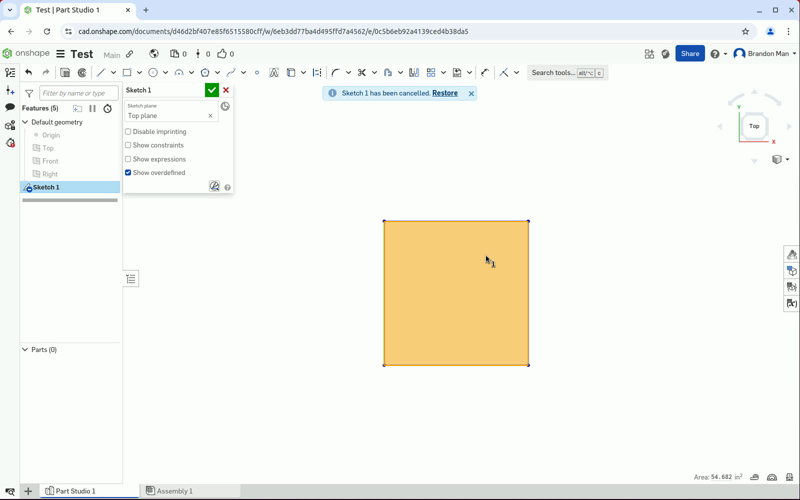
scroll(-6)
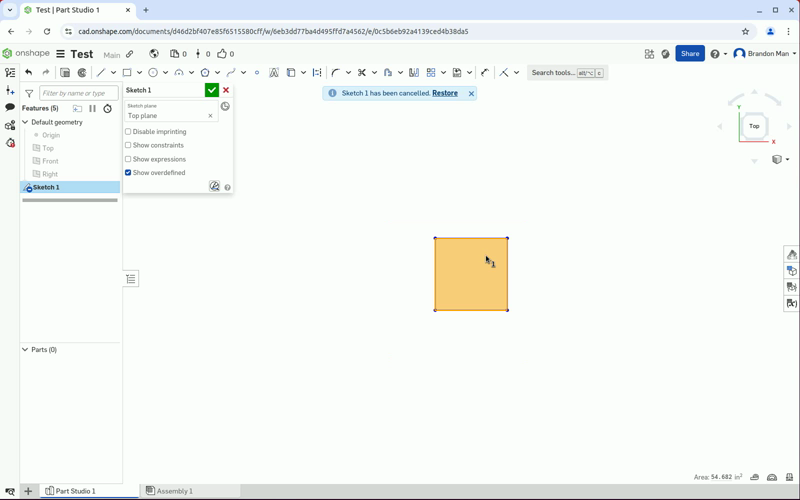
scroll(-6)
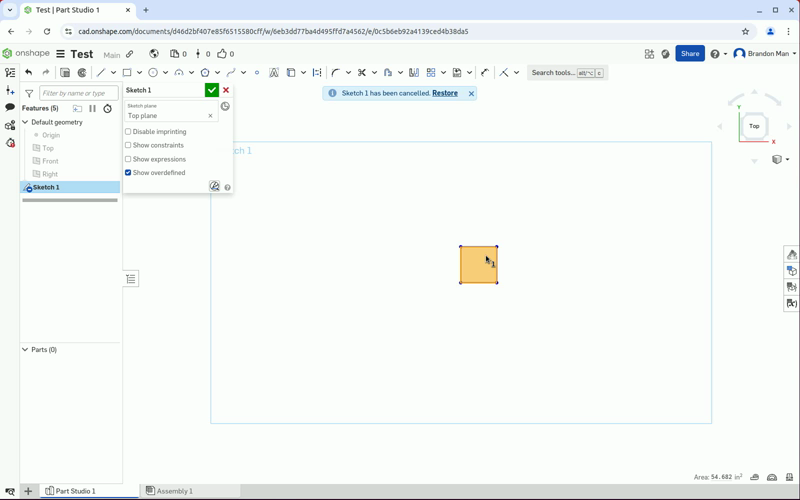
mouse_move(73, 352)
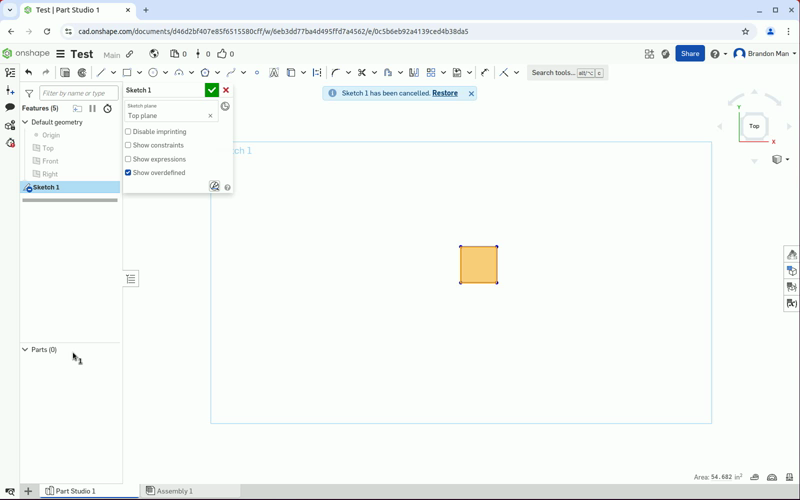
key(shift+y)
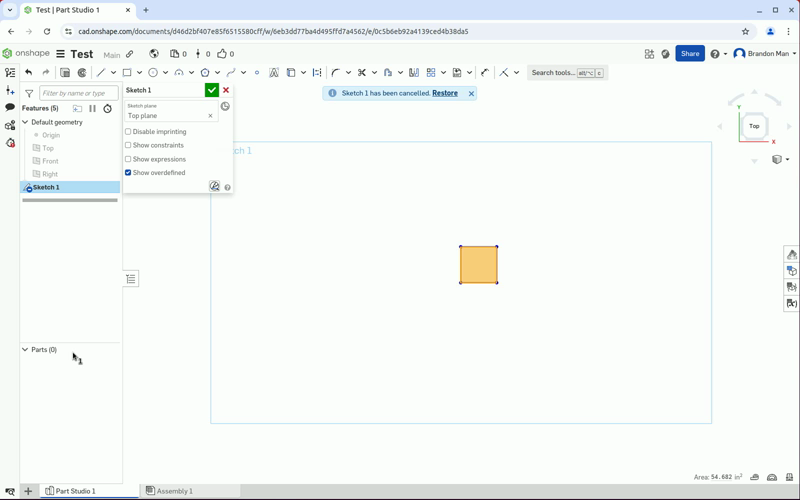
key(shift+e)
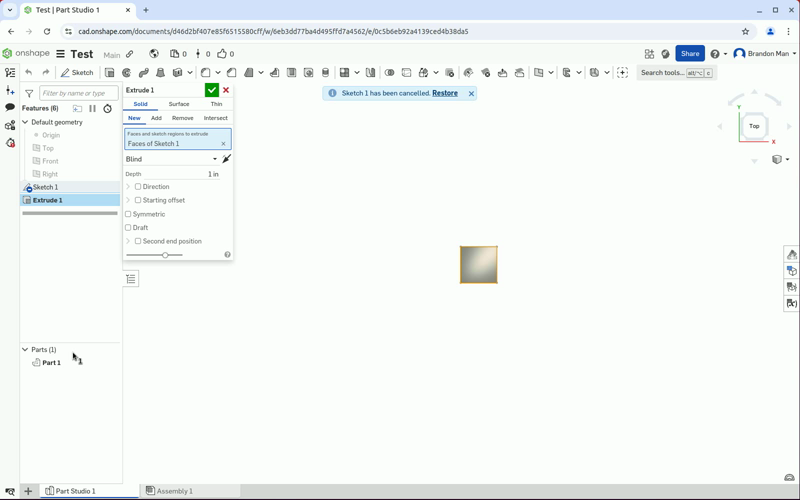
mouse_move(143, 106)
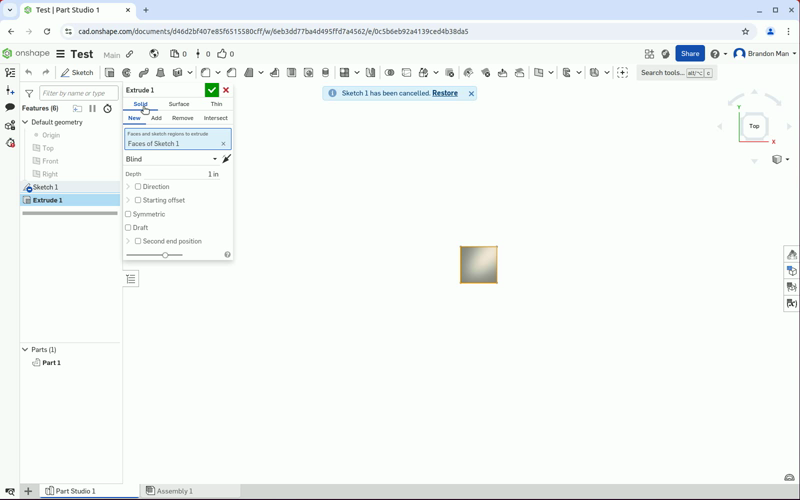
click(143, 106)
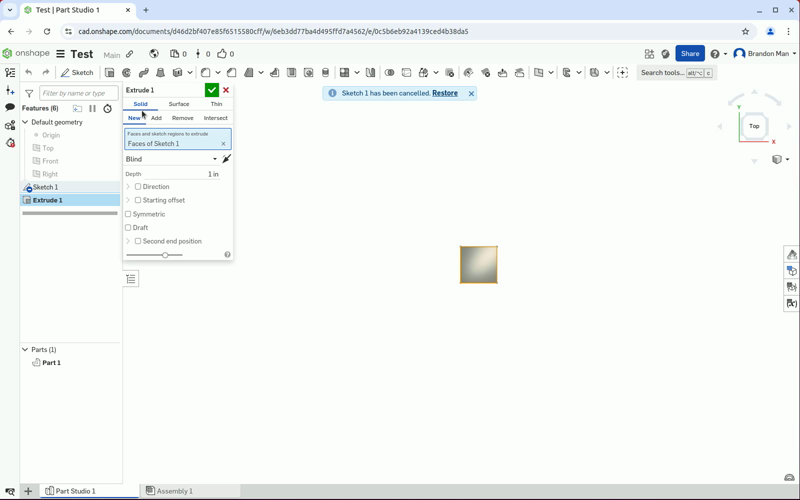
mouse_move(137, 120)
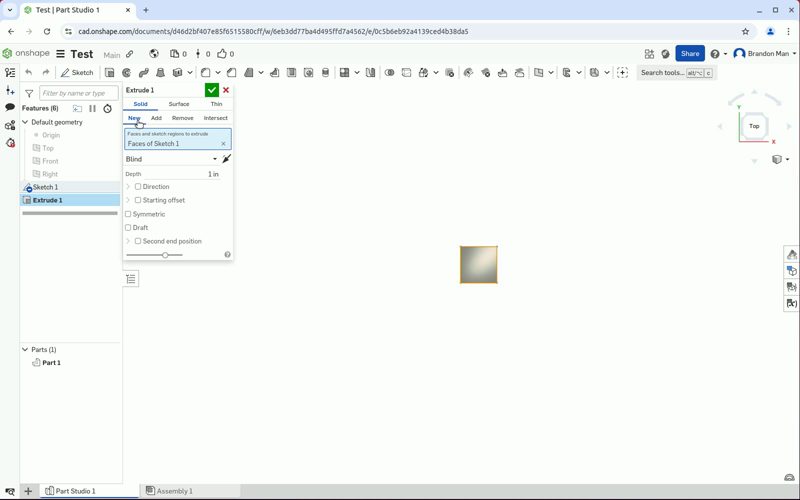
click(137, 120)
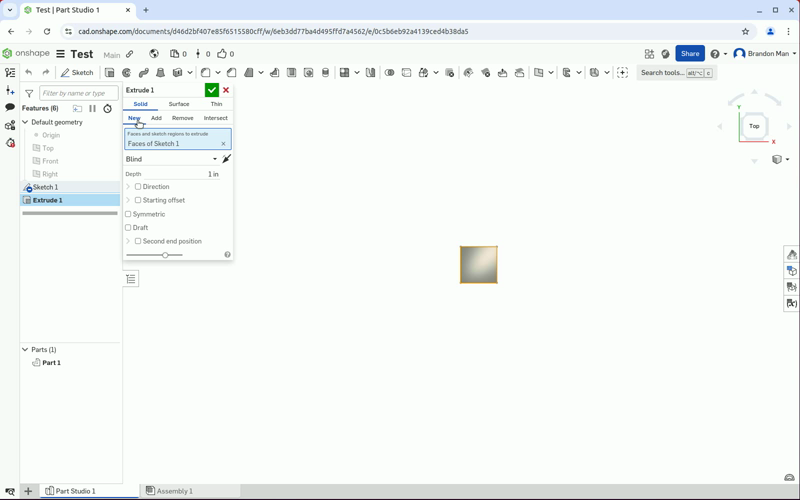
key(tab, 4)
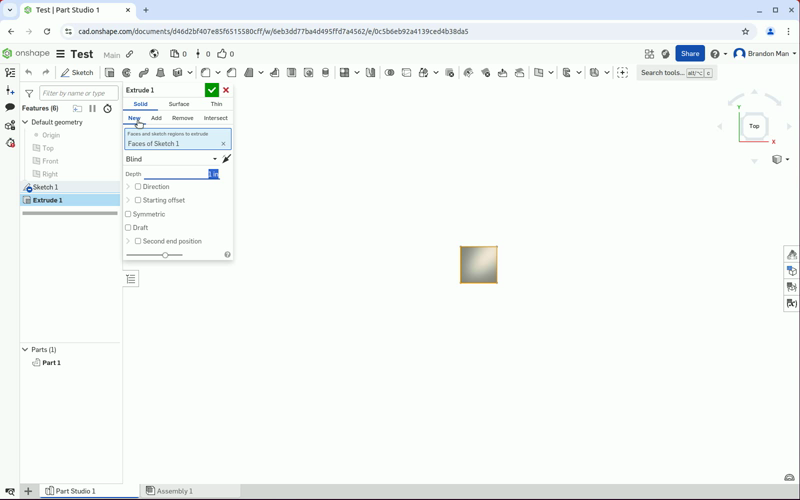
text(23.108)
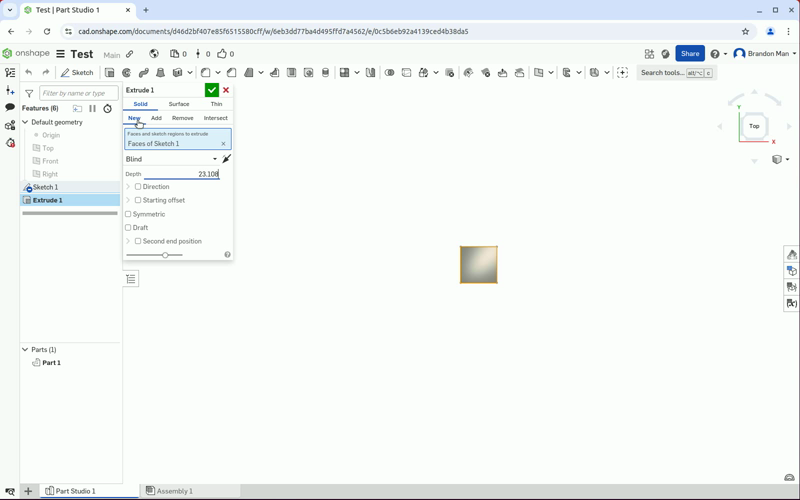
key(enter)
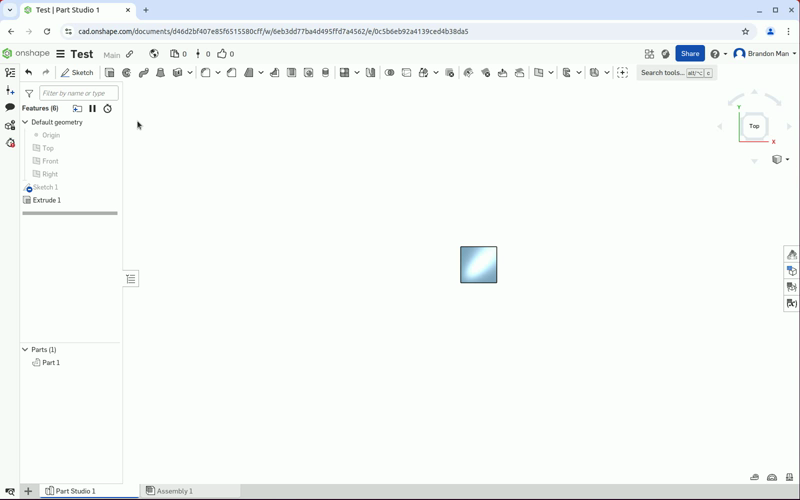
key(shift+h)
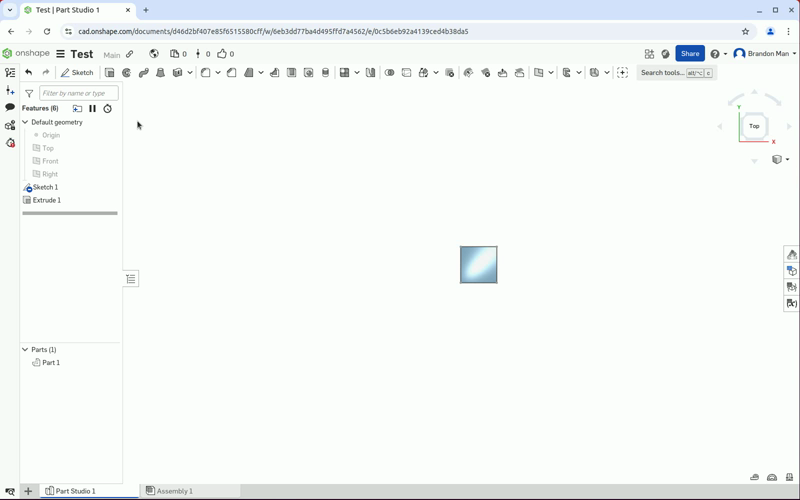
key(shift+h)
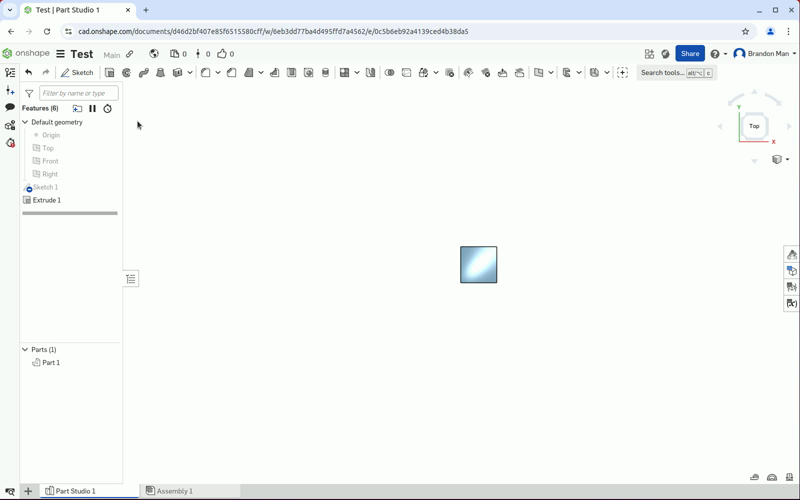
mouse_move(73, 189)
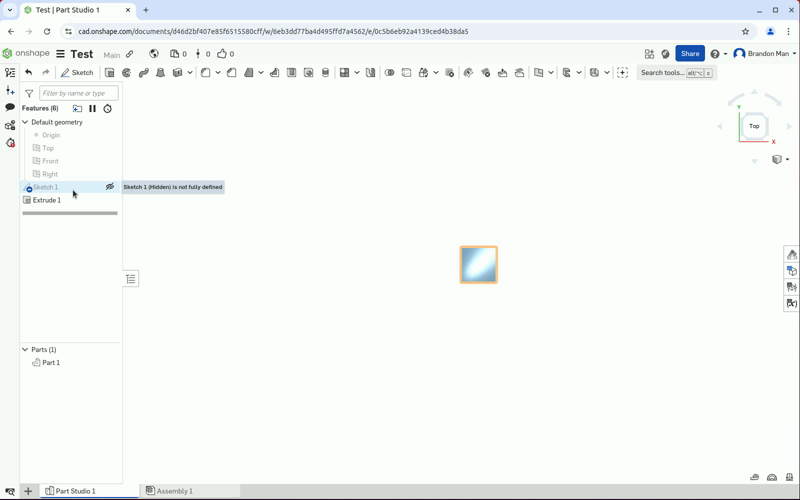
click(73, 189)
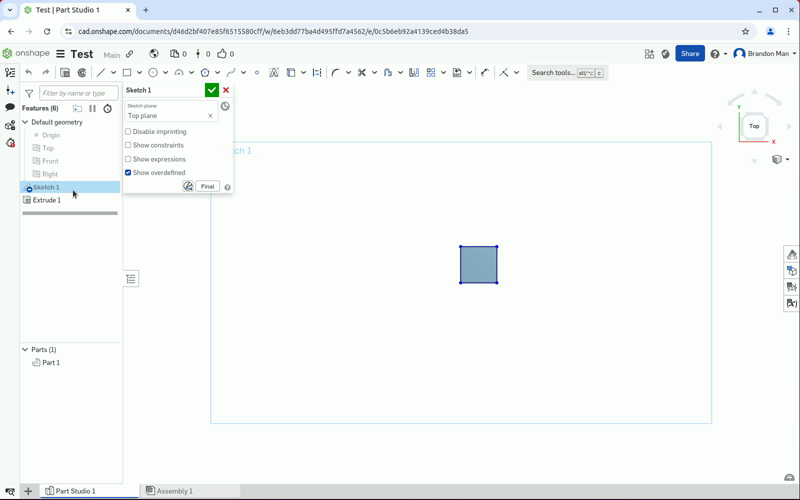
mouse_move(229, 92)
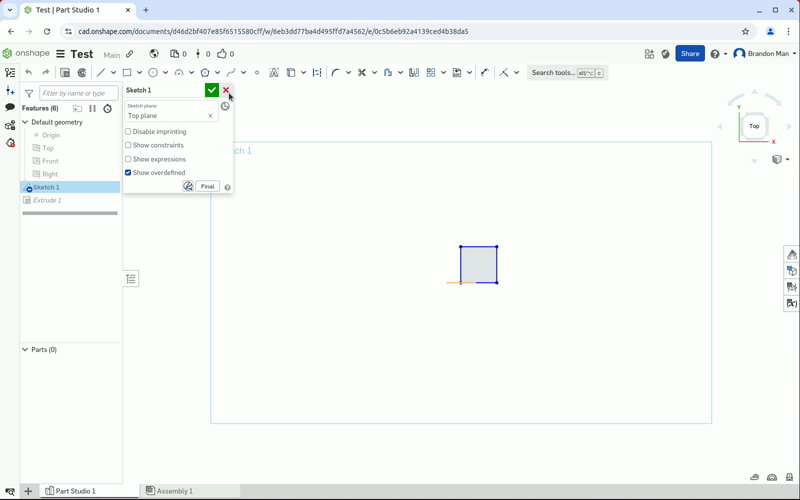
click(229, 92)
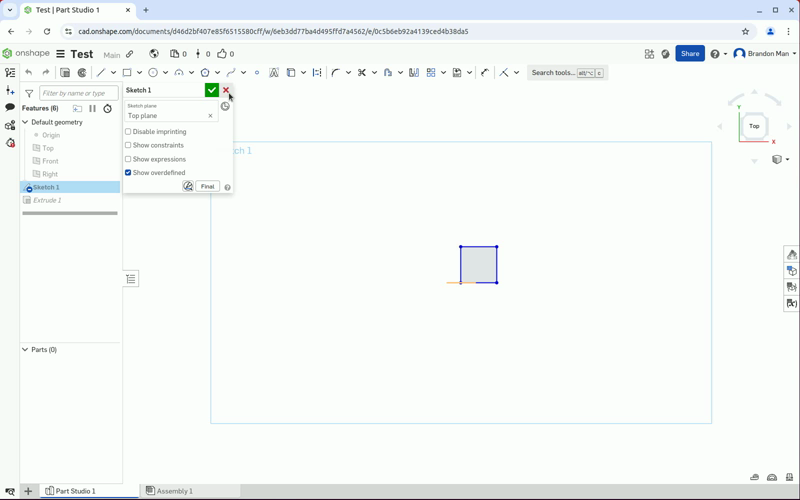
key(shift+s)
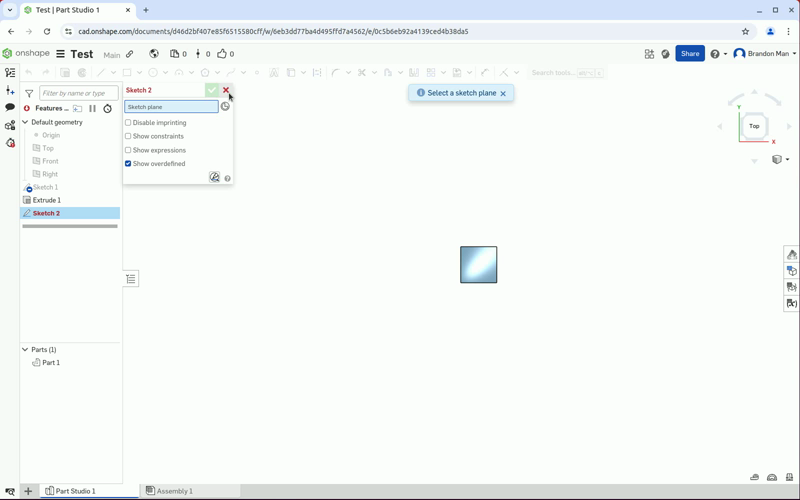
mouse_move(73, 150)
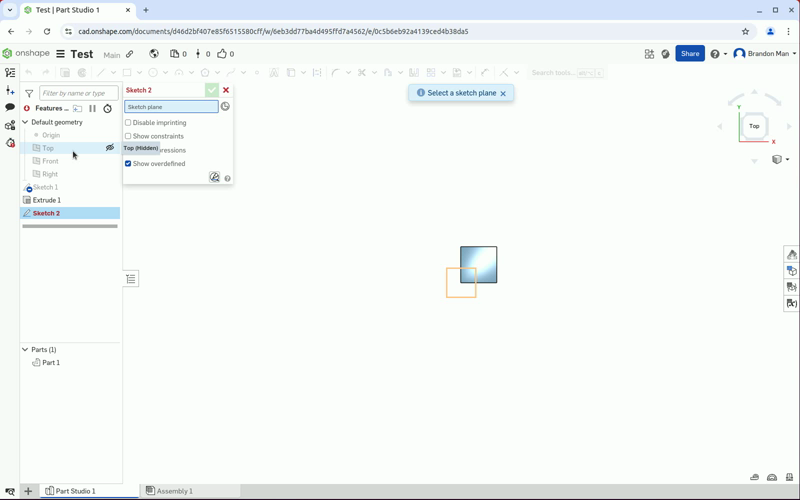
click(73, 150)
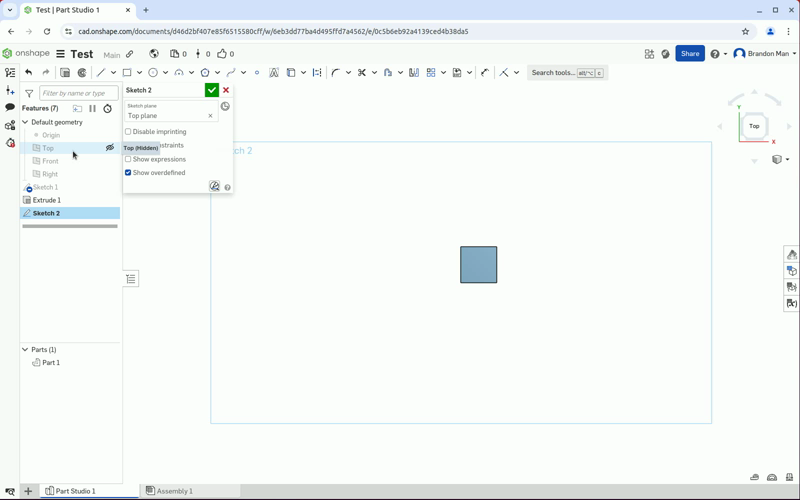
mouse_move(73, 352)
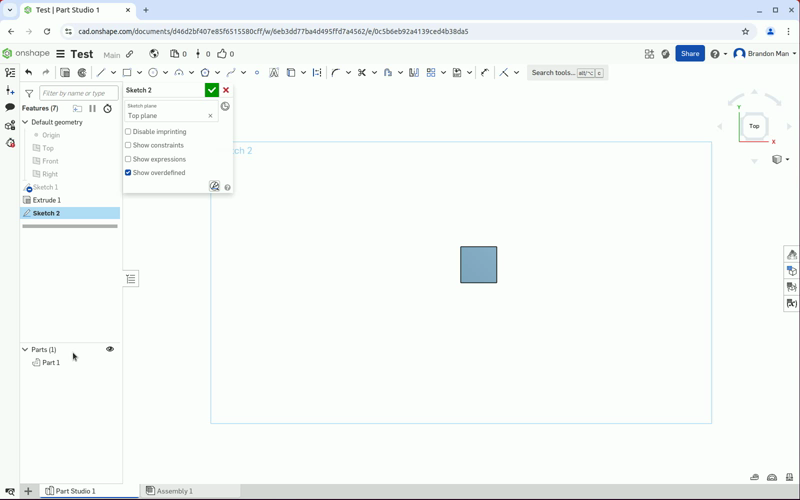
key(y)
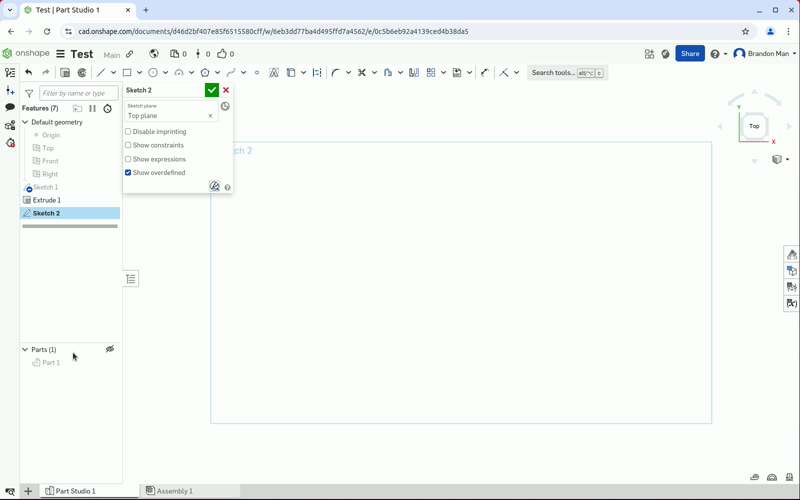
key(l)
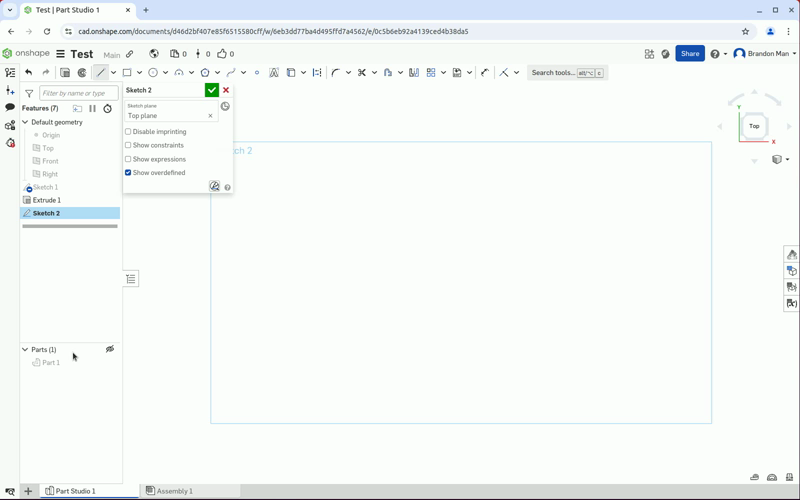
key_down(shift)
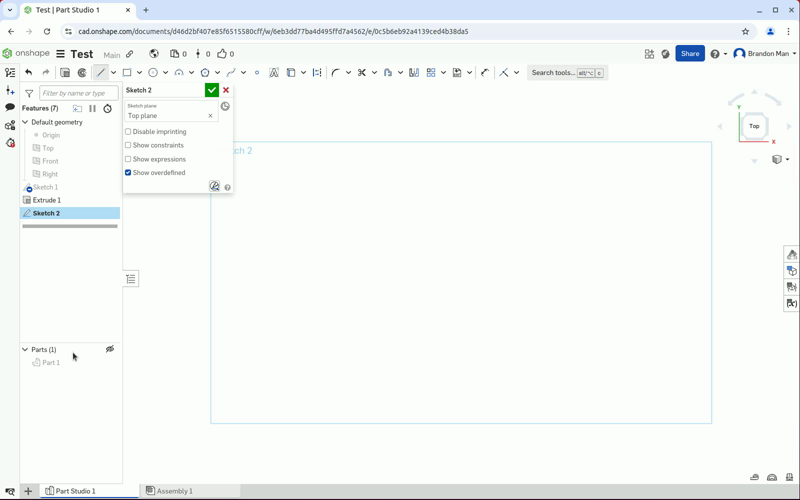
mouse_move(460, 272)
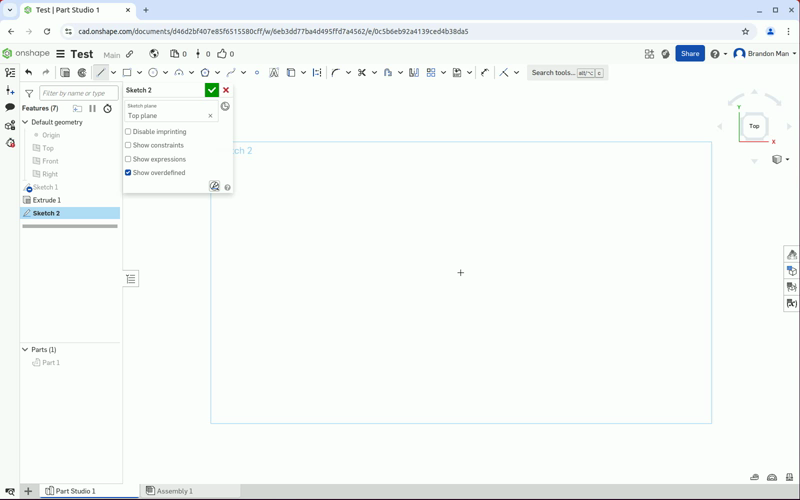
click(460, 272)
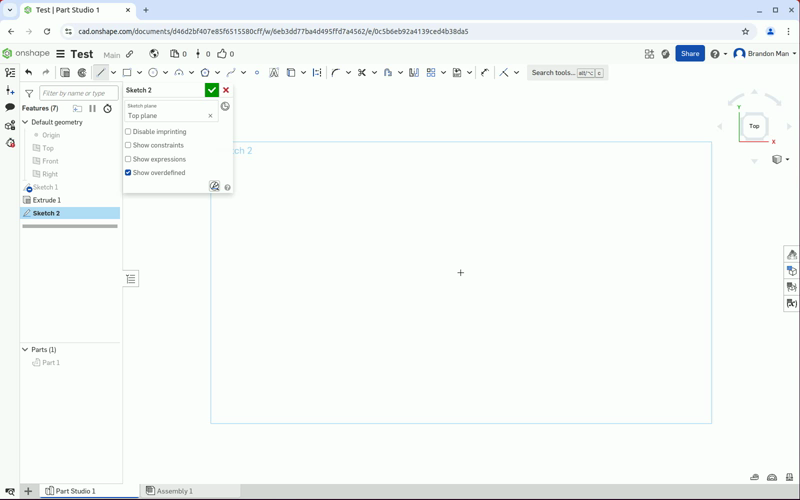
key_up(shift)
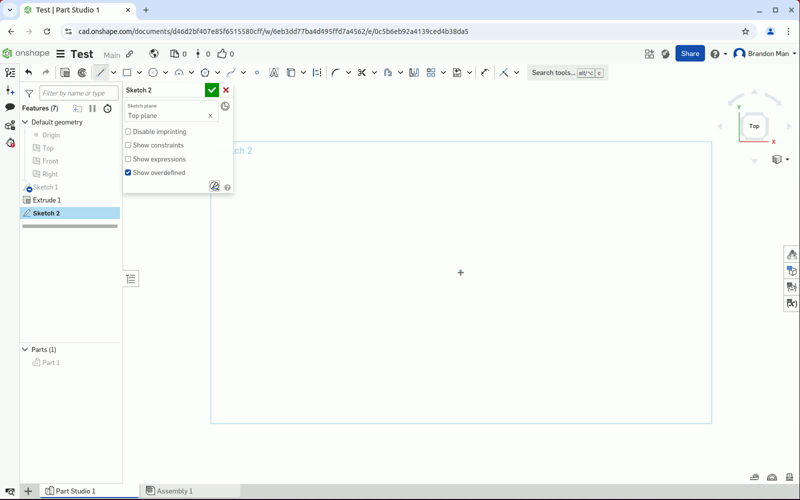
key_down(shift)
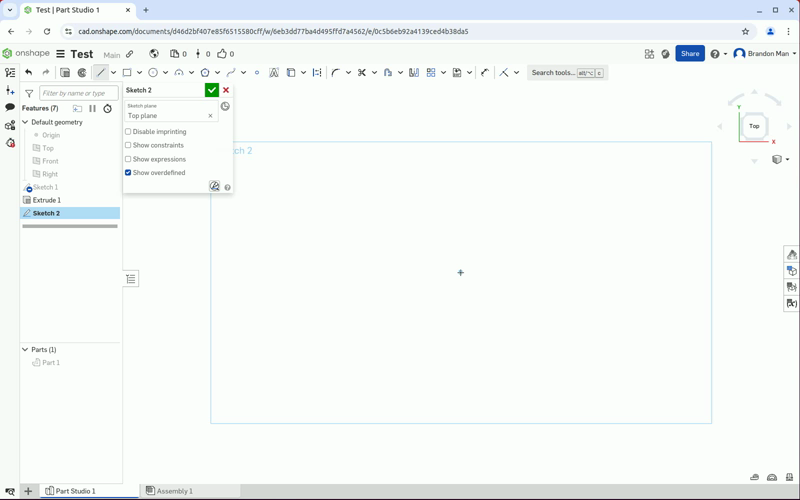
mouse_move(490, 272)
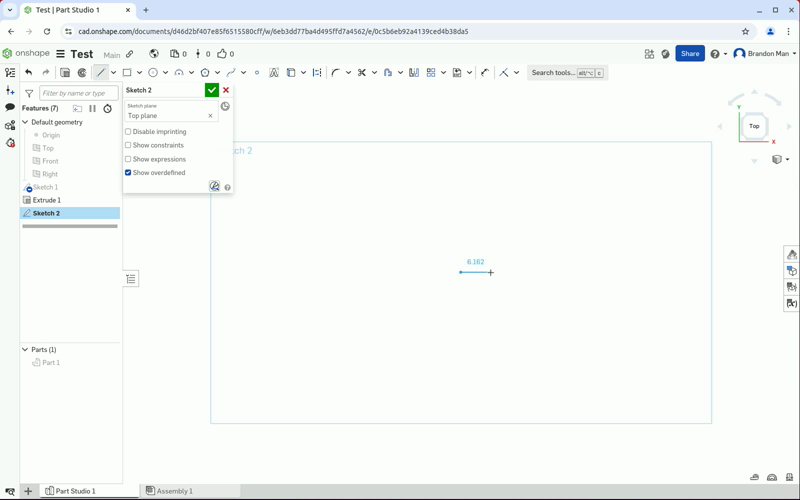
mouse_move(472, 272)
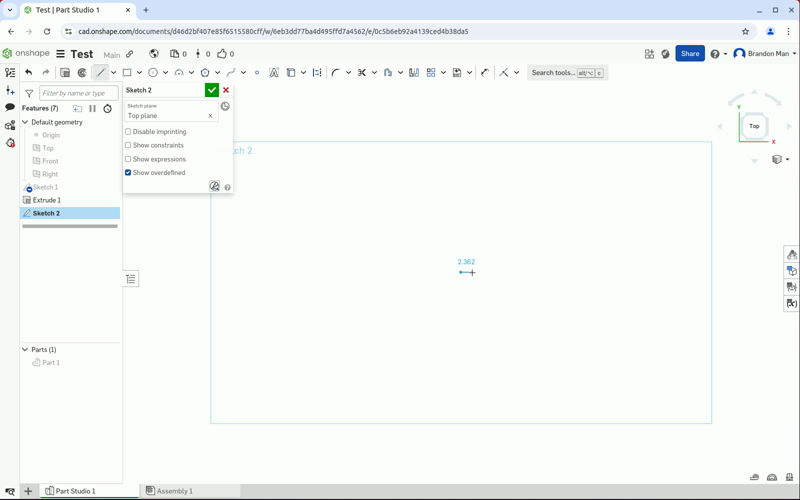
click(472, 272)
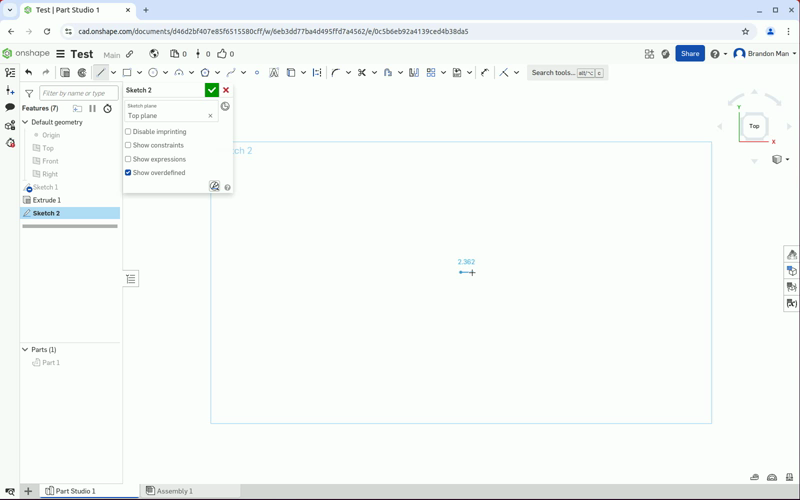
key_up(shift)
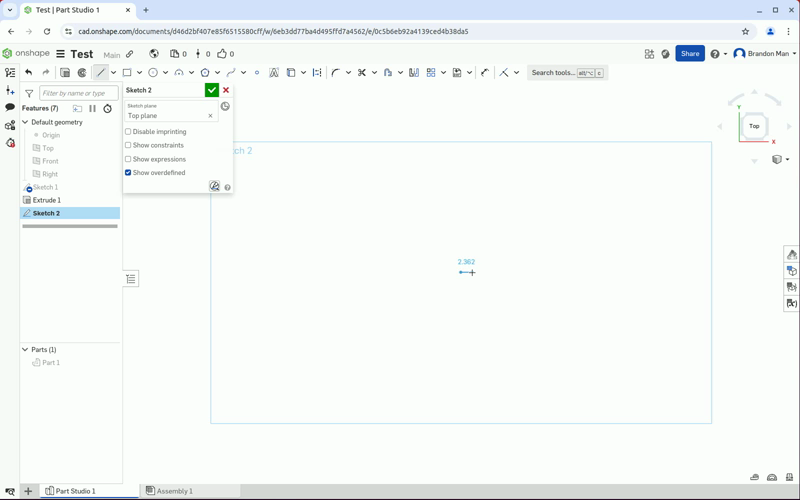
key_down(shift)
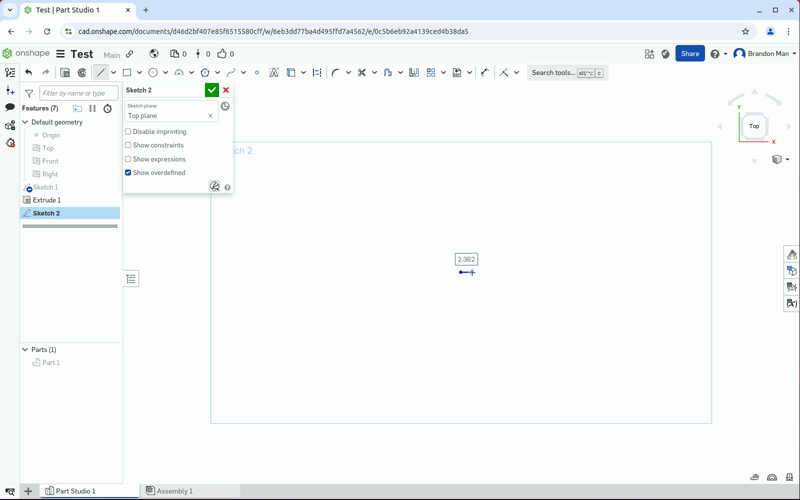
mouse_move(502, 272)
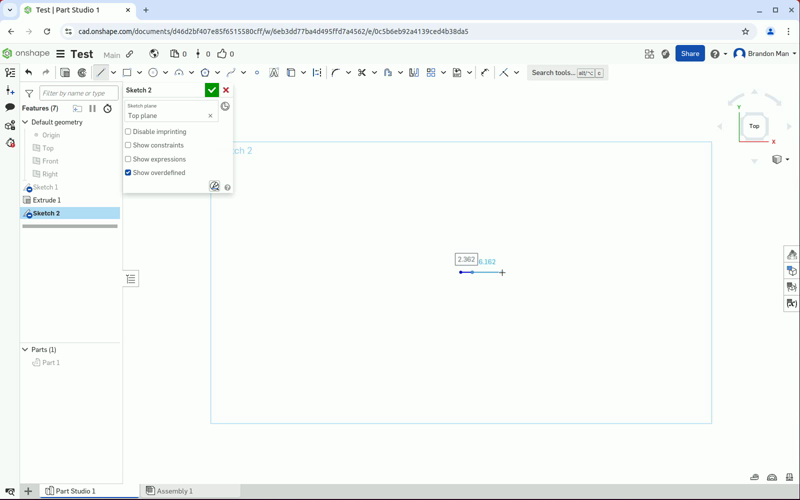
mouse_move(472, 257)
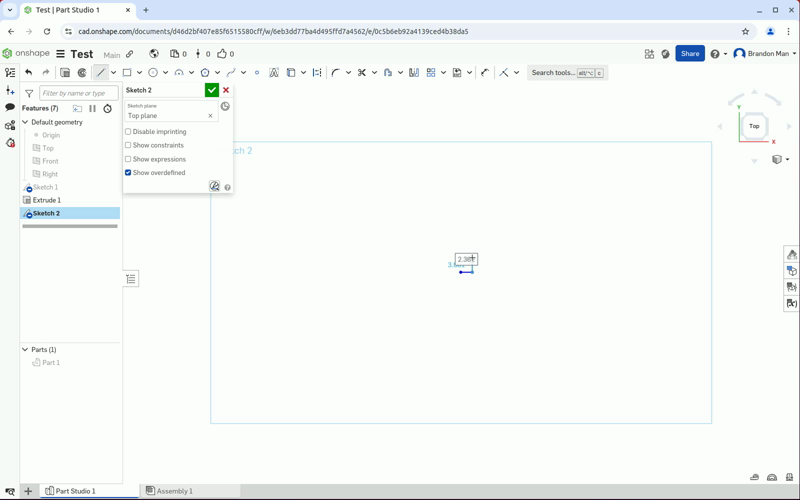
click(472, 257)
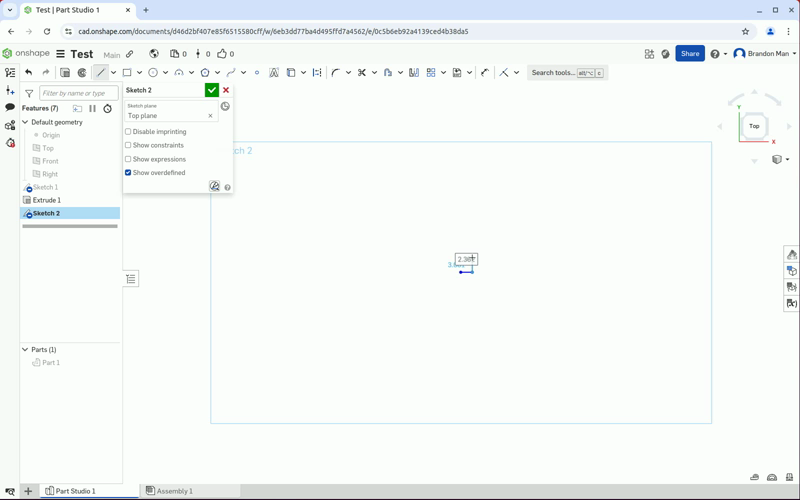
key_up(shift)
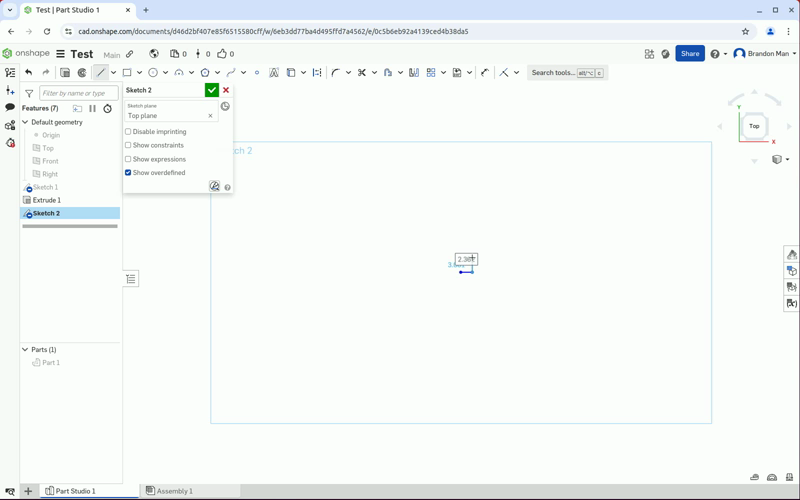
key_down(shift)
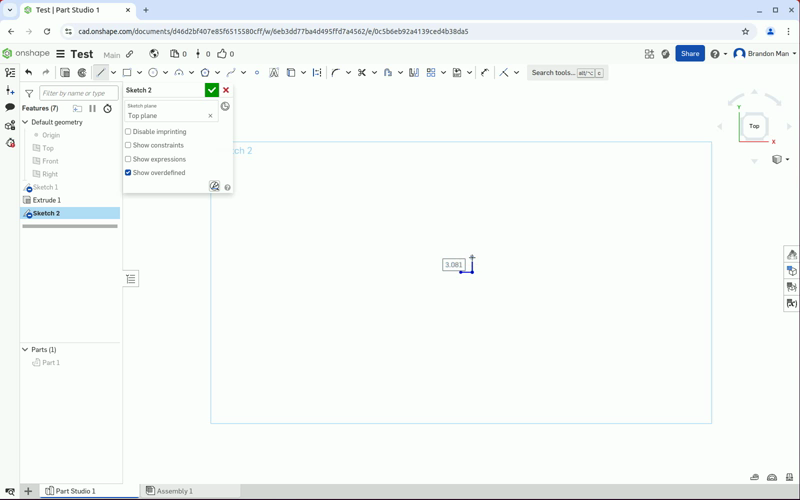
mouse_move(502, 257)
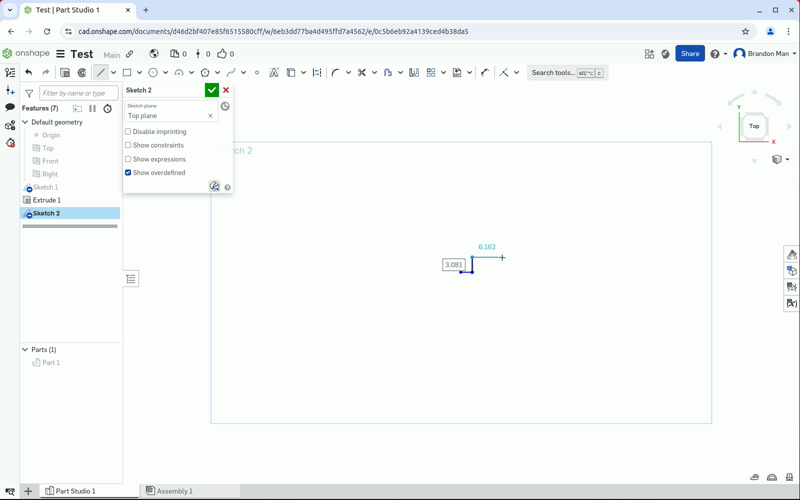
mouse_move(460, 257)
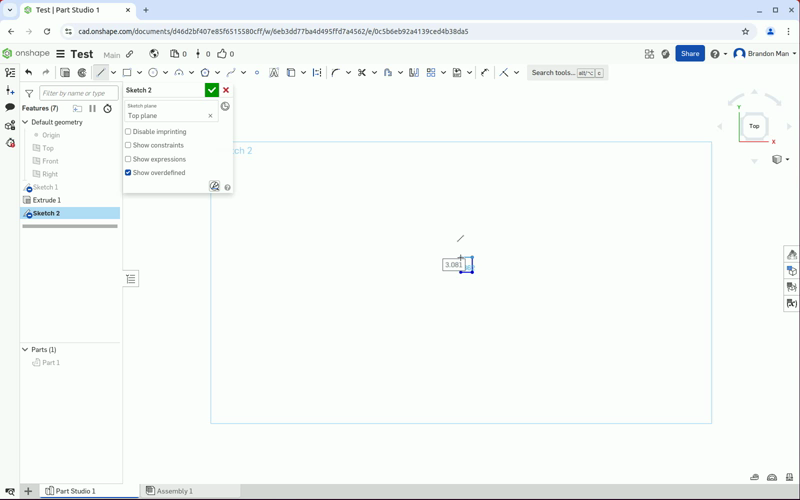
click(460, 257)
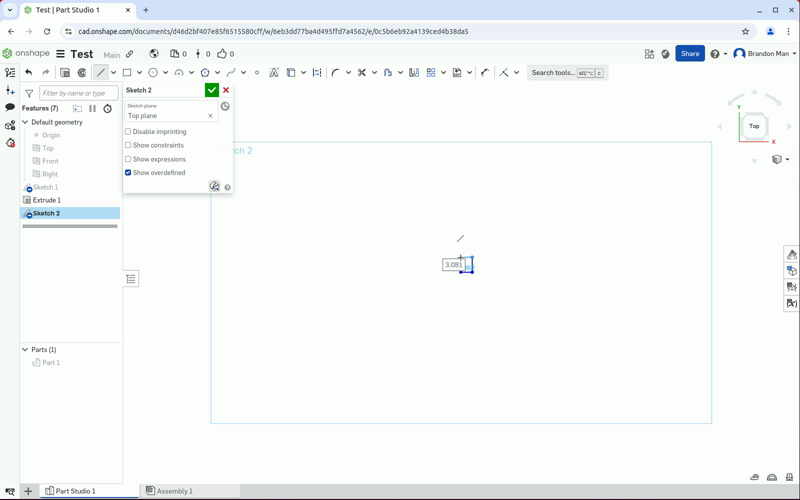
key_up(shift)
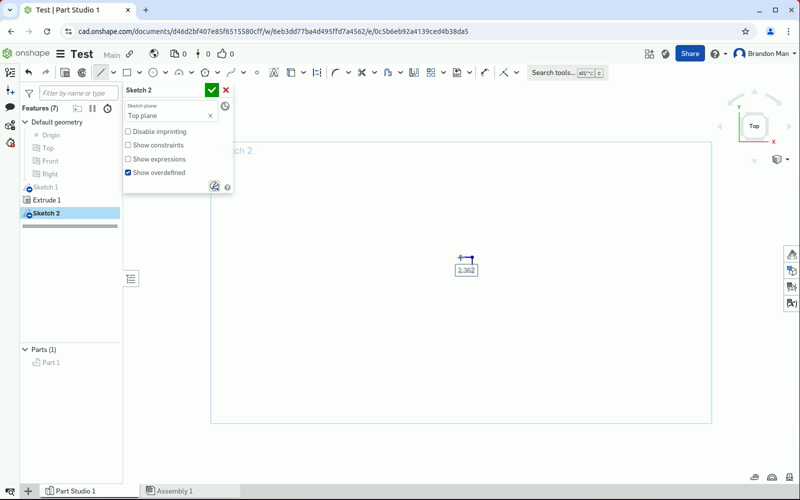
mouse_move(490, 257)
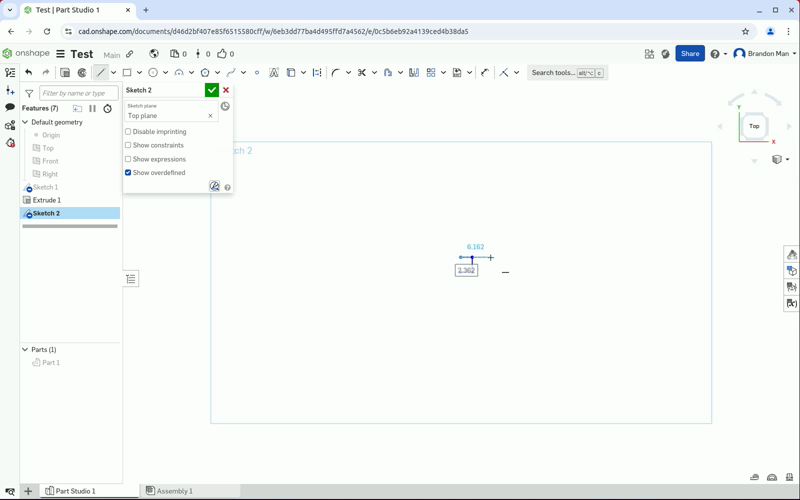
key_down(shift)
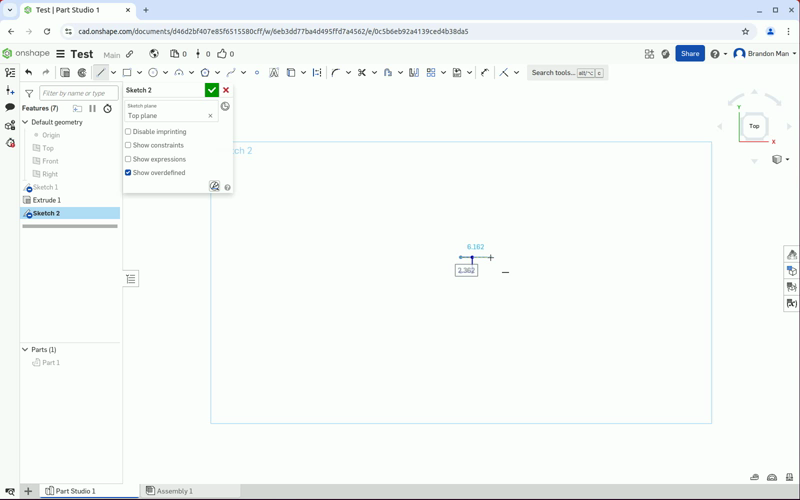
mouse_move(460, 272)
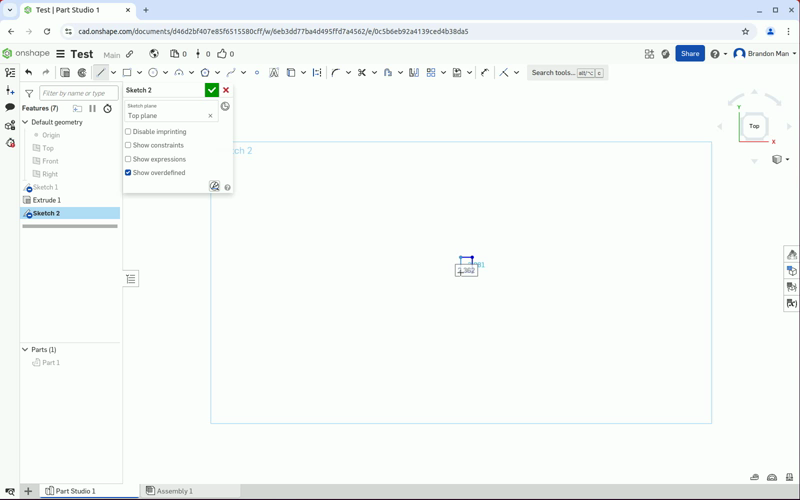
key_up(shift)
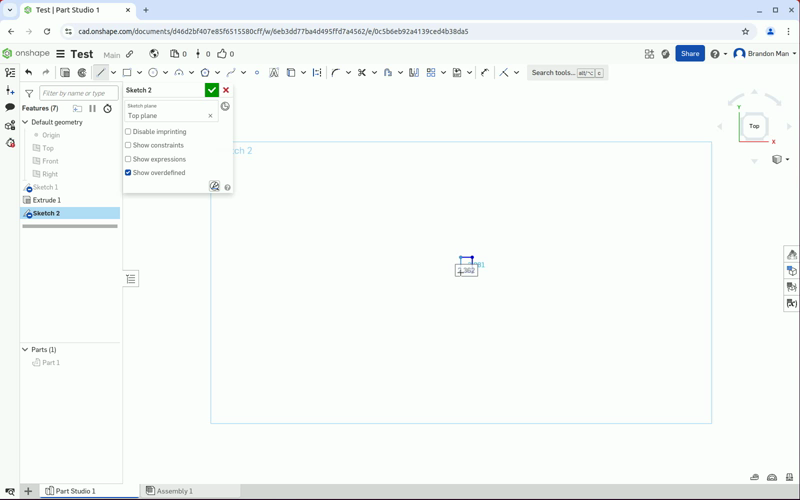
click(460, 272)
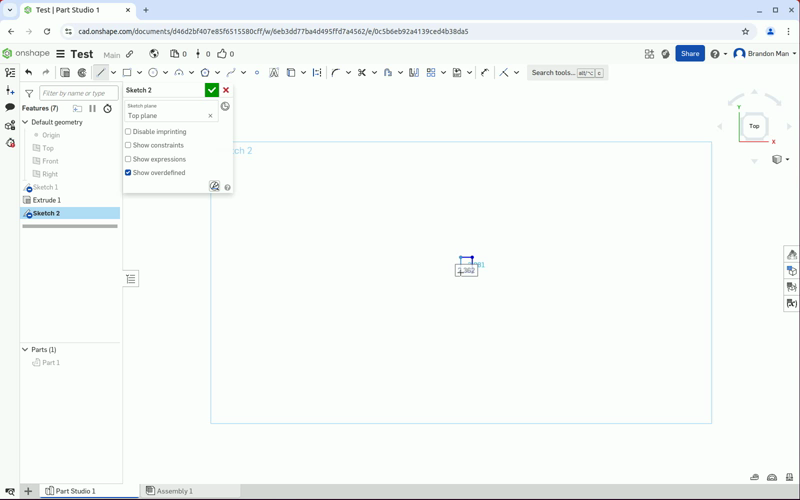
key(esc)
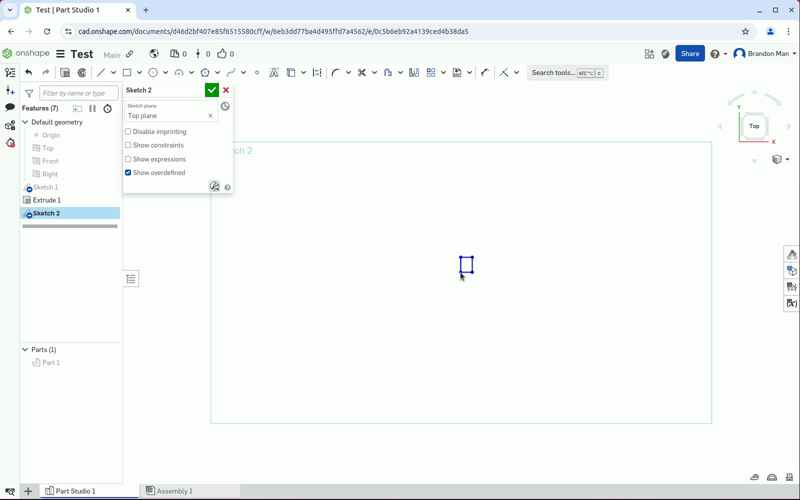
mouse_move(463, 269)
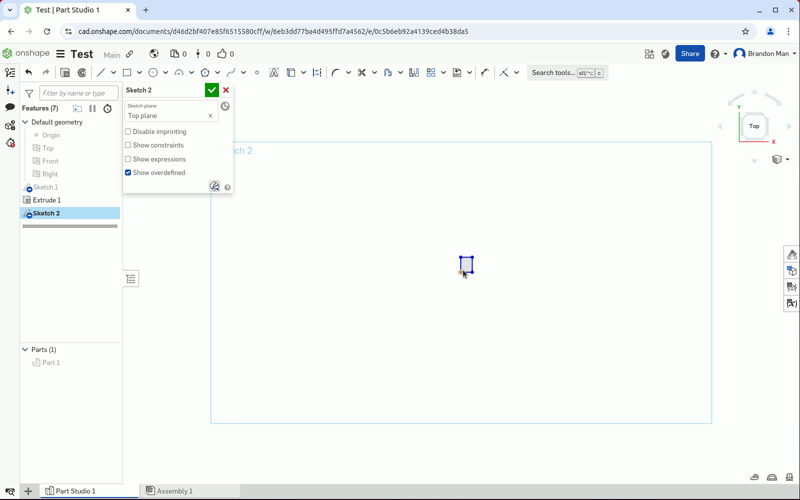
scroll(6)
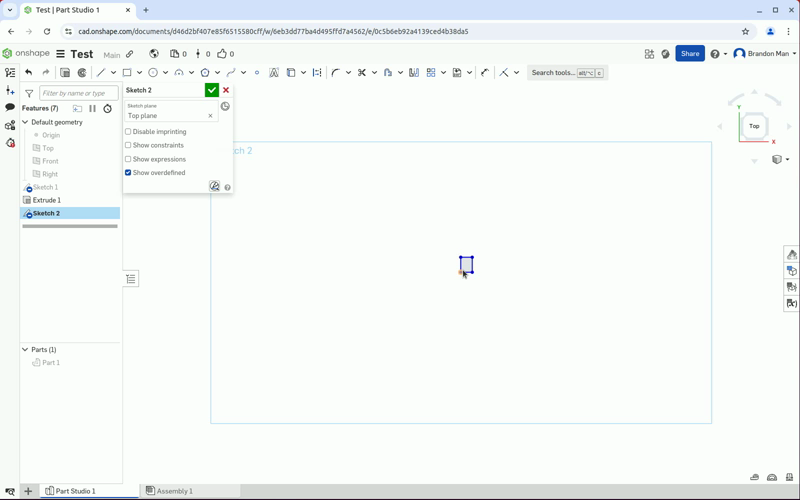
scroll(6)
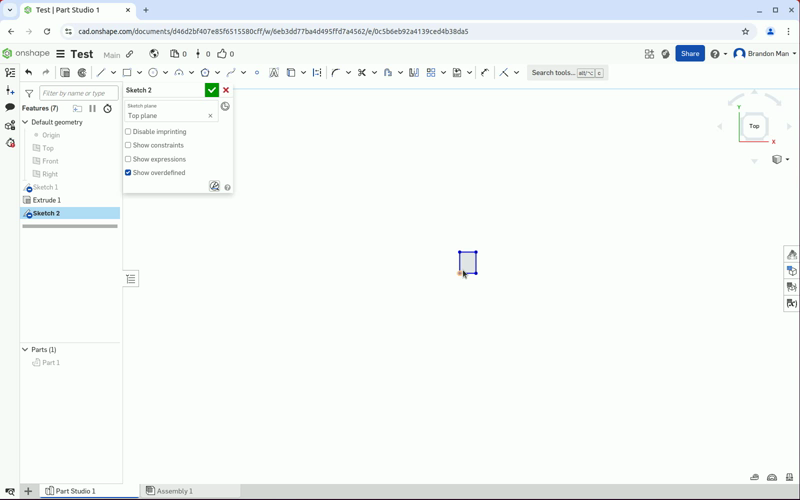
scroll(6)
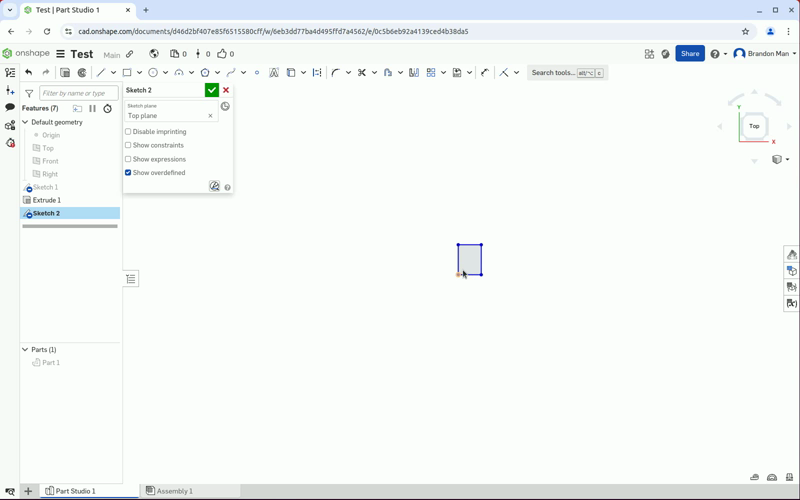
scroll(6)
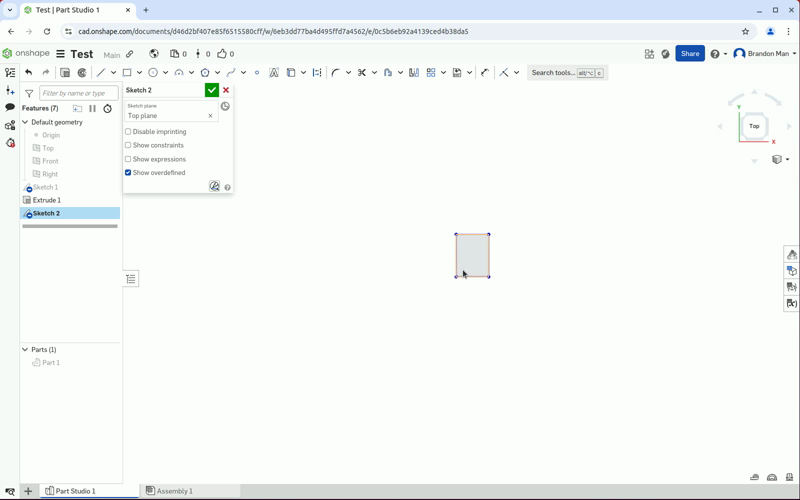
scroll(6)
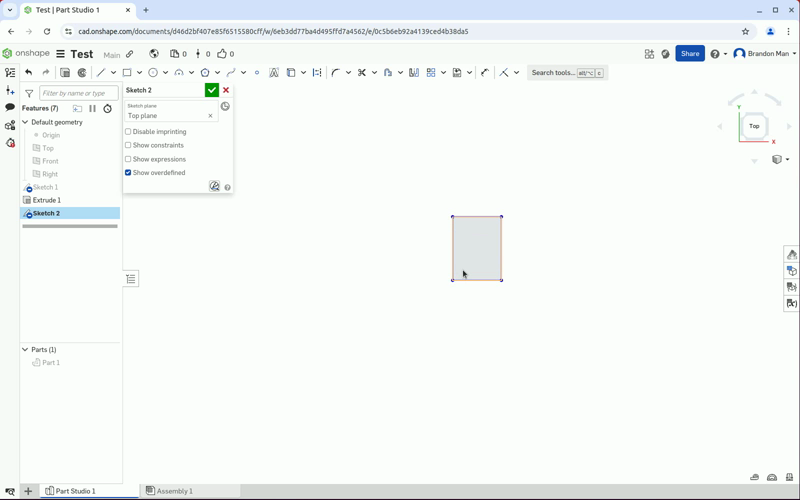
scroll(6)
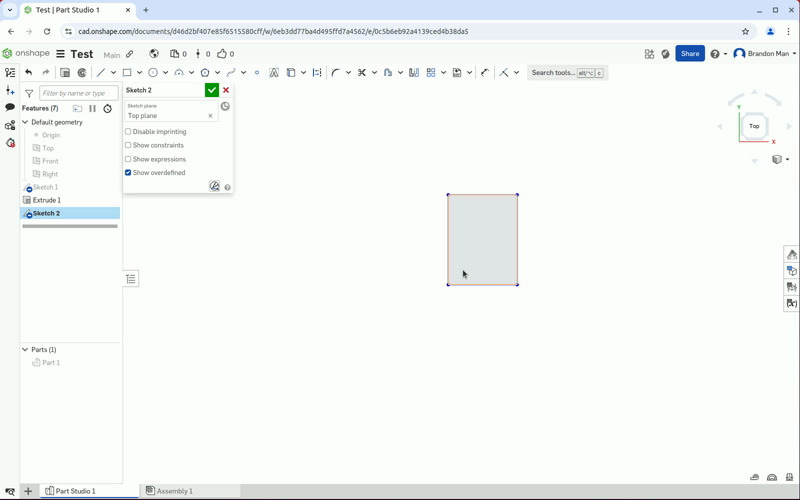
scroll(6)
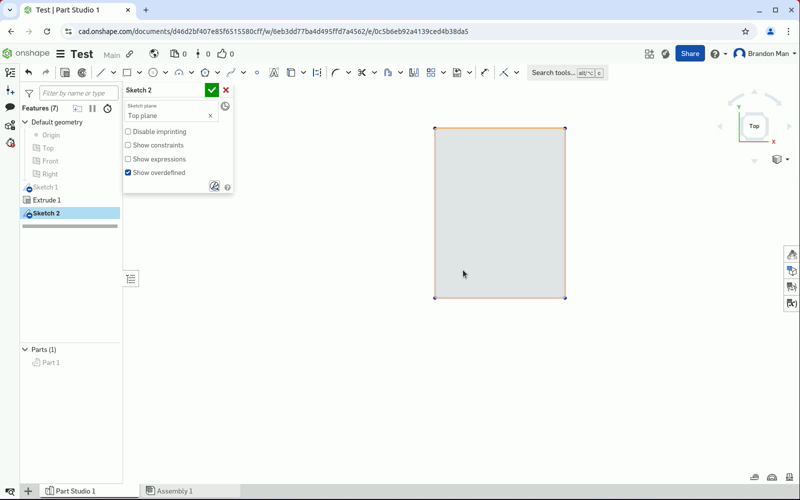
click(463, 269)
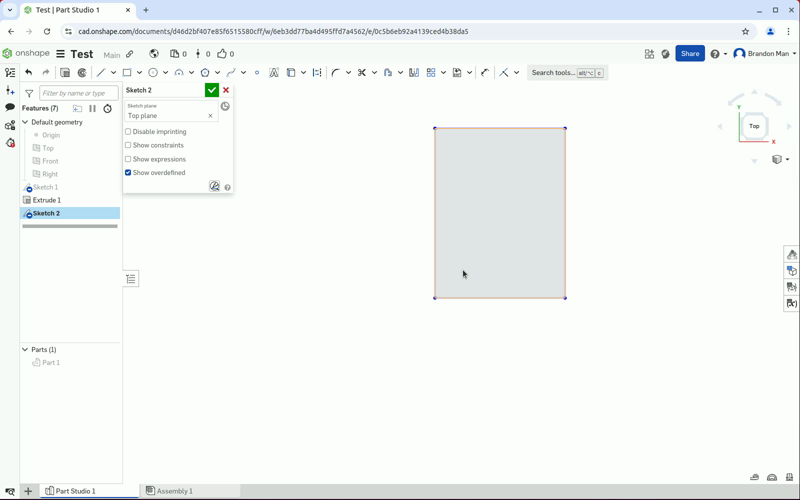
scroll(-6)
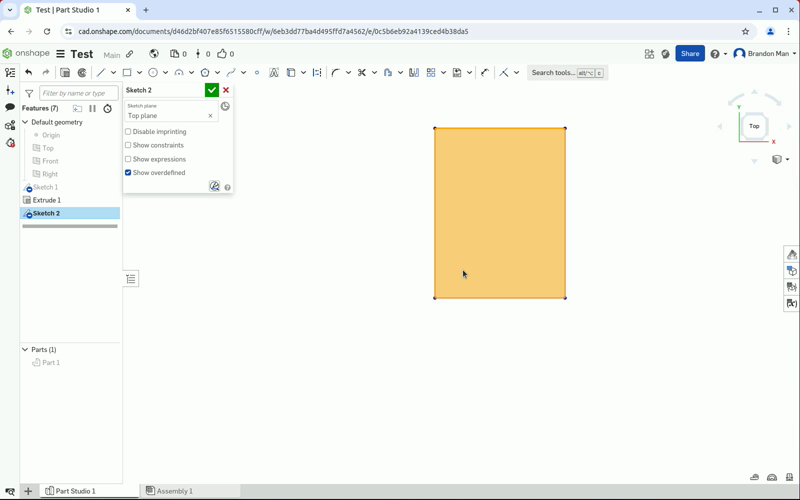
scroll(-6)
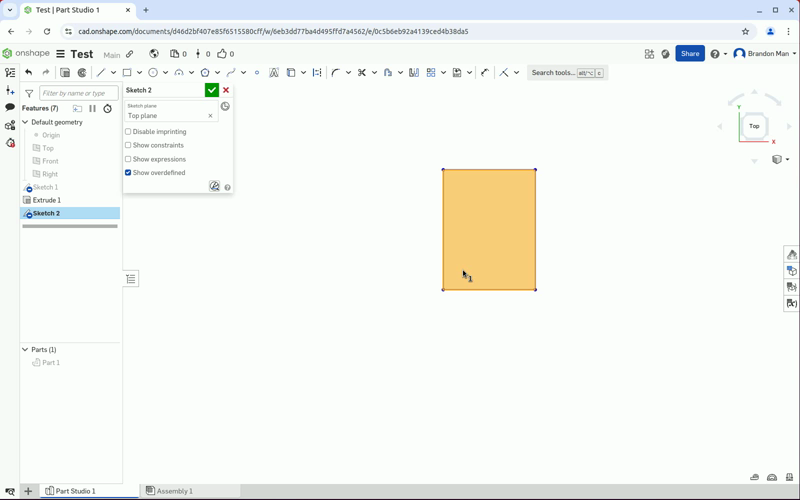
scroll(-6)
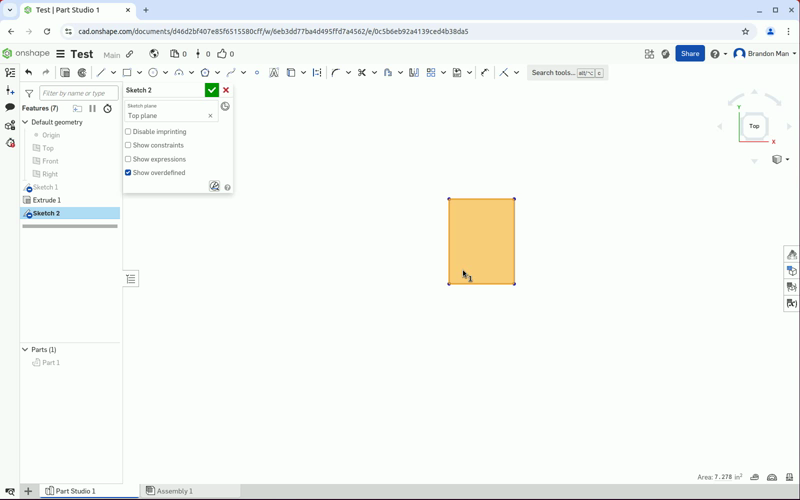
scroll(-6)
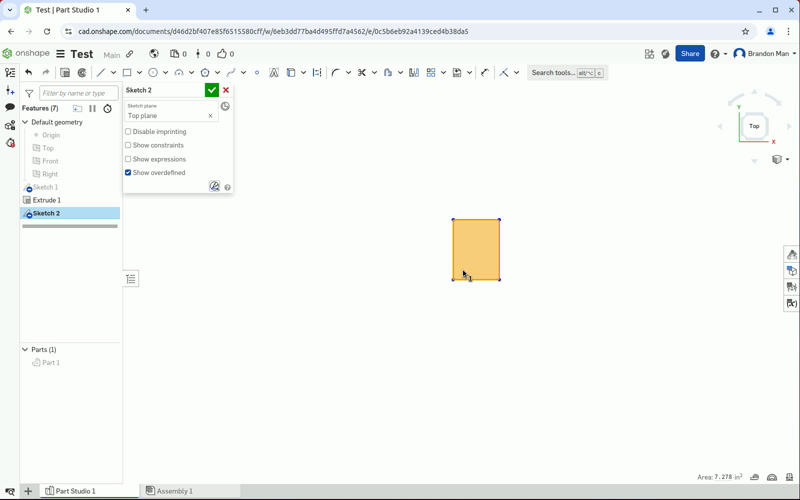
scroll(-6)
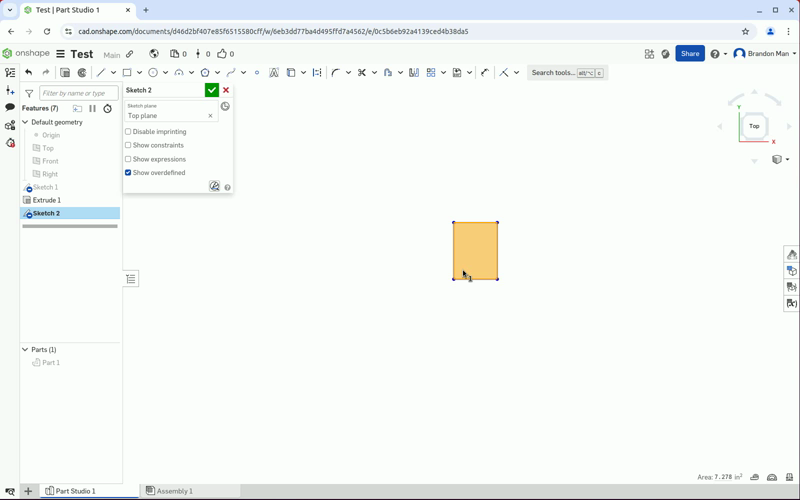
scroll(-6)
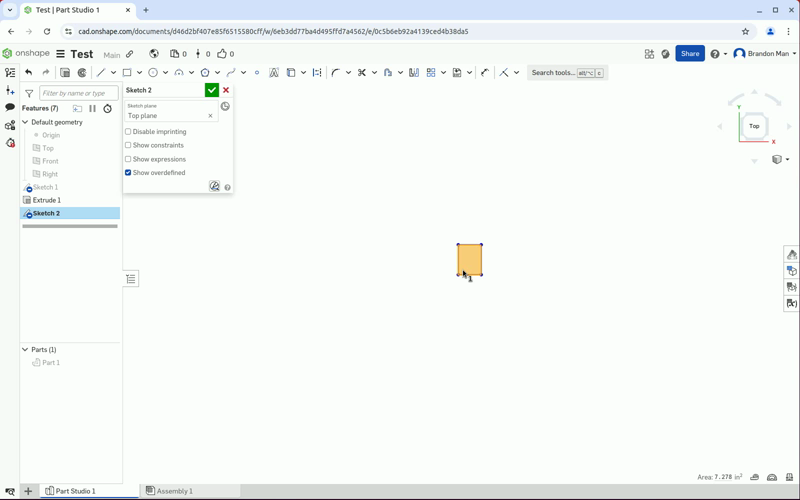
scroll(-6)
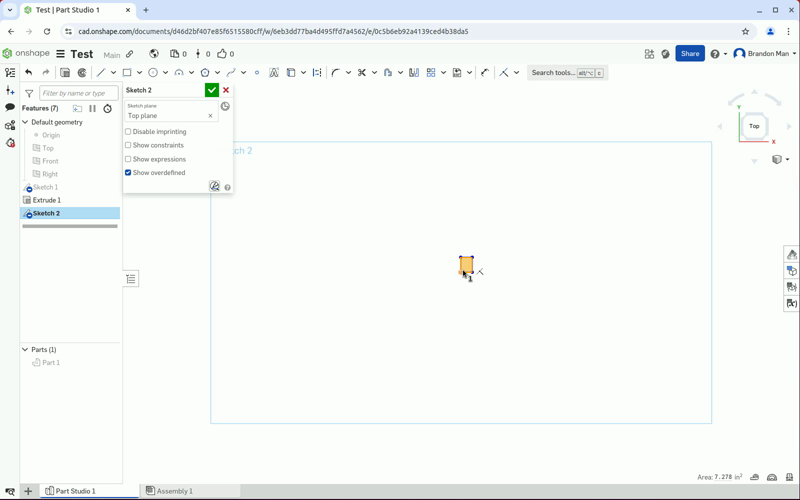
mouse_move(73, 352)
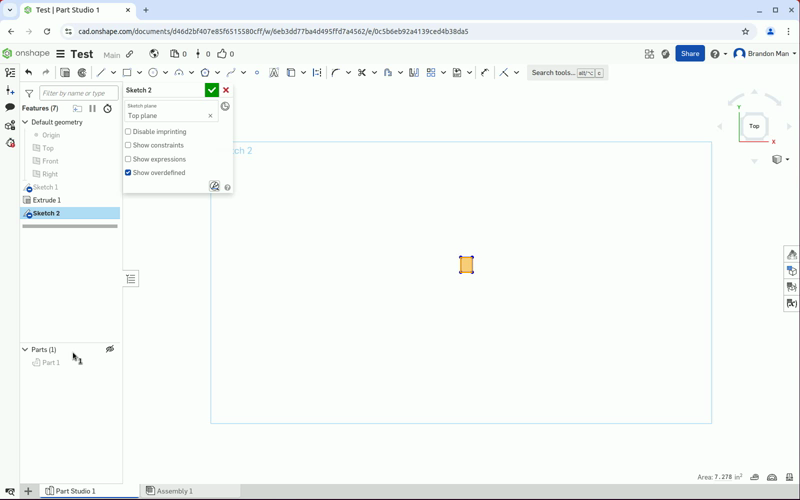
key(shift+y)
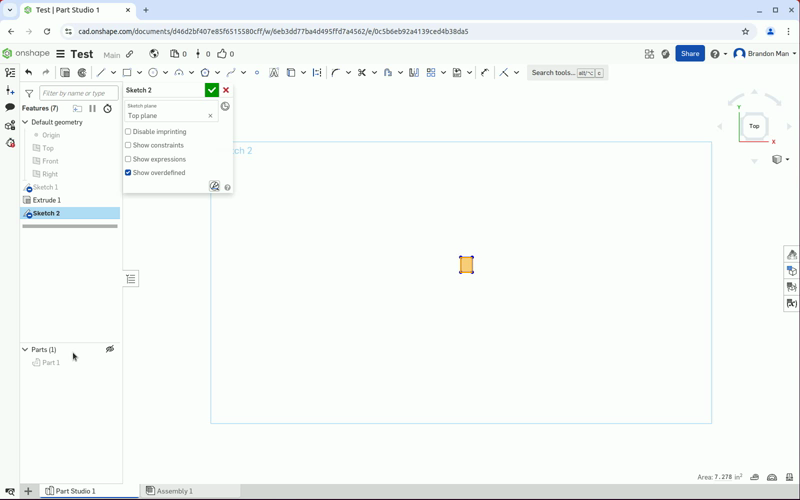
key(shift+e)
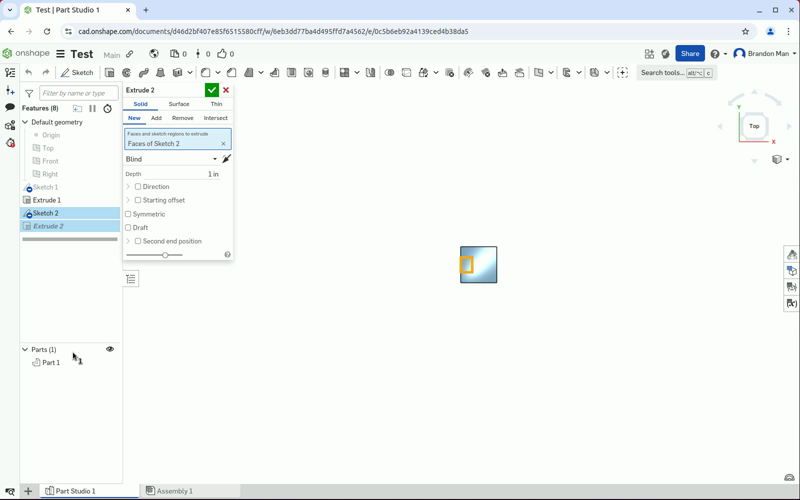
mouse_move(143, 106)
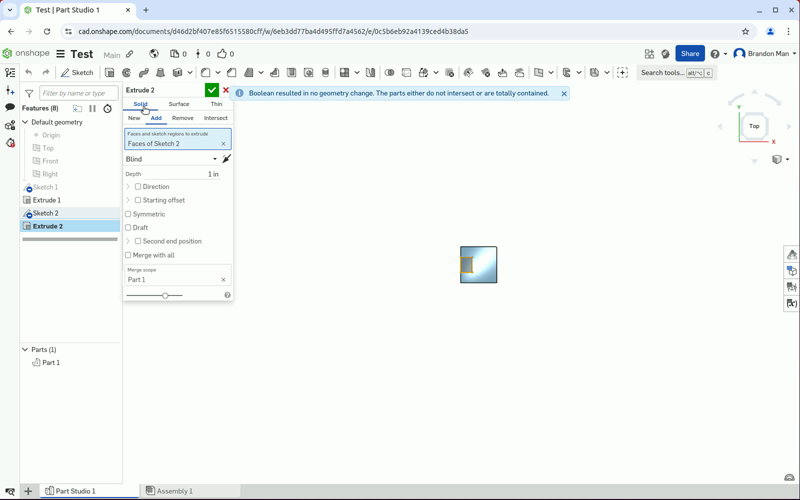
click(143, 106)
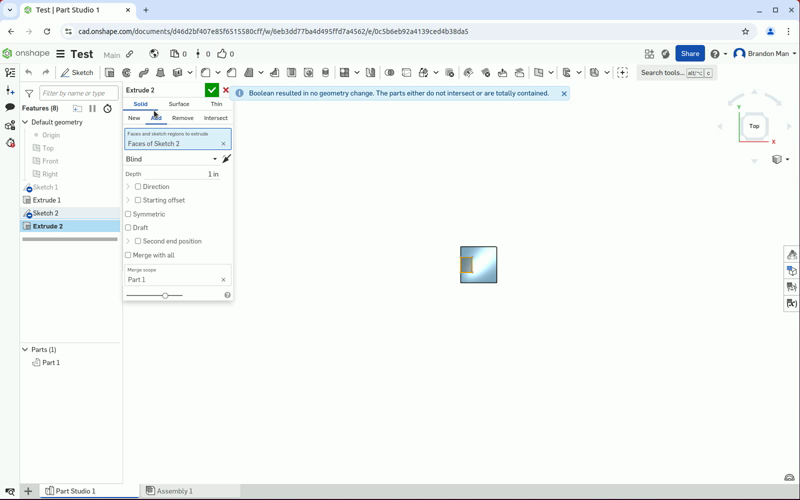
mouse_move(186, 120)
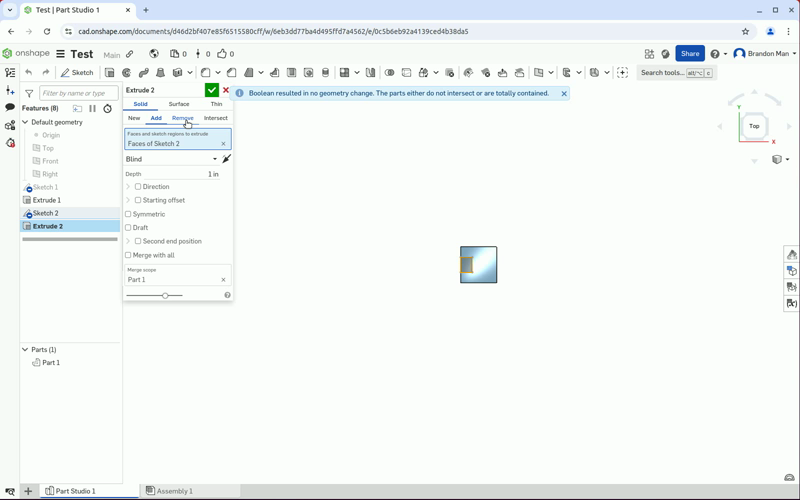
click(186, 120)
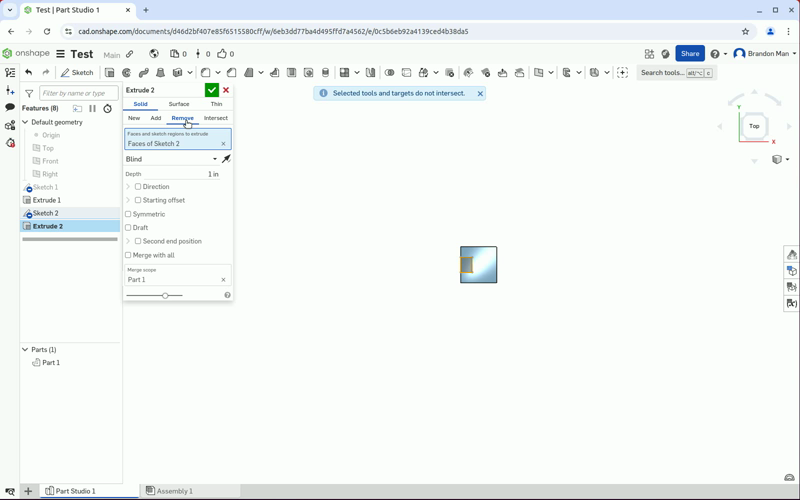
key(tab, 4)
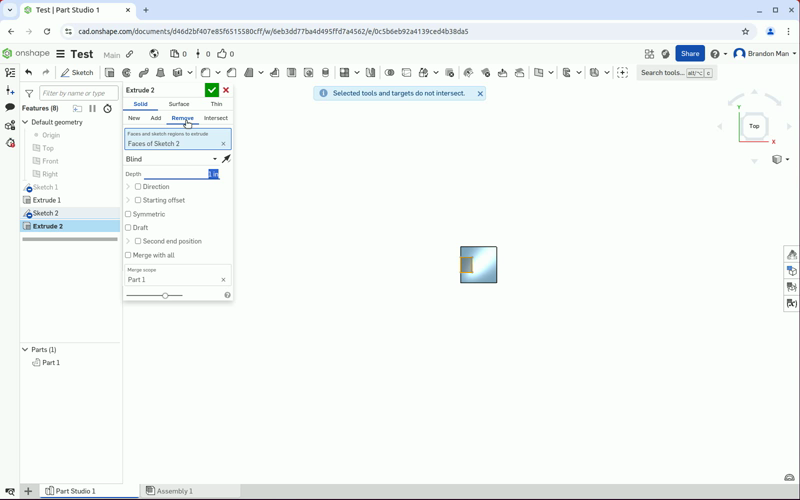
text(-23.108)
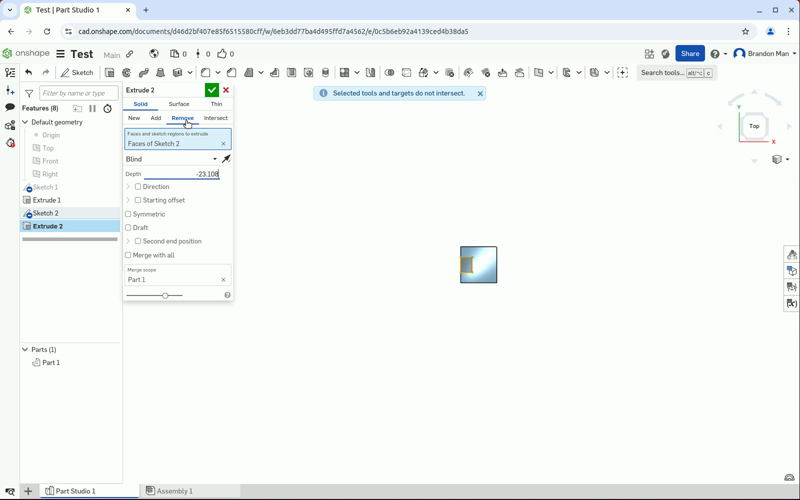
key(tab, 3)
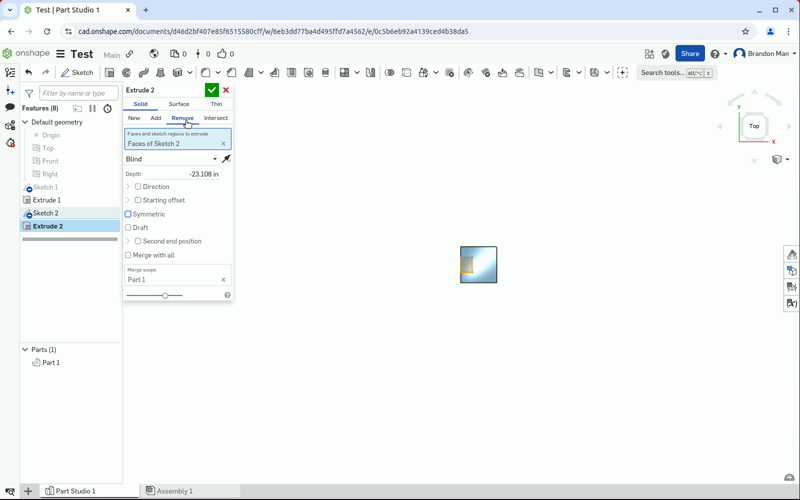
key(tab, 2)
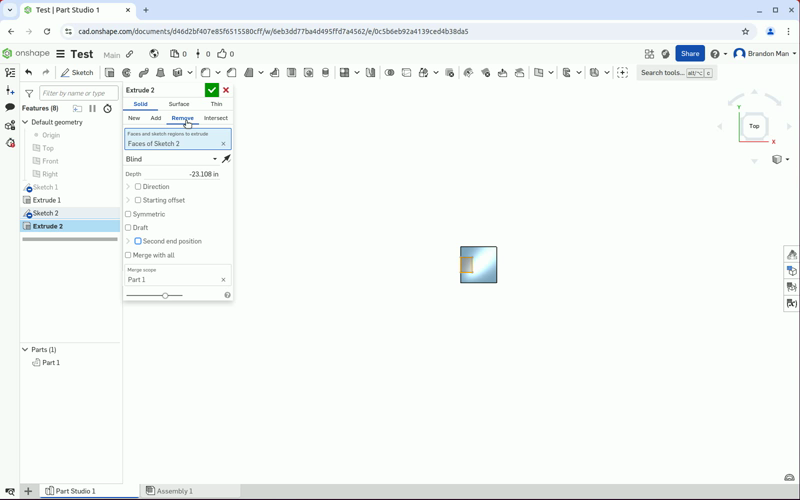
key(space)
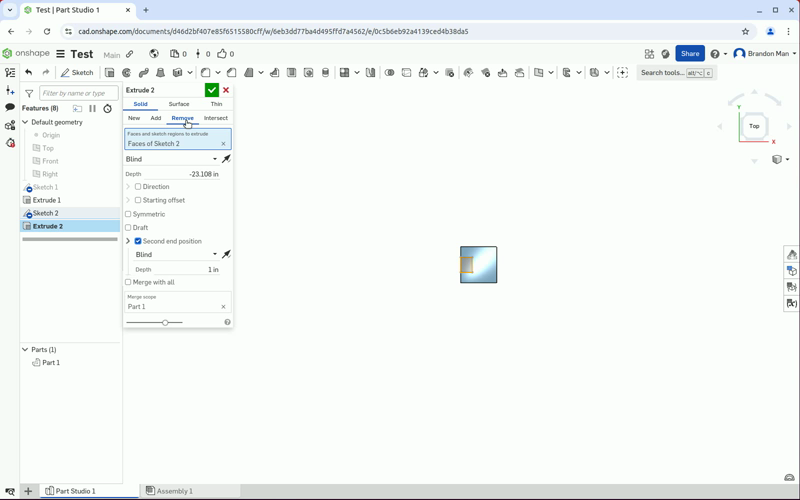
key(tab, 3)
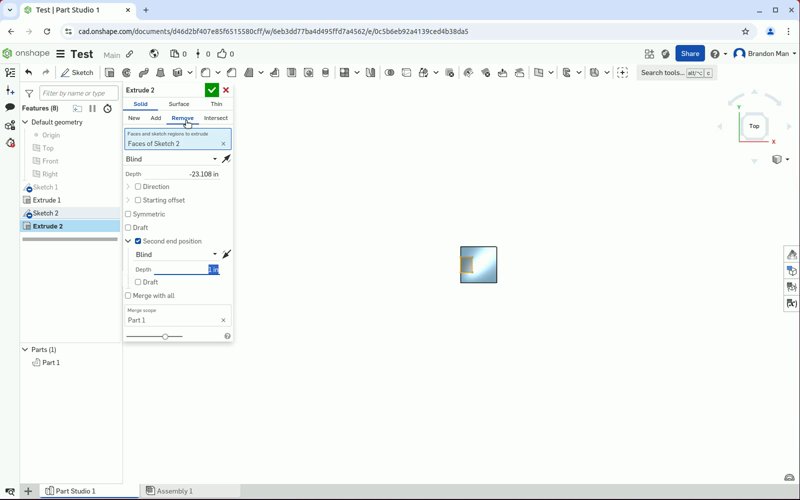
text(15.887)
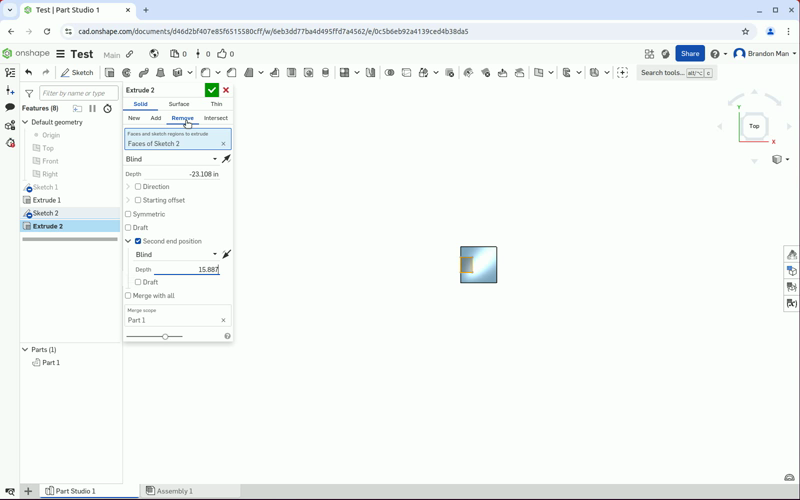
key(tab, 2)
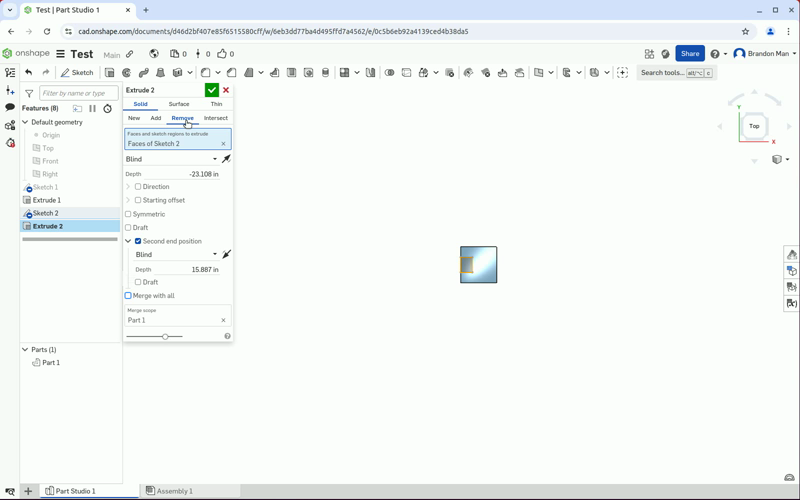
key(space)
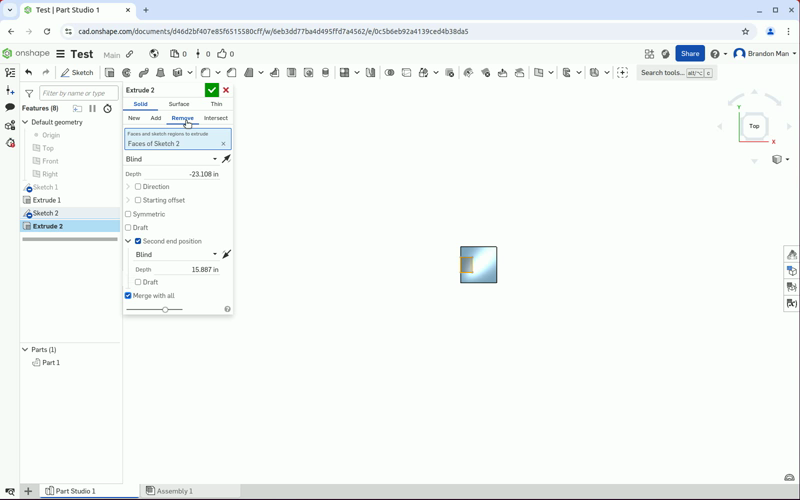
key(enter)
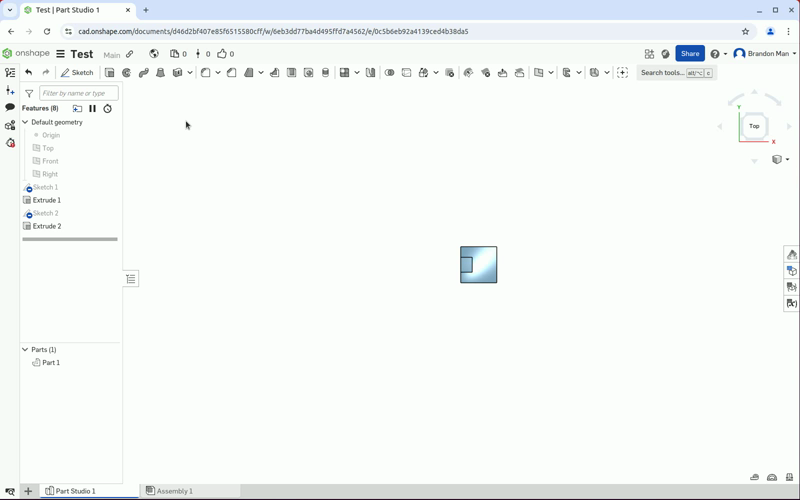
key(shift+h)
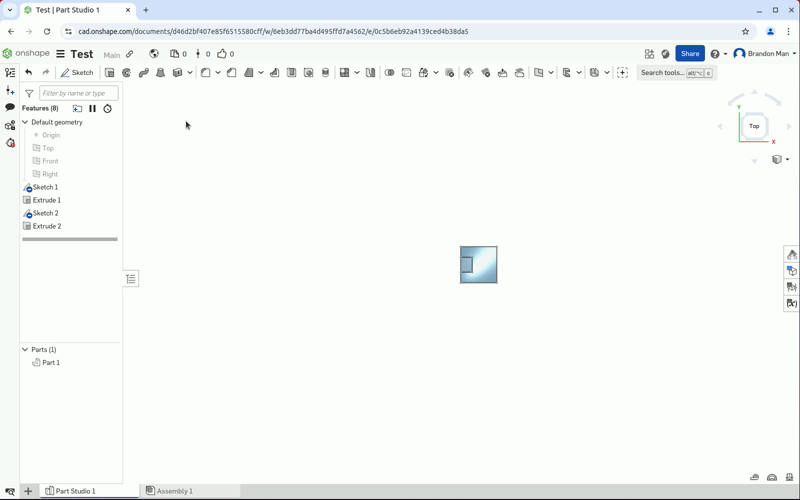
key(shift+h)
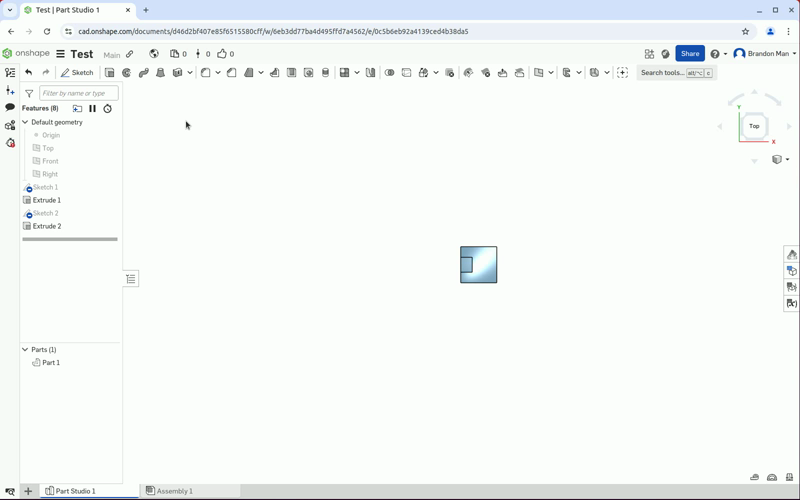
mouse_move(73, 189)
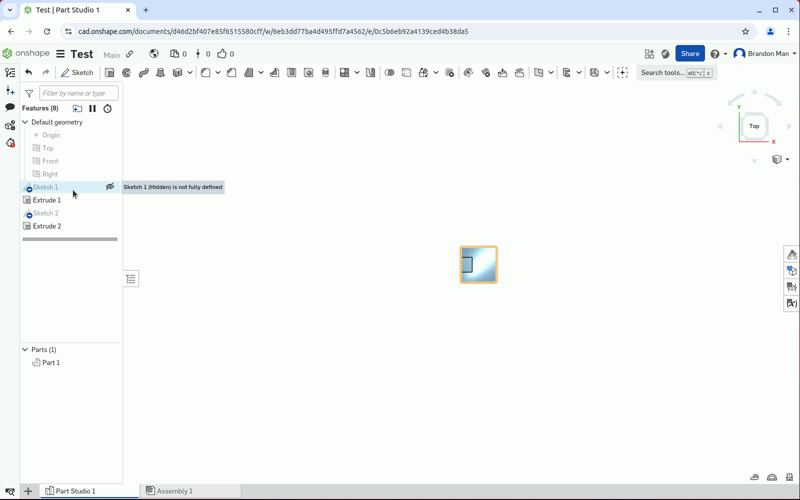
click(73, 189)
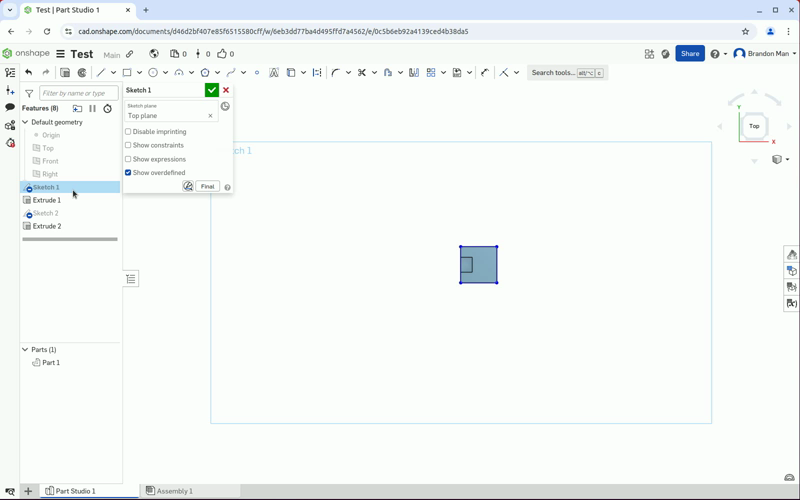
mouse_move(229, 92)
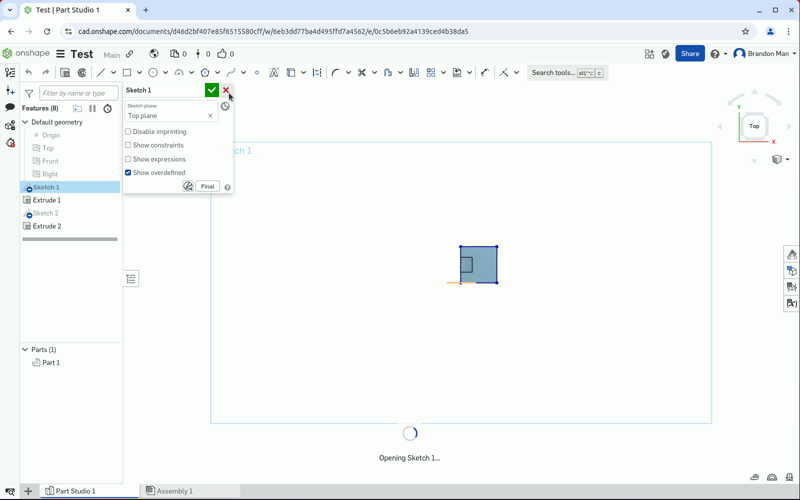
click(229, 92)
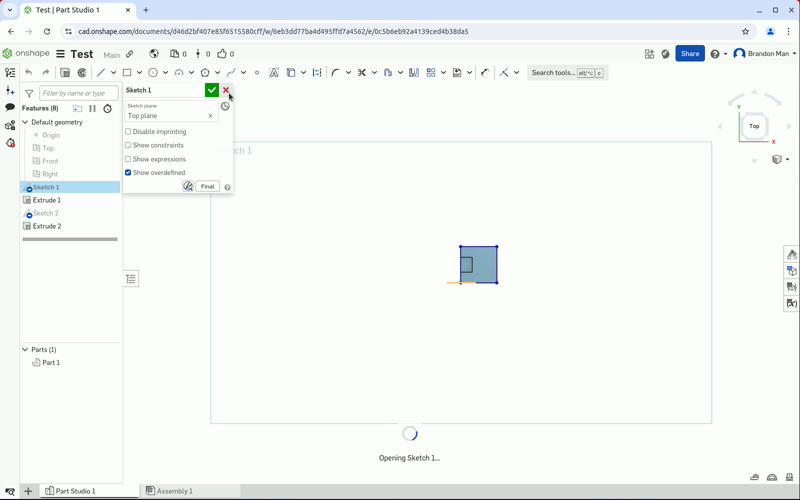
key(shift+s)
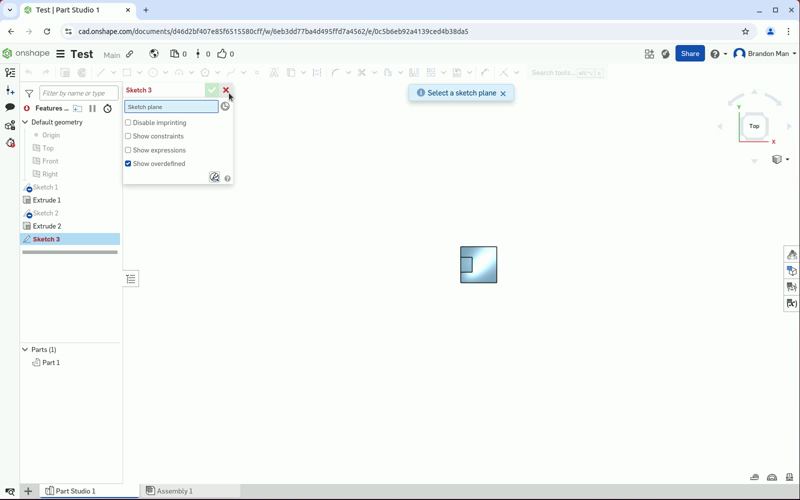
mouse_move(73, 150)
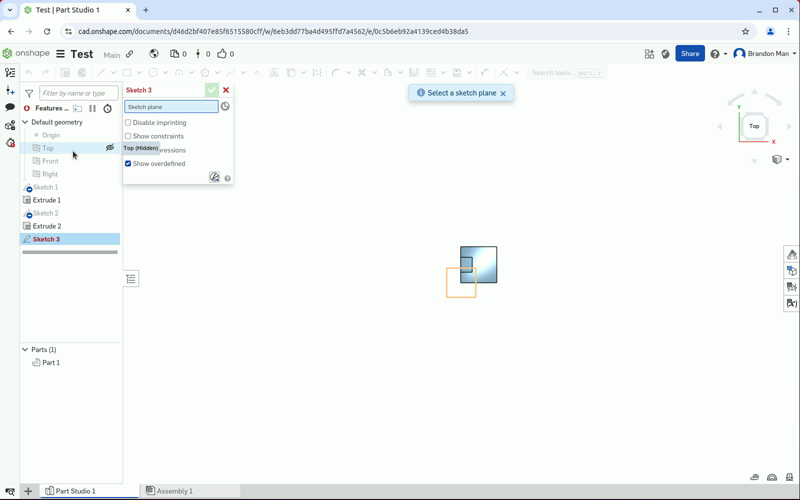
click(73, 150)
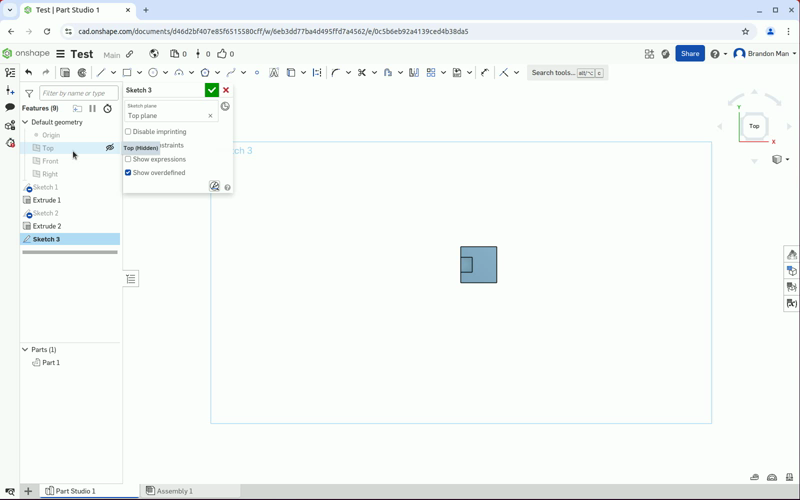
mouse_move(73, 352)
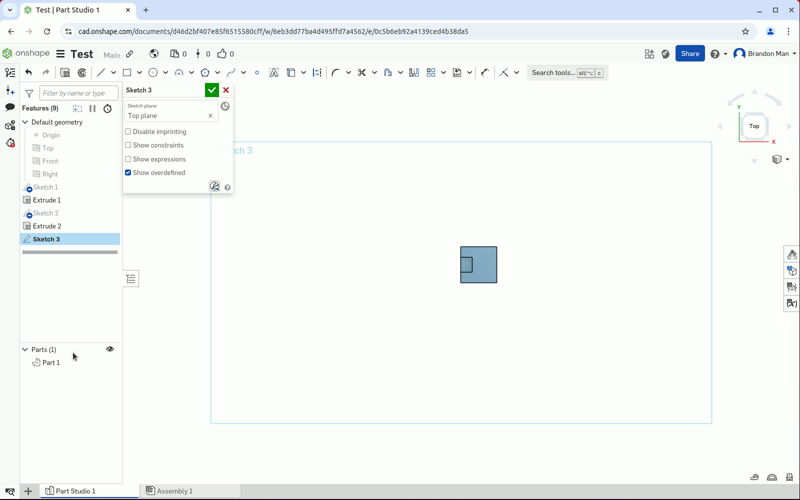
key(y)
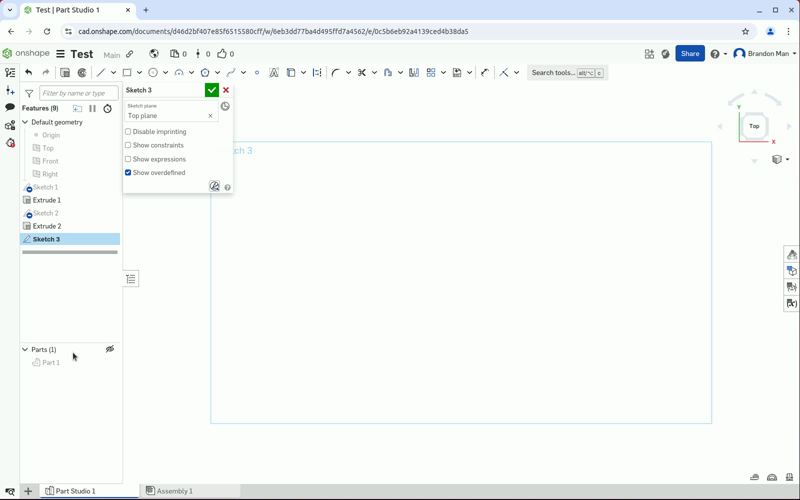
key(l)
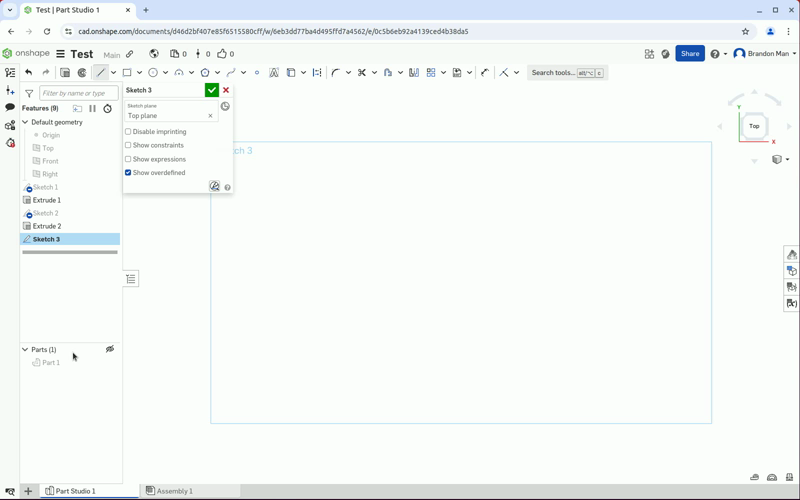
key_down(shift)
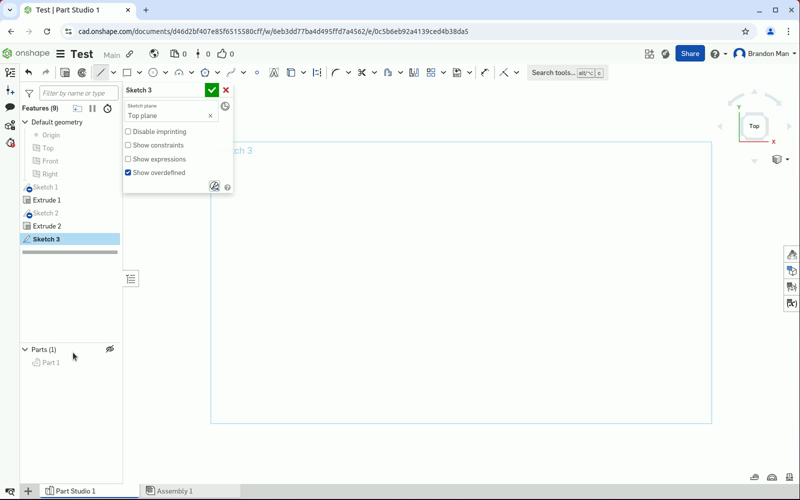
mouse_move(471, 272)
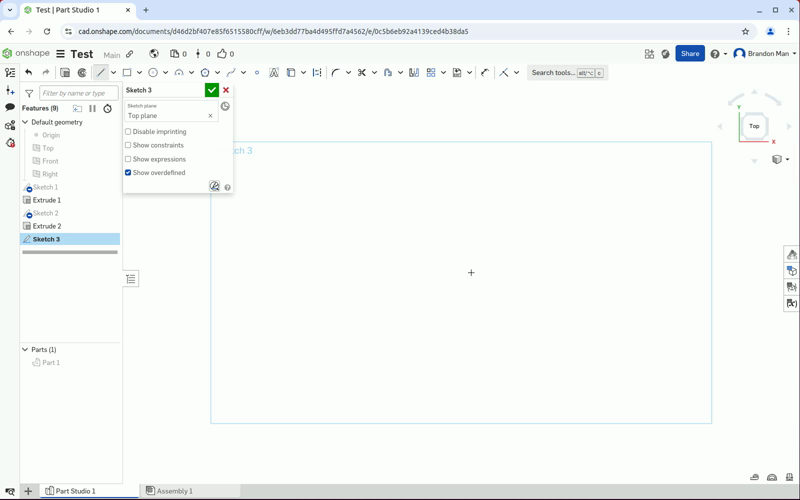
click(471, 272)
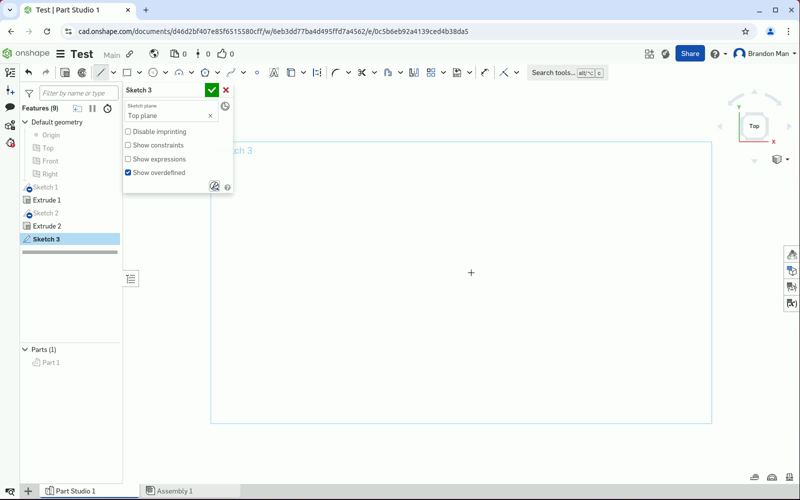
key_up(shift)
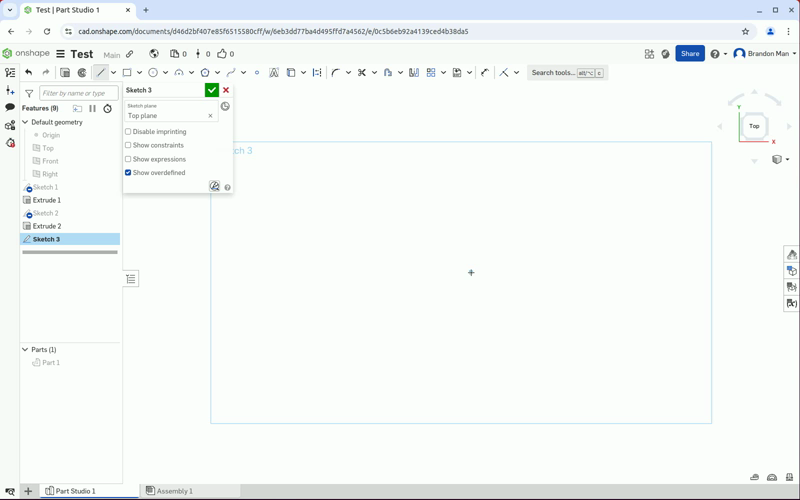
key_down(shift)
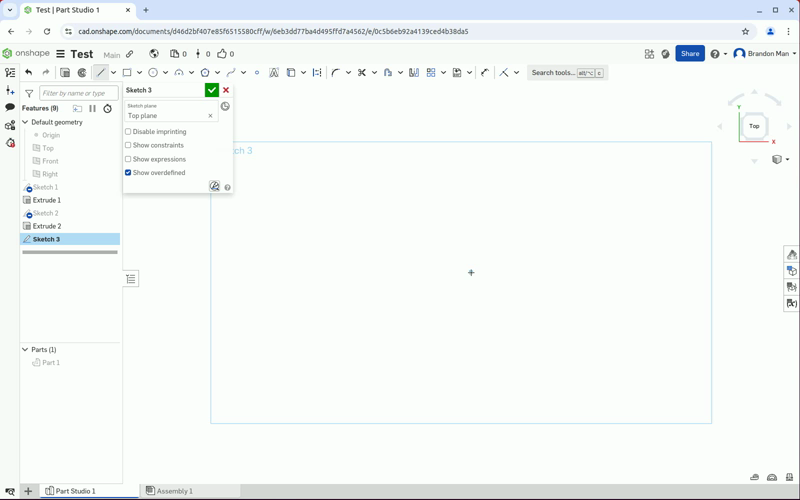
mouse_move(501, 272)
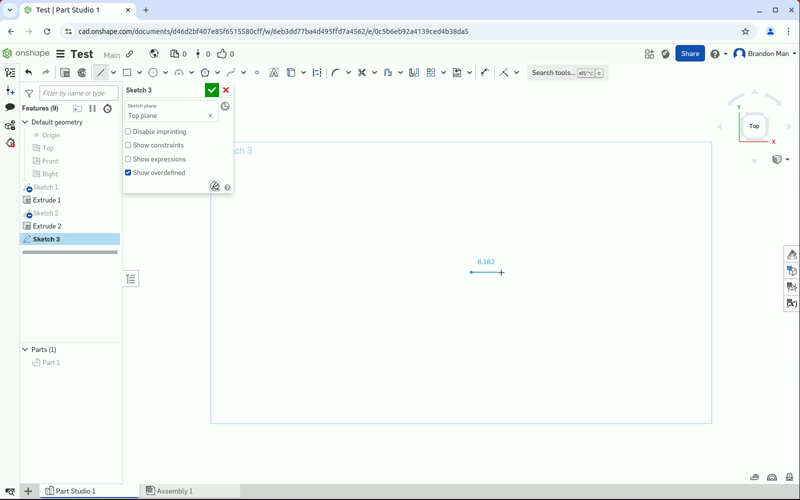
mouse_move(486, 272)
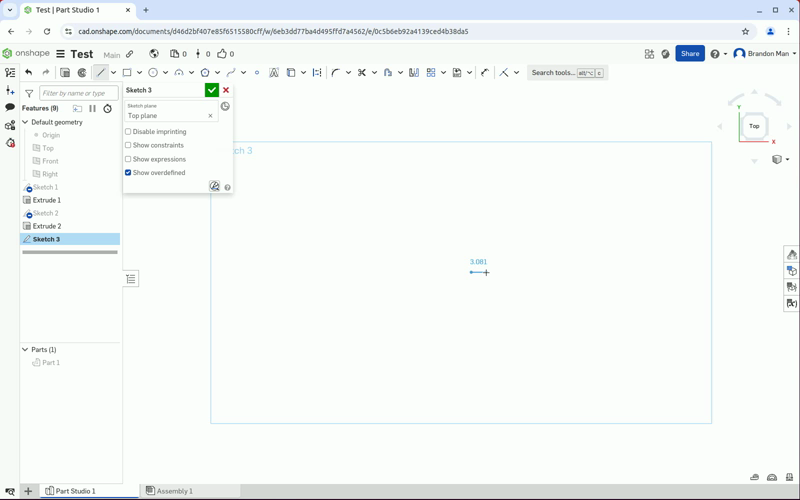
click(486, 272)
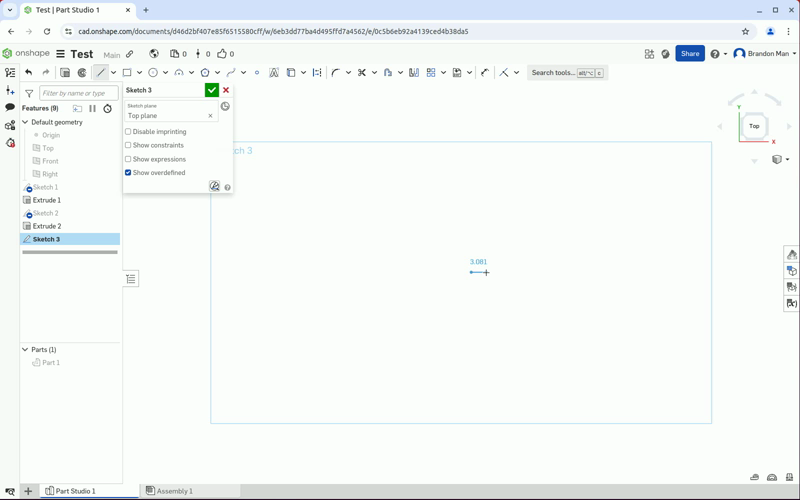
key_up(shift)
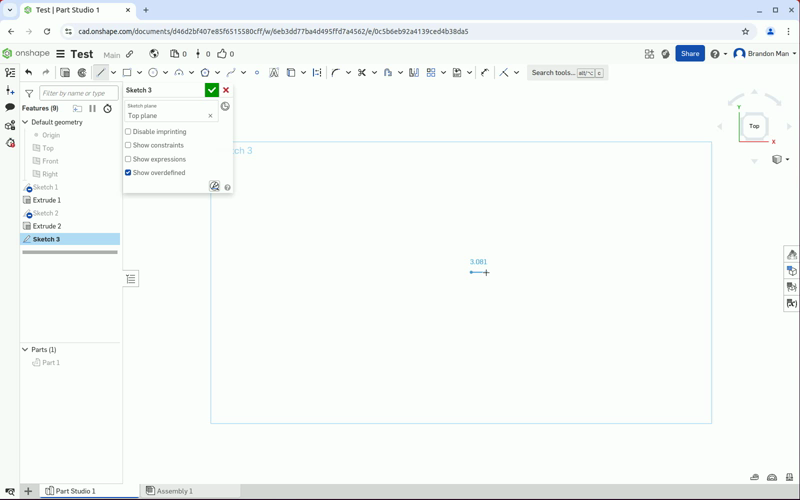
key_down(shift)
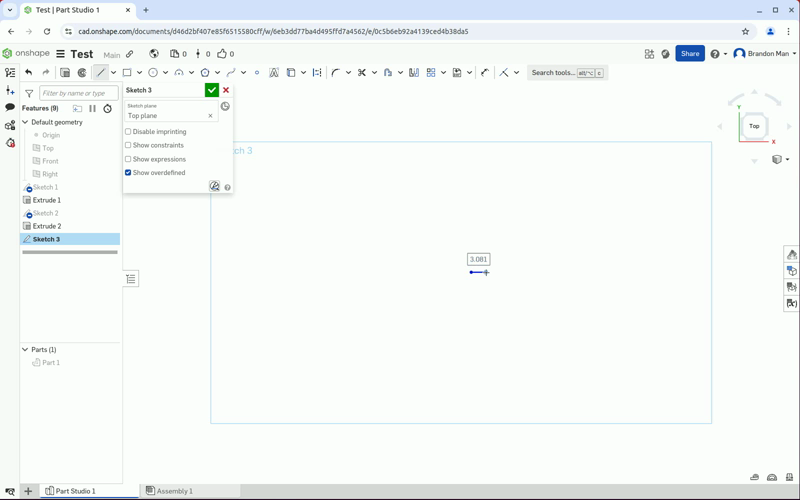
mouse_move(516, 272)
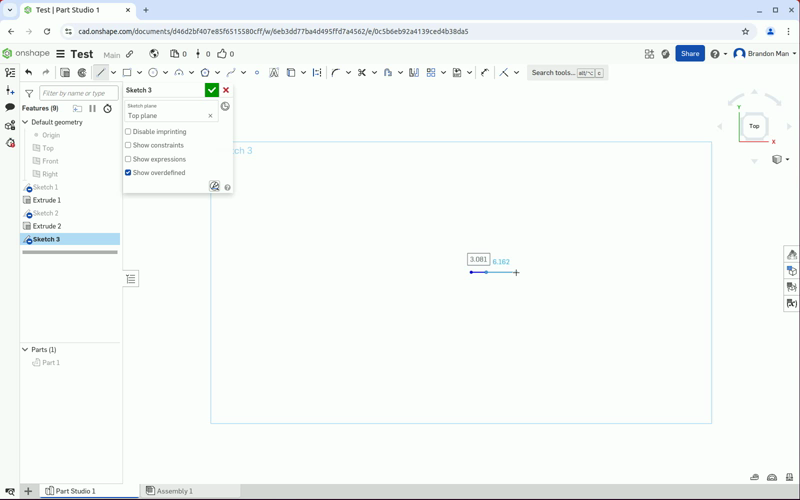
mouse_move(486, 257)
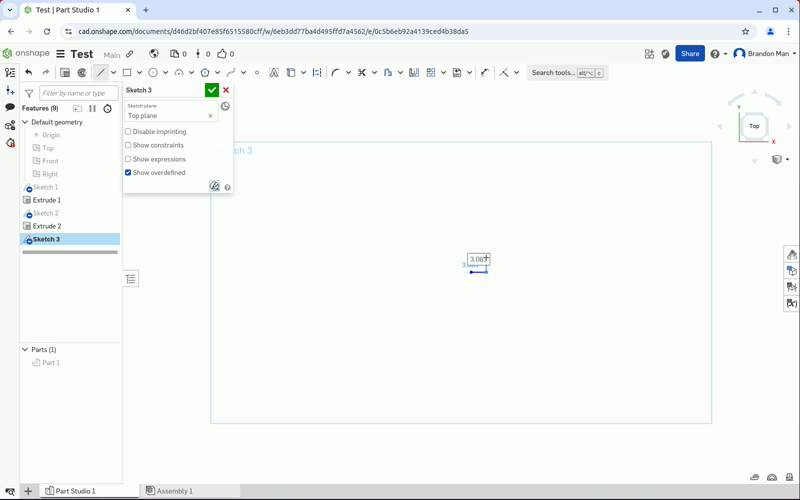
click(486, 257)
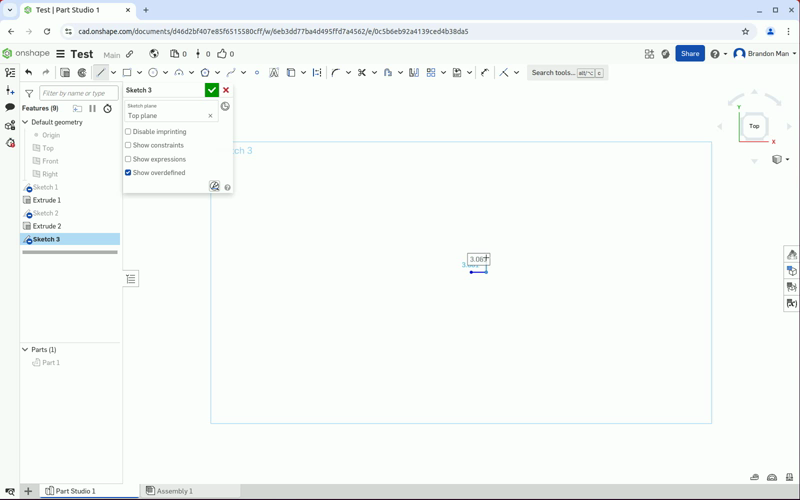
key_up(shift)
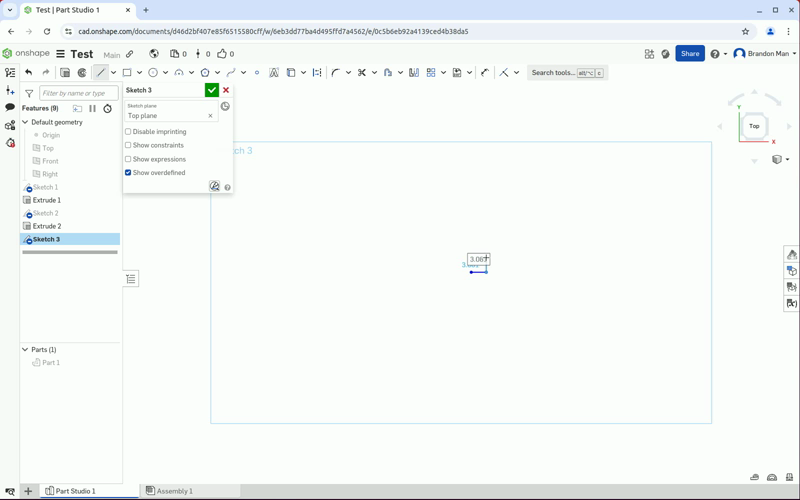
key_down(shift)
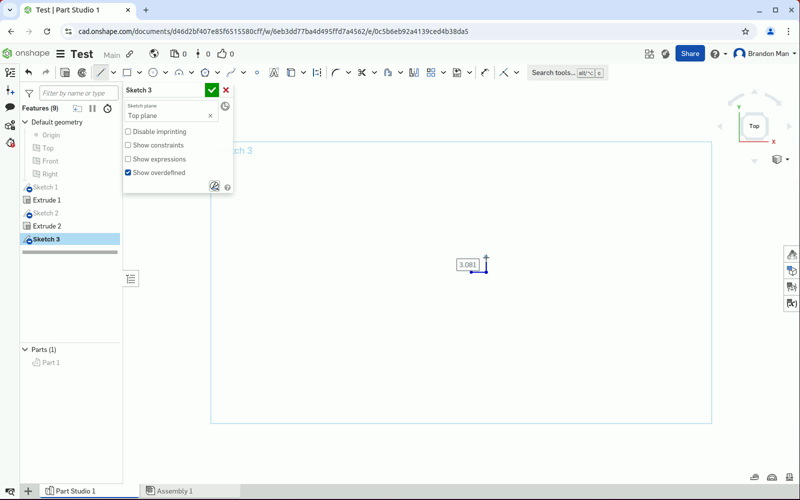
mouse_move(516, 257)
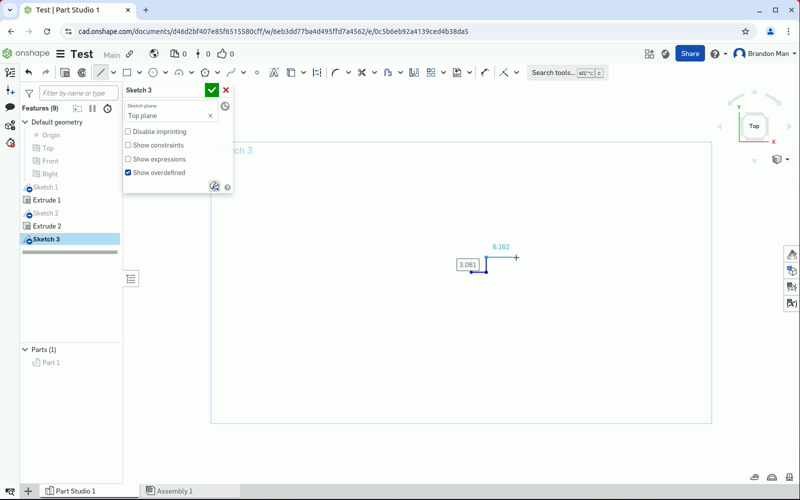
mouse_move(471, 257)
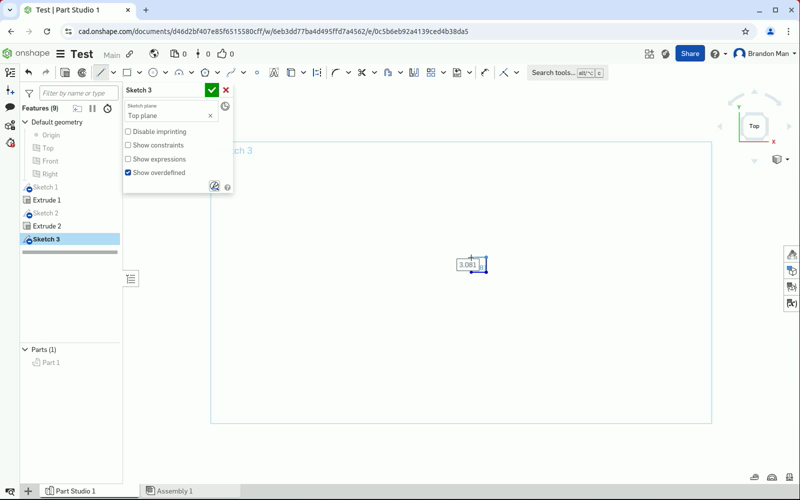
click(471, 257)
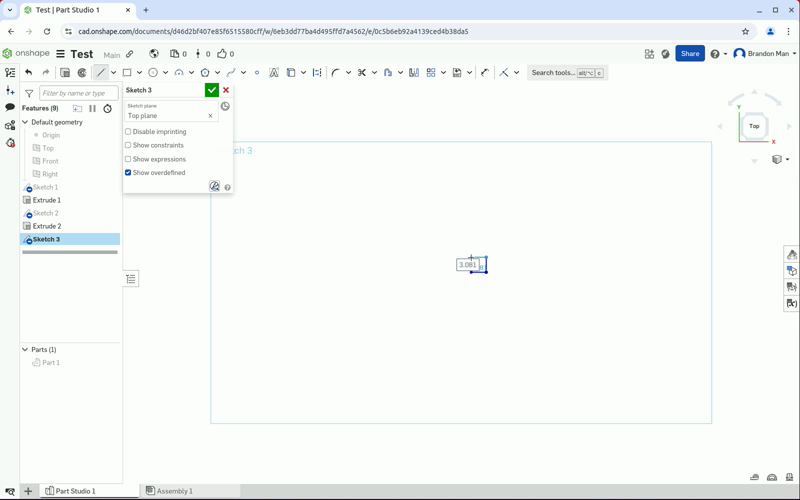
key_up(shift)
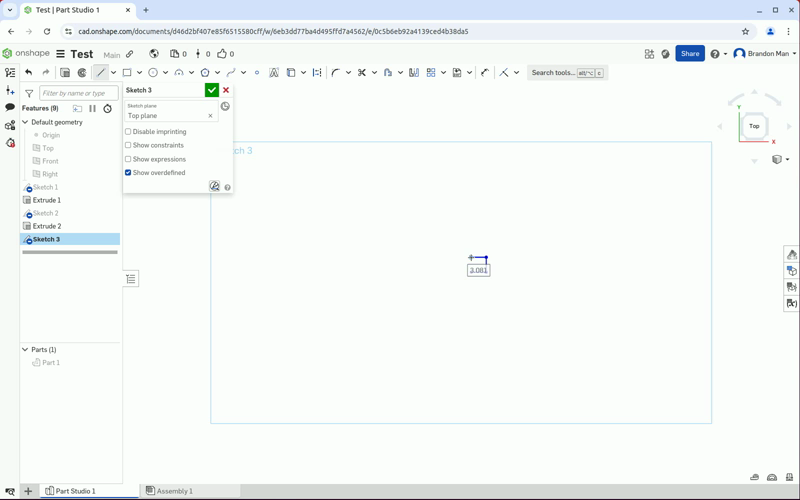
mouse_move(501, 257)
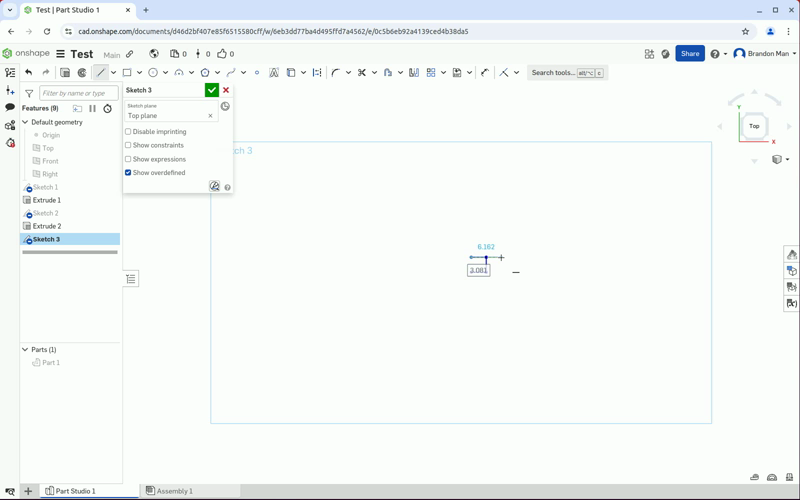
key_down(shift)
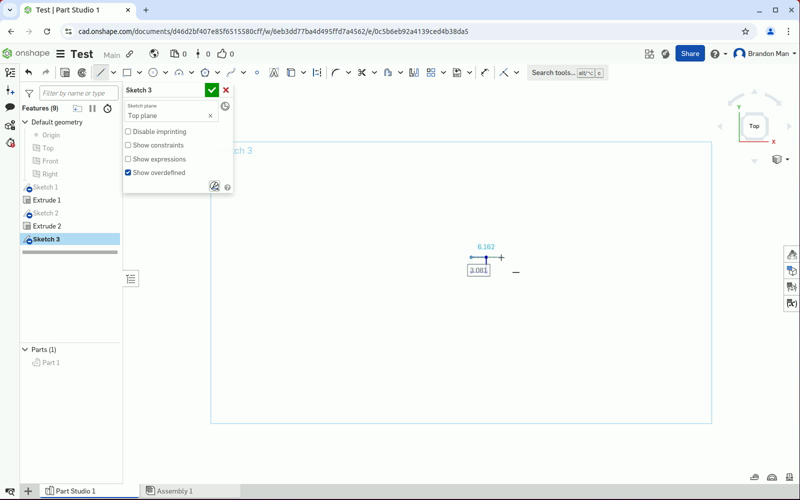
mouse_move(471, 272)
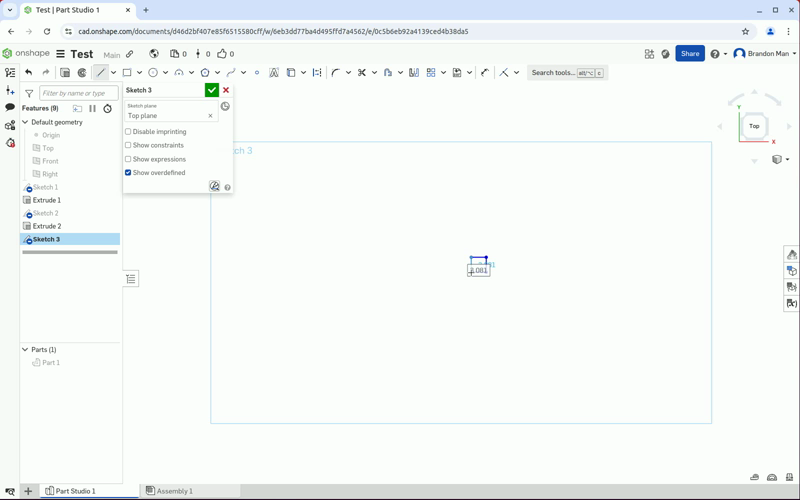
key_up(shift)
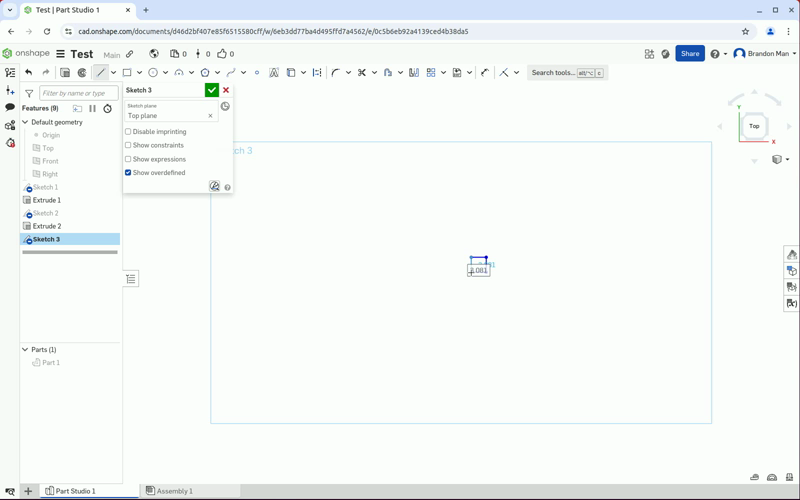
click(471, 272)
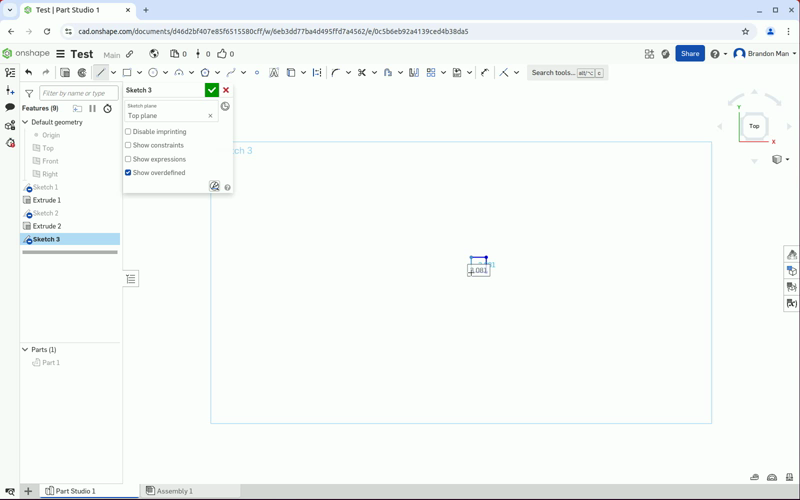
key(esc)
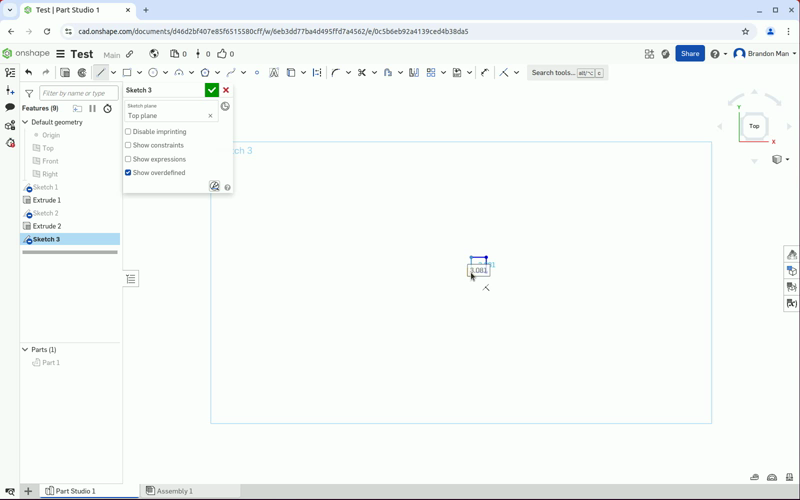
mouse_move(479, 263)
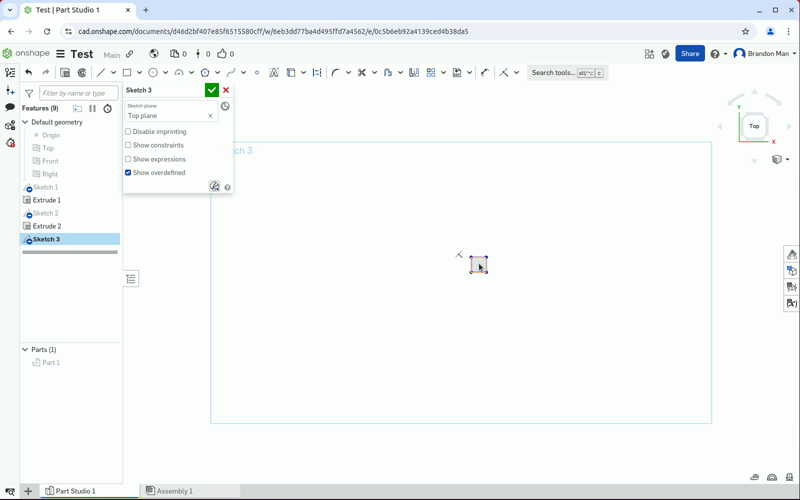
scroll(6)
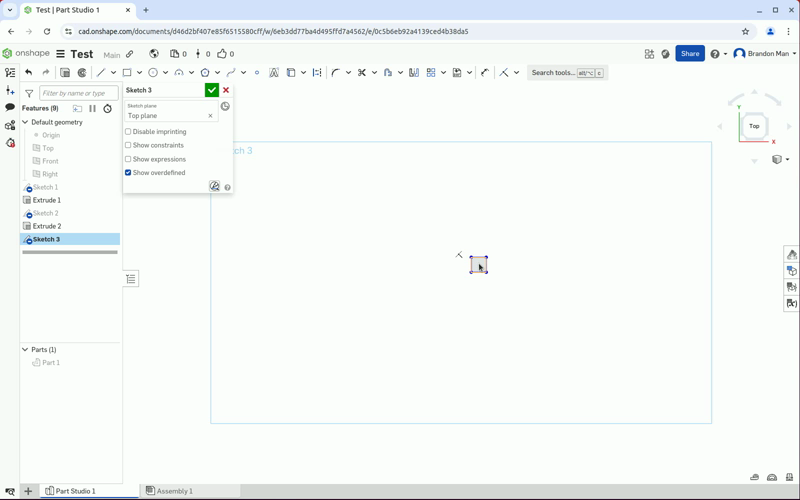
scroll(6)
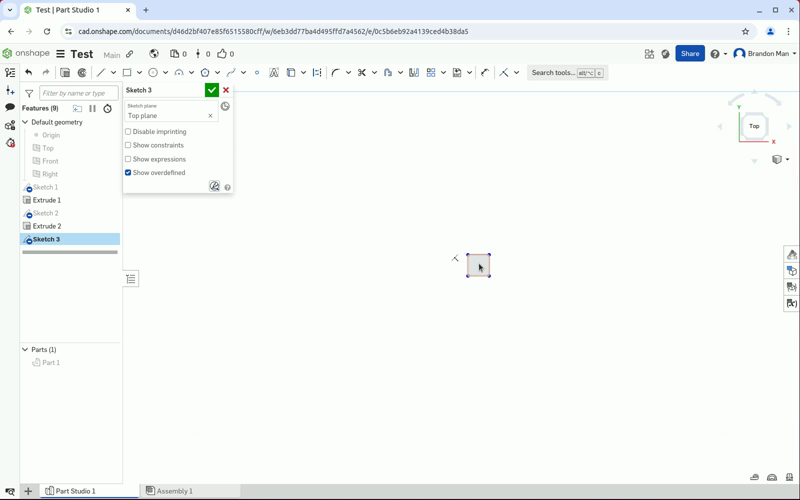
scroll(6)
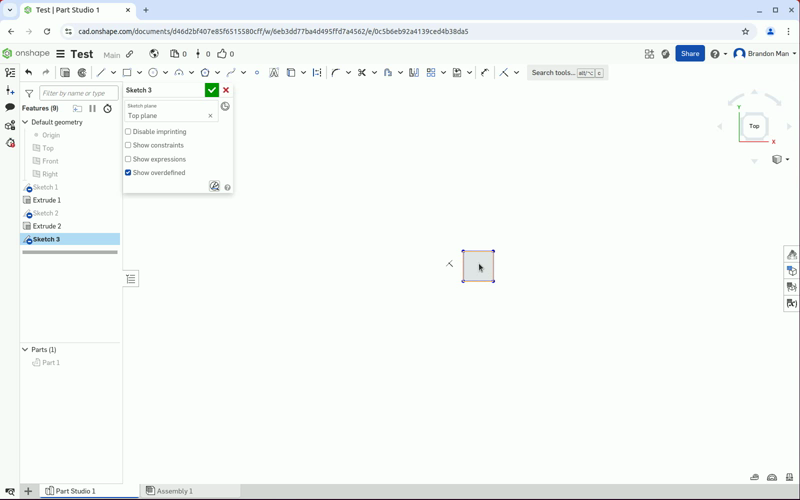
scroll(6)
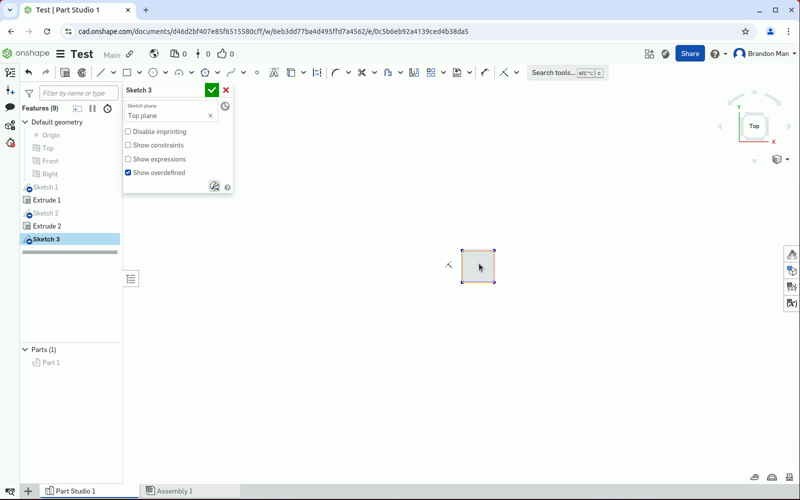
scroll(6)
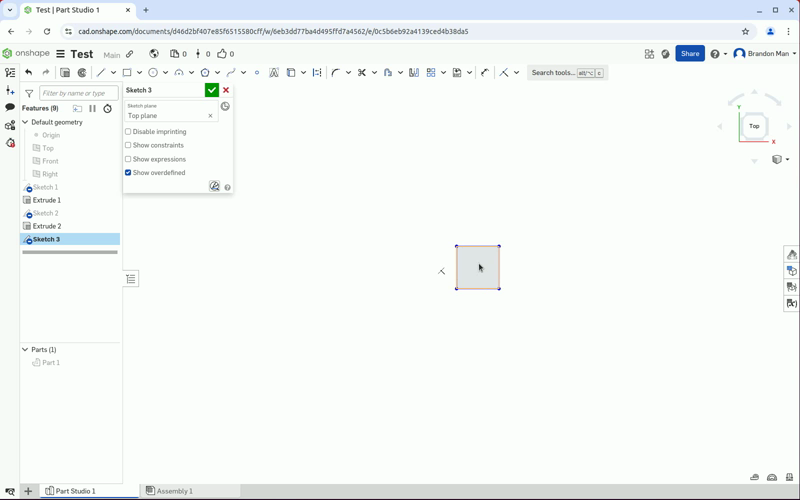
scroll(6)
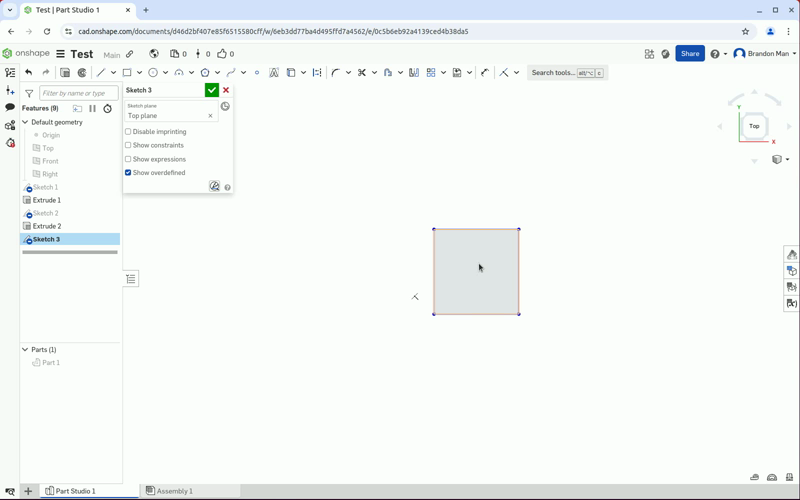
scroll(6)
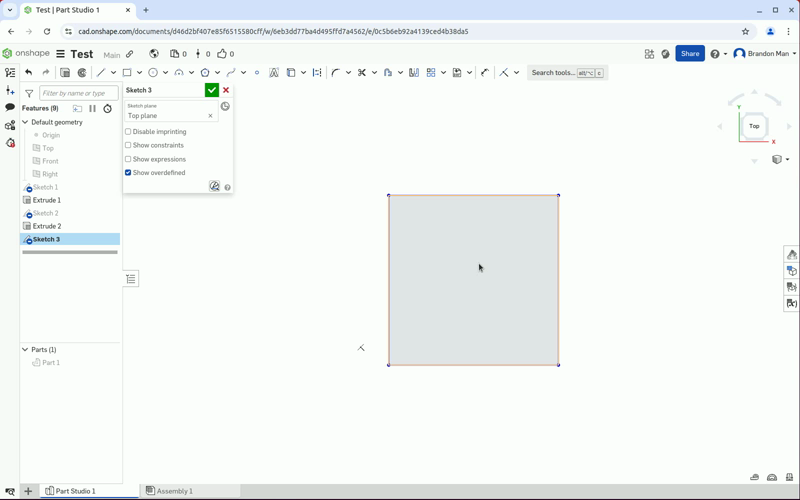
click(479, 263)
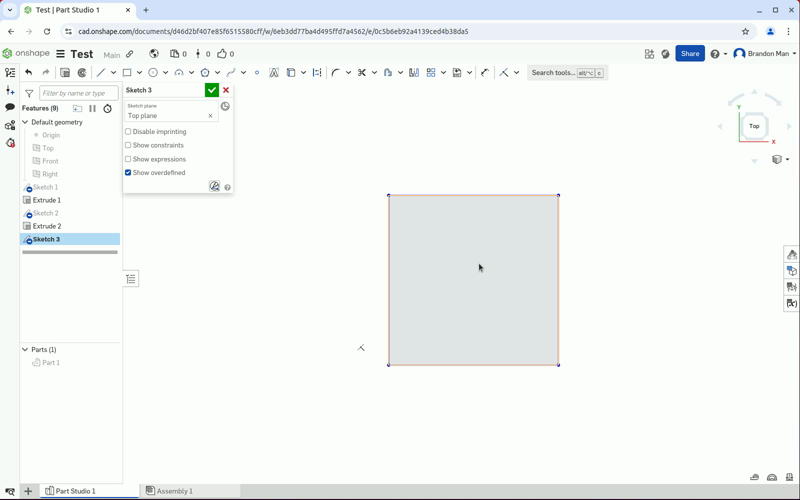
scroll(-6)
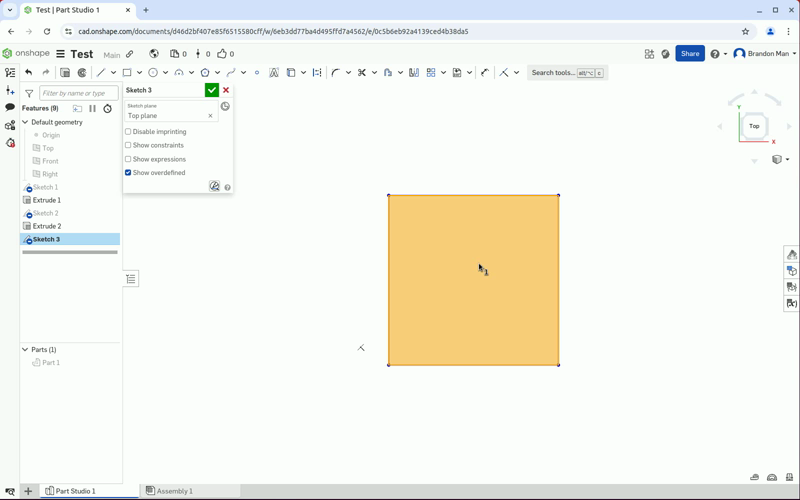
scroll(-6)
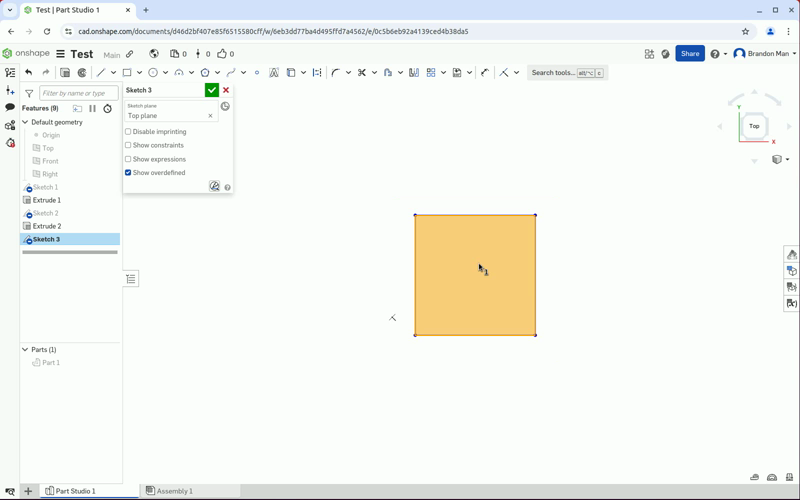
scroll(-6)
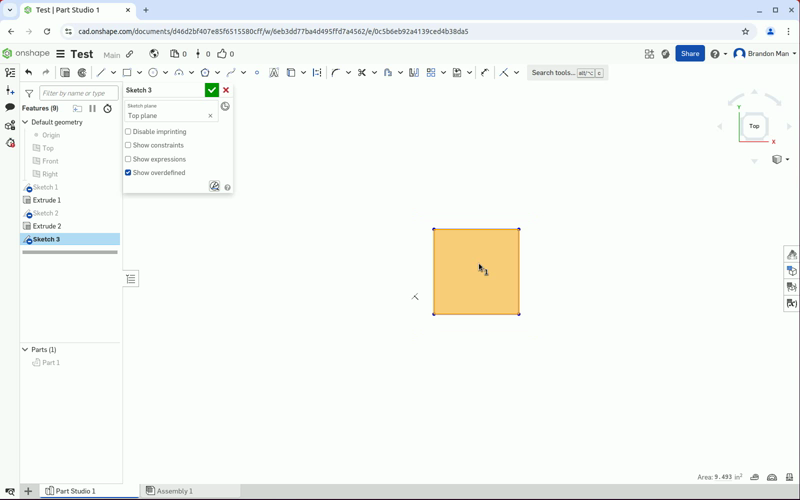
scroll(-6)
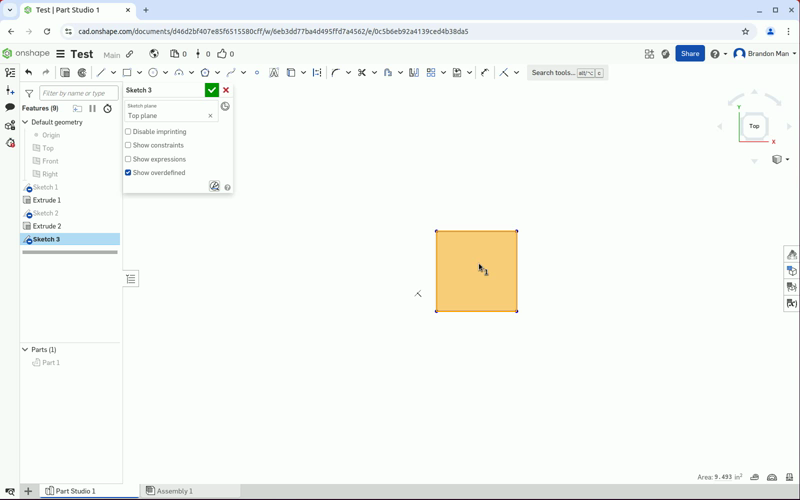
scroll(-6)
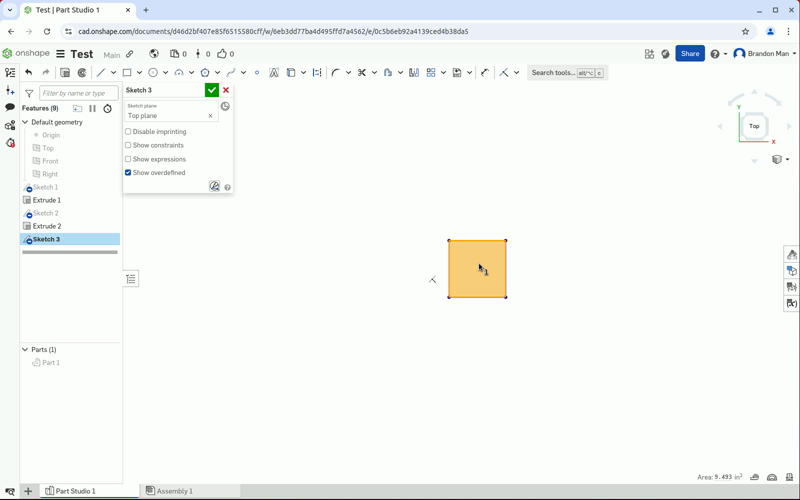
scroll(-6)
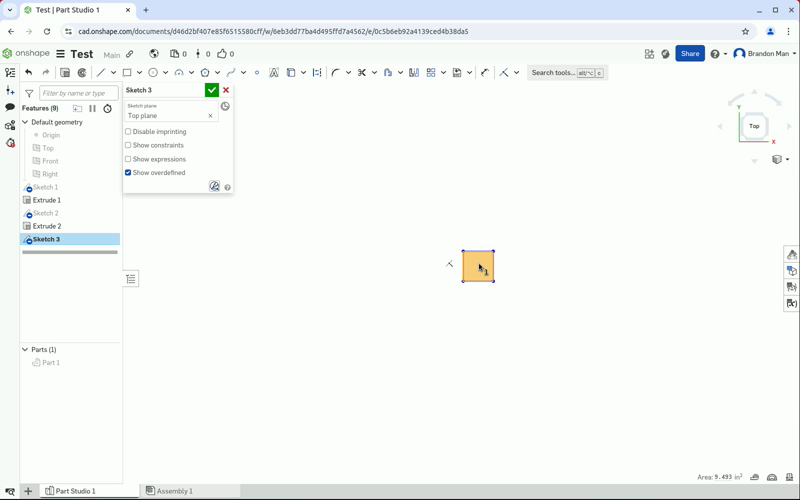
scroll(-6)
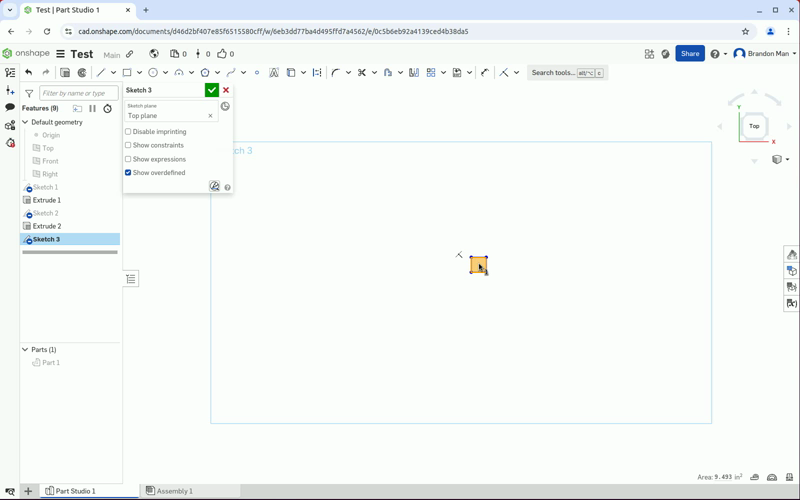
mouse_move(73, 352)
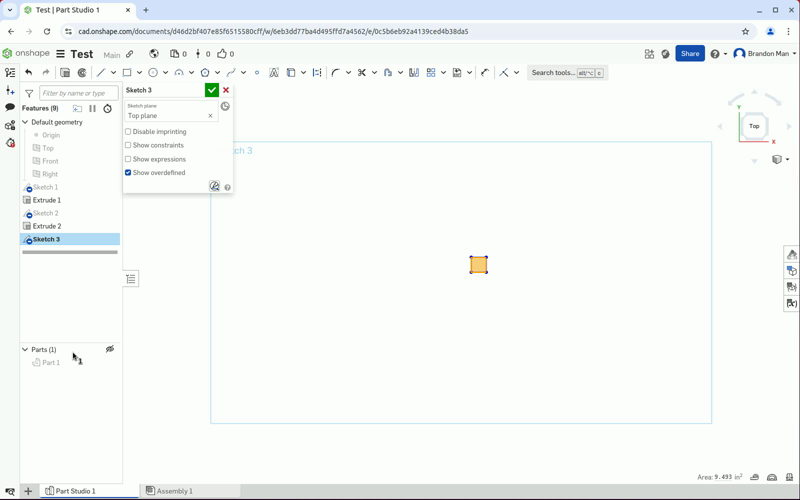
key(shift+y)
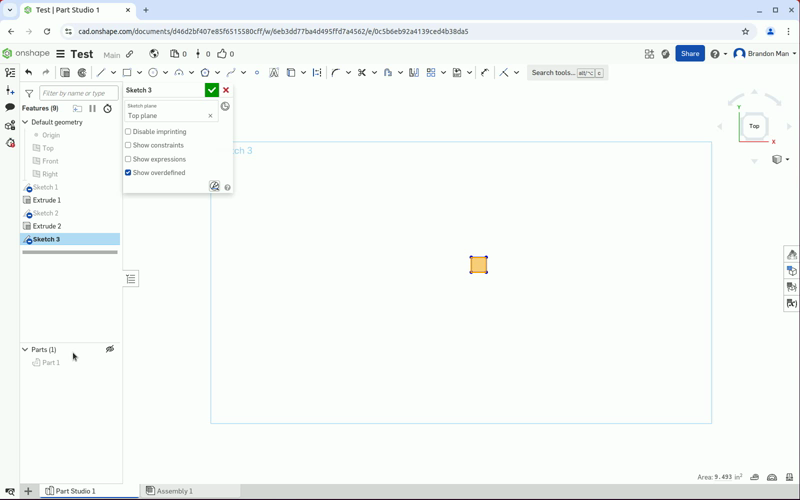
key(shift+e)
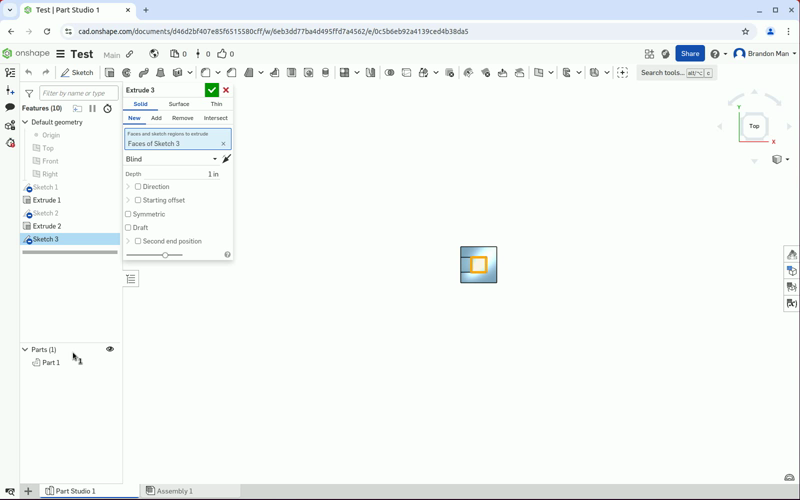
mouse_move(143, 106)
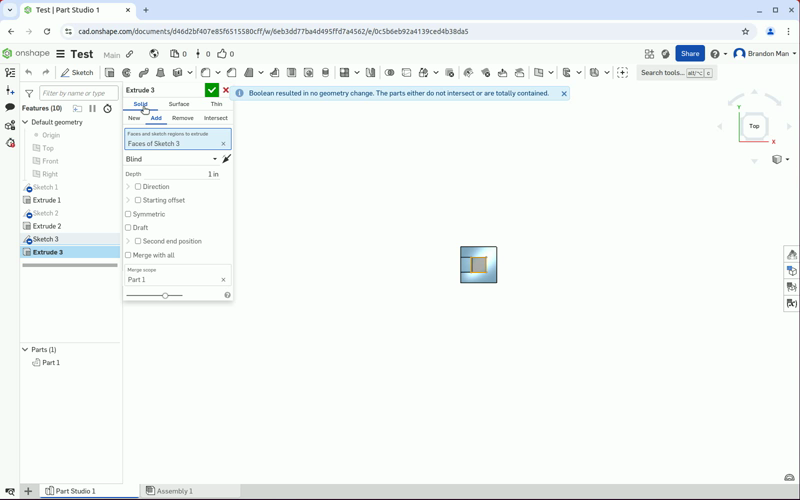
click(143, 106)
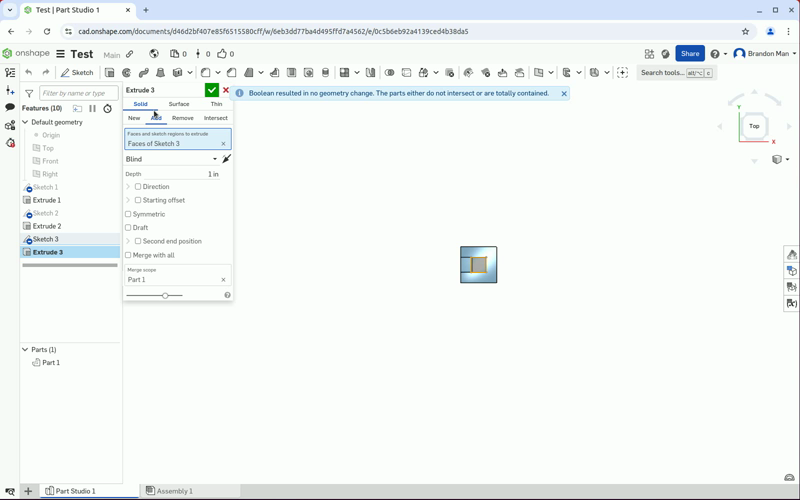
mouse_move(186, 120)
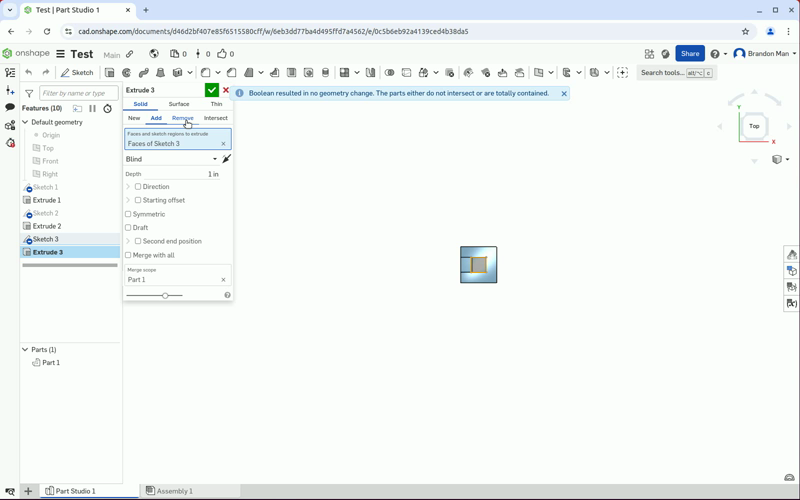
click(186, 120)
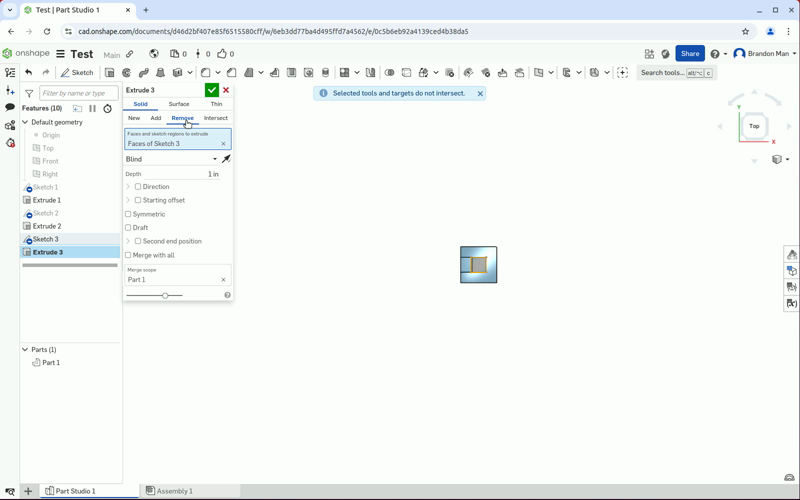
key(tab, 4)
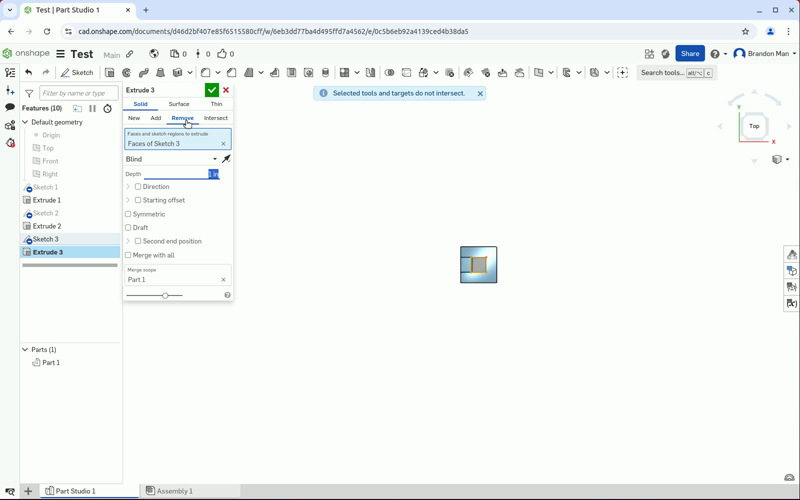
text(-23.108)
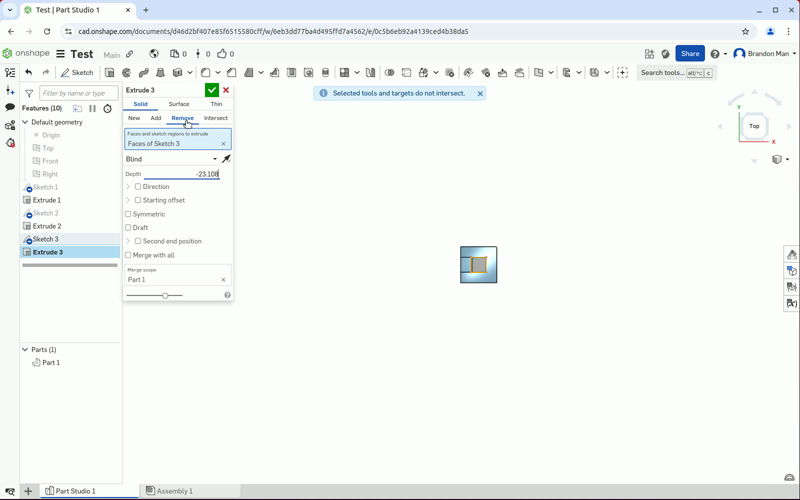
key(tab, 3)
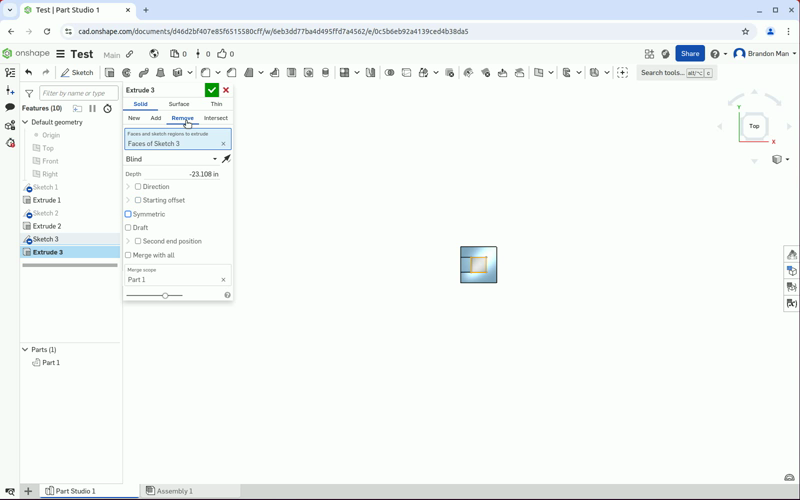
key(tab, 2)
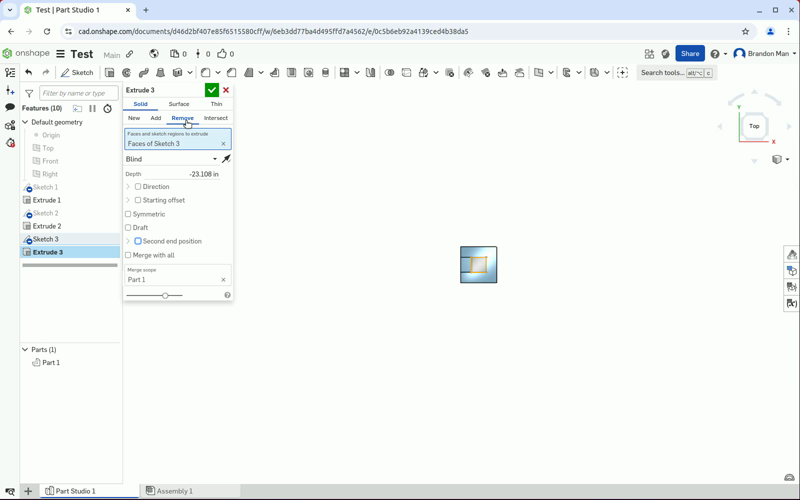
key(space)
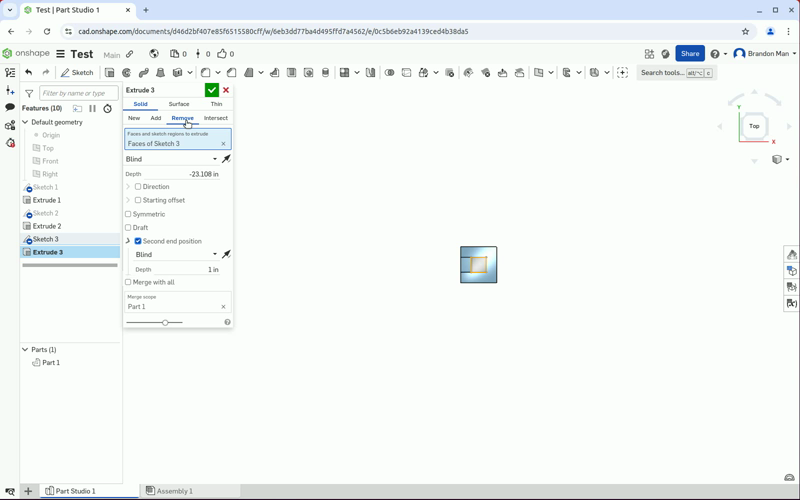
key(tab, 3)
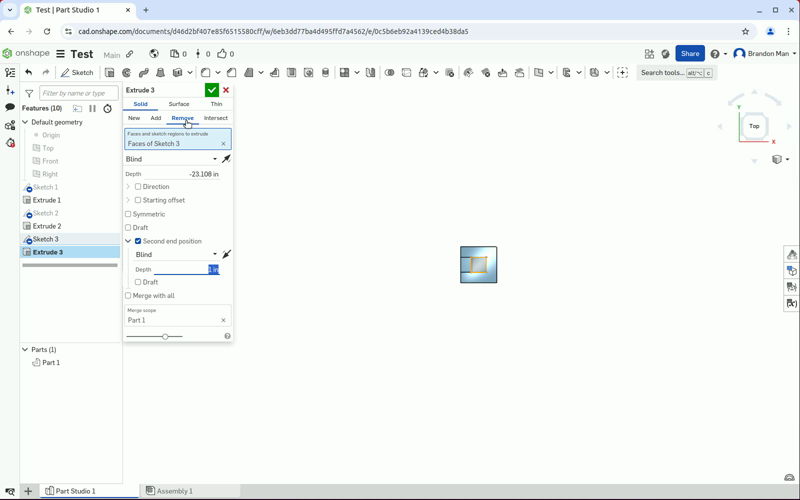
text(15.887)
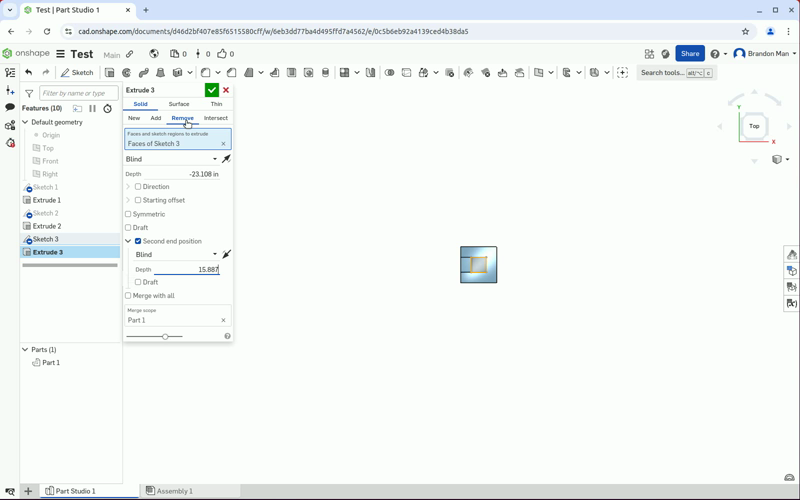
key(tab, 2)
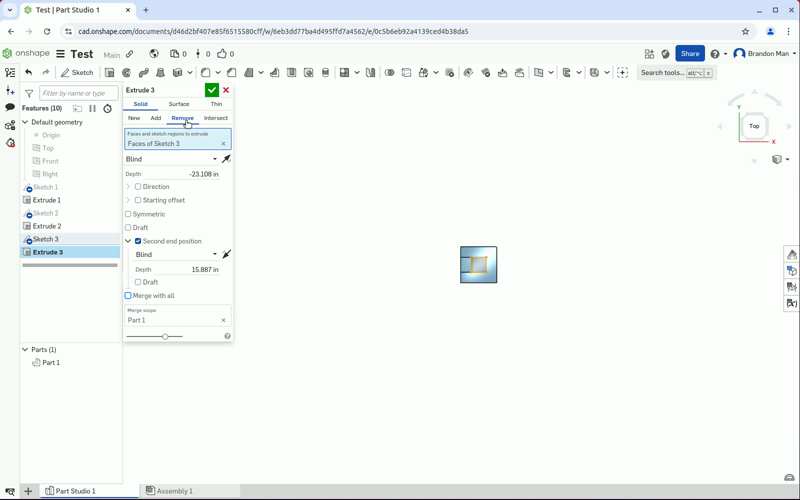
key(space)
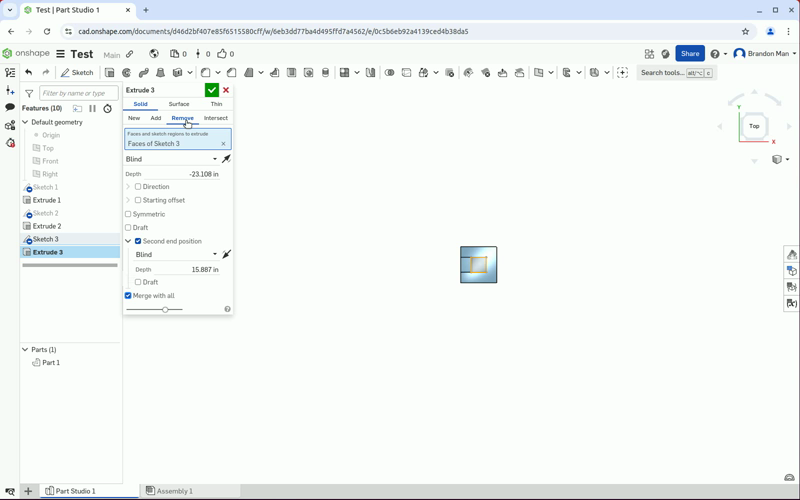
key(enter)
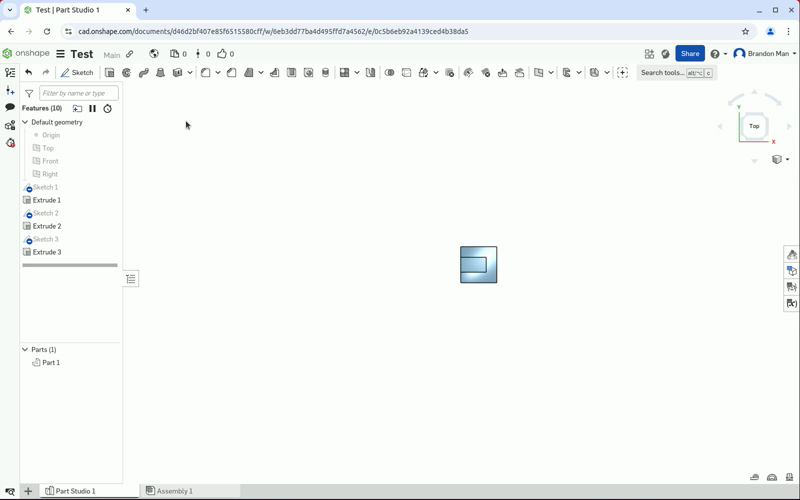
key(shift+h)
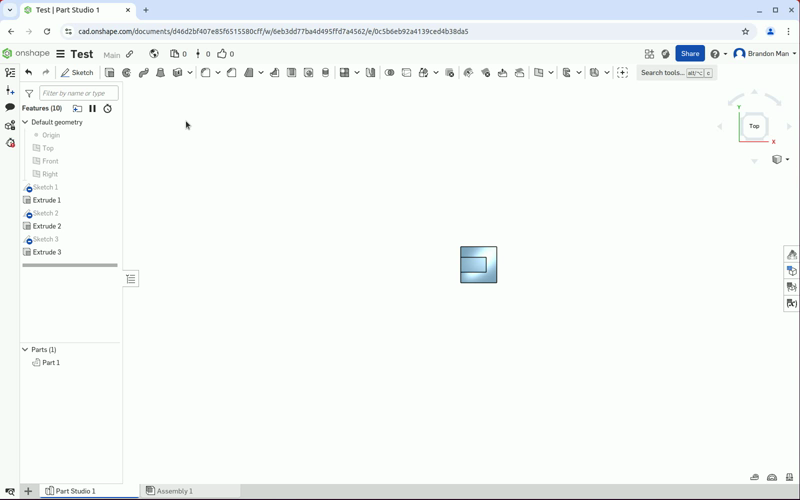
key(shift+h)
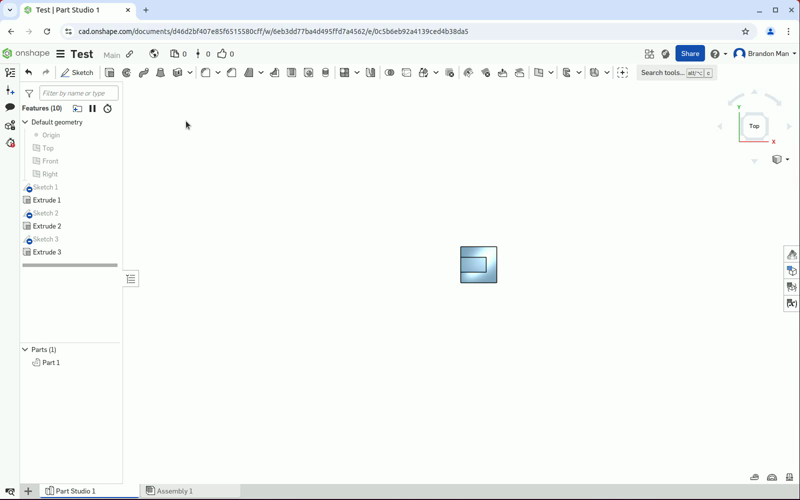
mouse_move(73, 189)
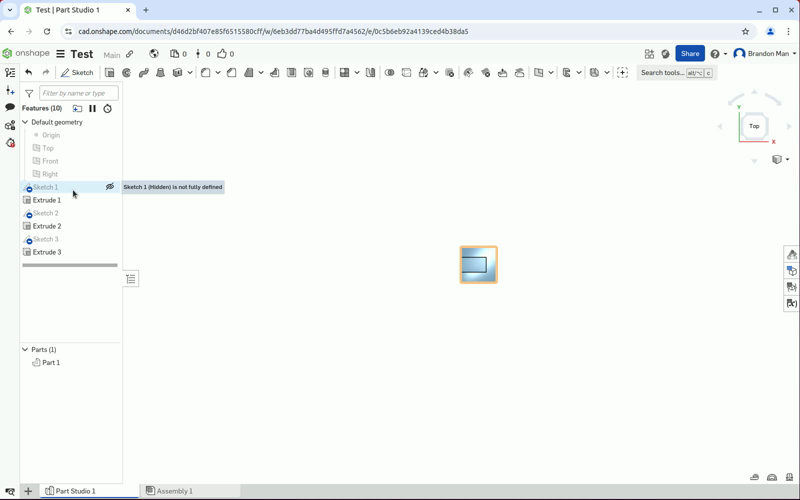
click(73, 189)
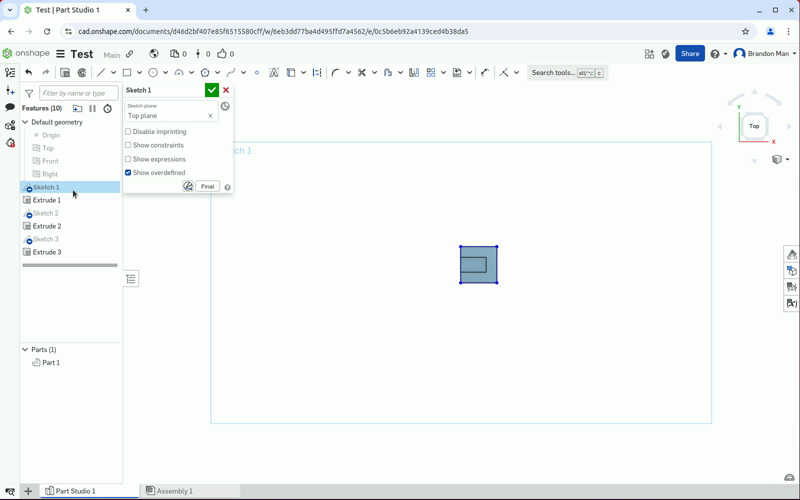
mouse_move(229, 92)
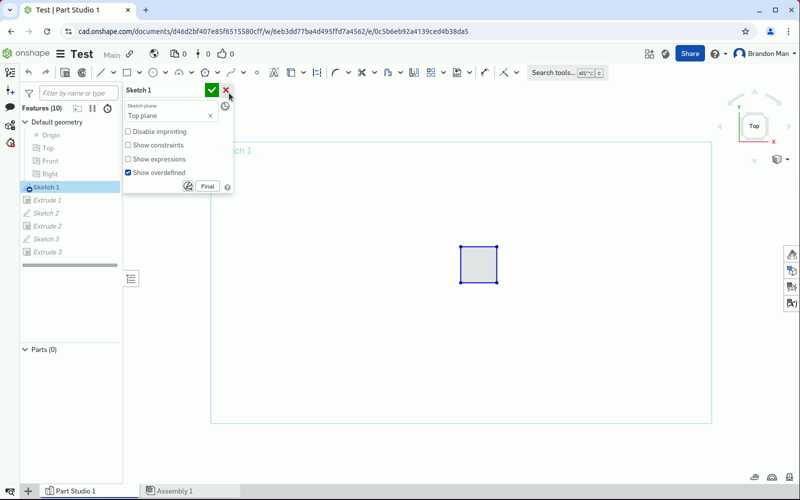
click(229, 92)
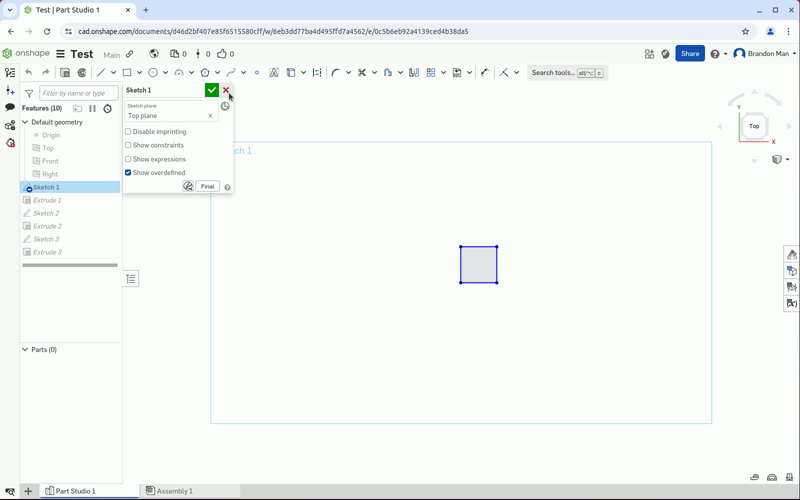
key(shift+s)
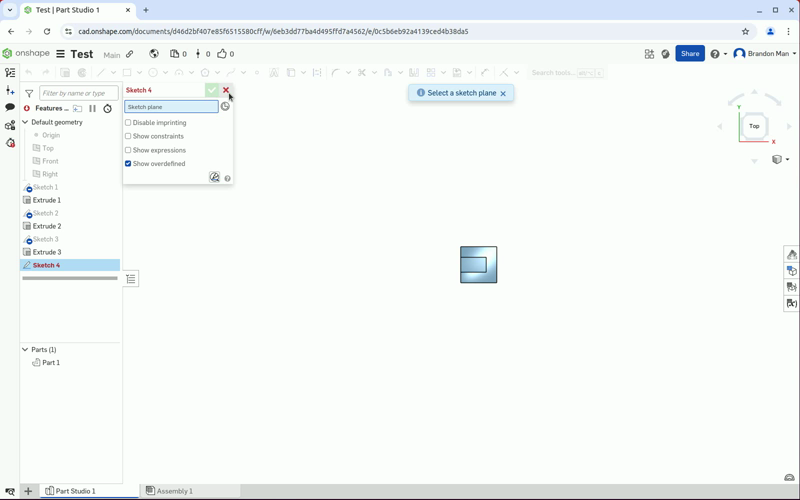
mouse_move(73, 150)
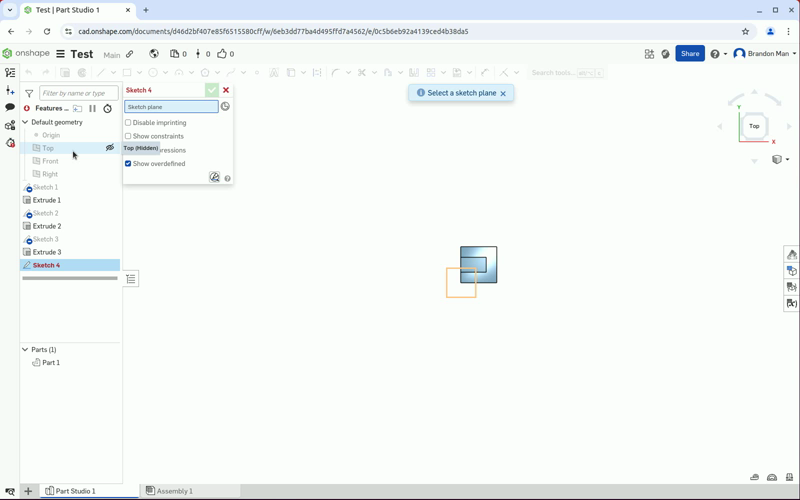
click(73, 150)
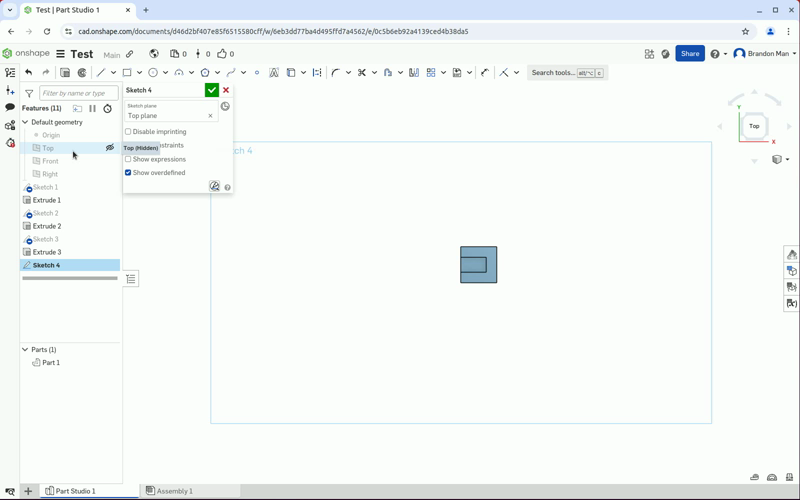
mouse_move(73, 352)
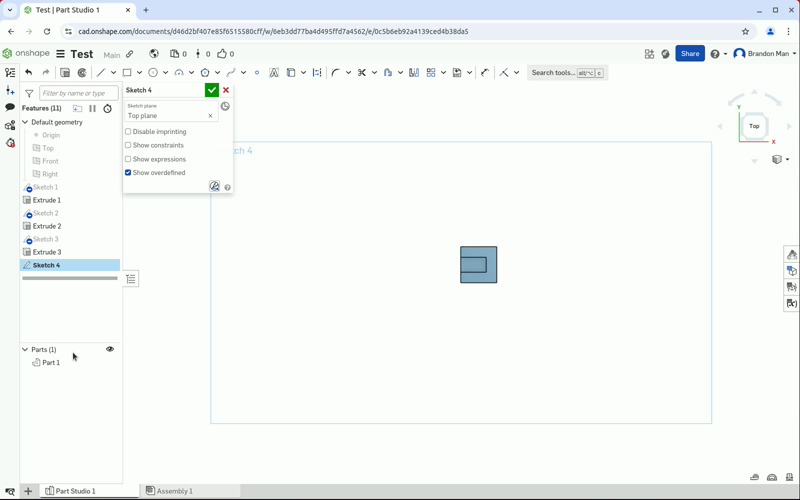
key(y)
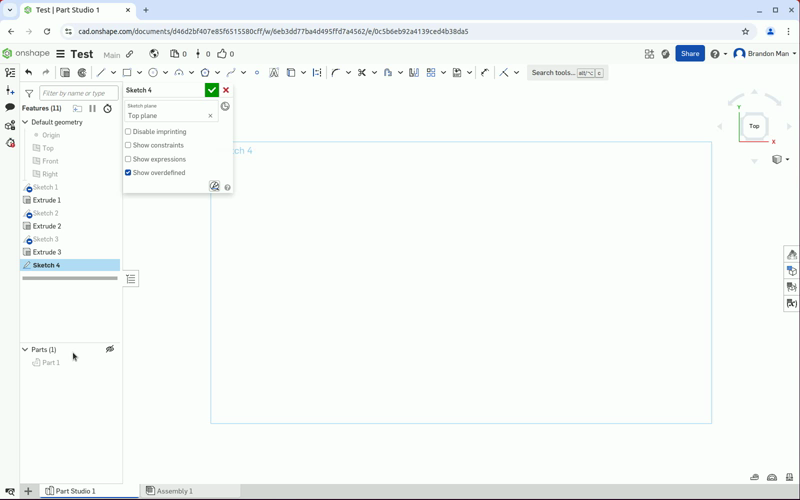
key(l)
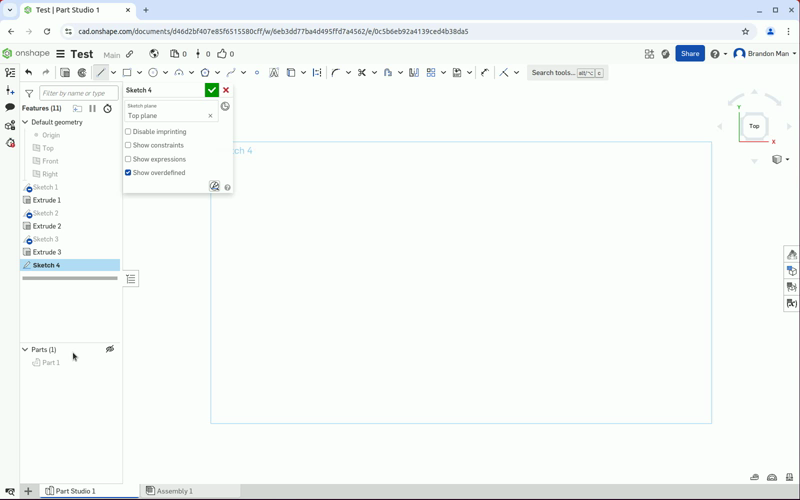
key_down(shift)
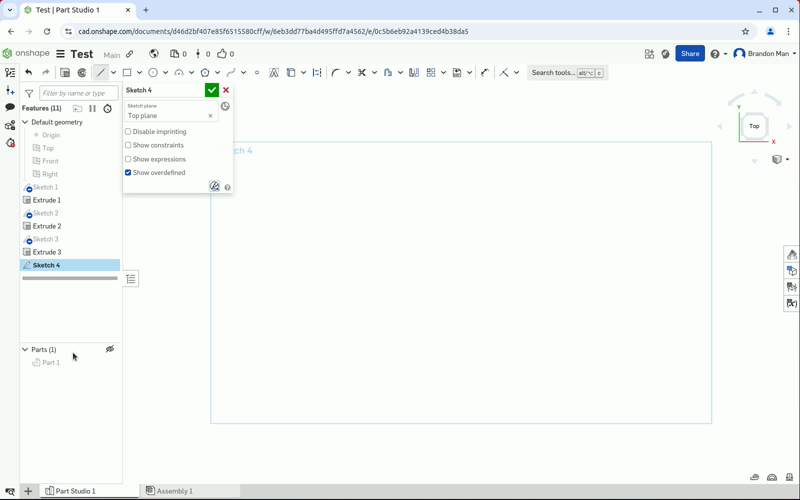
mouse_move(485, 272)
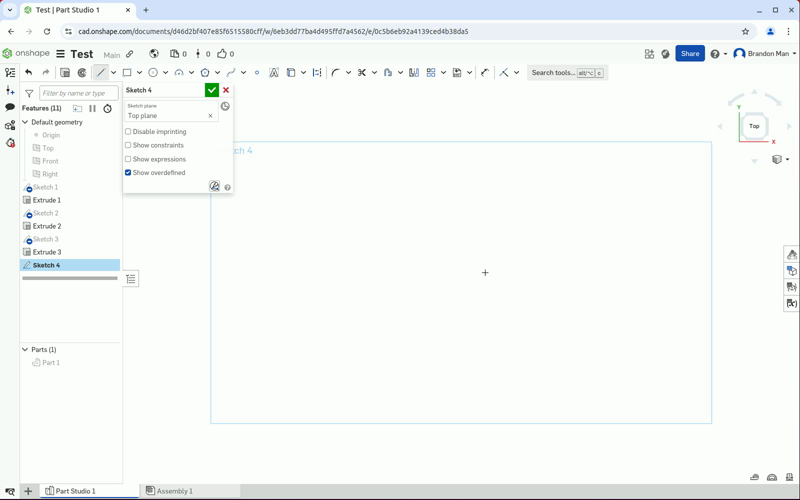
click(485, 272)
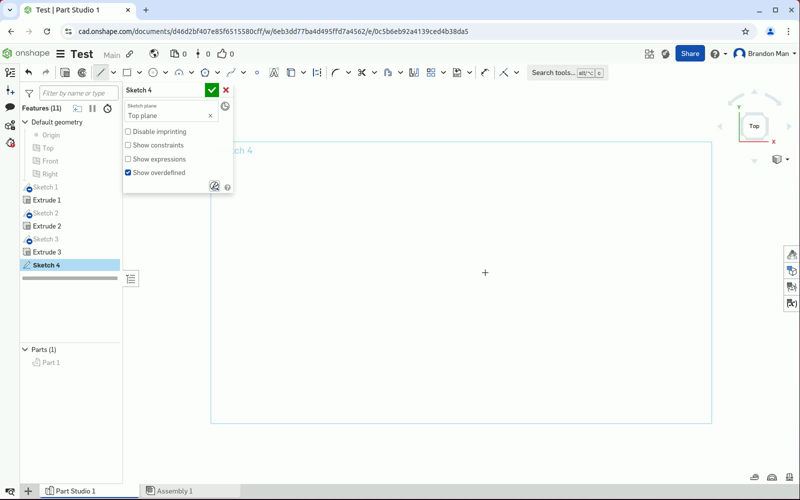
key_up(shift)
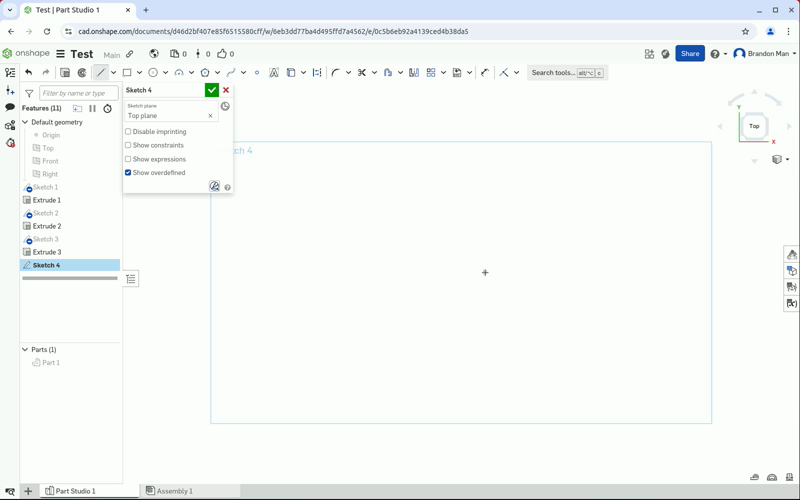
key_down(shift)
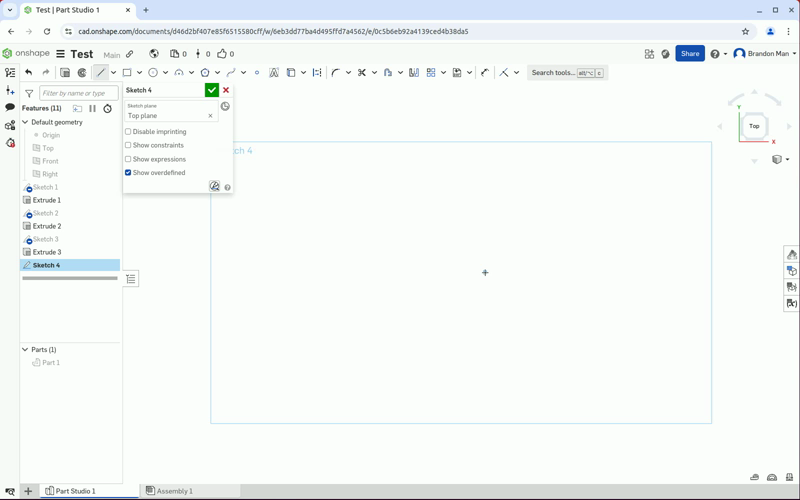
mouse_move(515, 272)
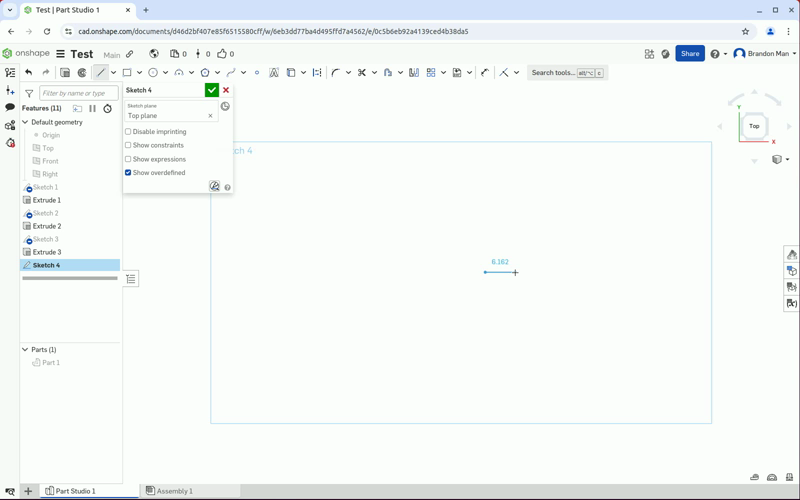
mouse_move(496, 272)
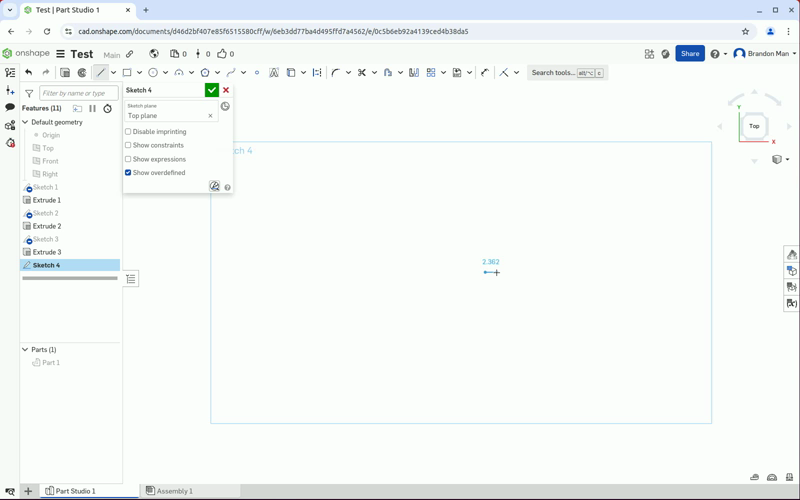
click(496, 272)
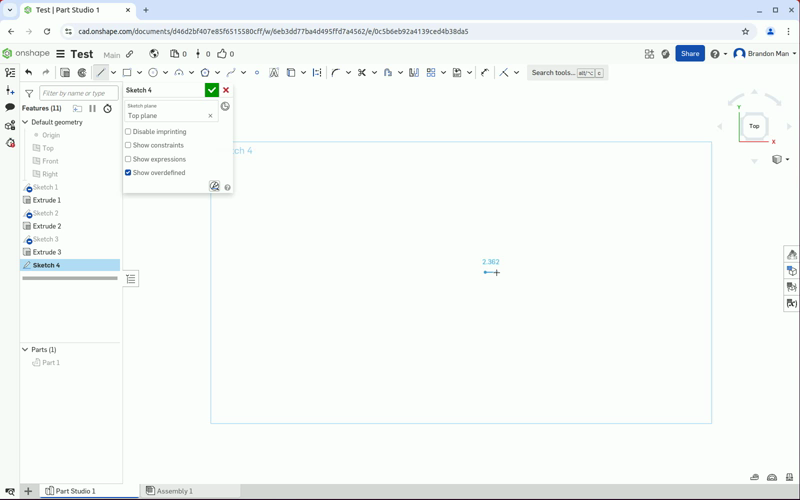
key_up(shift)
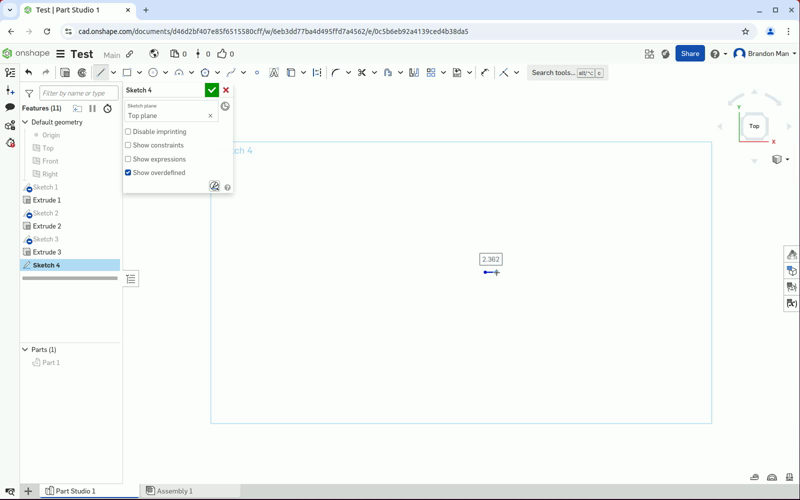
key_down(shift)
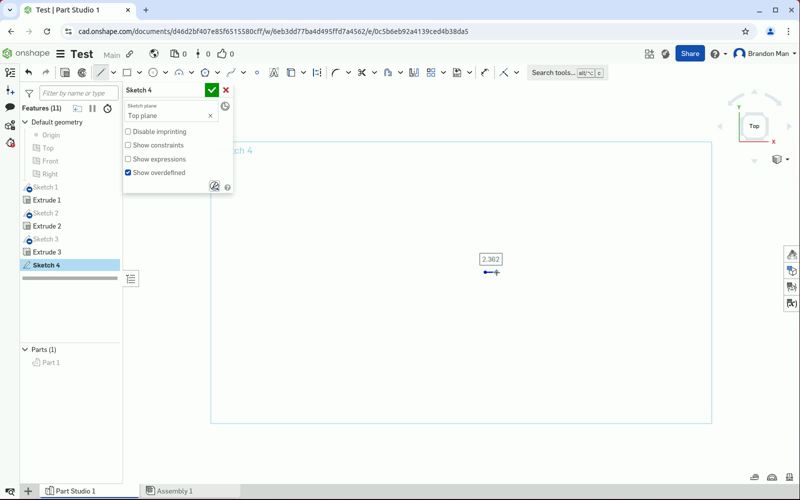
mouse_move(526, 272)
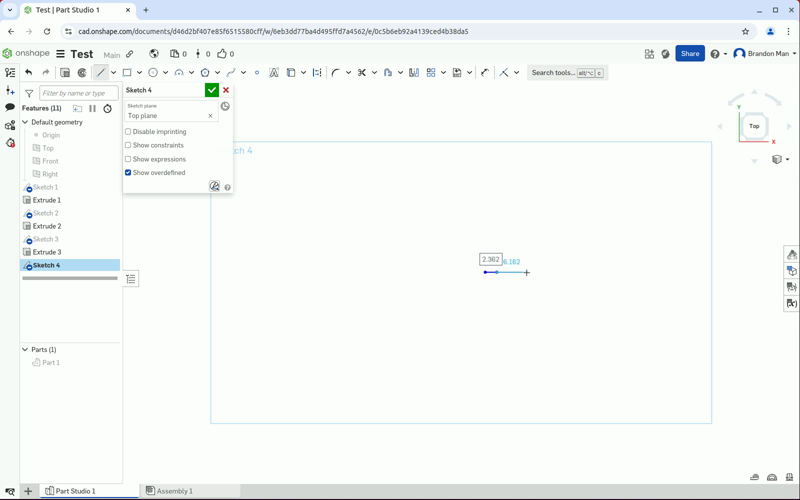
mouse_move(496, 257)
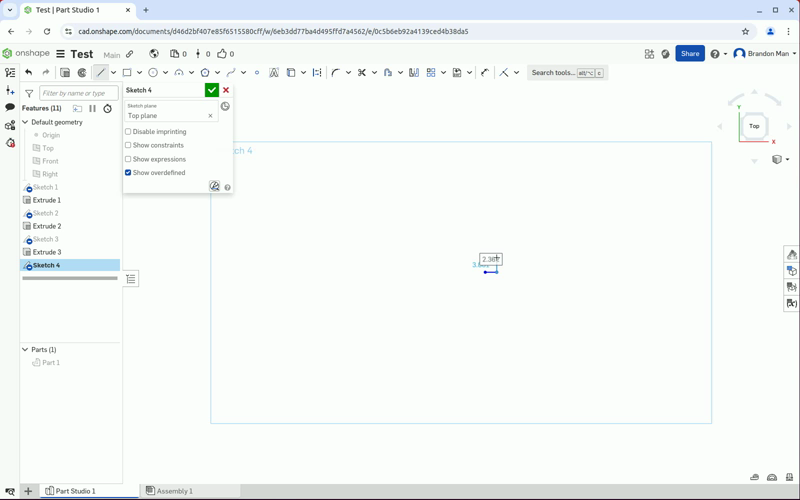
click(496, 257)
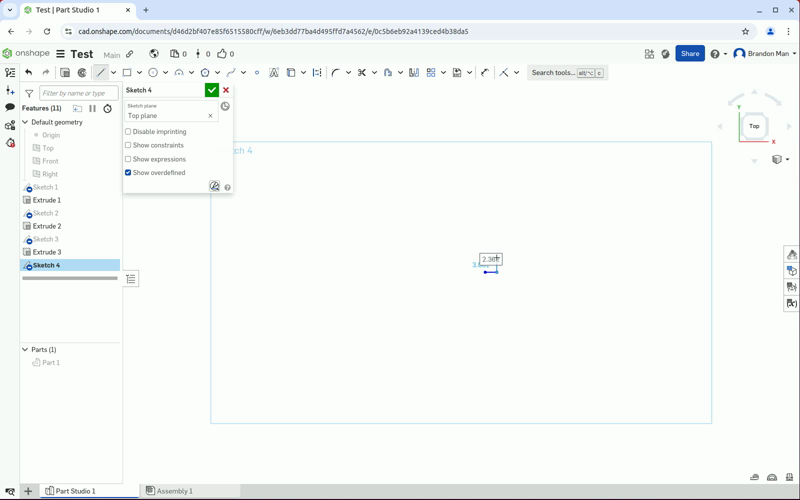
key_up(shift)
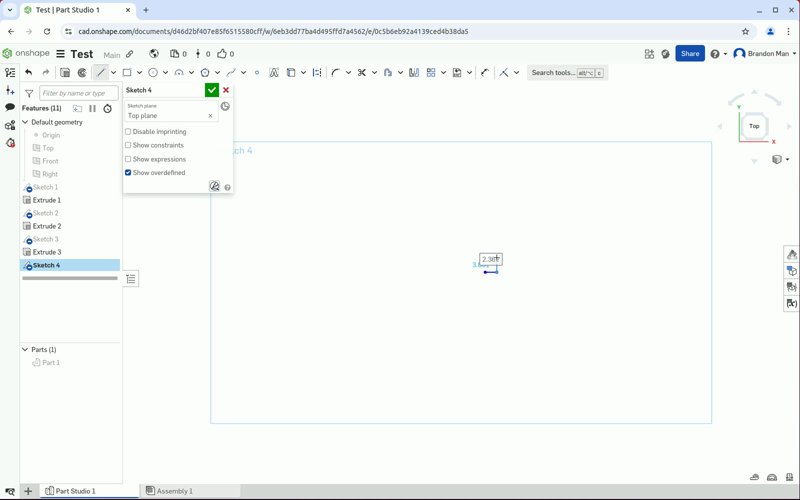
key_down(shift)
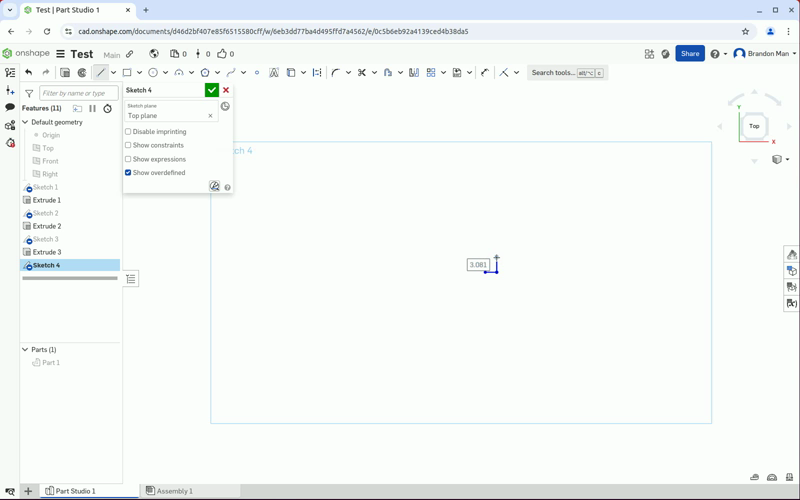
mouse_move(526, 257)
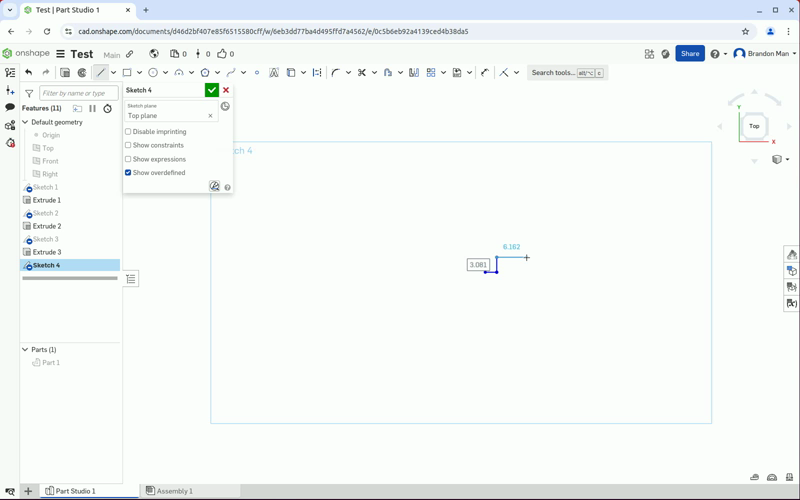
mouse_move(485, 257)
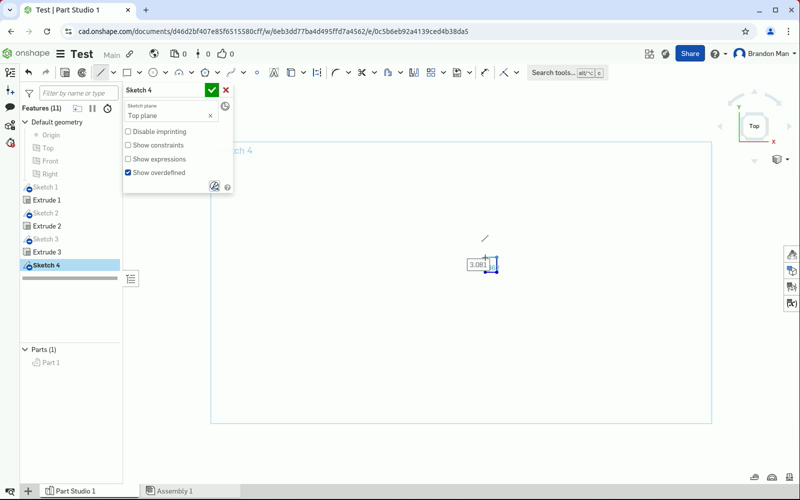
click(485, 257)
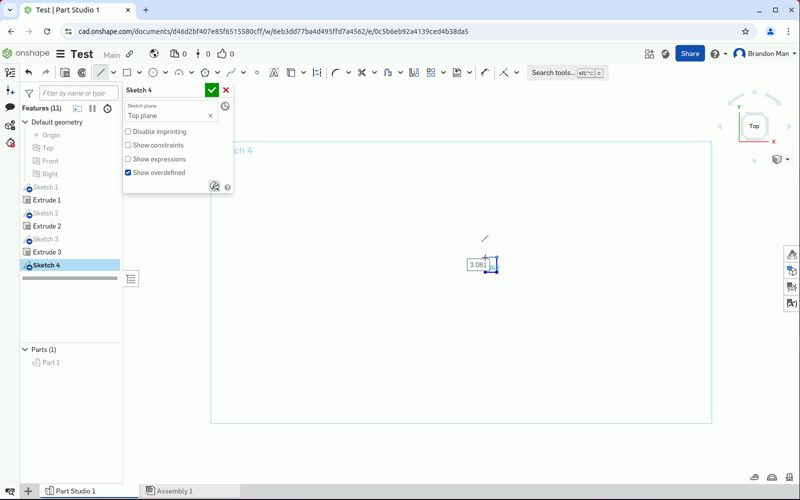
key_up(shift)
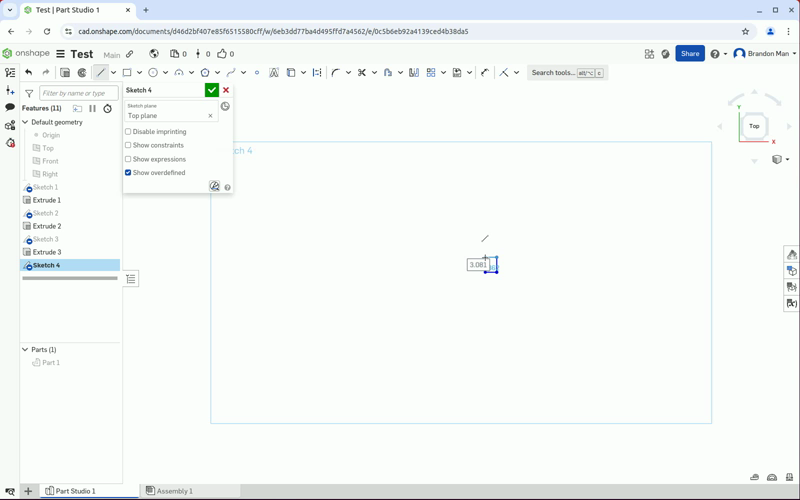
mouse_move(515, 257)
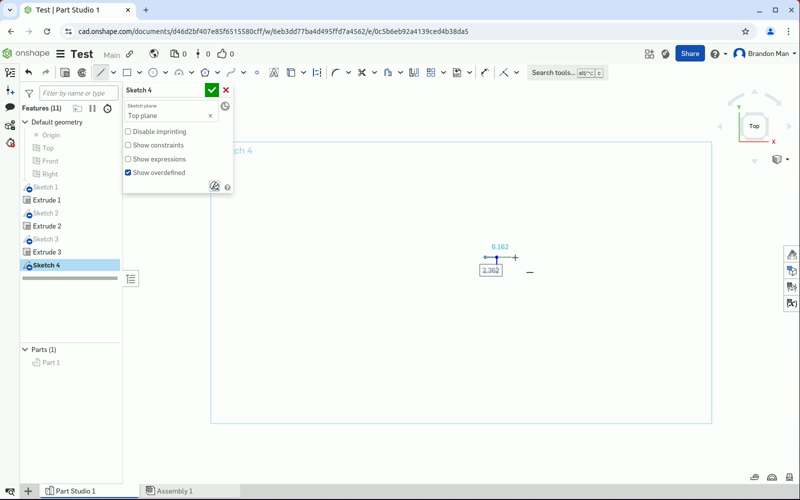
key_down(shift)
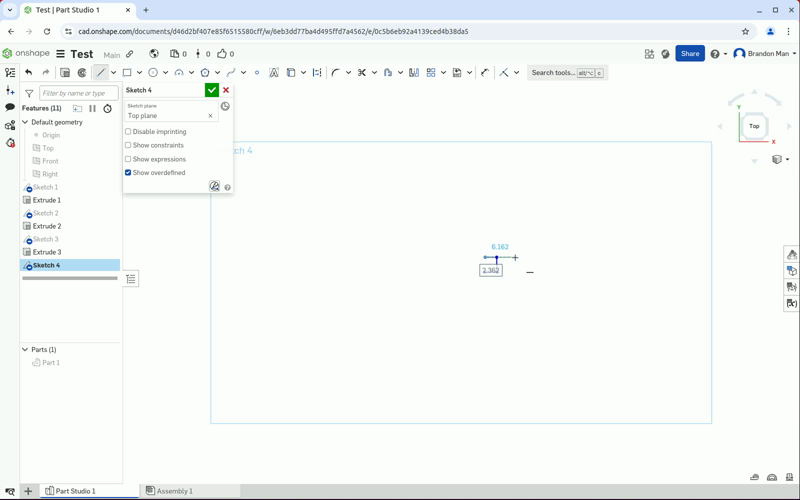
mouse_move(485, 272)
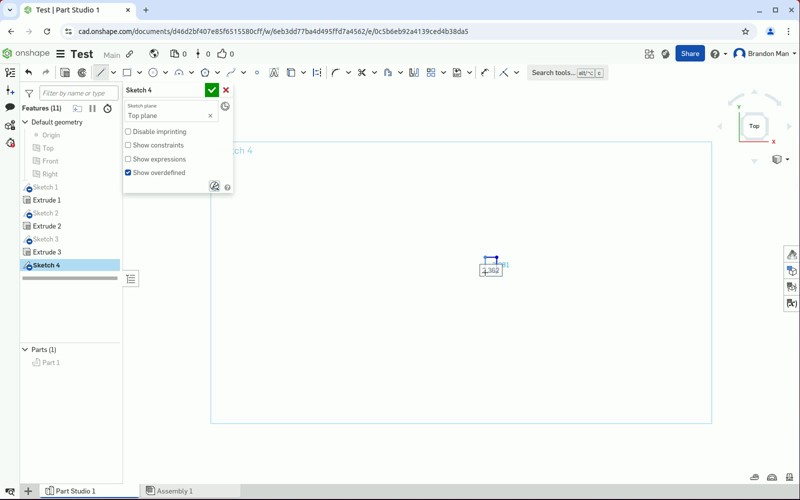
key_up(shift)
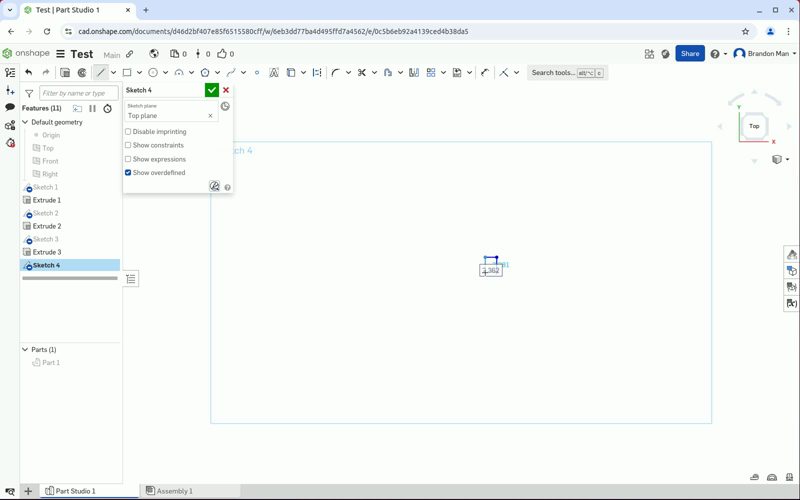
click(485, 272)
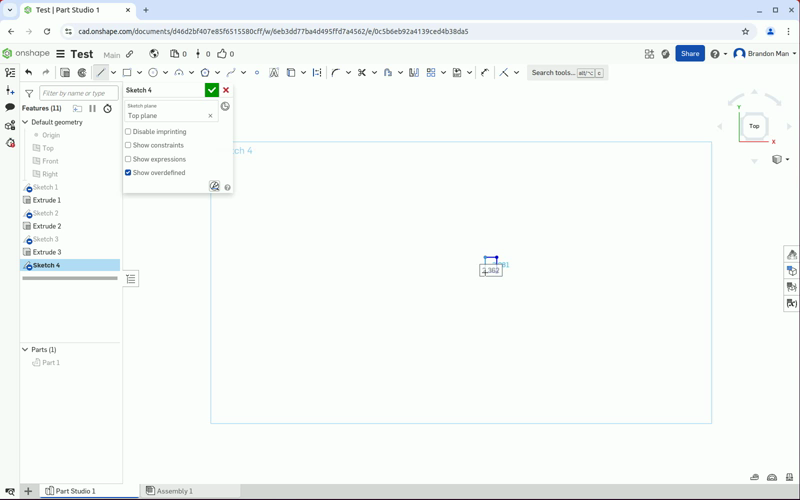
key(esc)
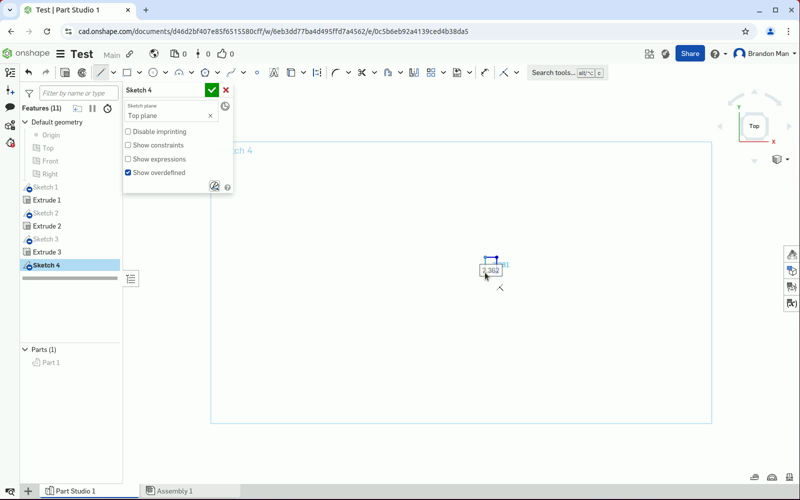
mouse_move(488, 271)
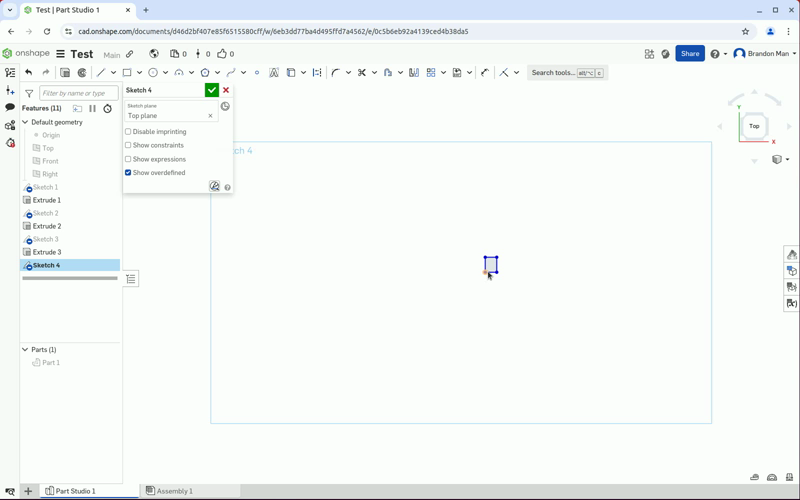
scroll(6)
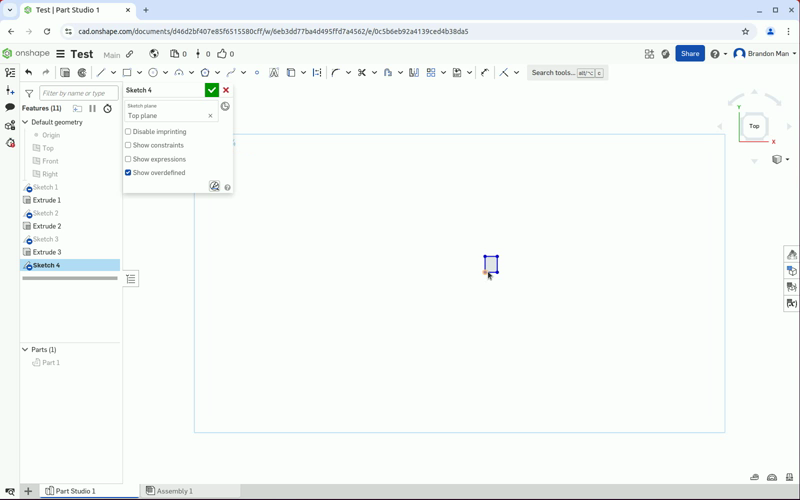
scroll(6)
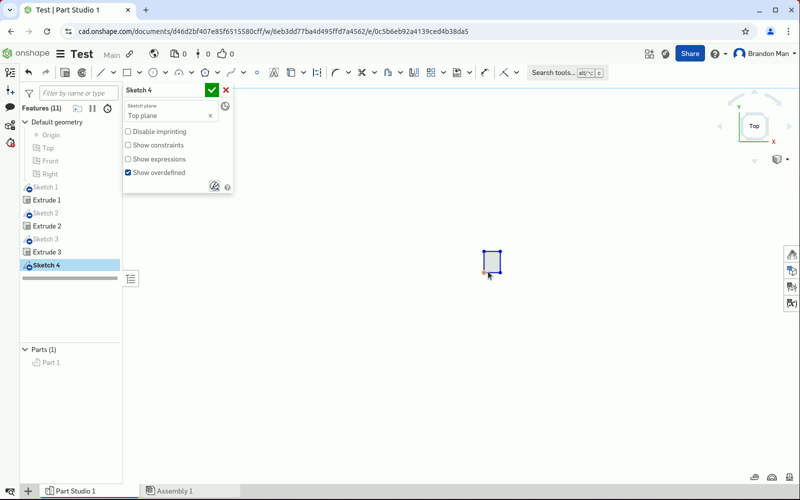
scroll(6)
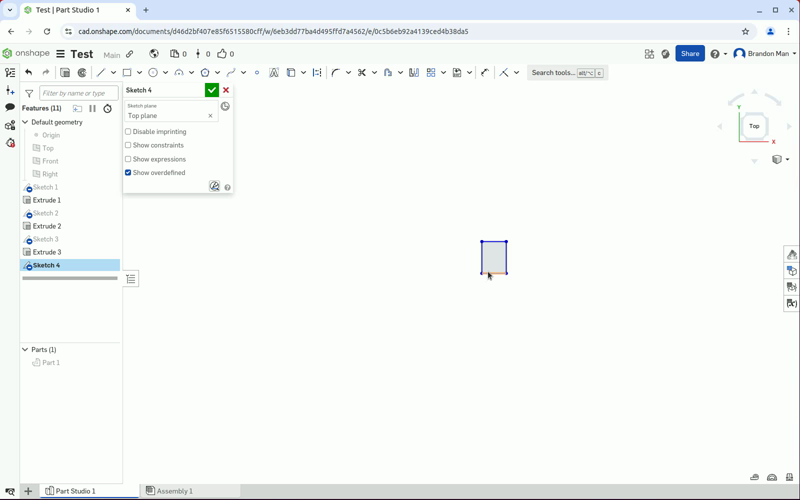
scroll(6)
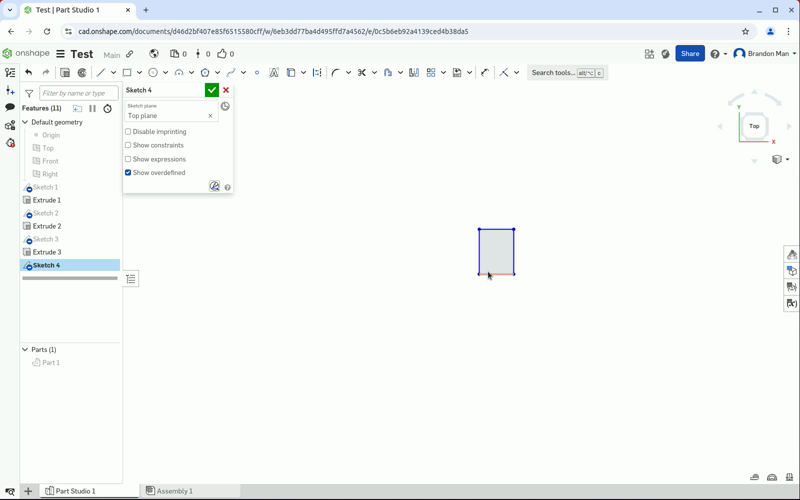
scroll(6)
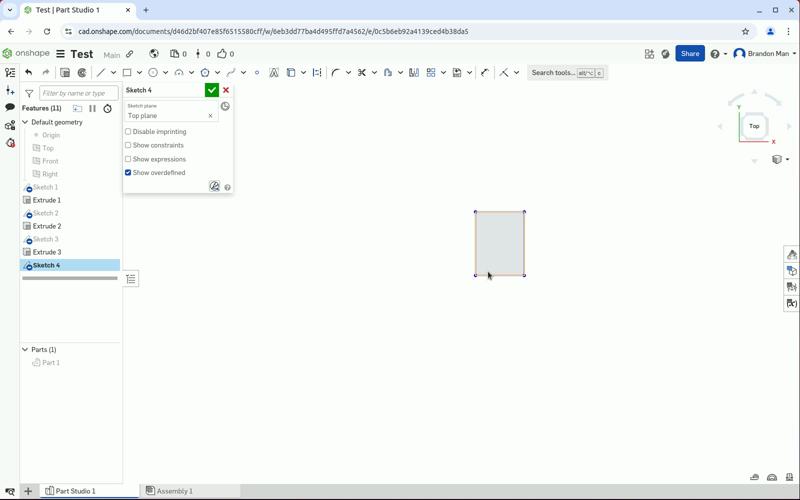
scroll(6)
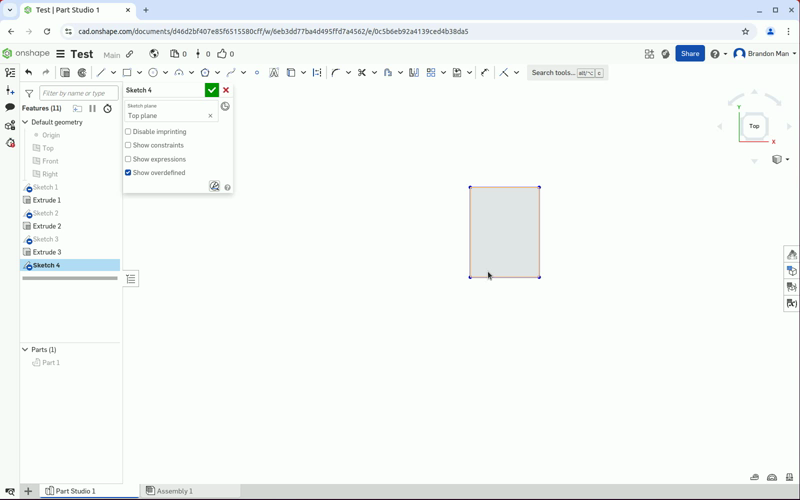
scroll(6)
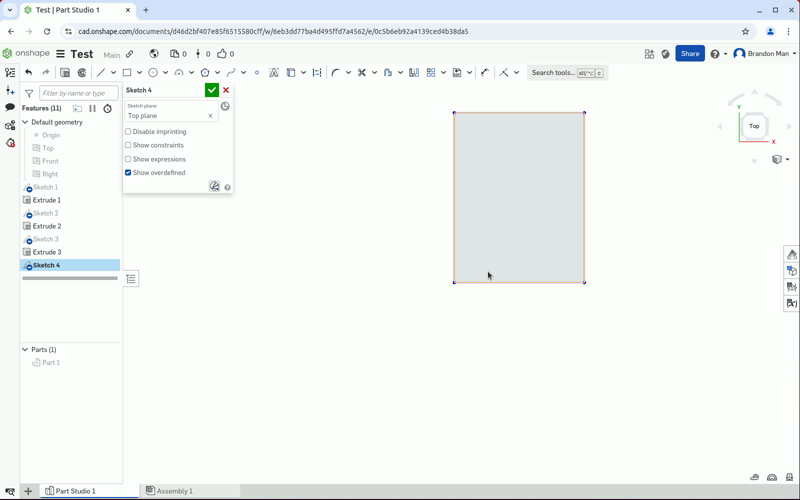
click(488, 271)
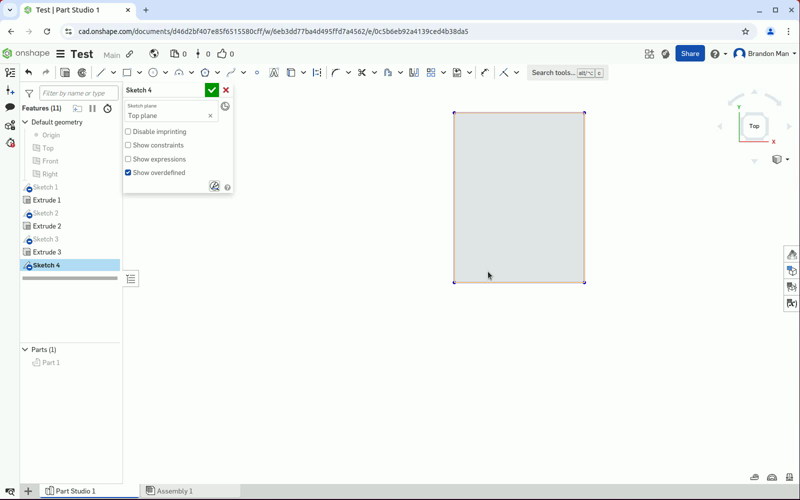
scroll(-6)
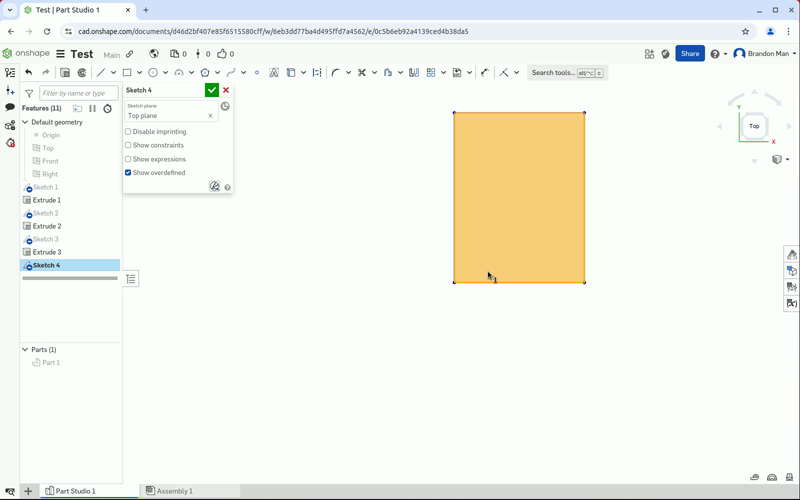
scroll(-6)
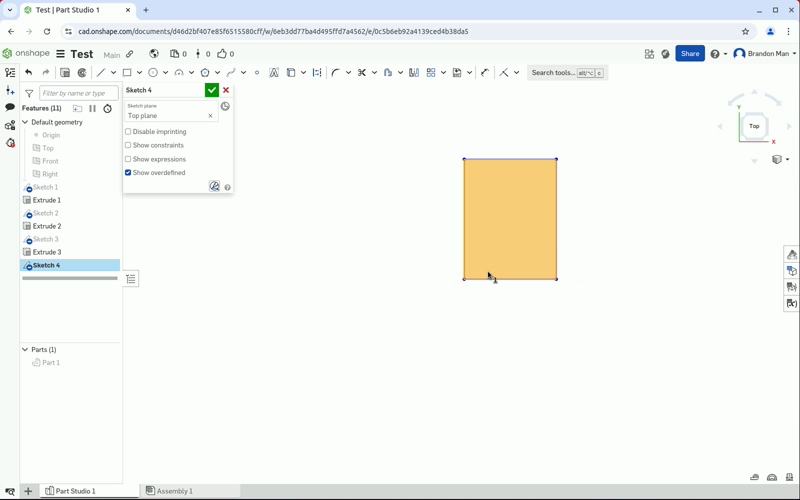
scroll(-6)
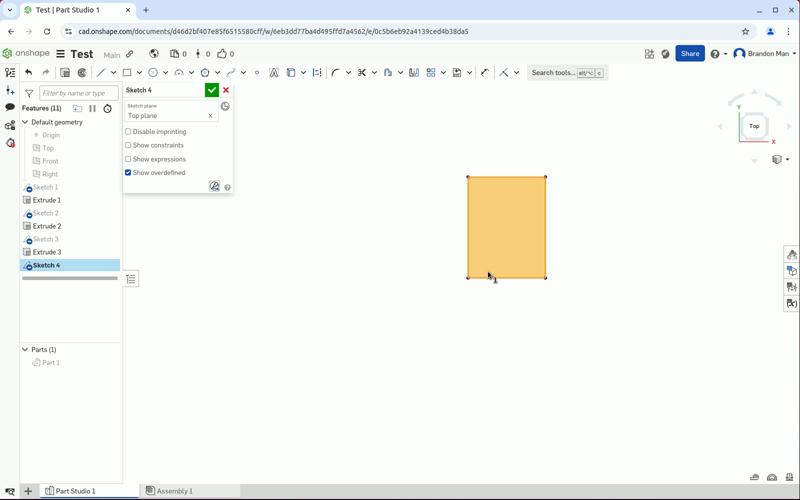
scroll(-6)
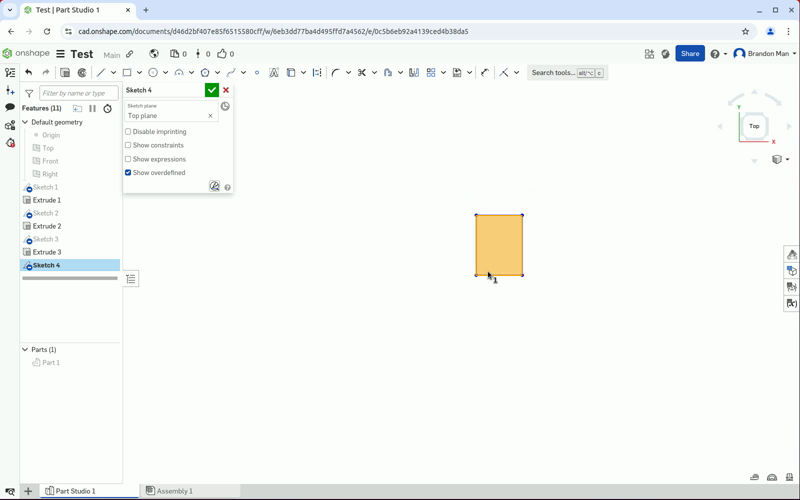
scroll(-6)
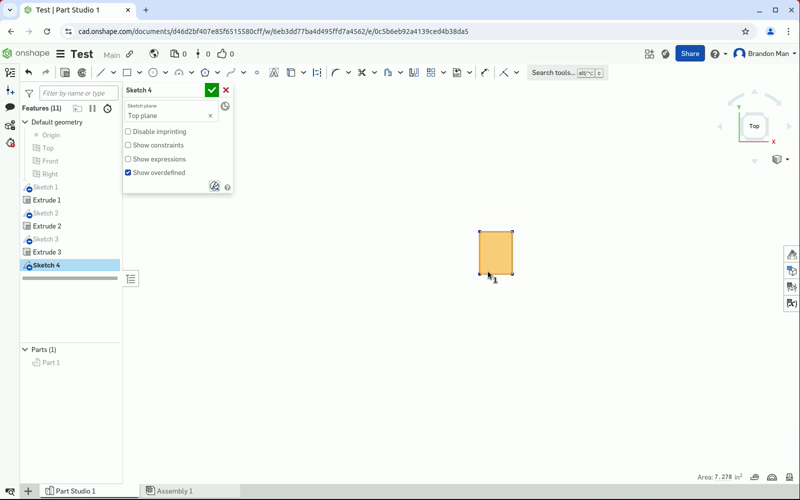
scroll(-6)
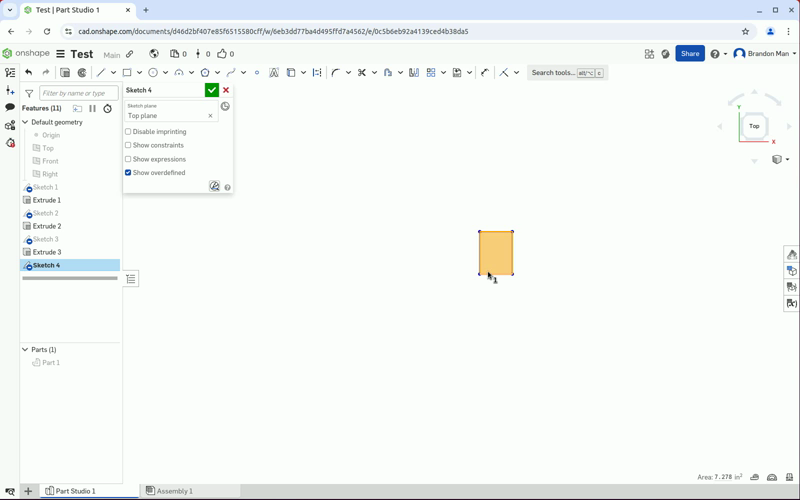
scroll(-6)
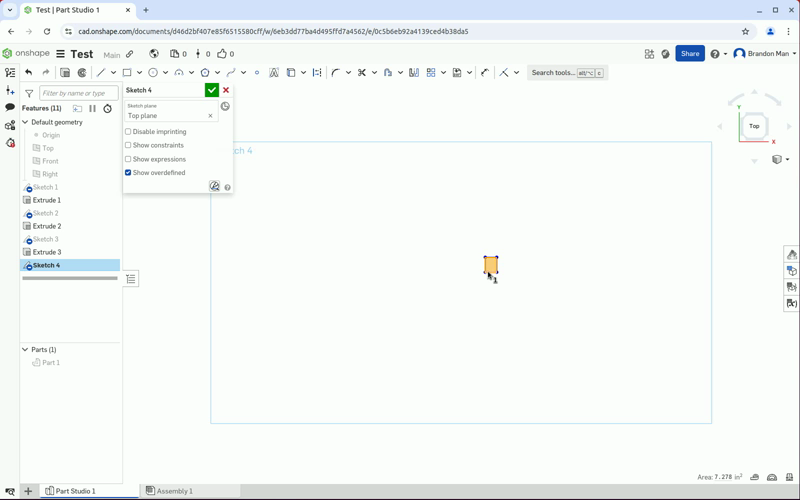
mouse_move(73, 352)
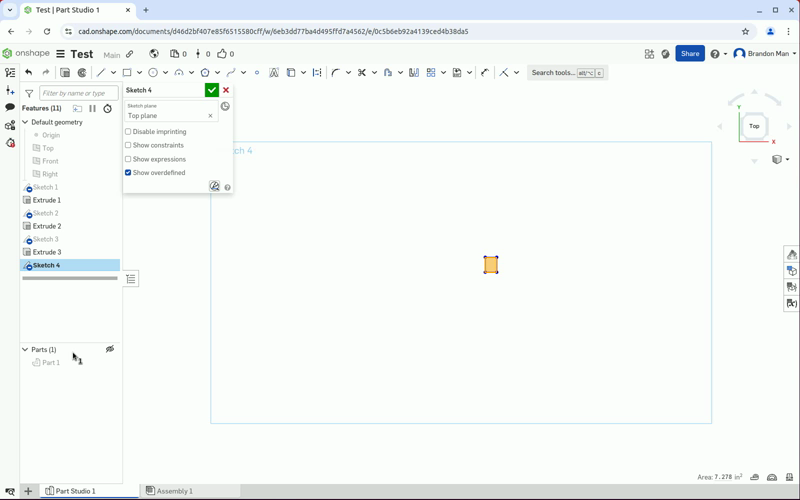
key(shift+y)
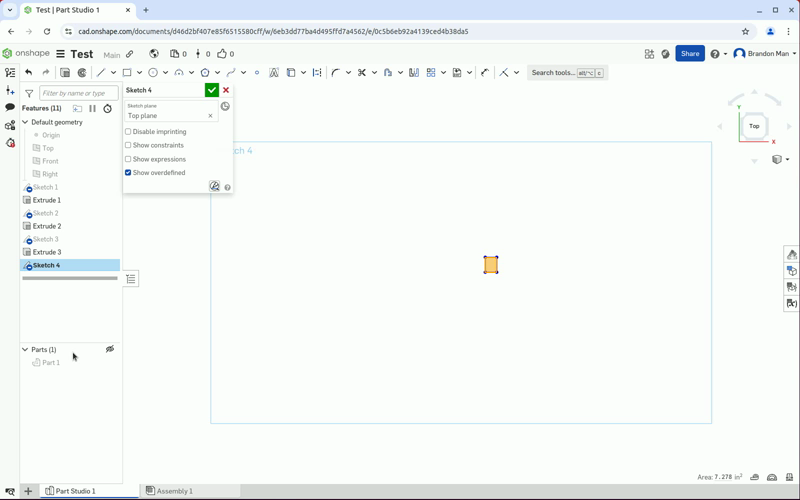
key(shift+e)
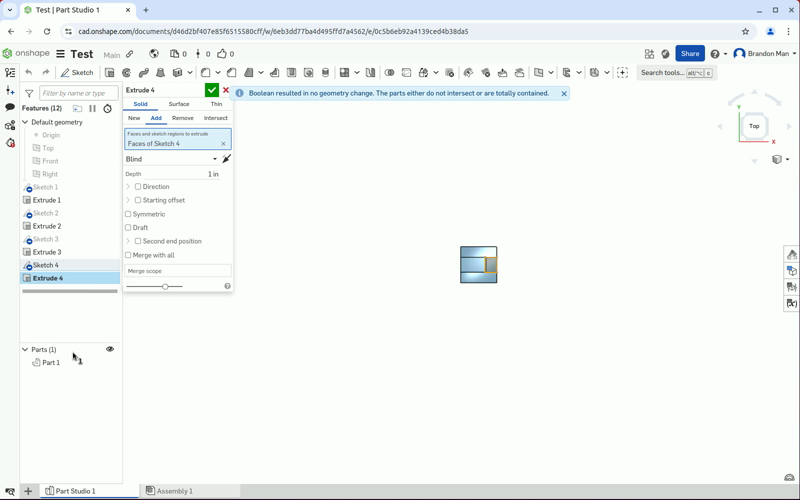
mouse_move(143, 106)
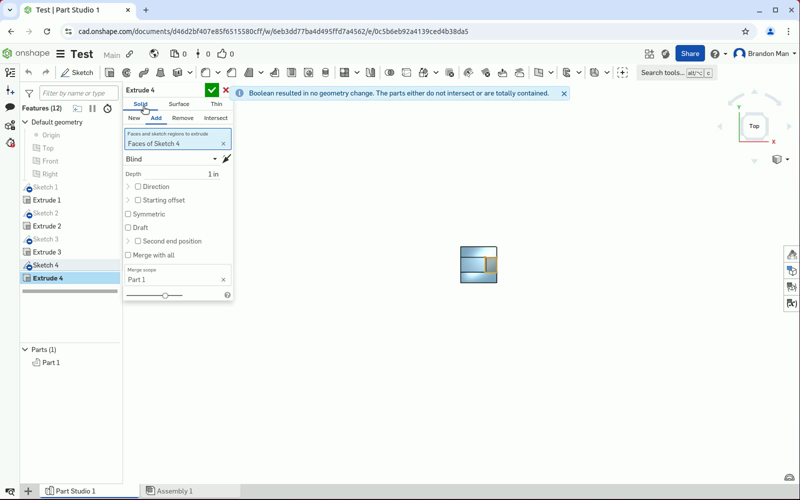
click(143, 106)
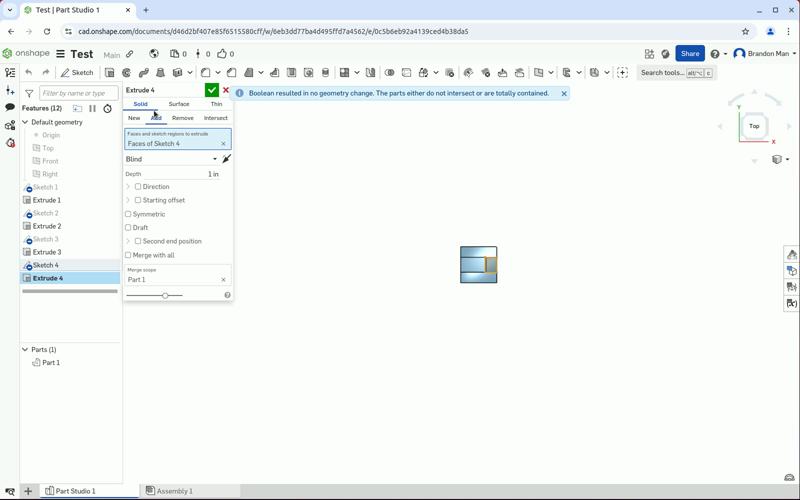
mouse_move(186, 120)
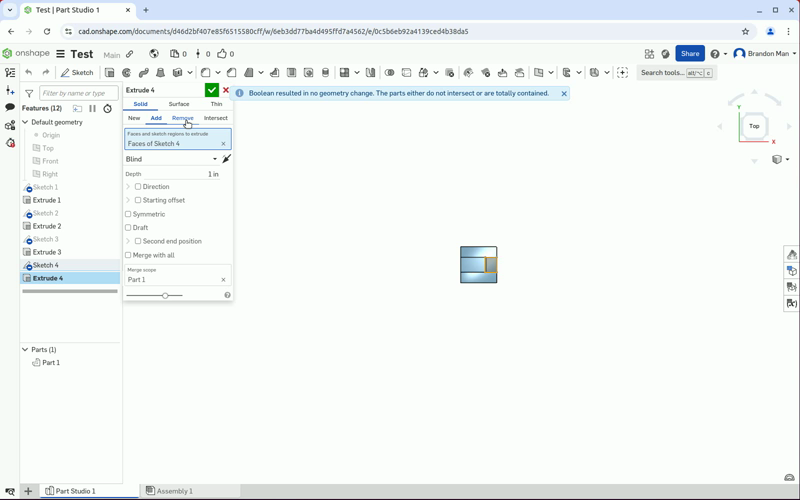
click(186, 120)
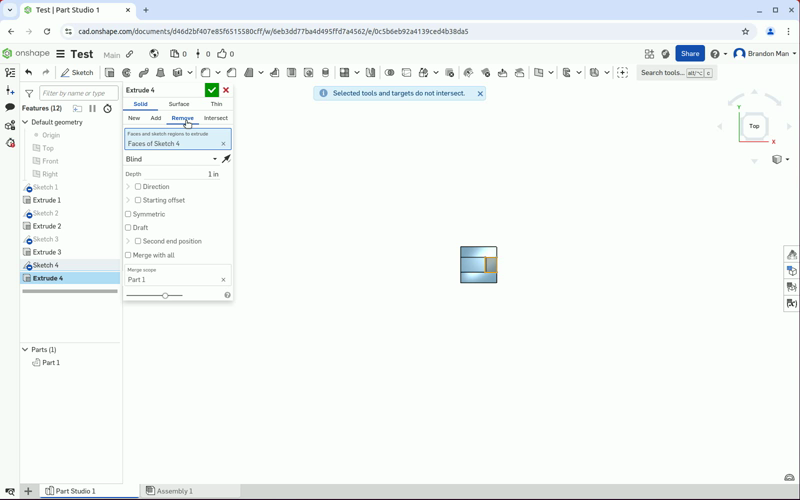
key(tab, 4)
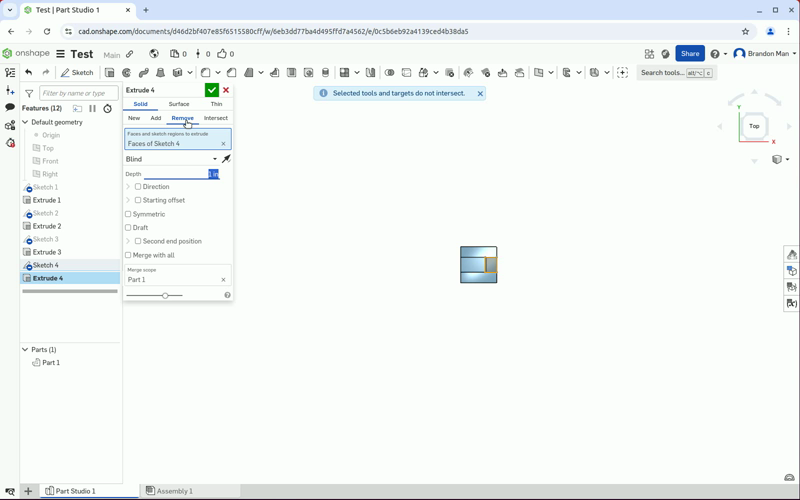
text(-23.108)
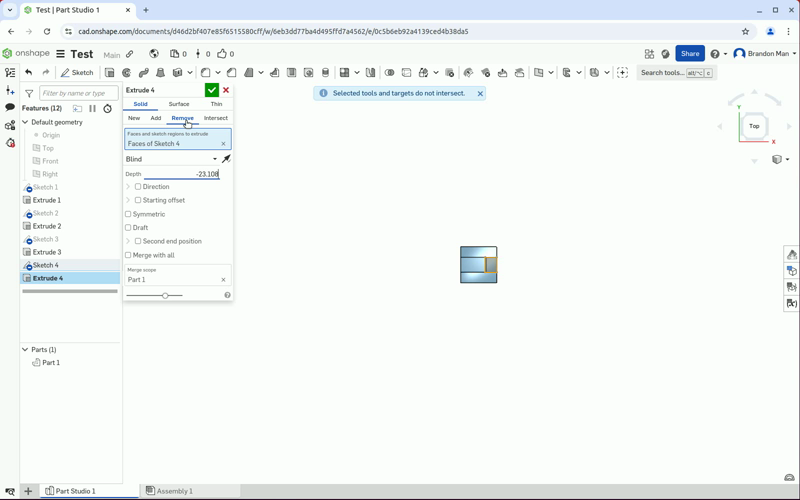
key(tab, 3)
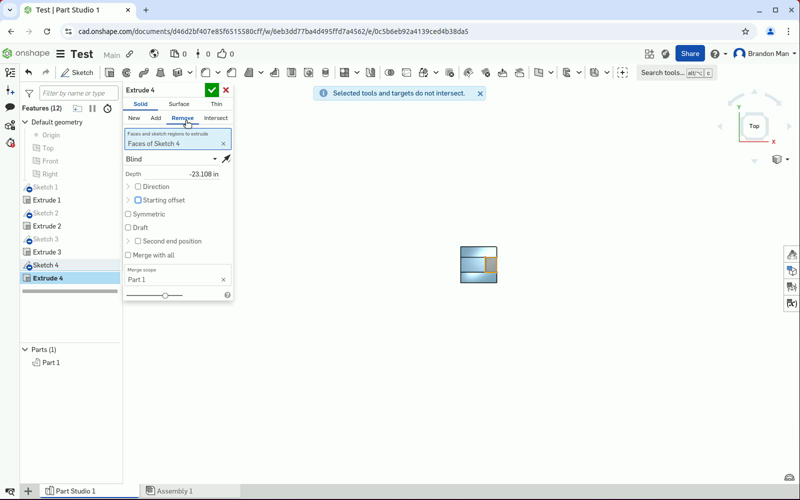
key(tab, 2)
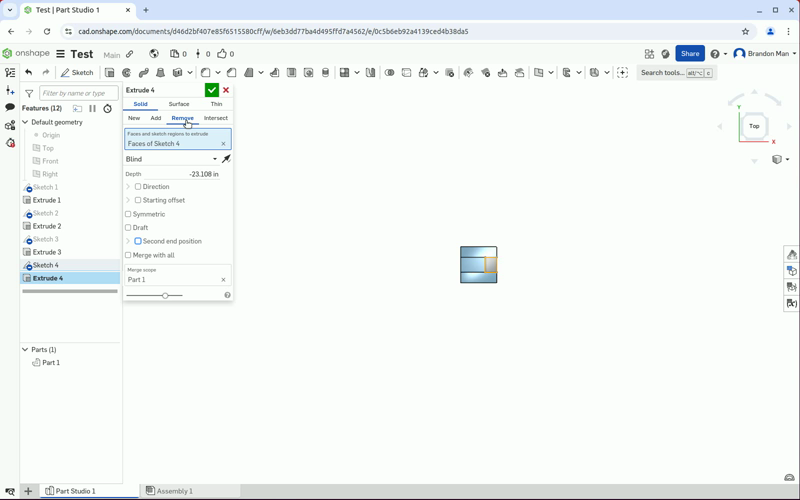
key(space)
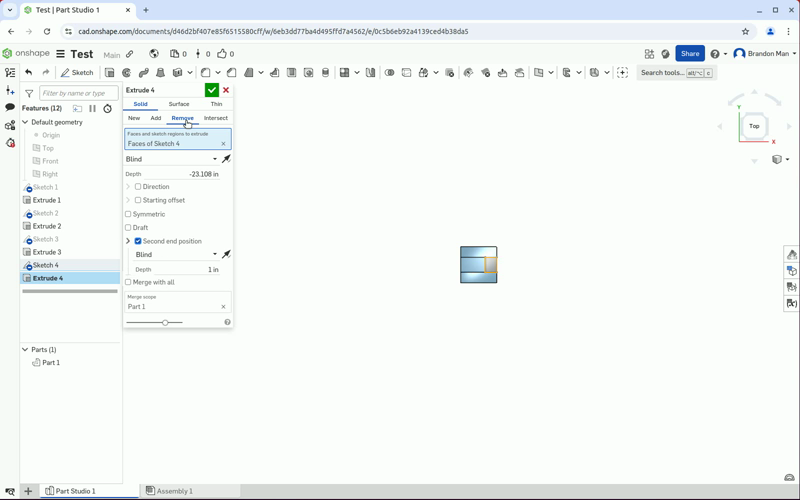
key(tab, 3)
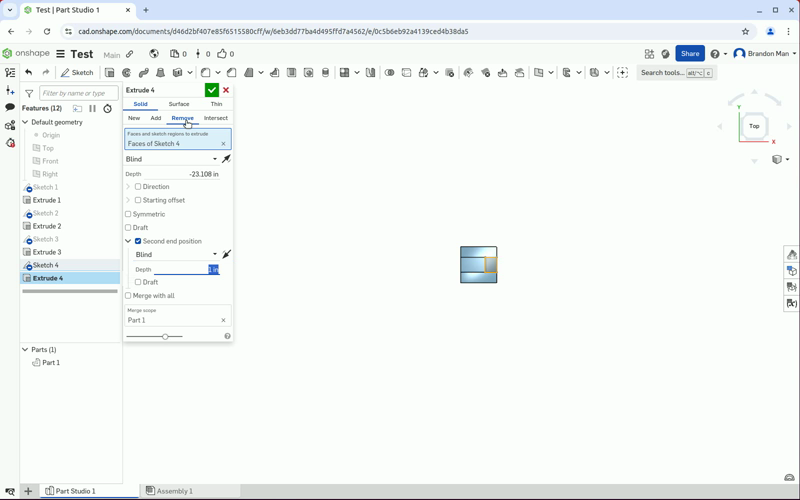
text(15.887)
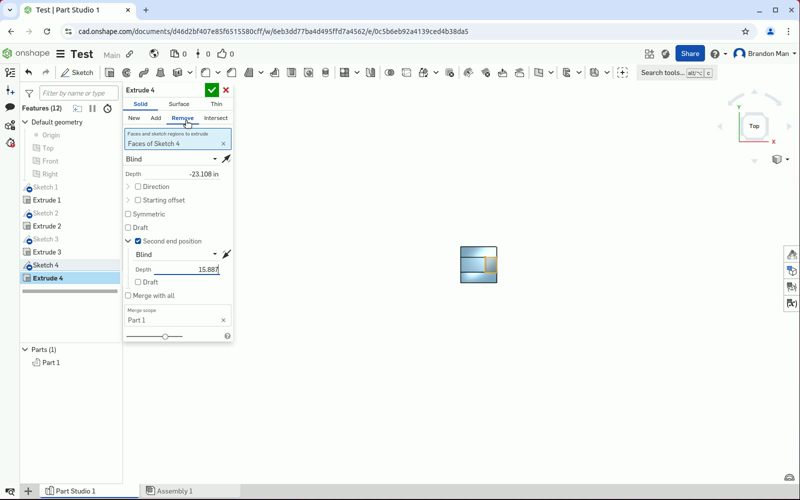
key(tab, 2)
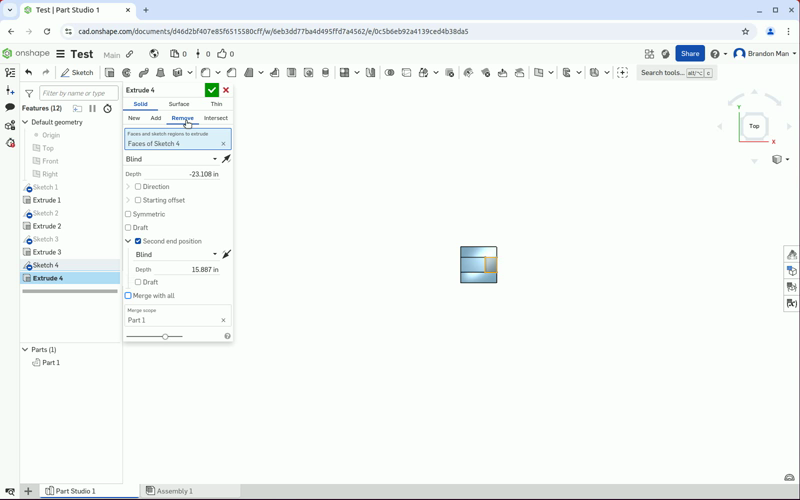
key(space)
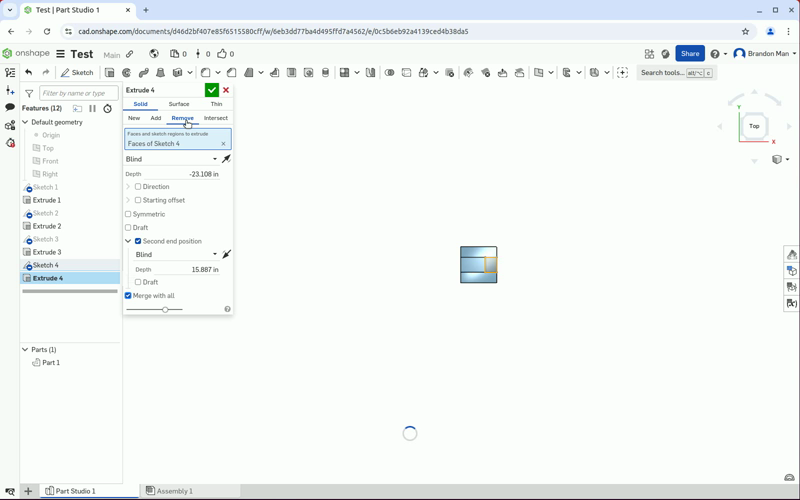
key(enter)
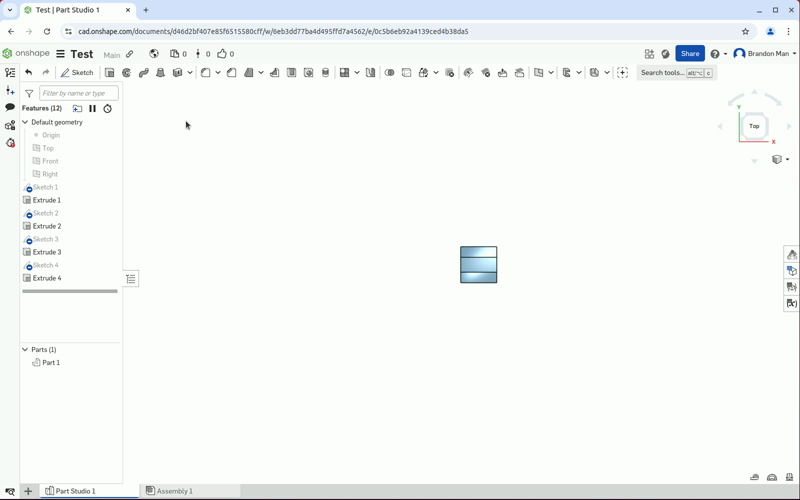
key(shift+h)
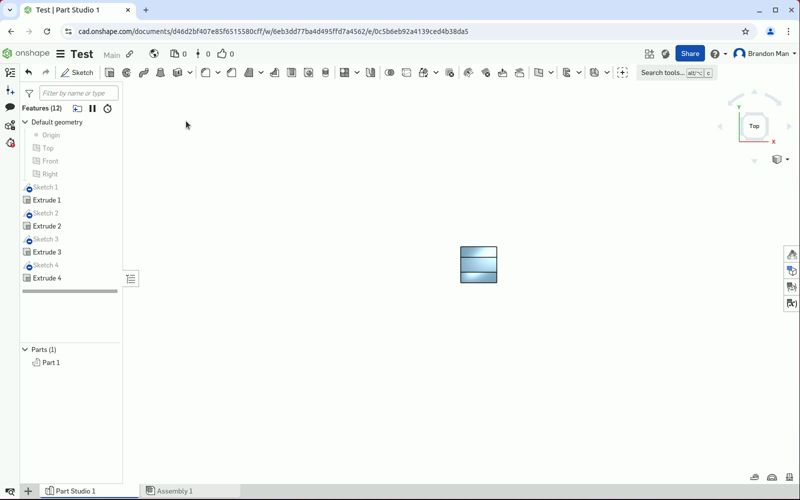
key(shift+h)
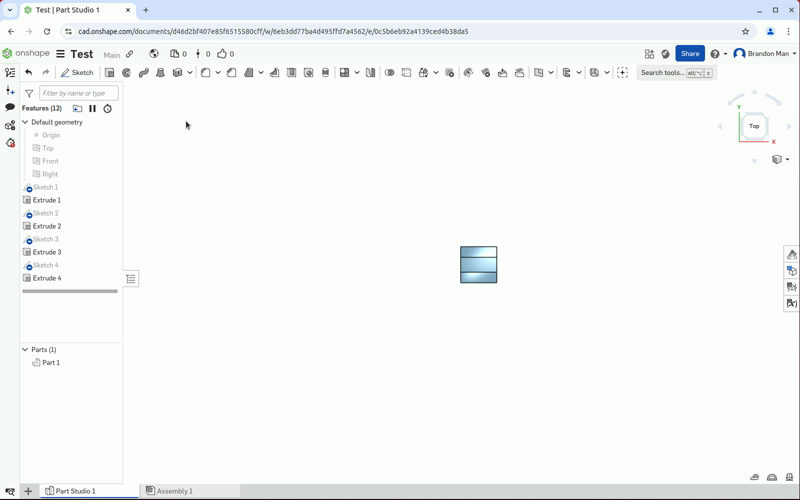
mouse_move(73, 189)
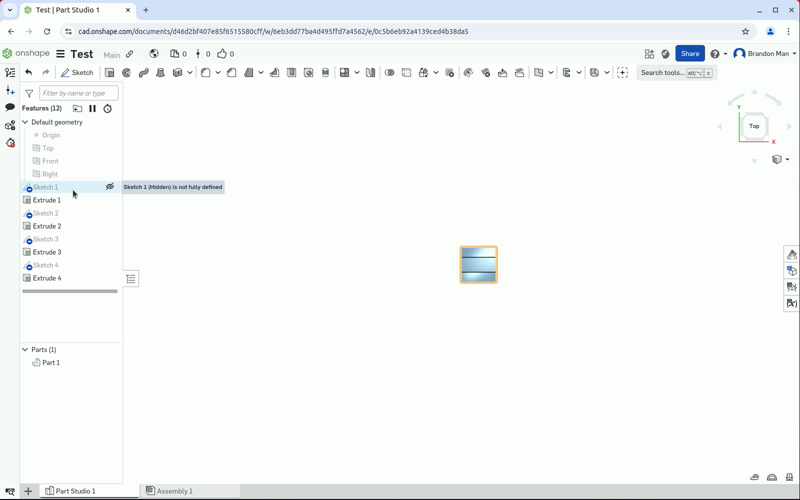
click(73, 189)
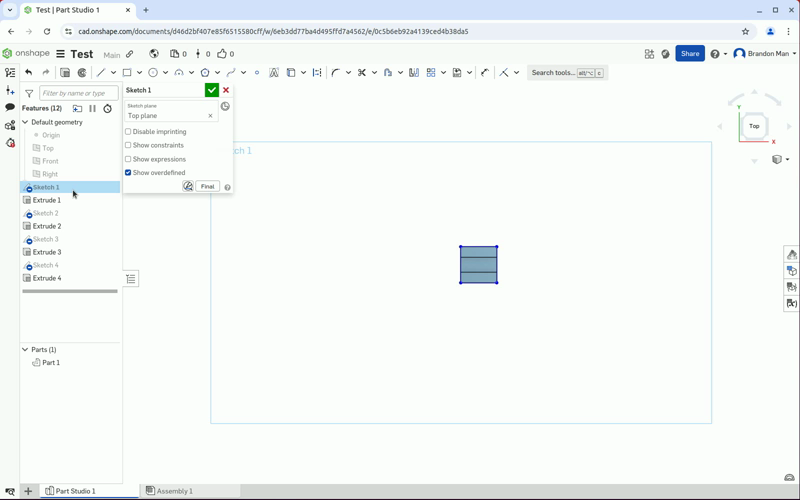
mouse_move(229, 92)
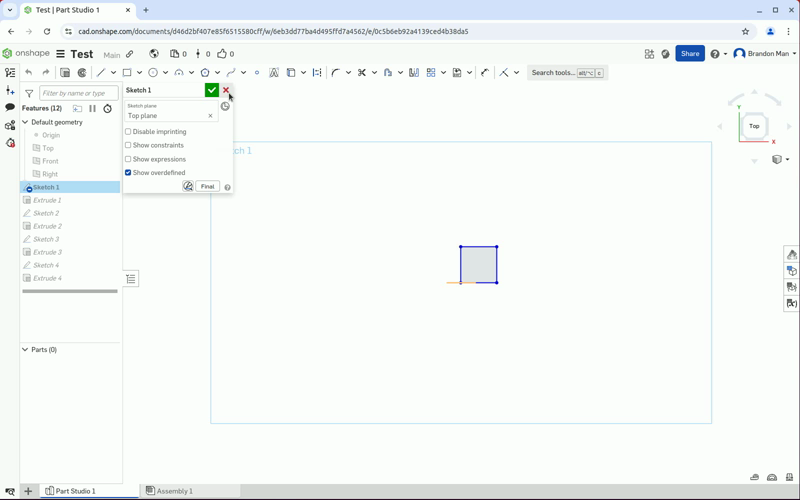
click(229, 92)
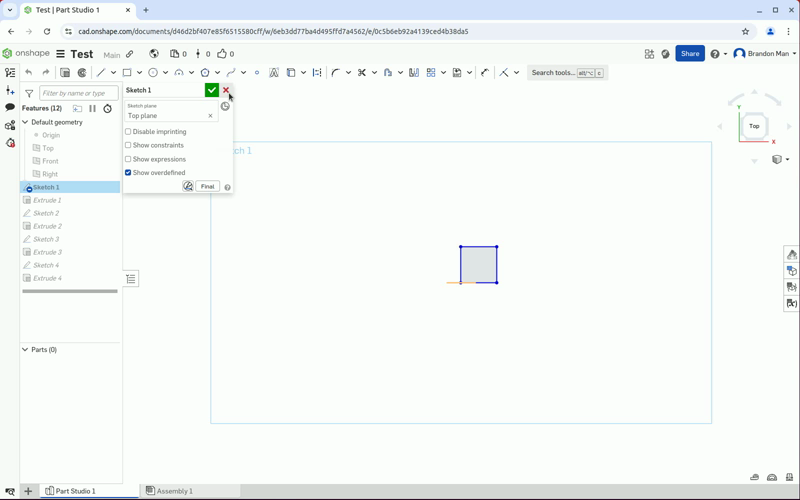
key(shift+s)
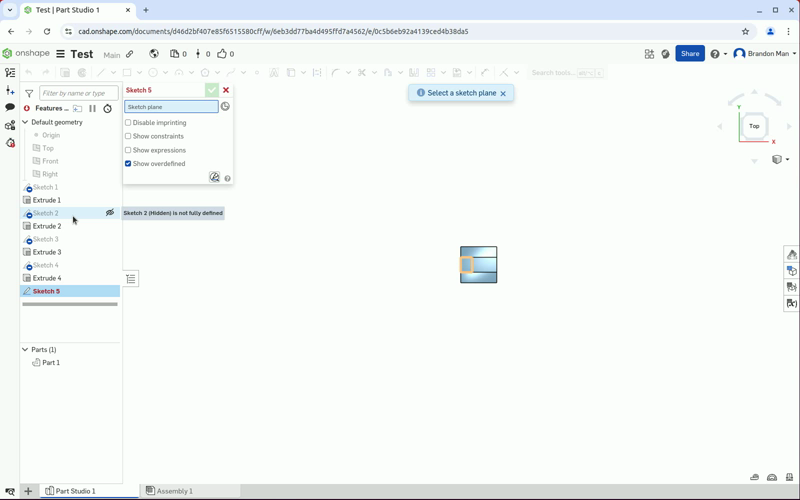
scroll(3)
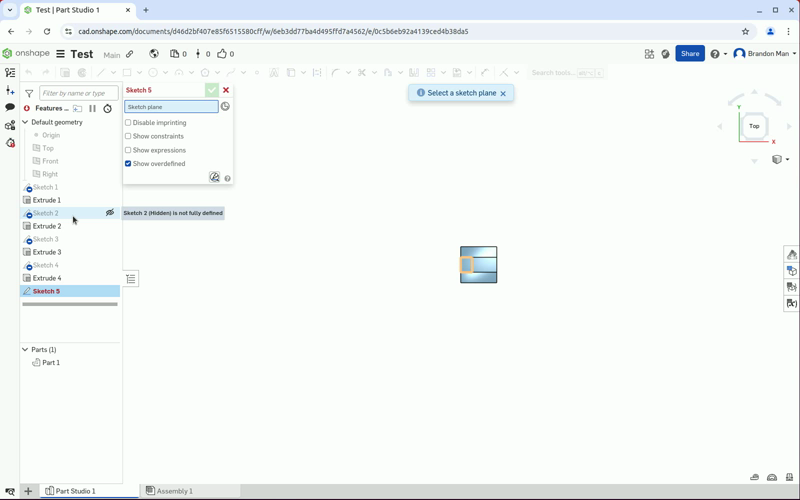
mouse_move(73, 150)
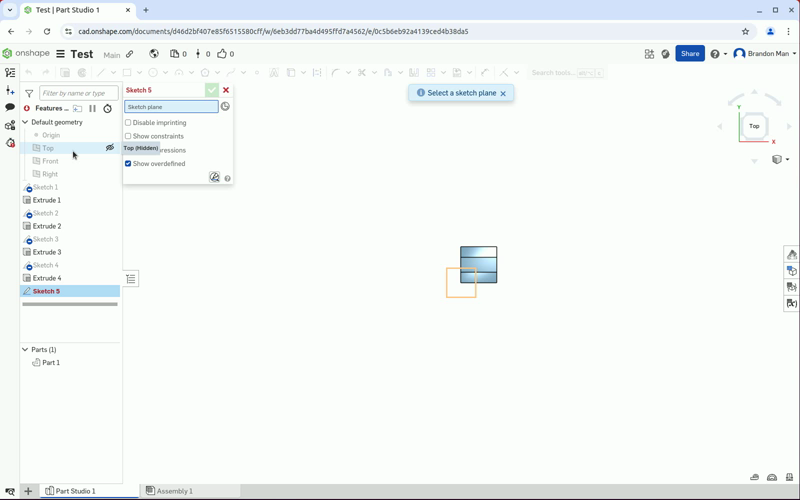
click(73, 150)
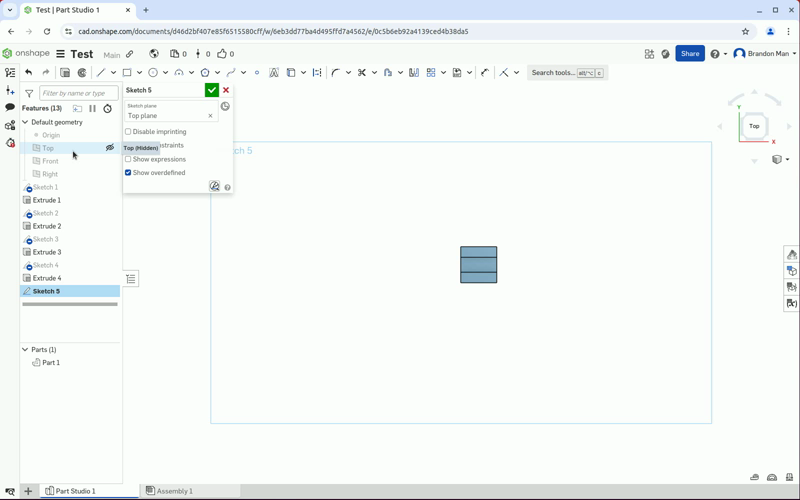
mouse_move(73, 352)
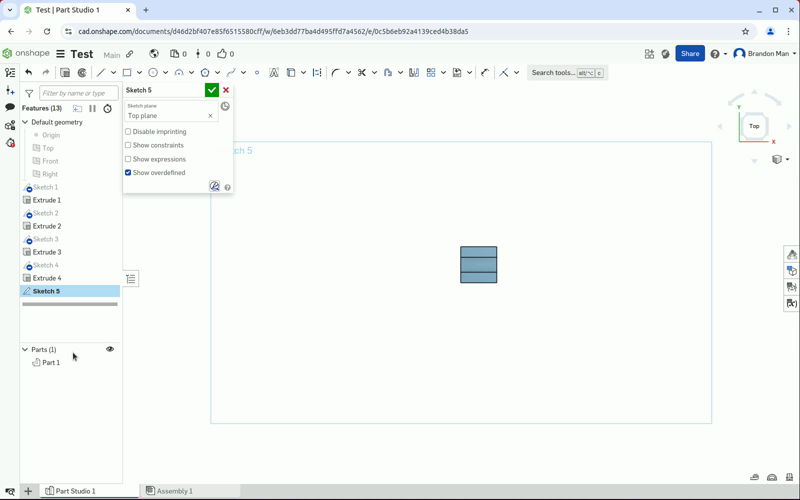
key(y)
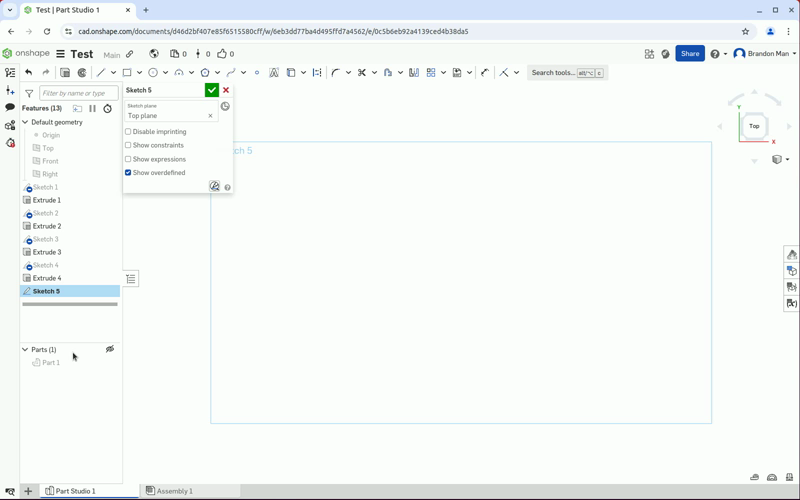
key(l)
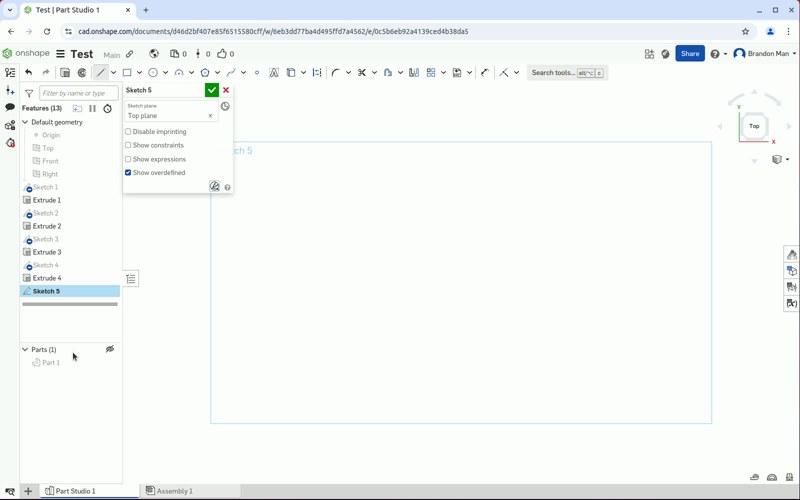
key_down(shift)
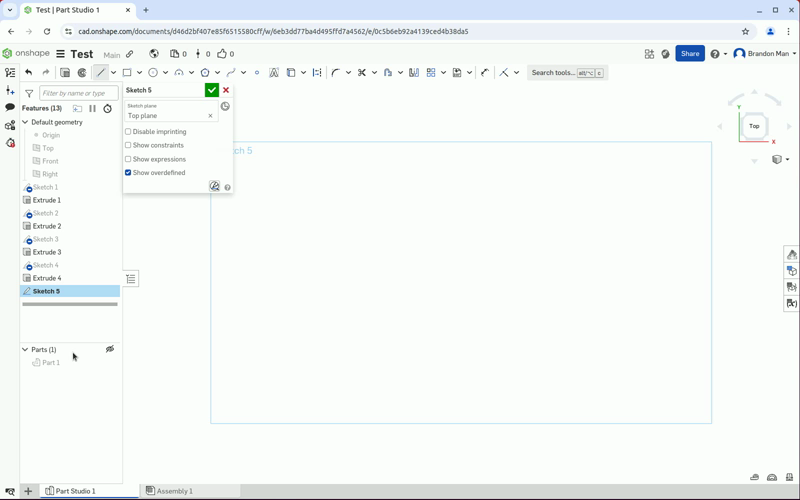
mouse_move(471, 258)
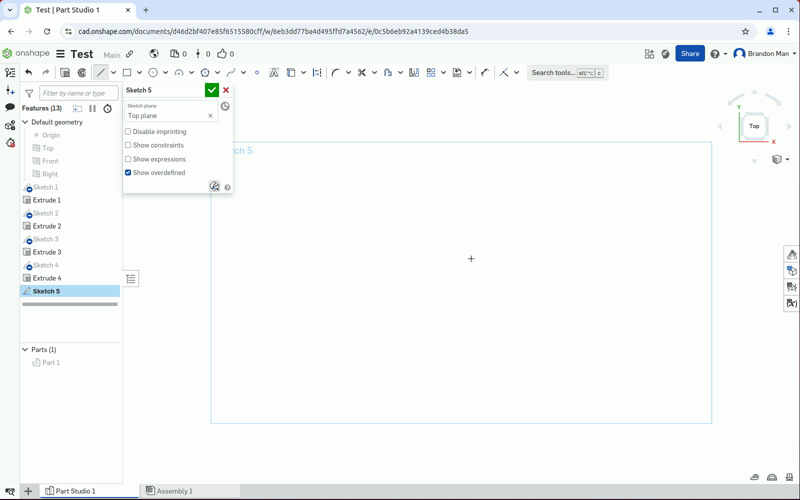
click(471, 258)
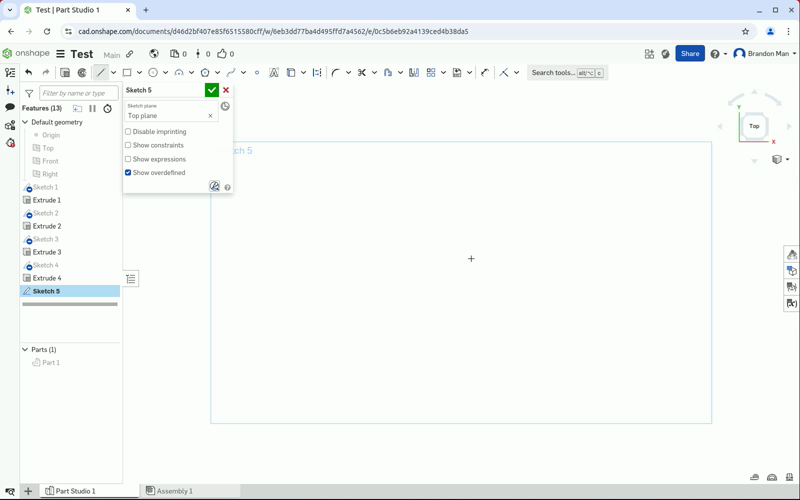
key_up(shift)
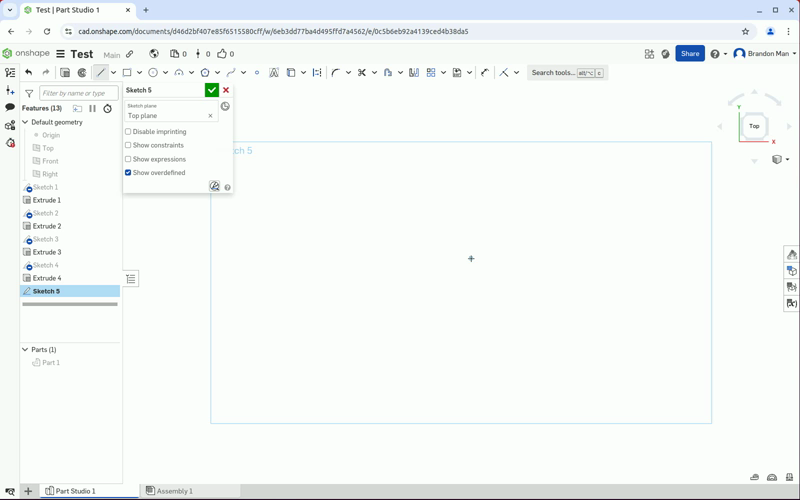
key_down(shift)
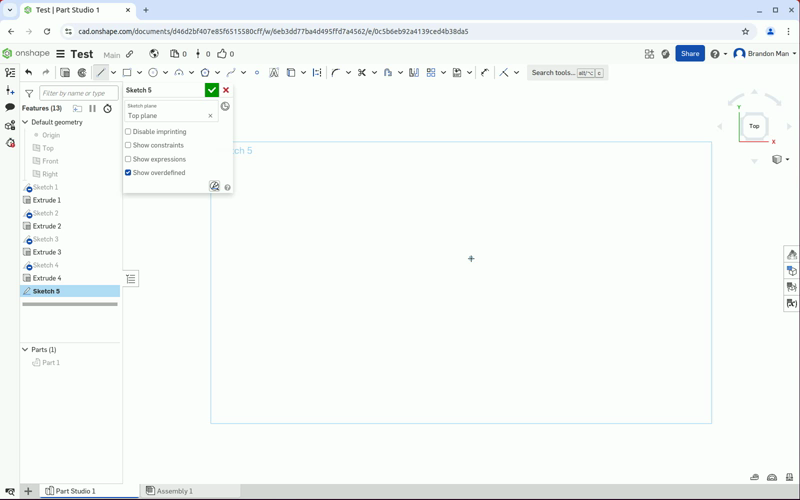
mouse_move(501, 258)
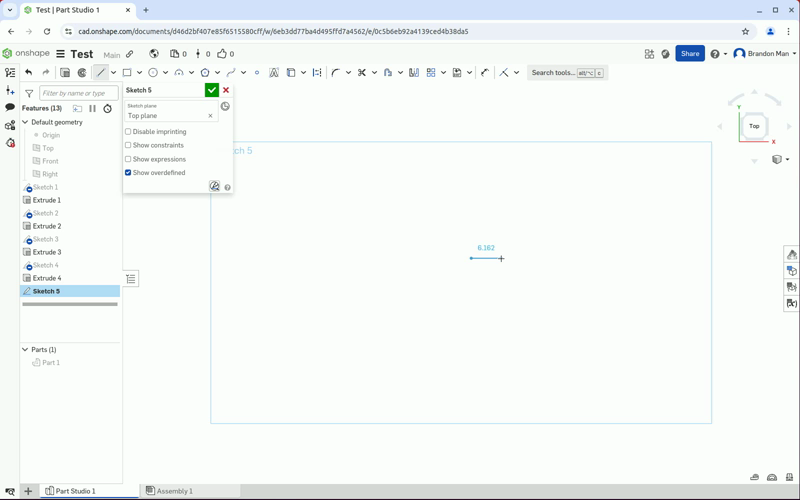
mouse_move(486, 258)
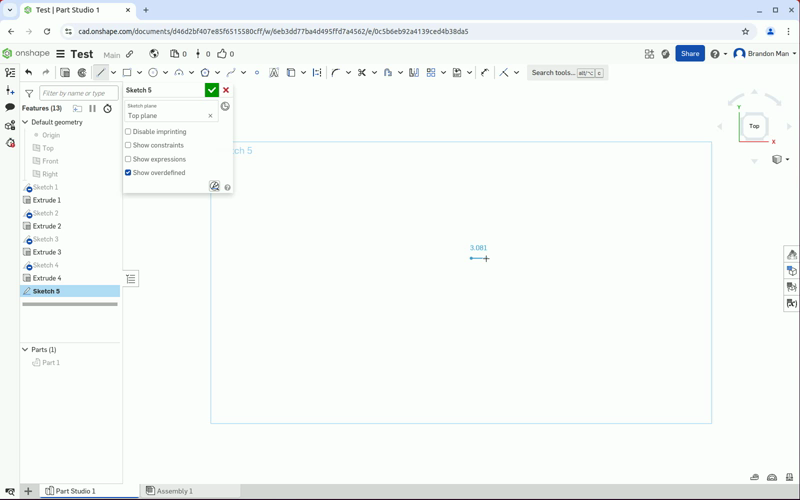
click(486, 258)
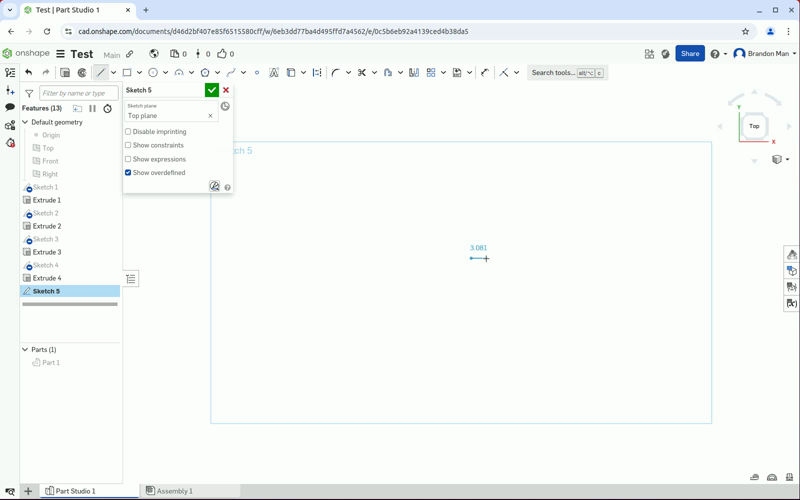
key_up(shift)
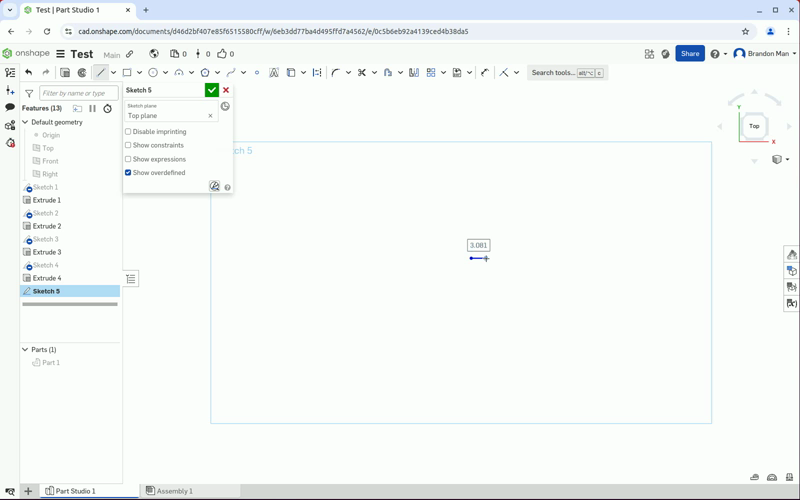
key_down(shift)
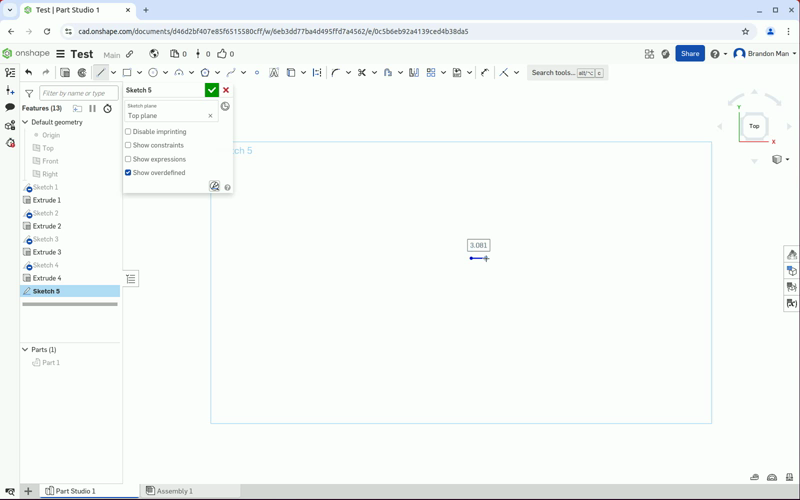
mouse_move(516, 258)
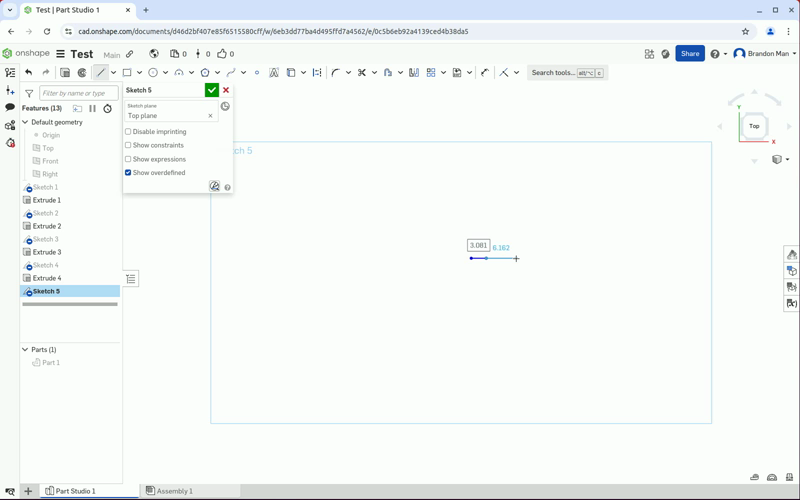
mouse_move(486, 246)
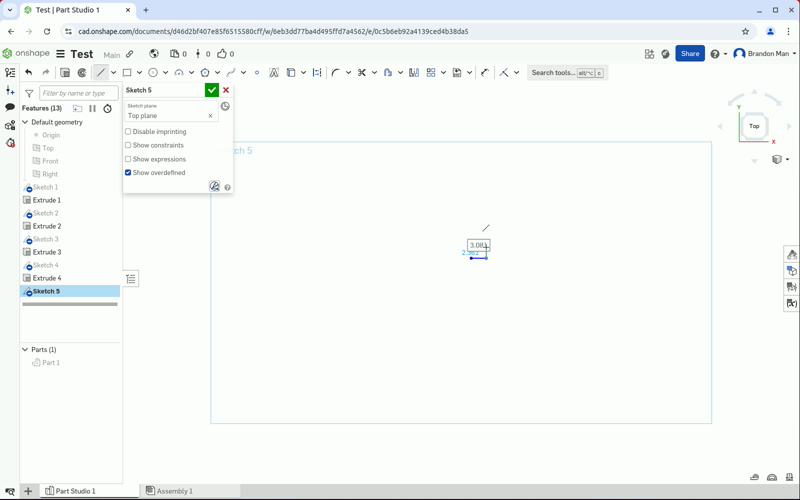
click(486, 246)
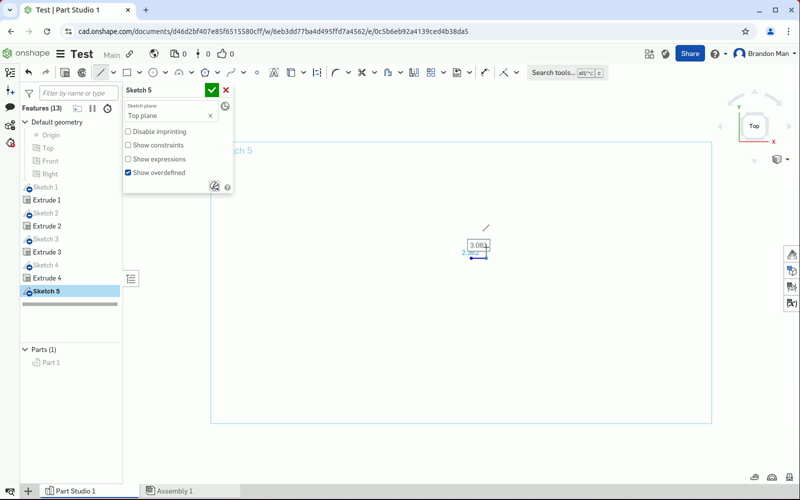
key_up(shift)
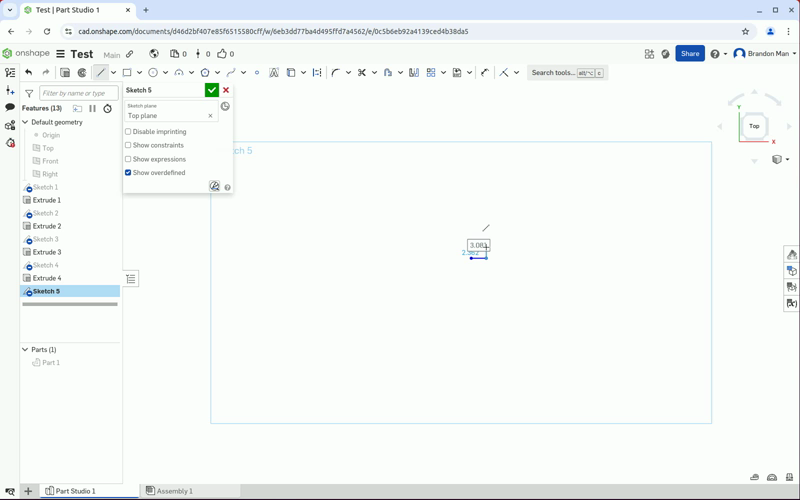
key_down(shift)
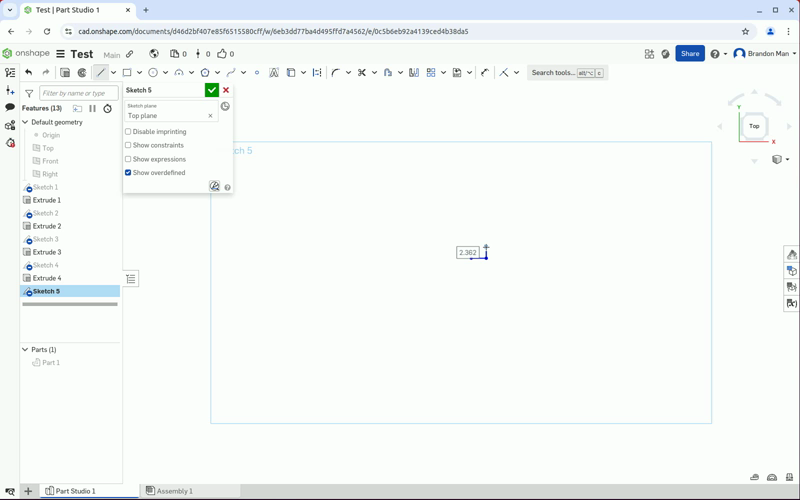
mouse_move(516, 246)
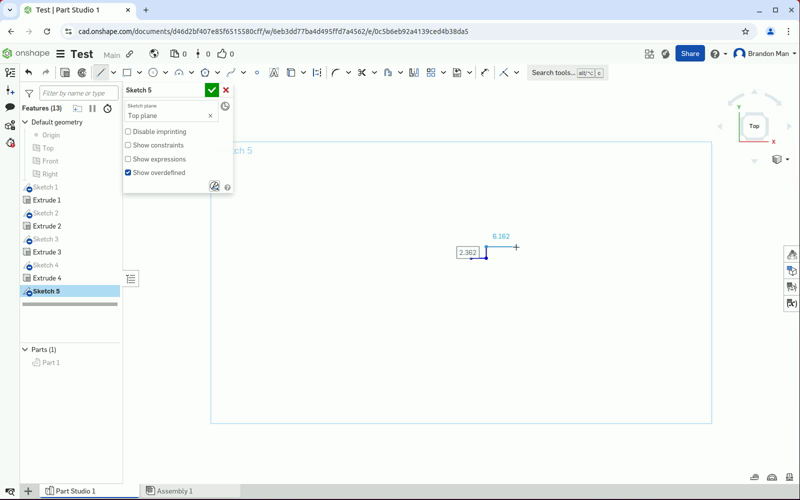
mouse_move(471, 246)
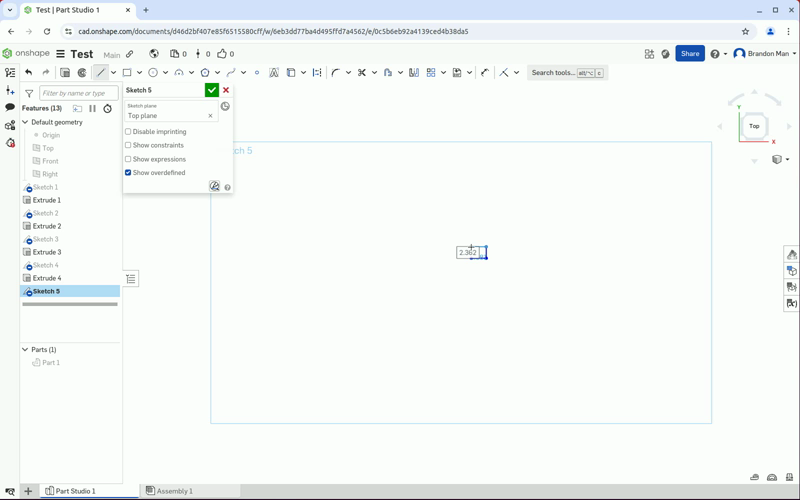
click(471, 246)
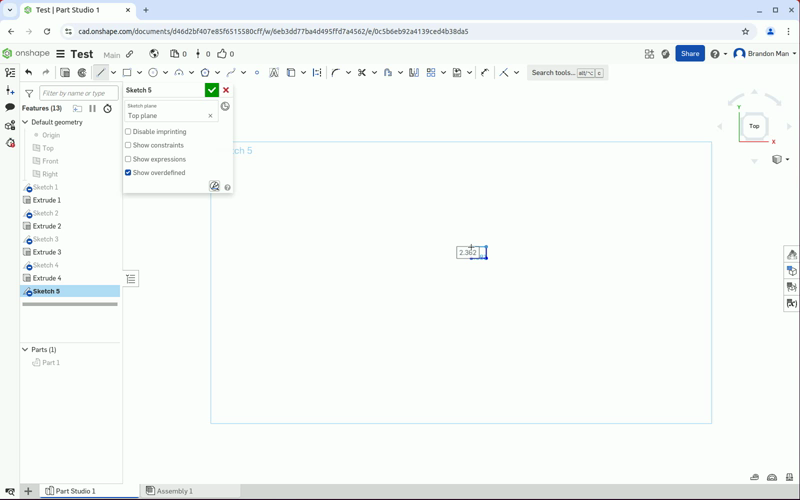
key_up(shift)
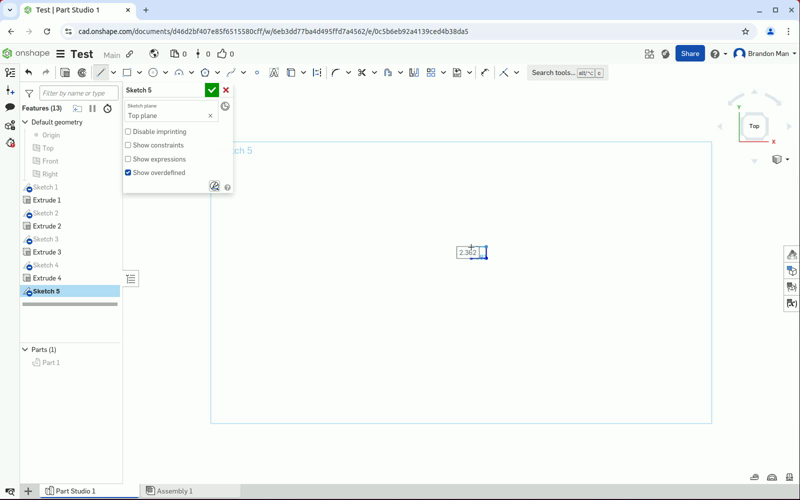
mouse_move(501, 246)
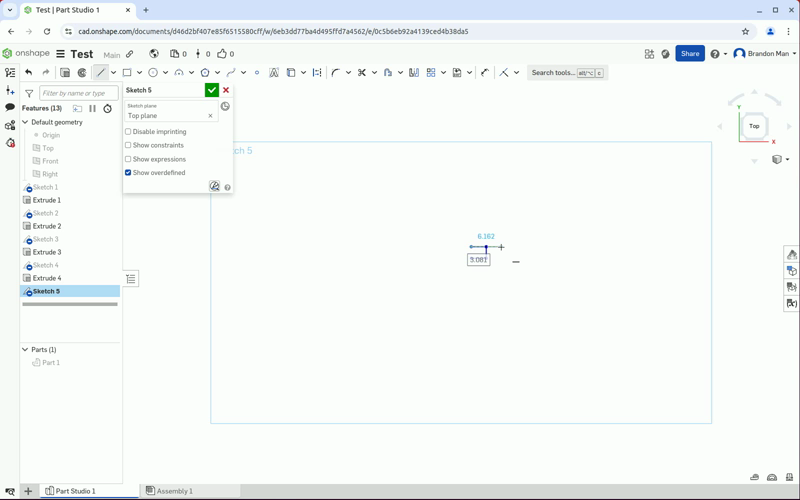
key_down(shift)
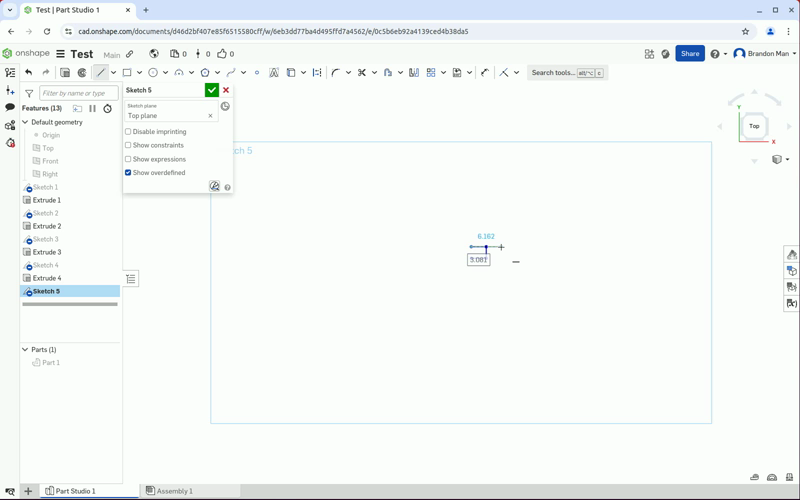
mouse_move(471, 258)
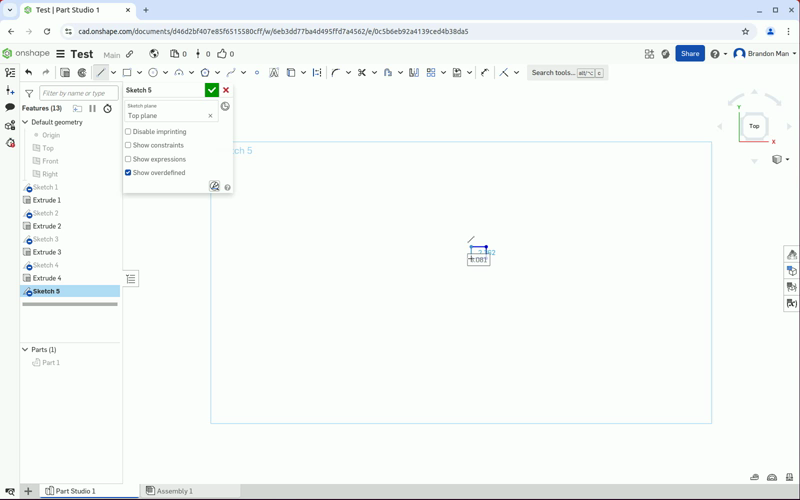
key_up(shift)
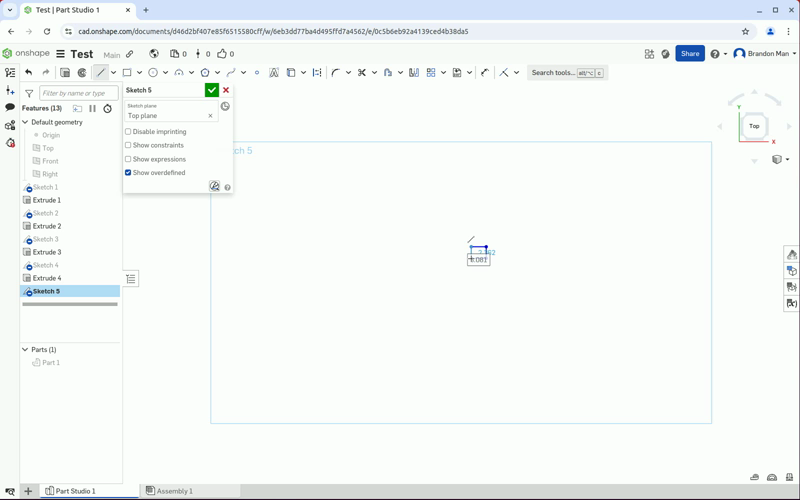
click(471, 258)
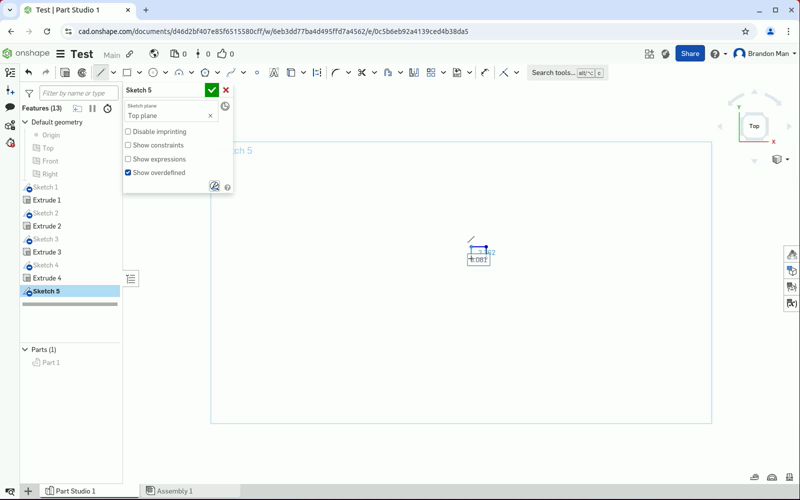
key(esc)
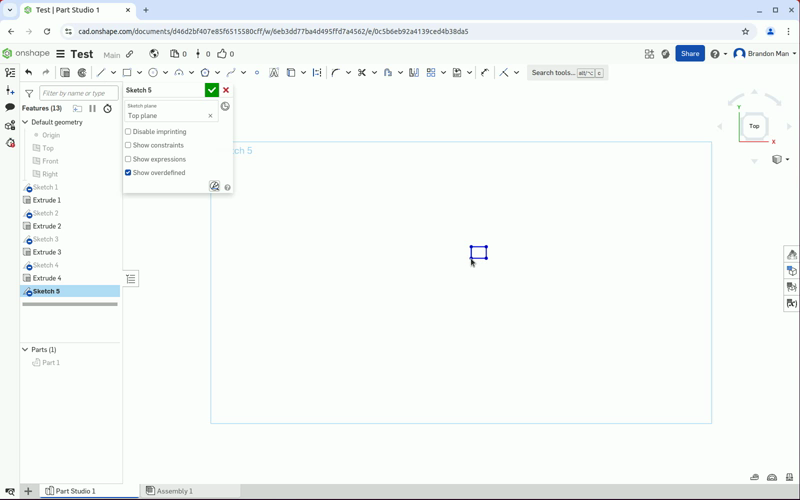
mouse_move(478, 254)
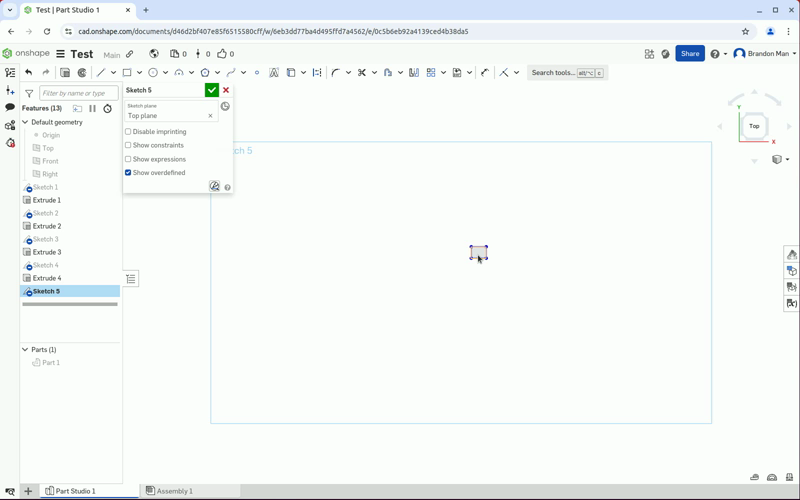
scroll(6)
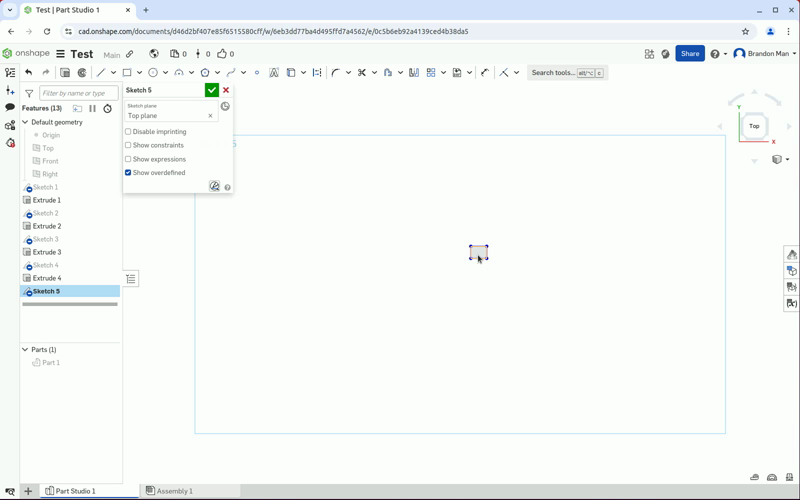
scroll(6)
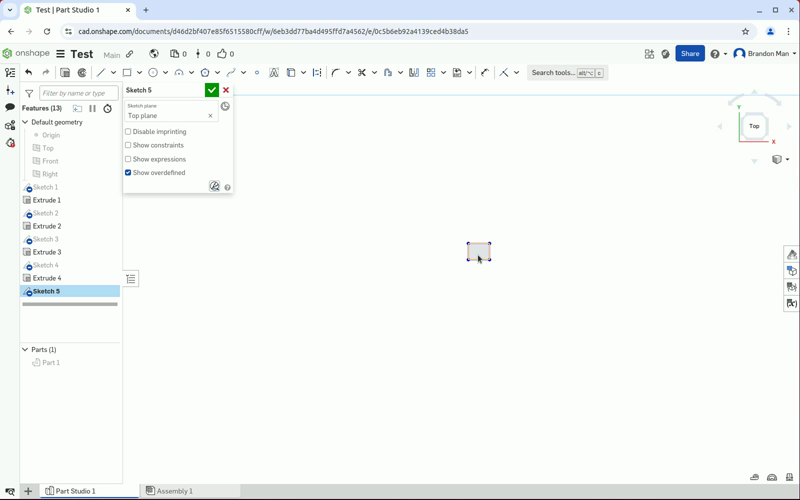
scroll(6)
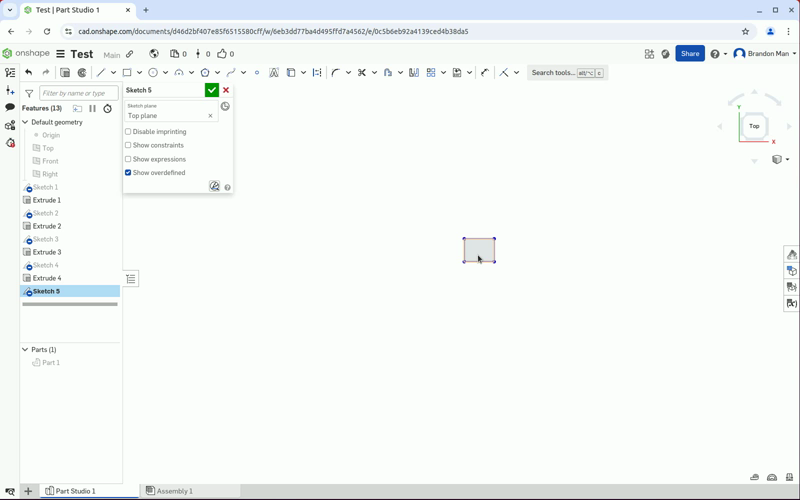
scroll(6)
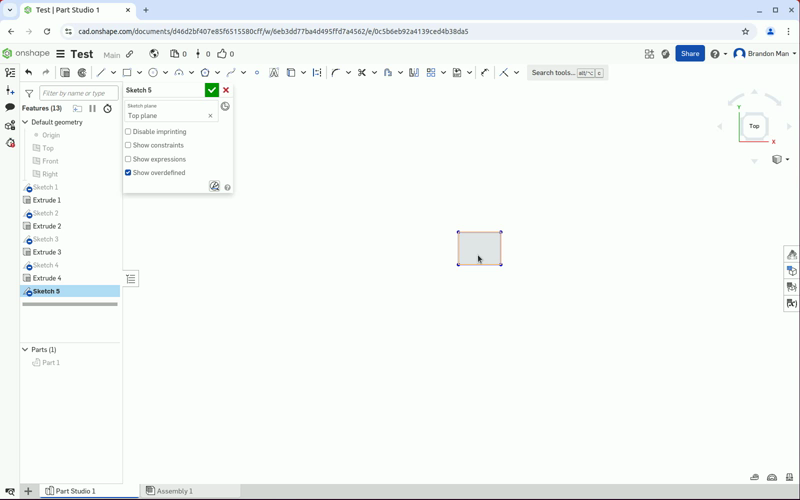
scroll(6)
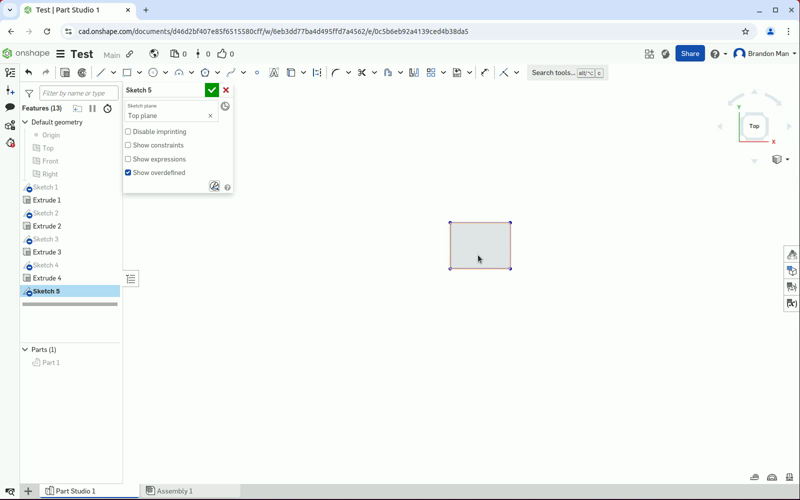
scroll(6)
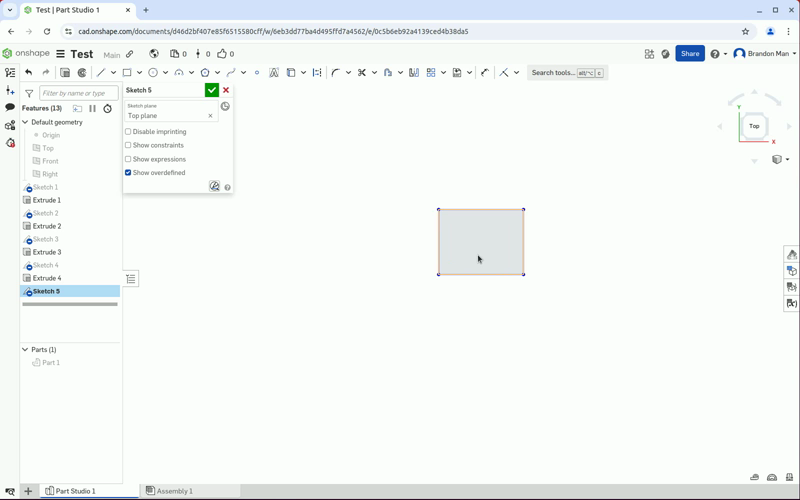
scroll(6)
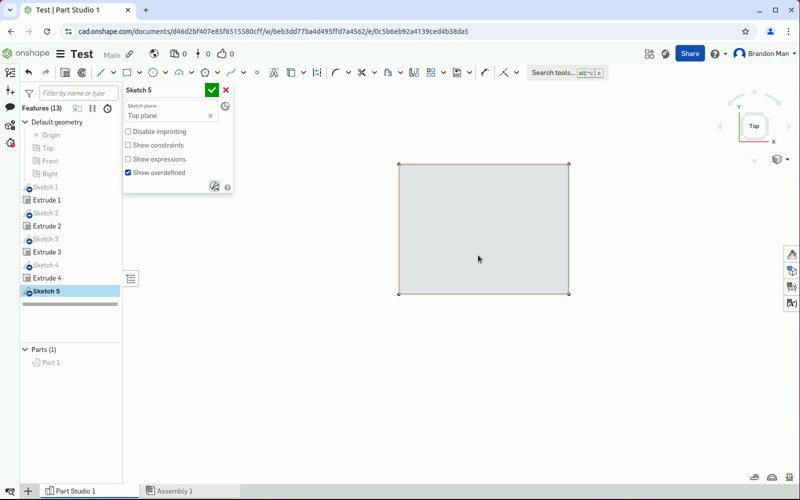
click(478, 254)
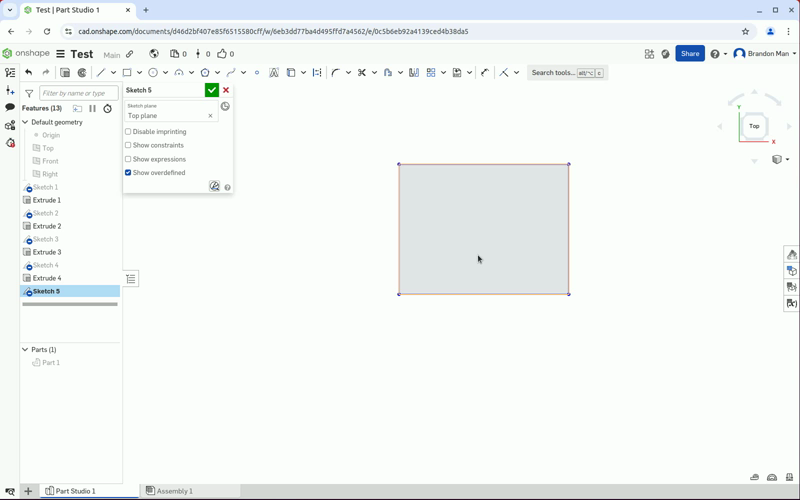
scroll(-6)
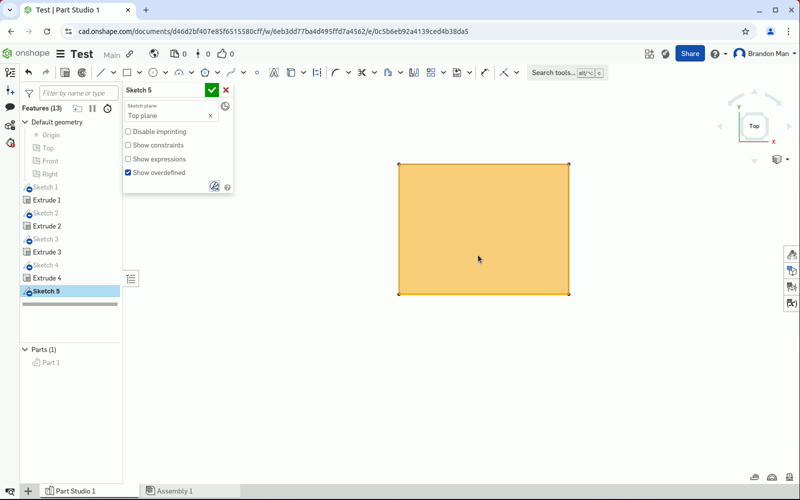
scroll(-6)
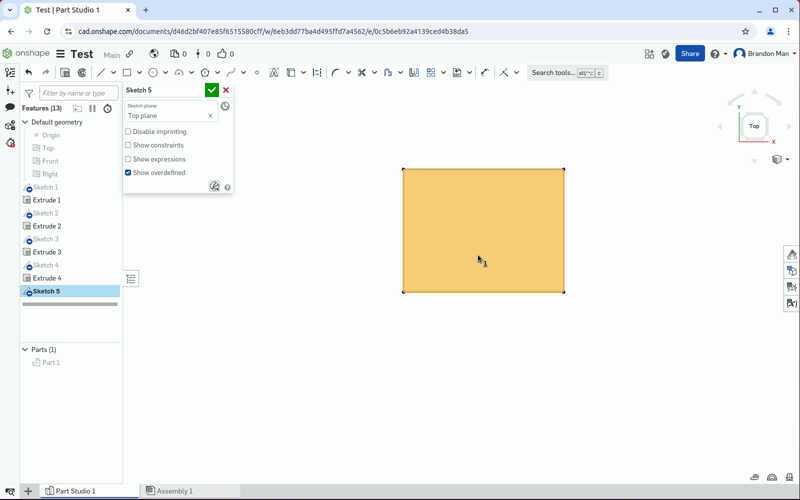
scroll(-6)
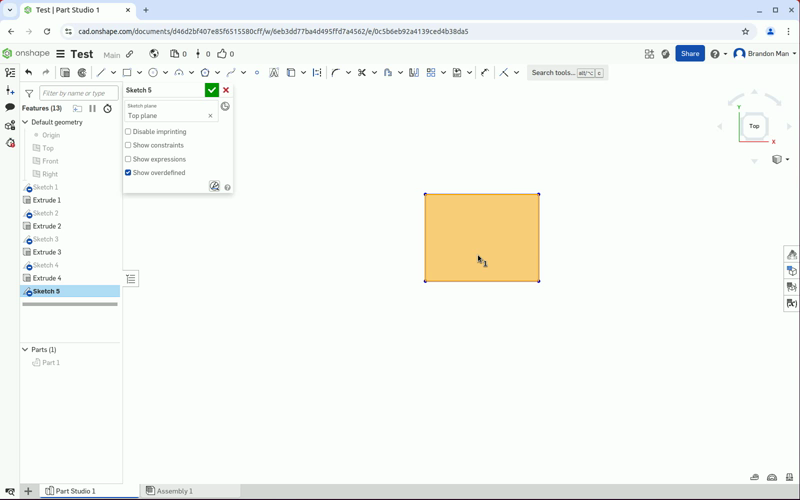
scroll(-6)
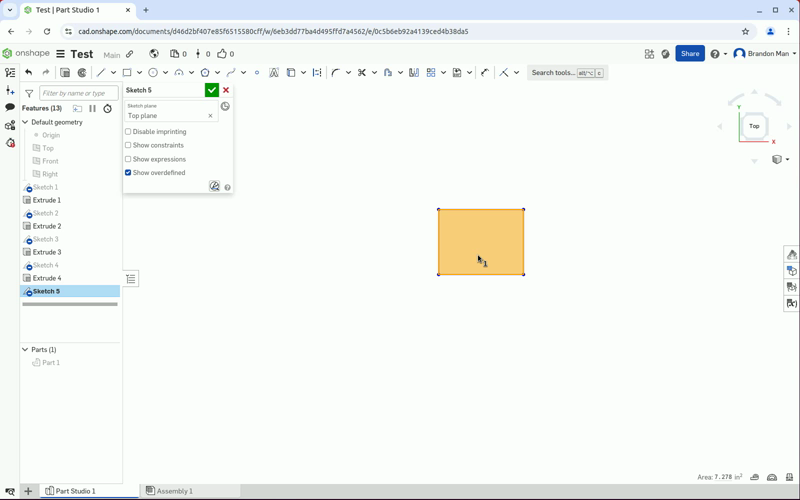
scroll(-6)
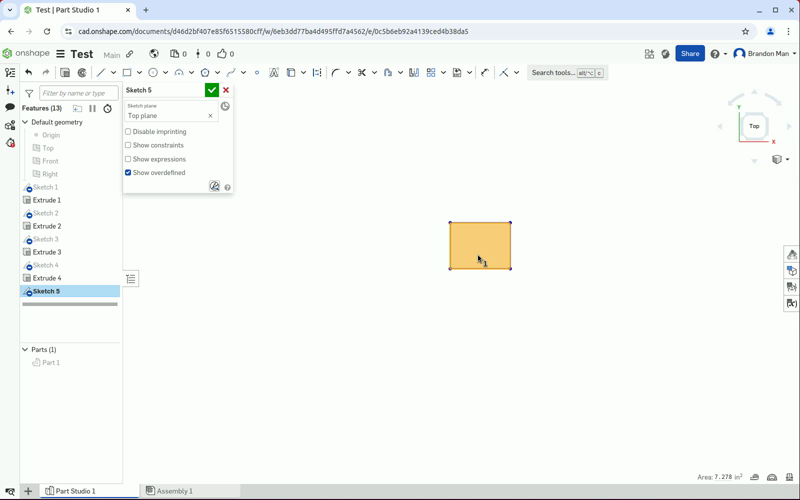
scroll(-6)
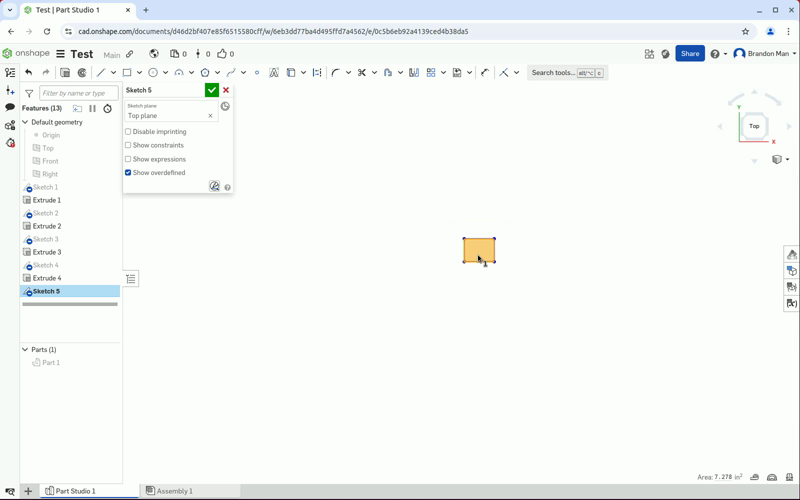
scroll(-6)
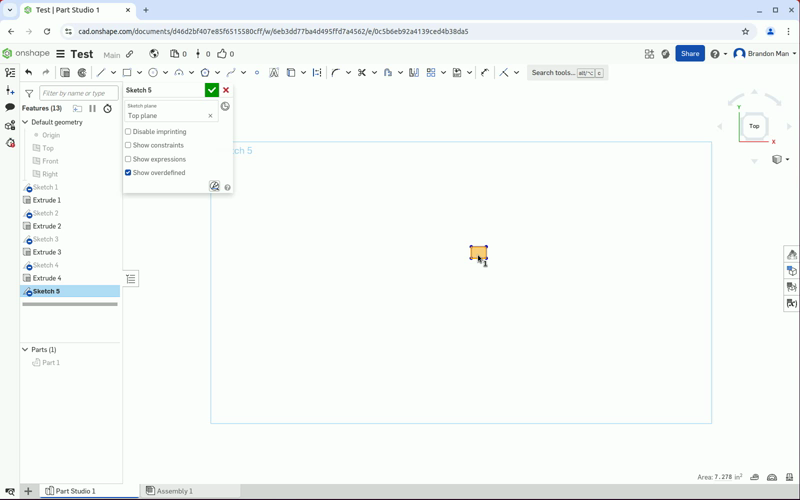
mouse_move(73, 352)
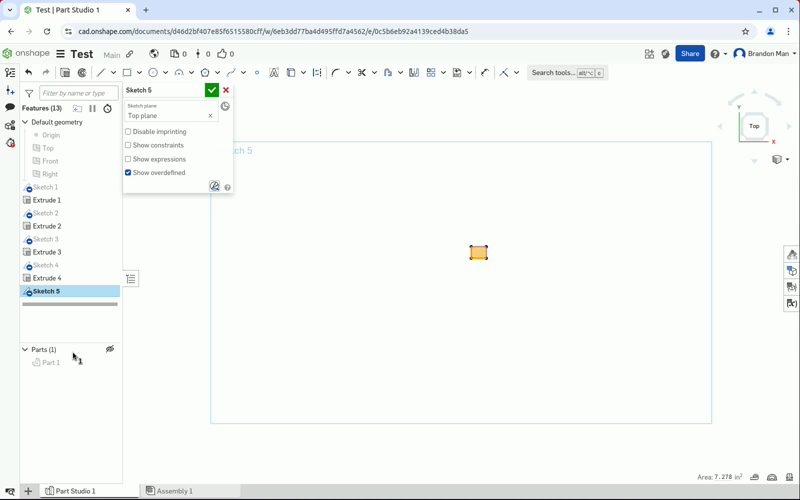
key(shift+y)
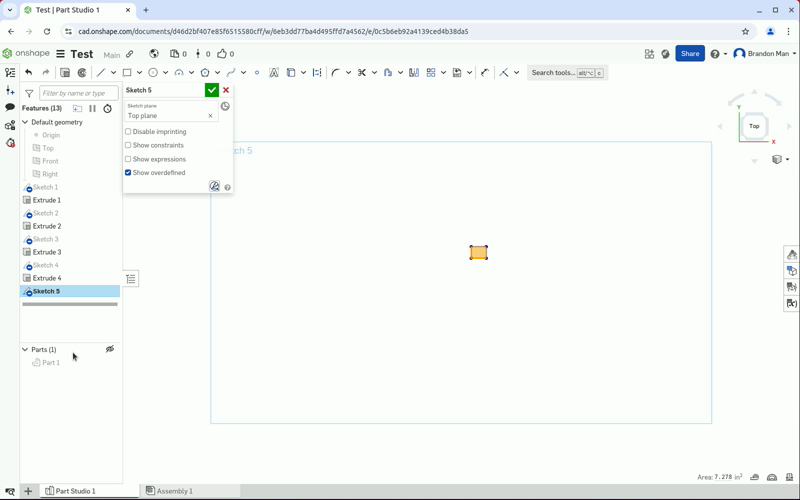
key(shift+e)
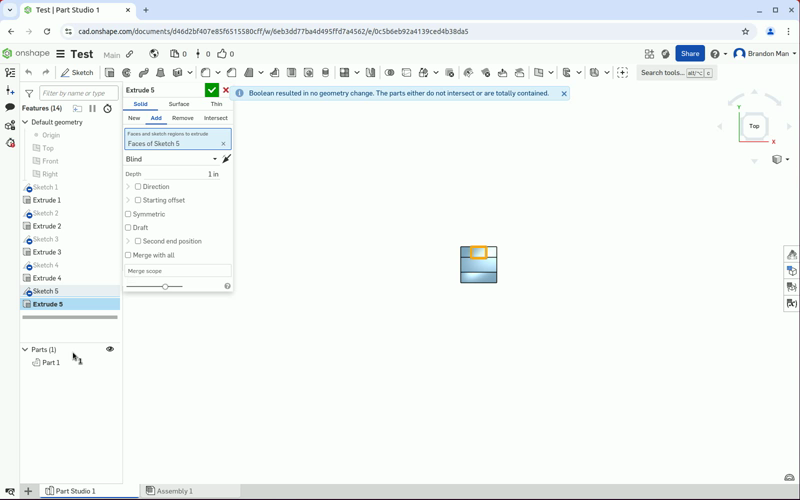
mouse_move(143, 106)
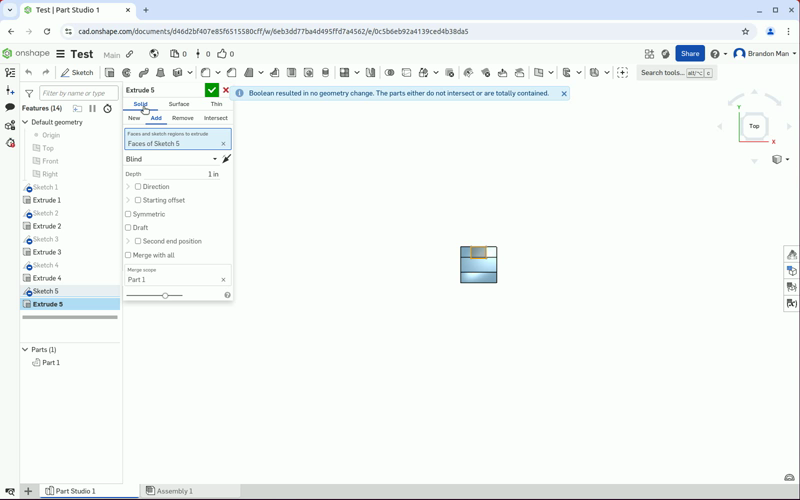
click(143, 106)
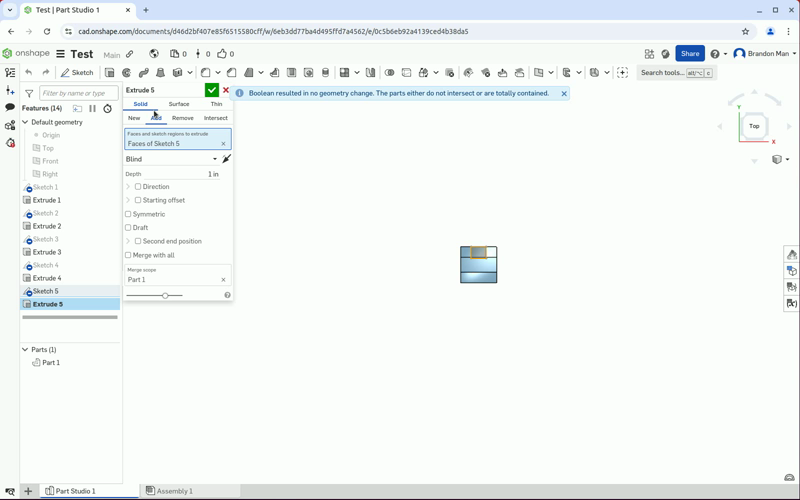
mouse_move(186, 120)
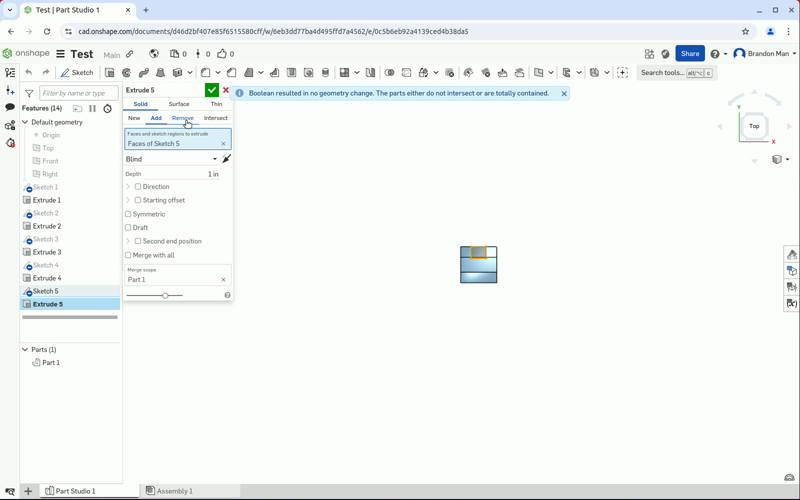
click(186, 120)
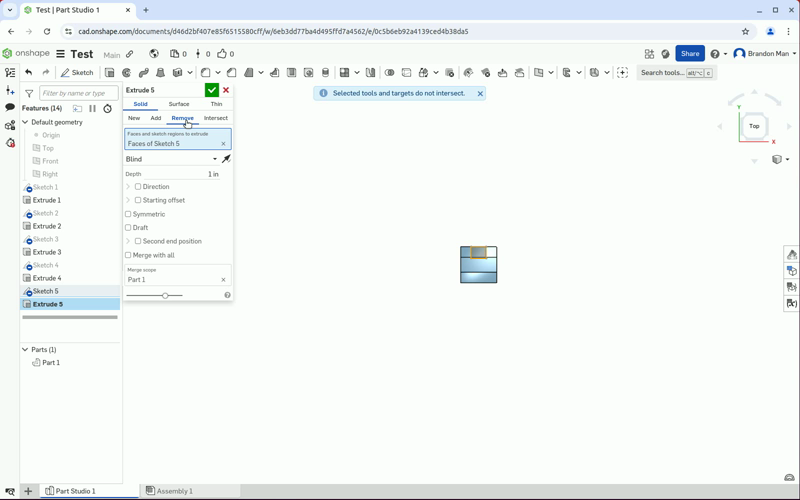
key(tab, 4)
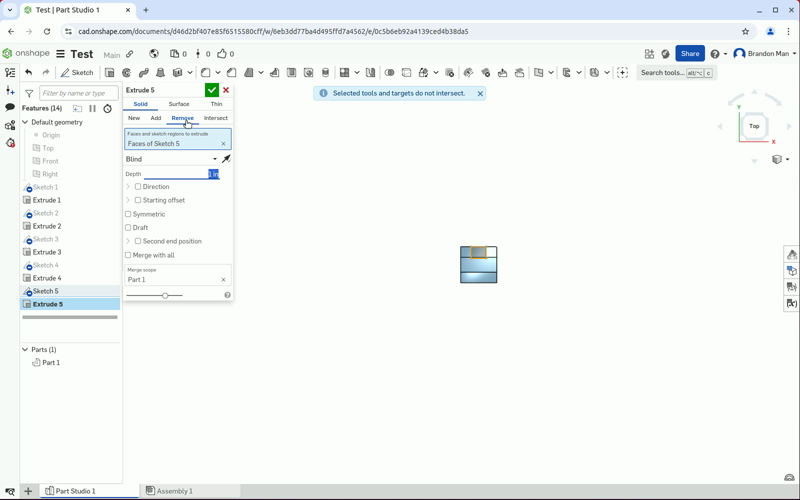
text(-23.108)
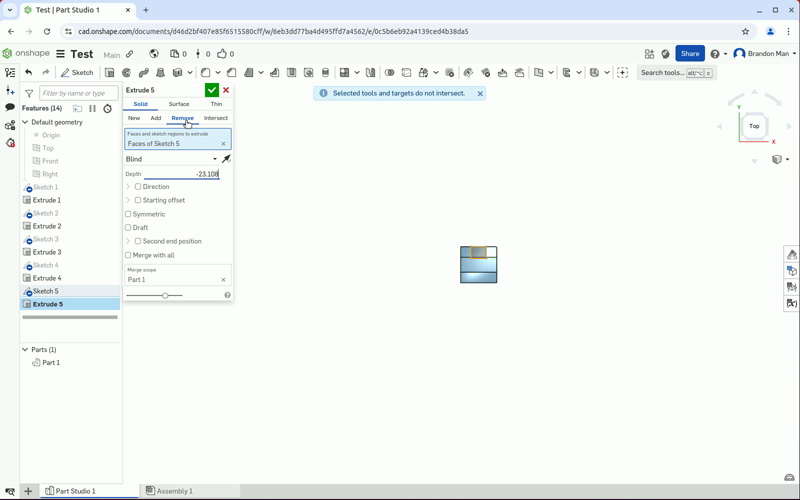
key(tab, 3)
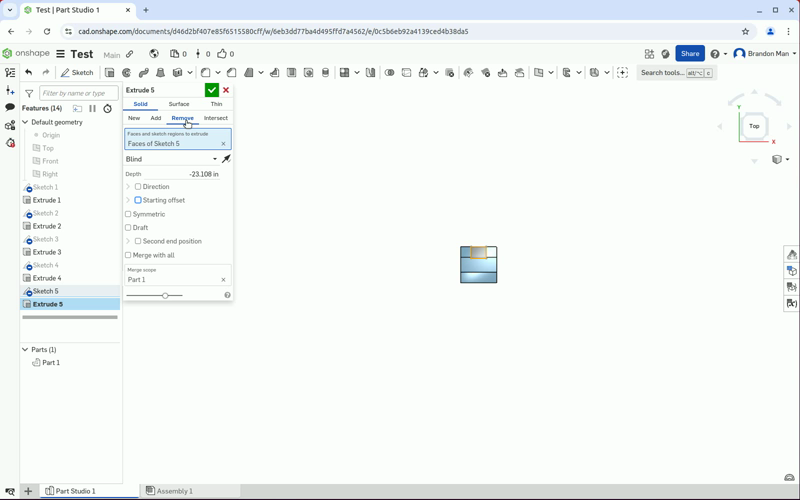
key(tab, 2)
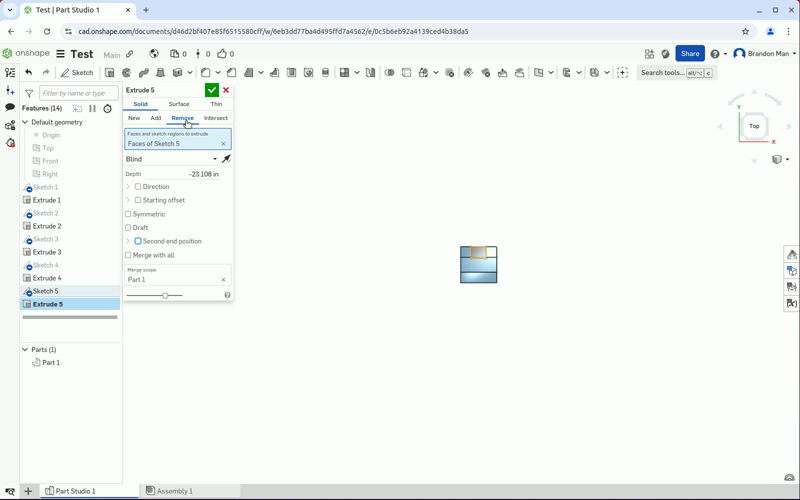
key(space)
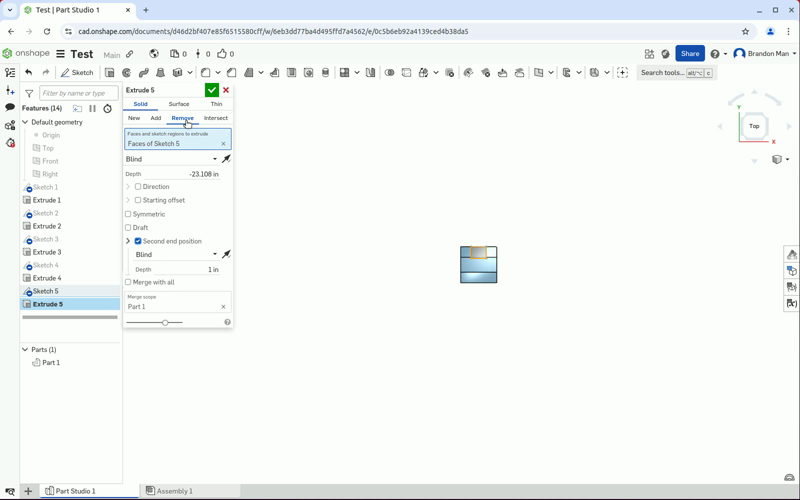
key(tab, 3)
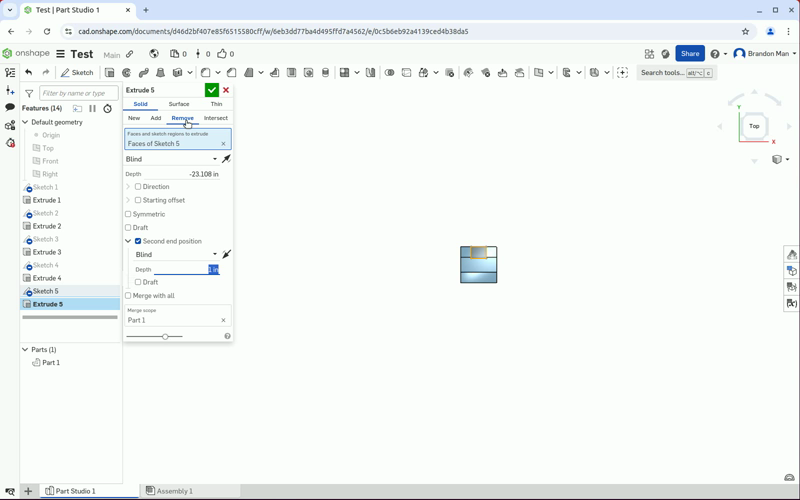
text(15.887)
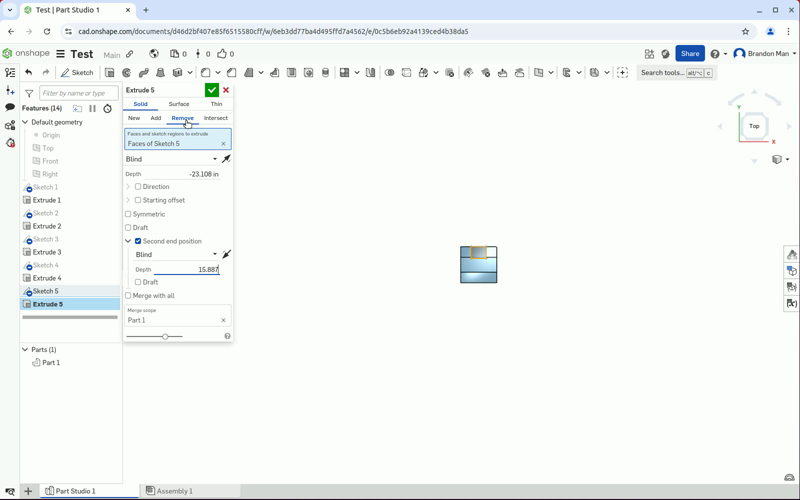
key(tab, 2)
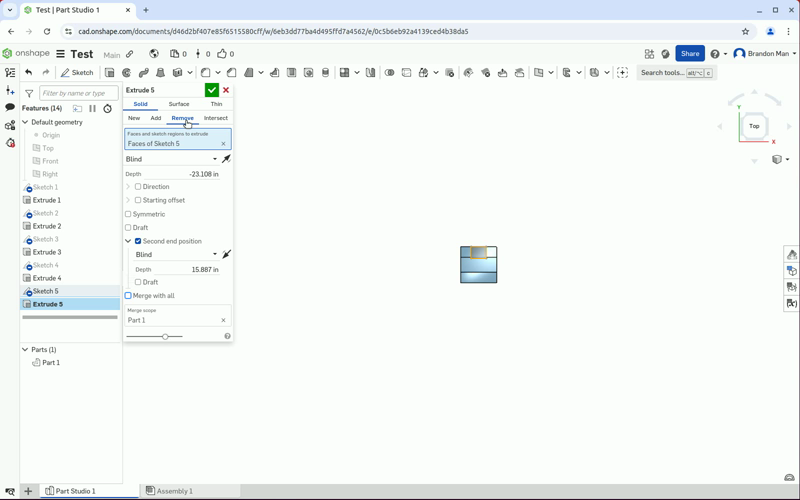
key(space)
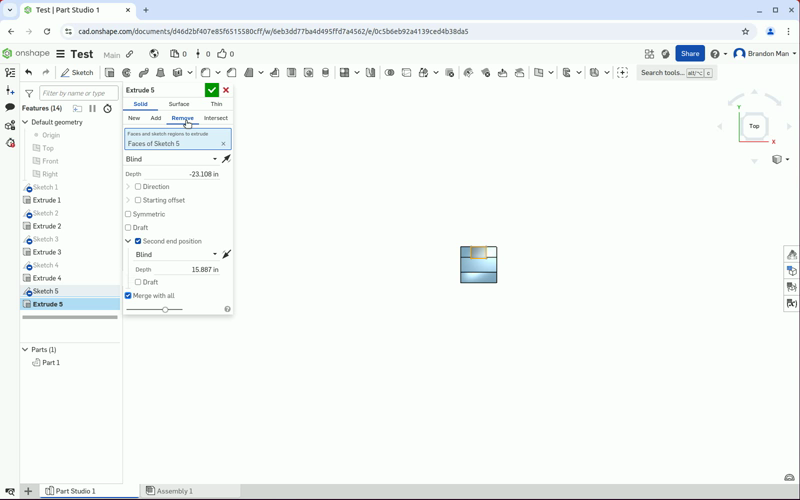
key(enter)
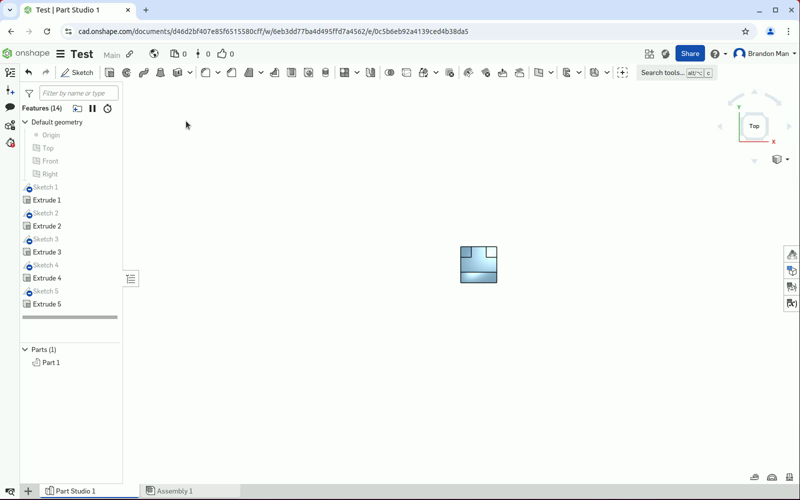
key(shift+h)
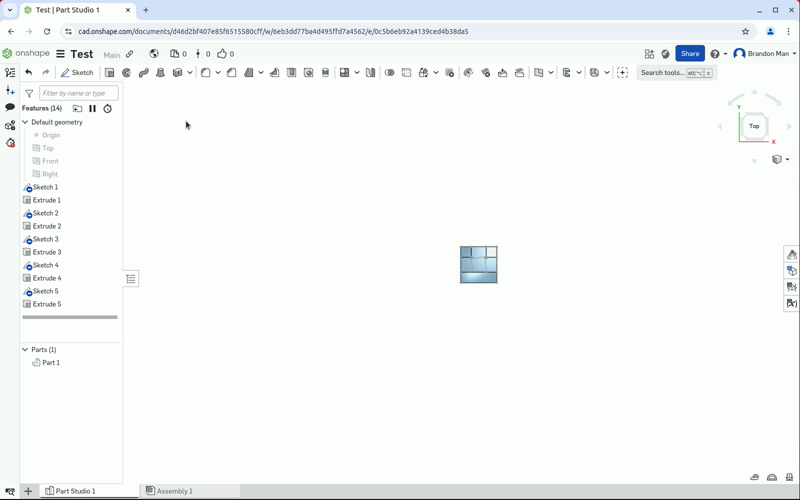
key(shift+h)
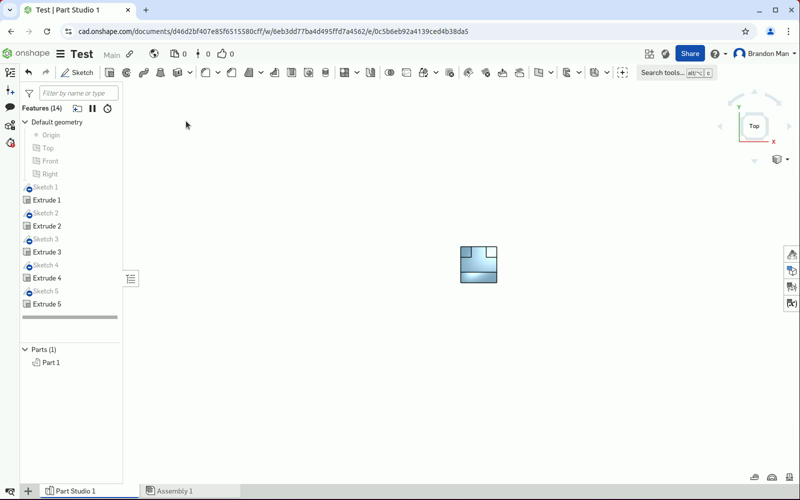
mouse_move(73, 189)
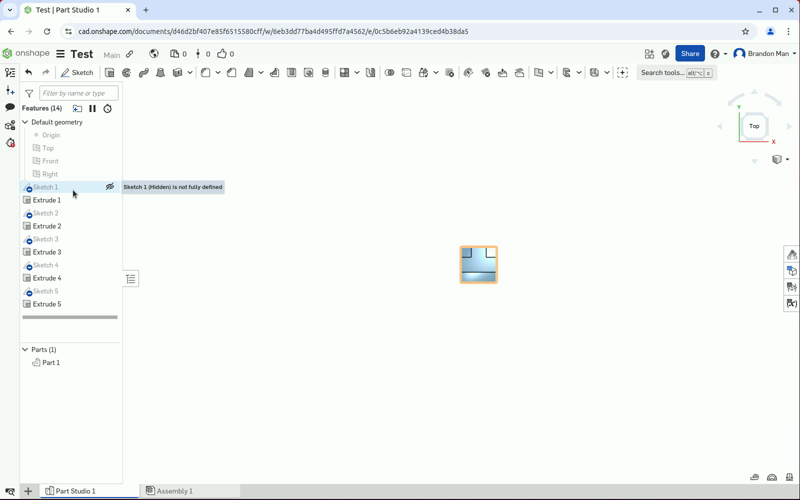
click(73, 189)
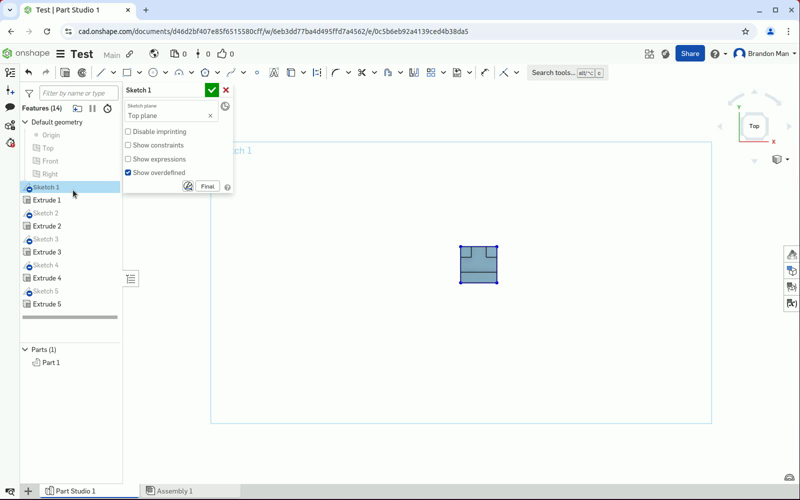
mouse_move(229, 92)
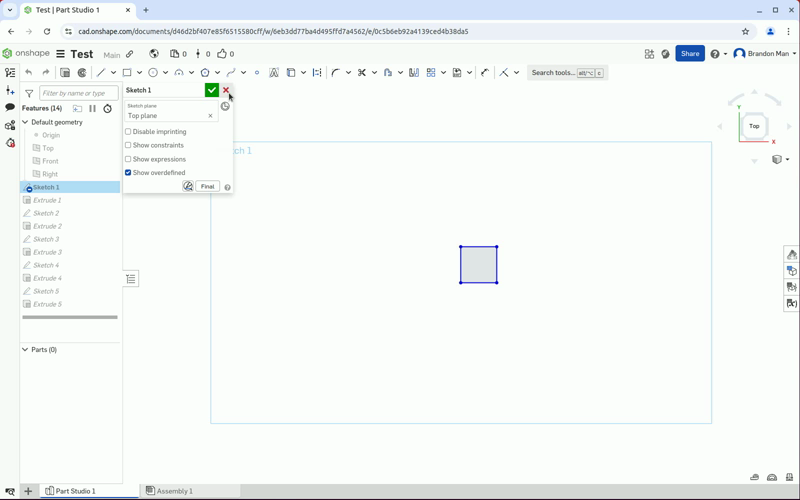
click(229, 92)
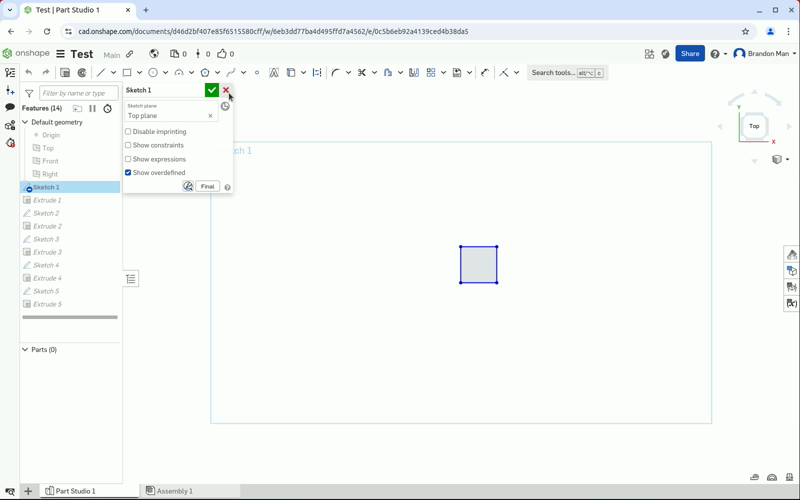
key(shift+s)
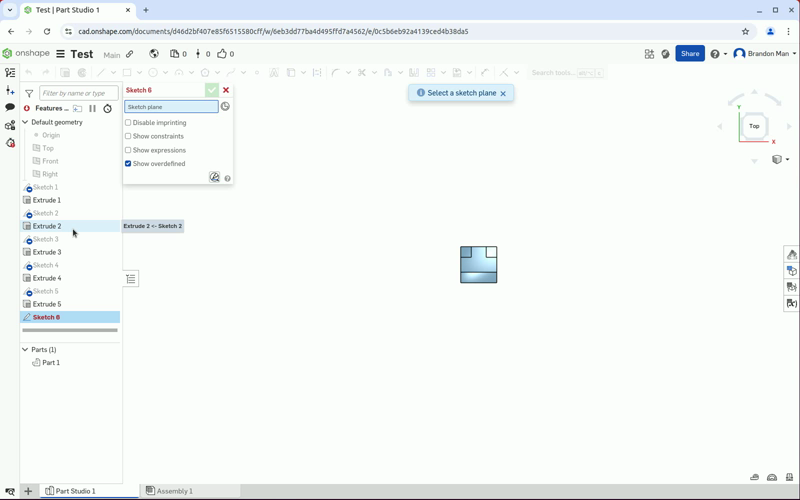
scroll(3)
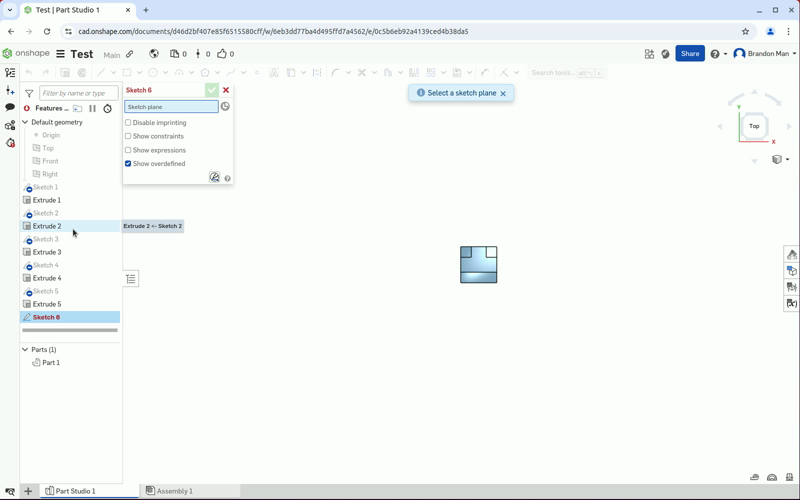
mouse_move(73, 150)
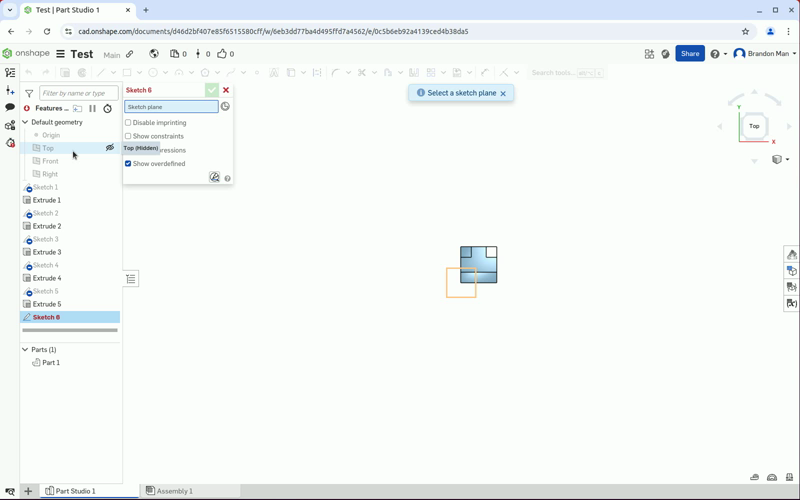
click(73, 150)
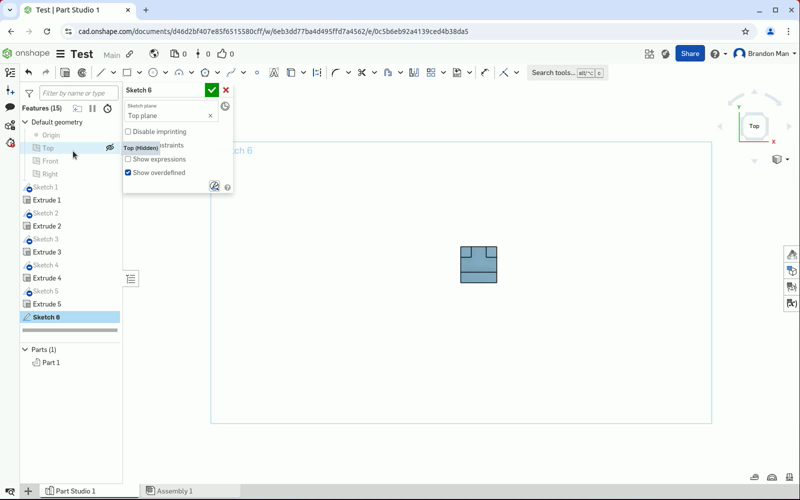
mouse_move(73, 352)
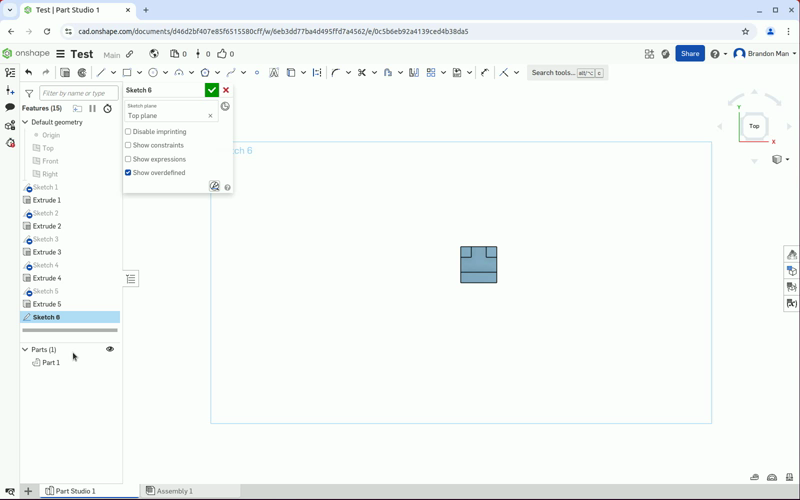
key(y)
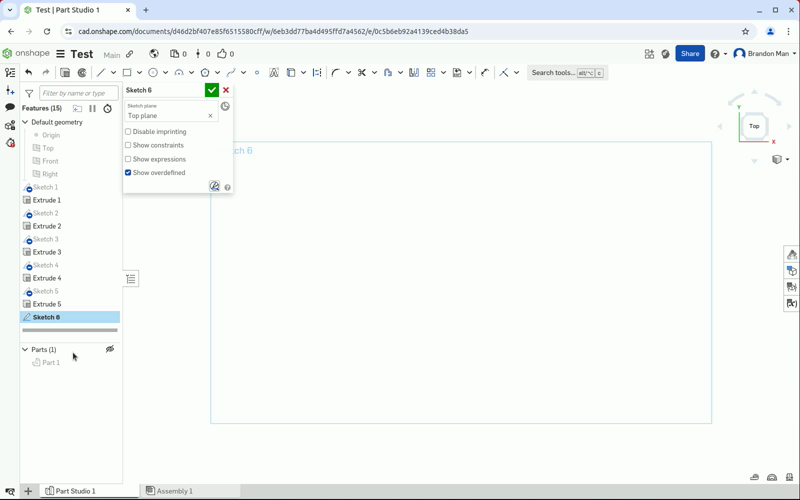
key(l)
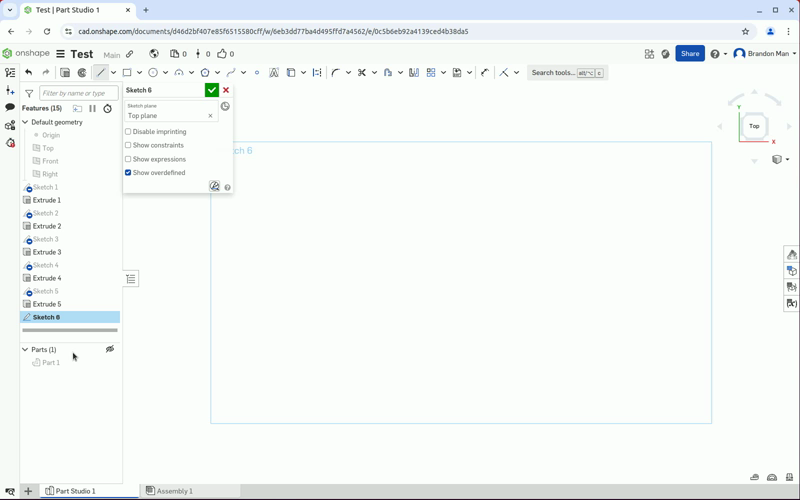
key_down(shift)
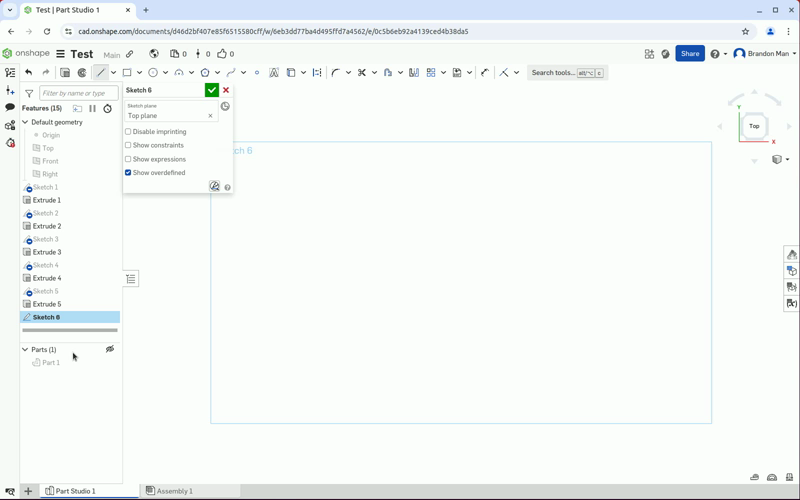
mouse_move(471, 282)
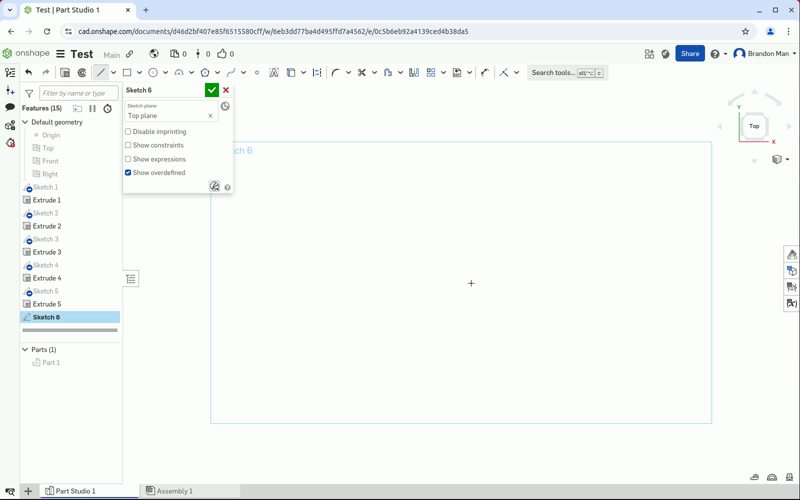
click(471, 282)
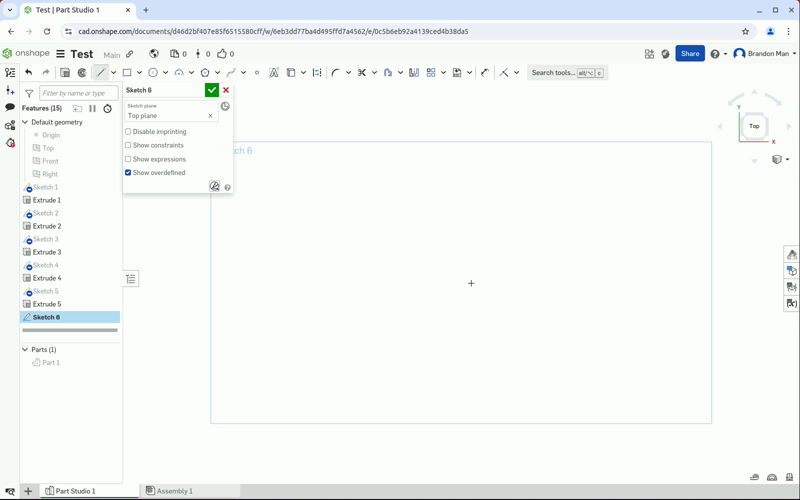
key_up(shift)
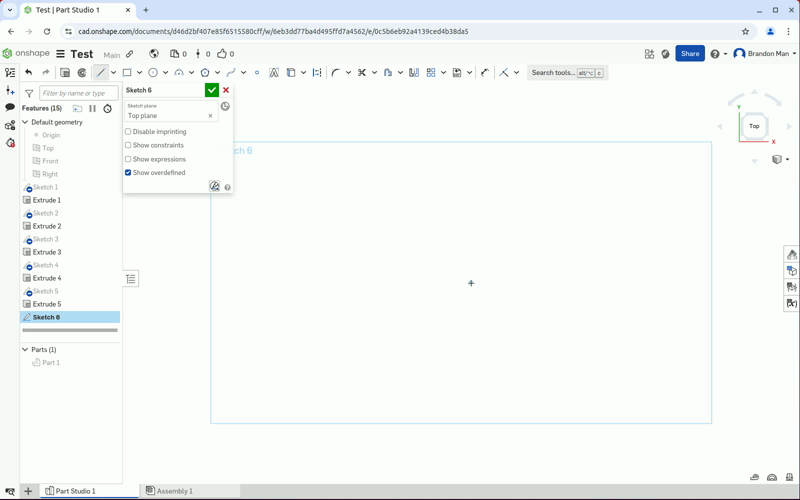
key_down(shift)
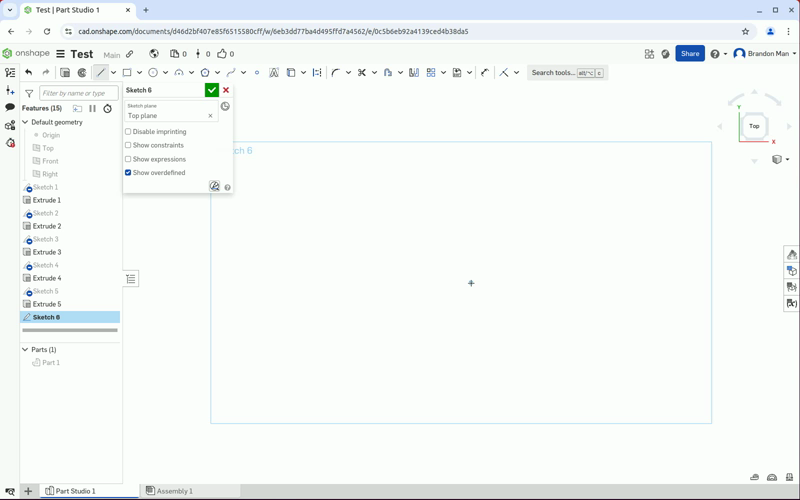
mouse_move(501, 282)
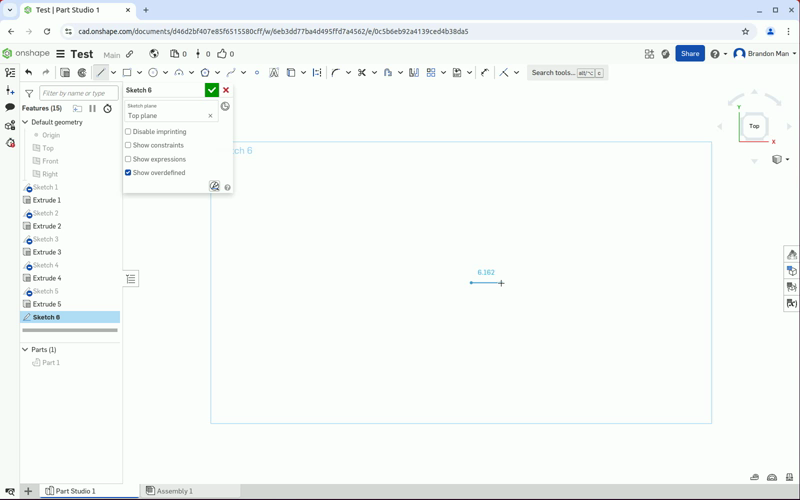
mouse_move(486, 282)
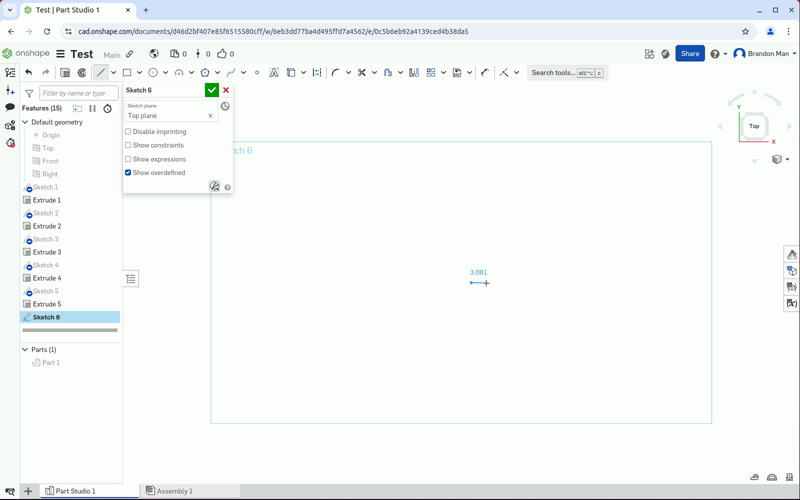
click(486, 282)
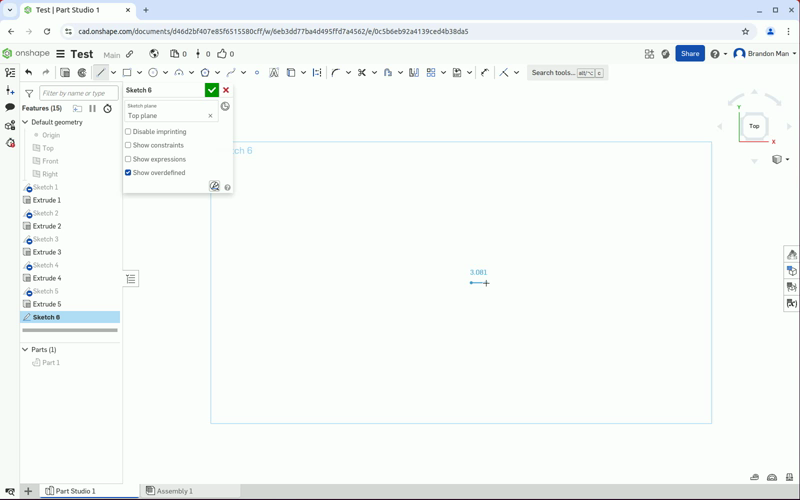
key_up(shift)
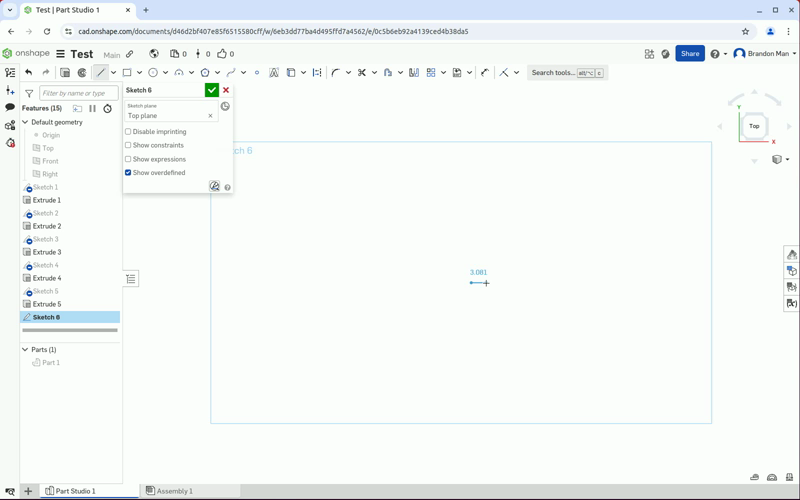
key_down(shift)
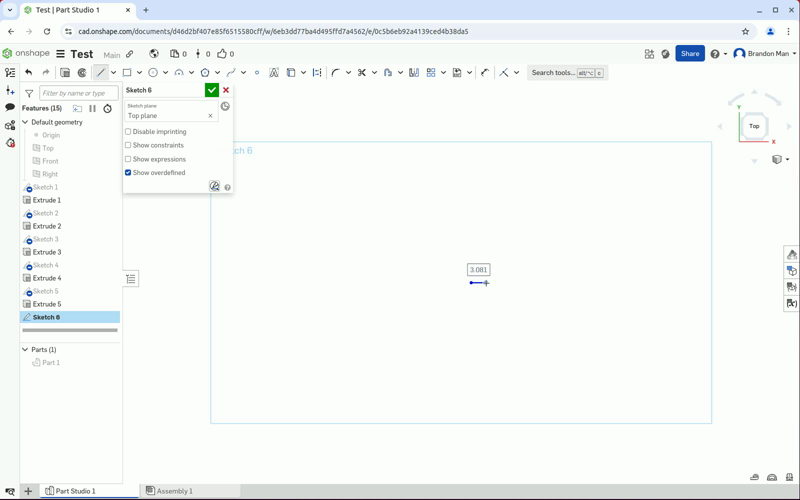
mouse_move(516, 282)
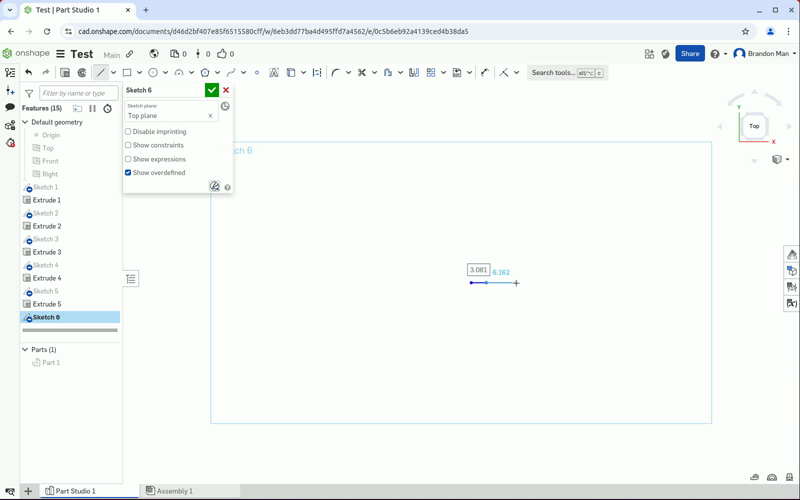
mouse_move(486, 271)
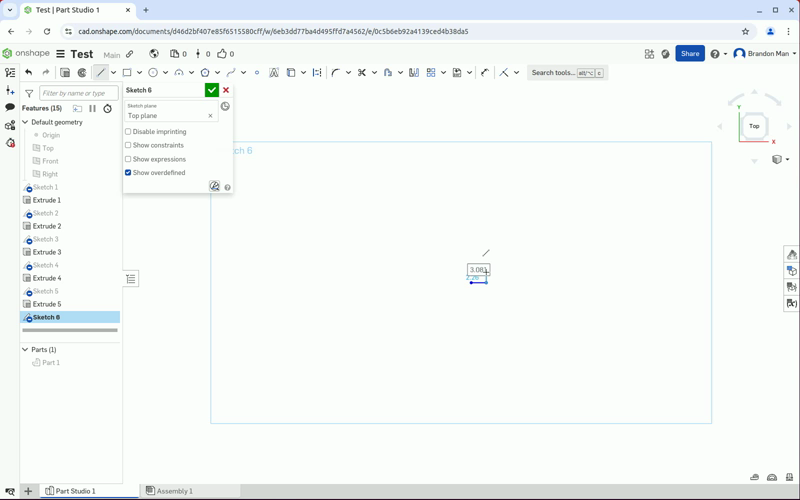
click(486, 271)
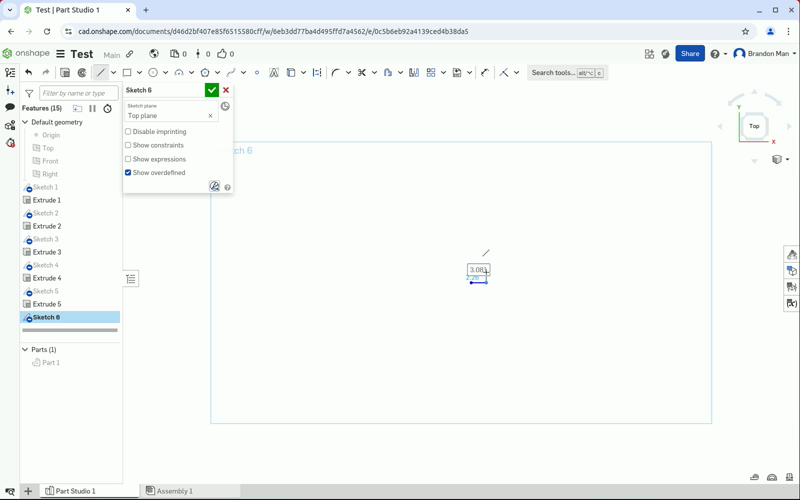
key_up(shift)
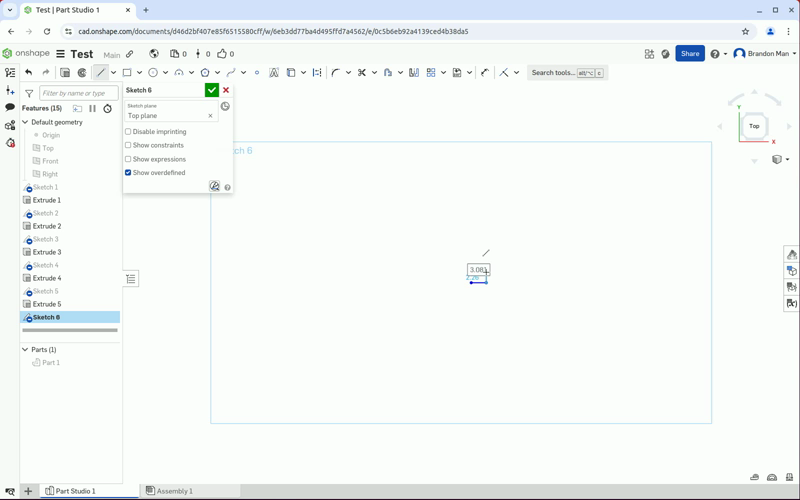
key_down(shift)
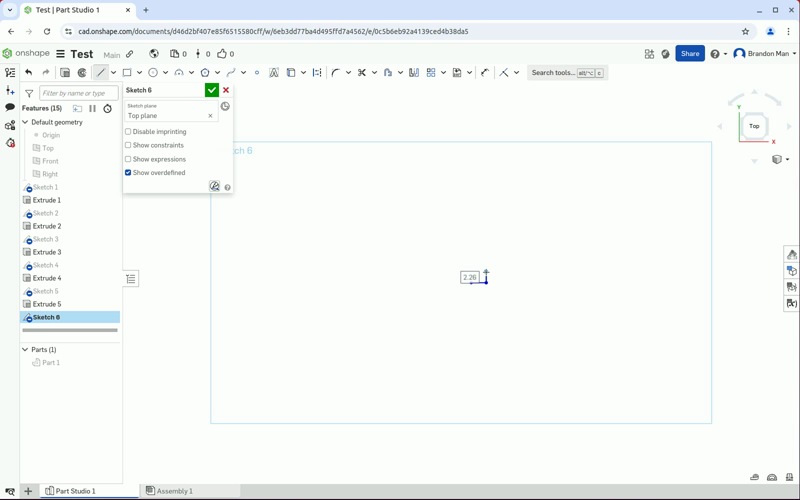
mouse_move(516, 271)
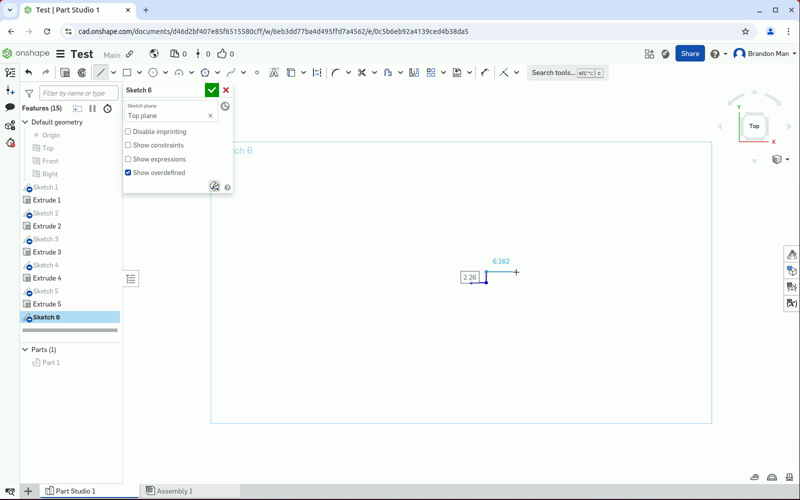
mouse_move(471, 271)
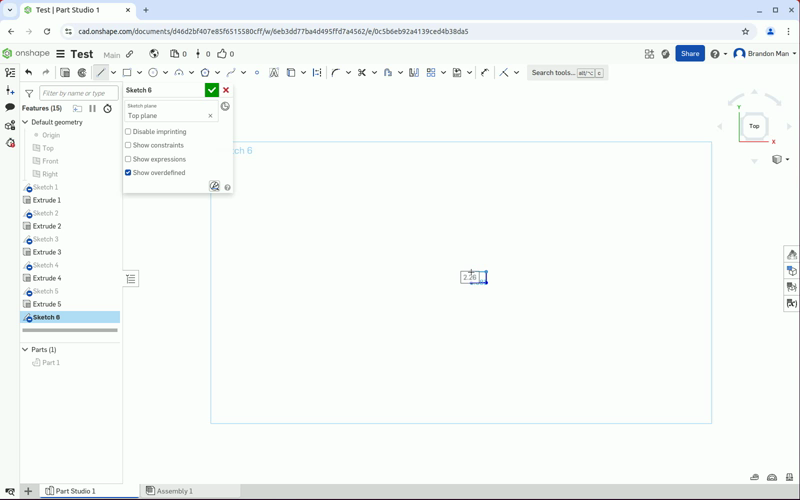
click(471, 271)
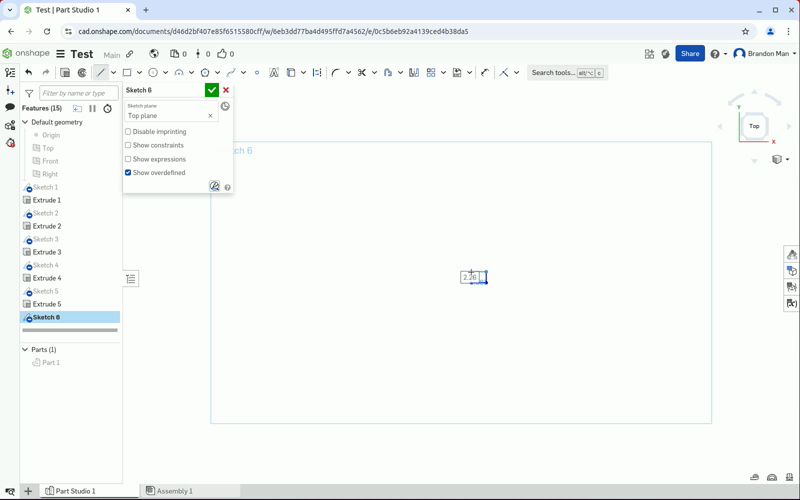
key_up(shift)
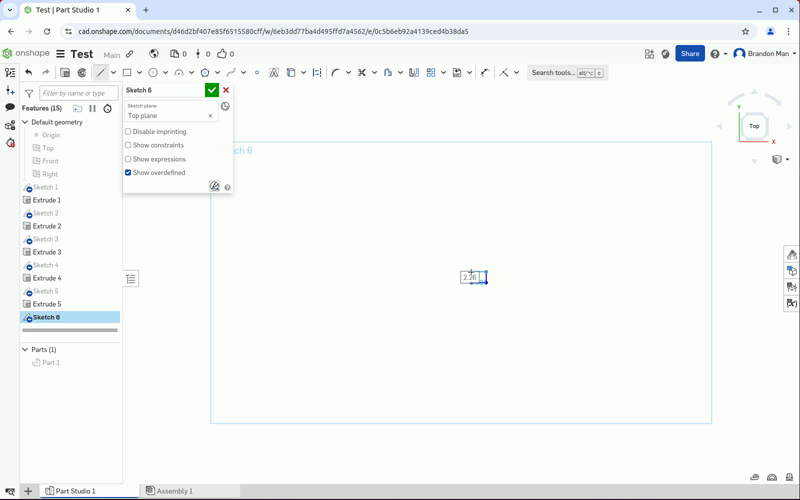
mouse_move(501, 271)
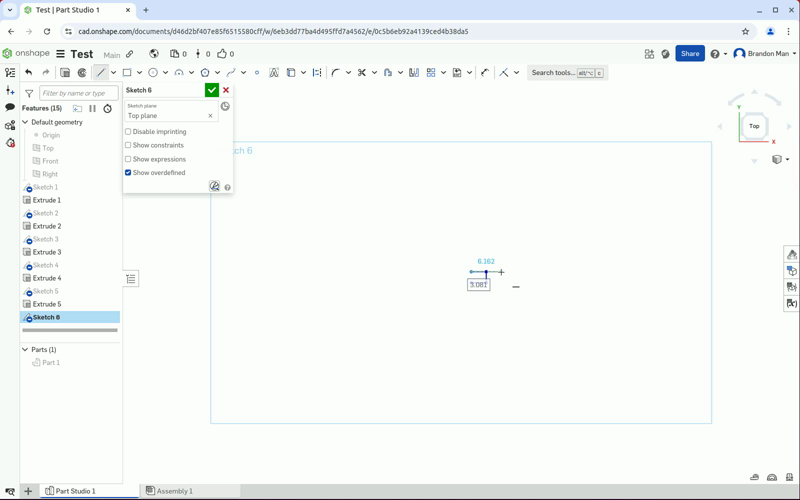
key_down(shift)
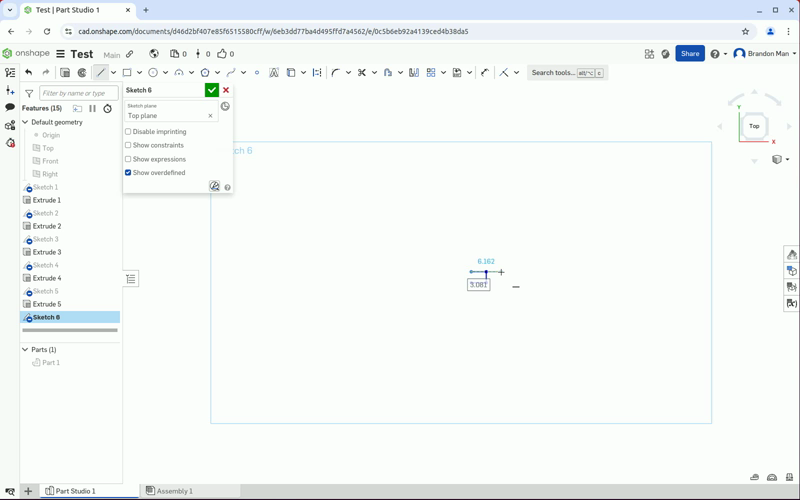
mouse_move(471, 282)
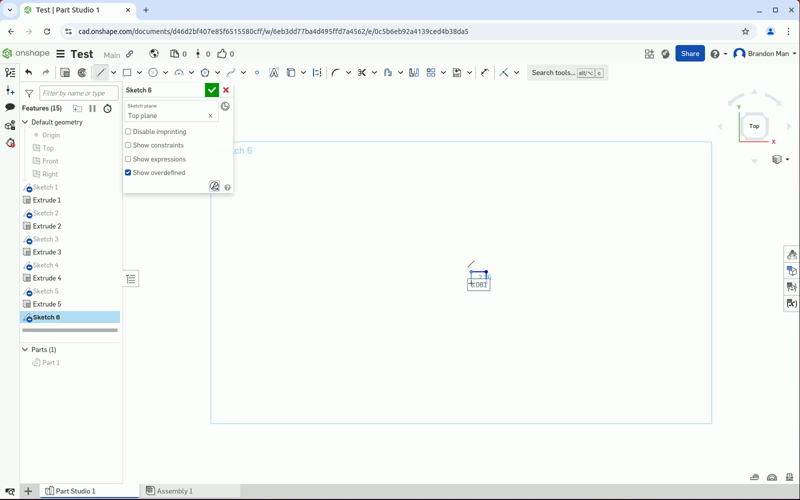
key_up(shift)
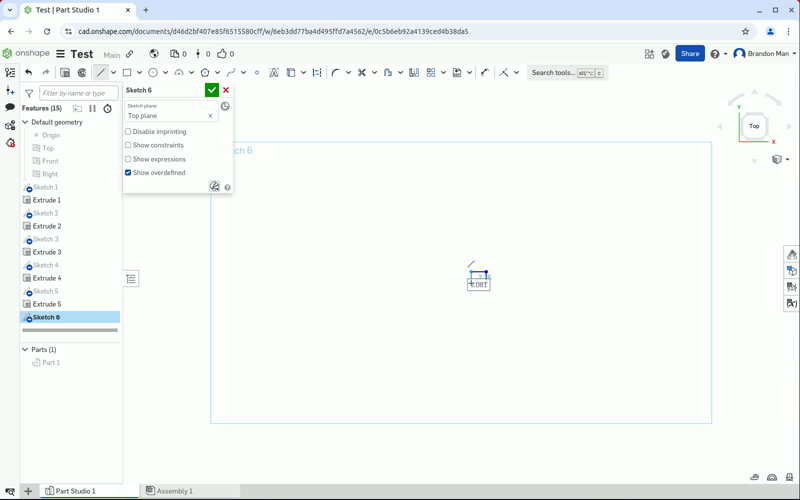
click(471, 282)
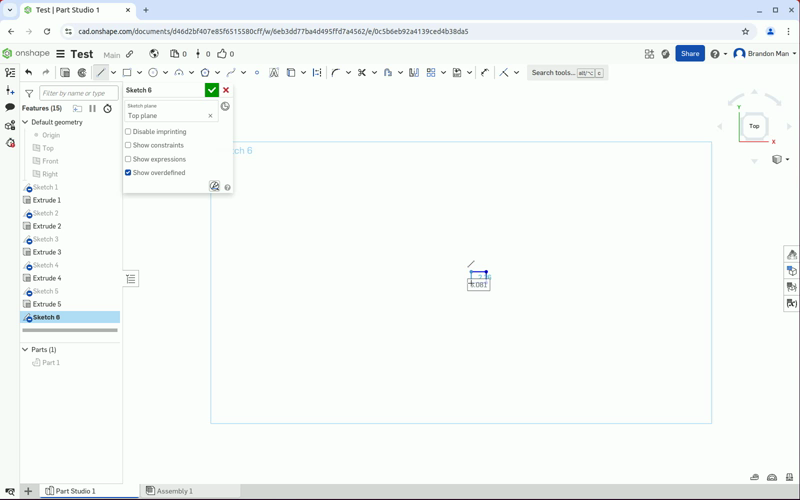
key(esc)
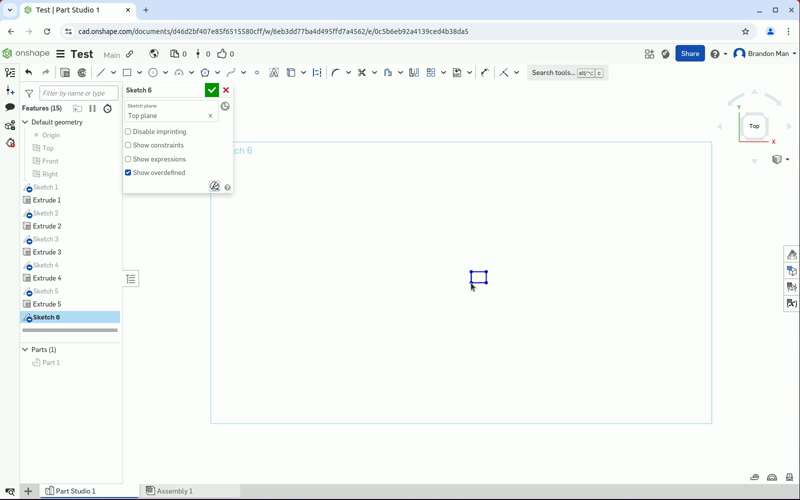
mouse_move(474, 277)
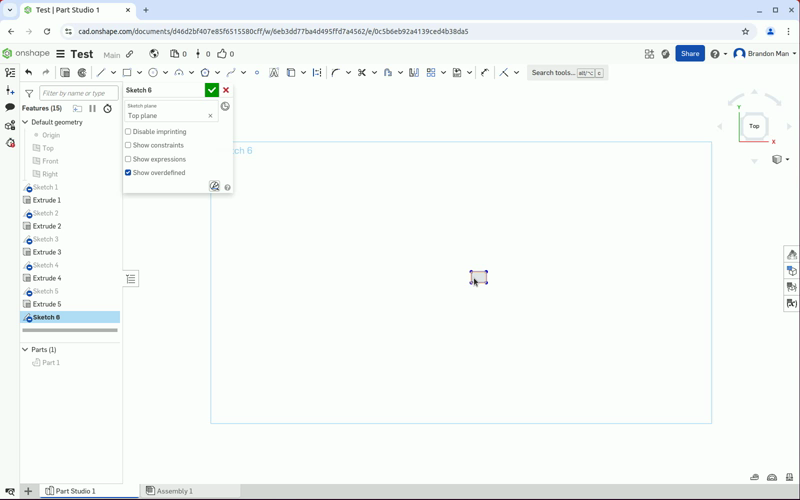
scroll(6)
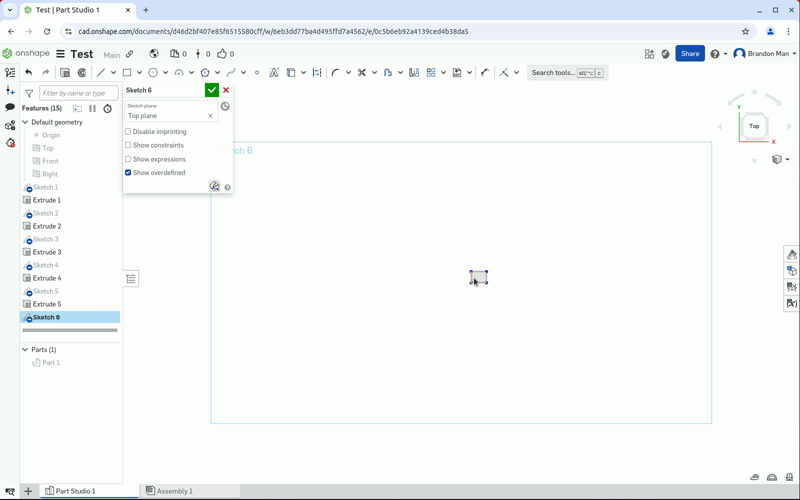
scroll(6)
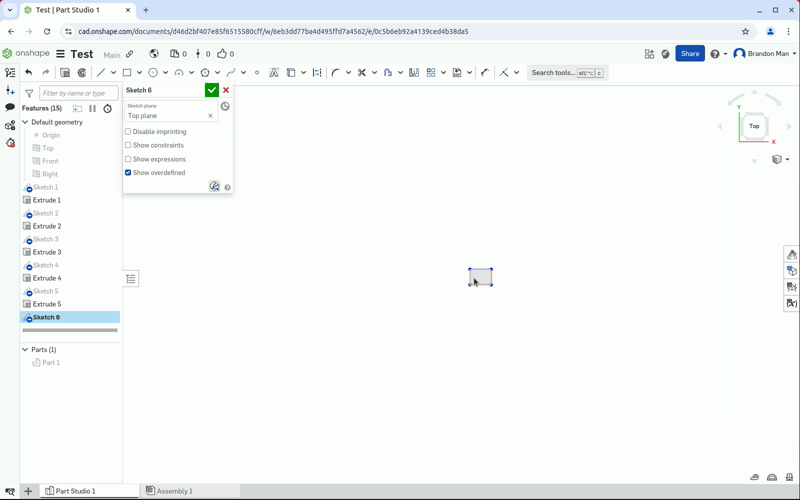
scroll(6)
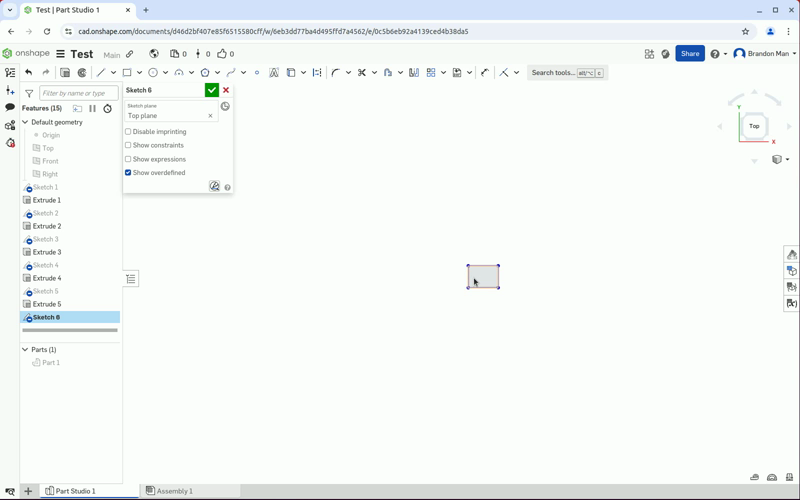
scroll(6)
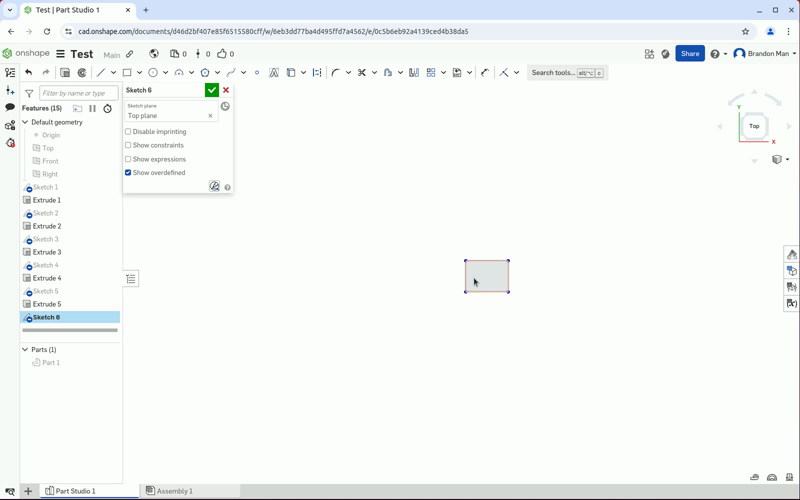
scroll(6)
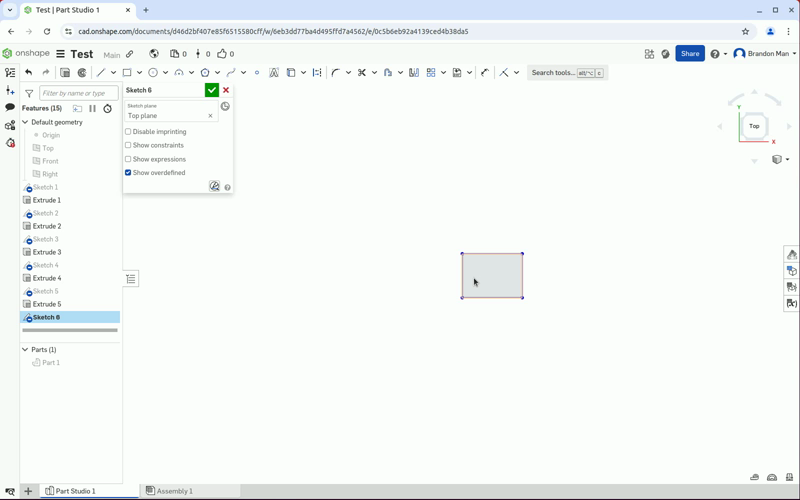
scroll(6)
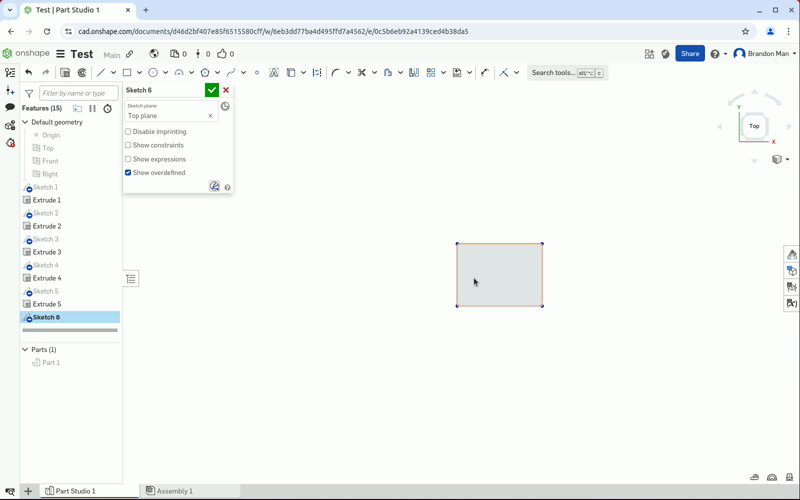
scroll(6)
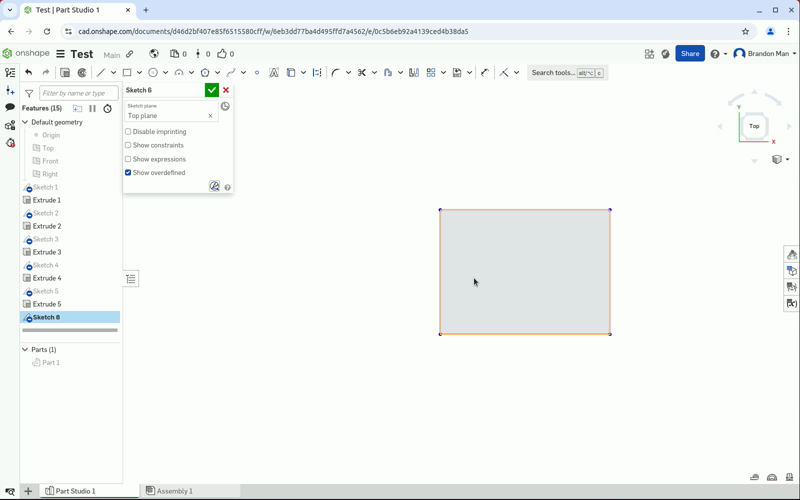
click(474, 277)
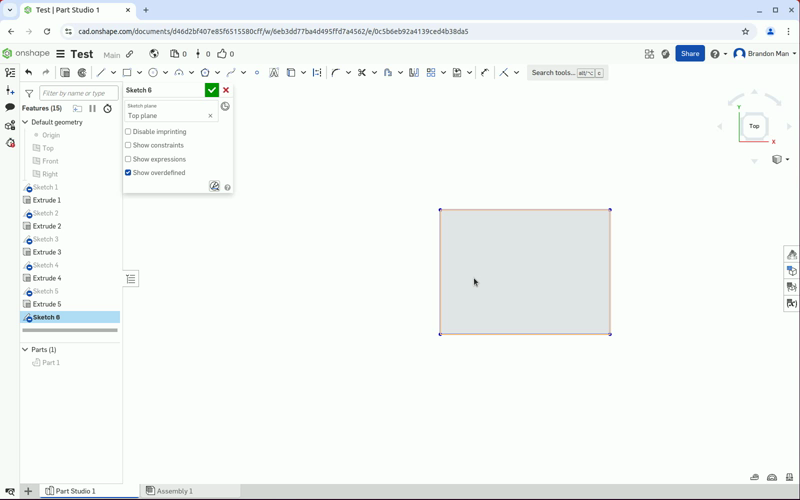
scroll(-6)
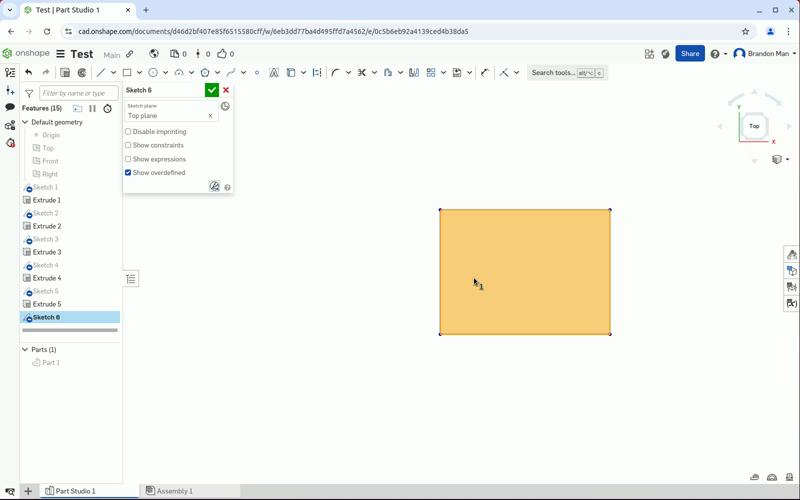
scroll(-6)
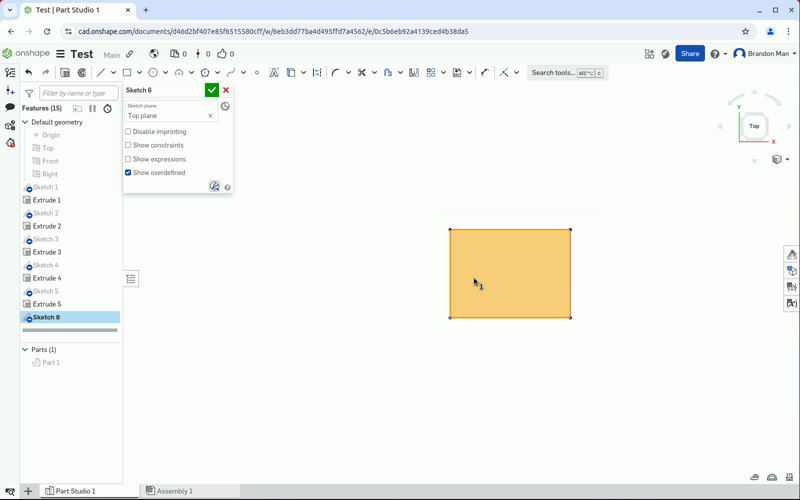
scroll(-6)
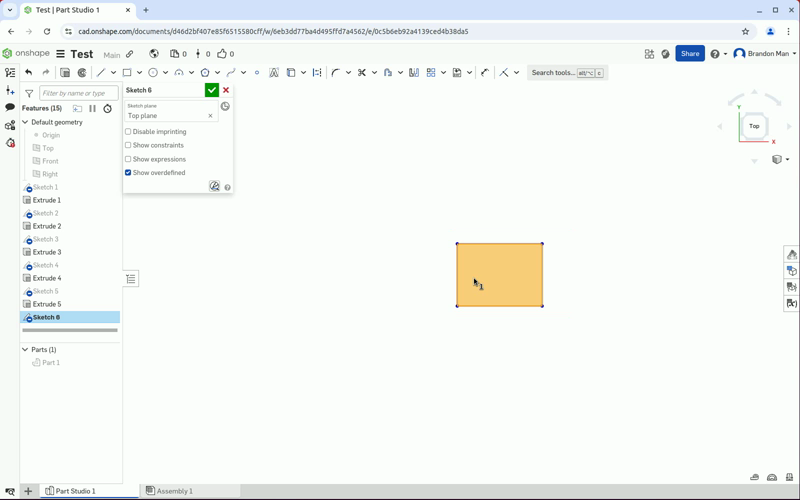
scroll(-6)
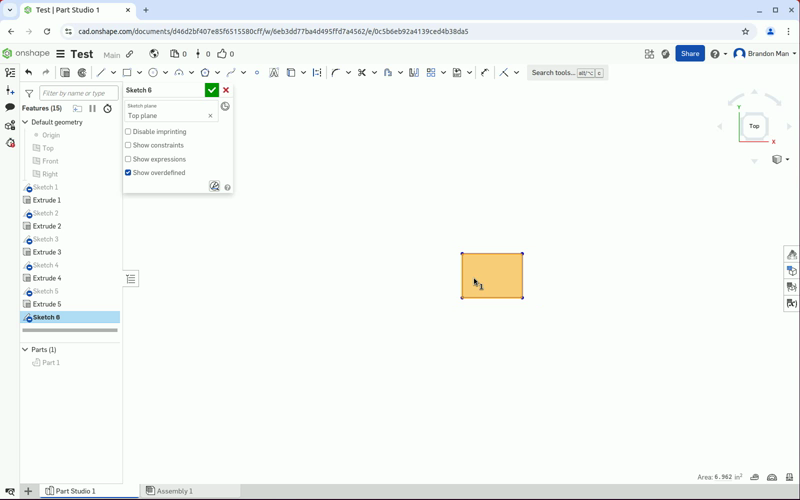
scroll(-6)
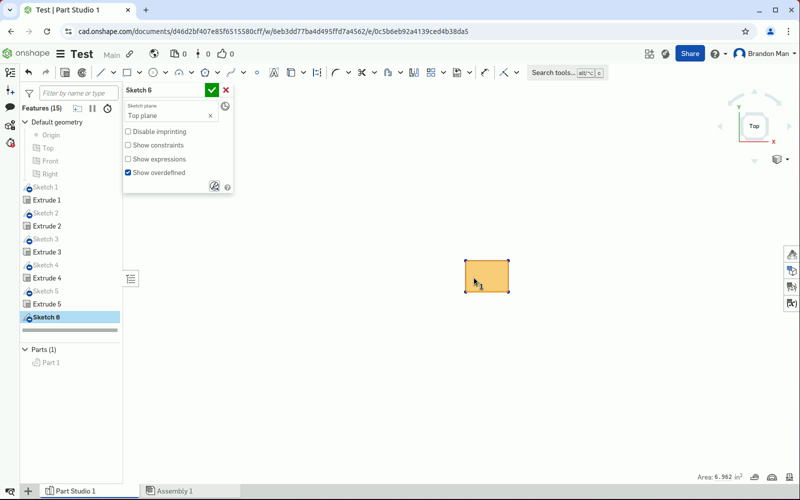
scroll(-6)
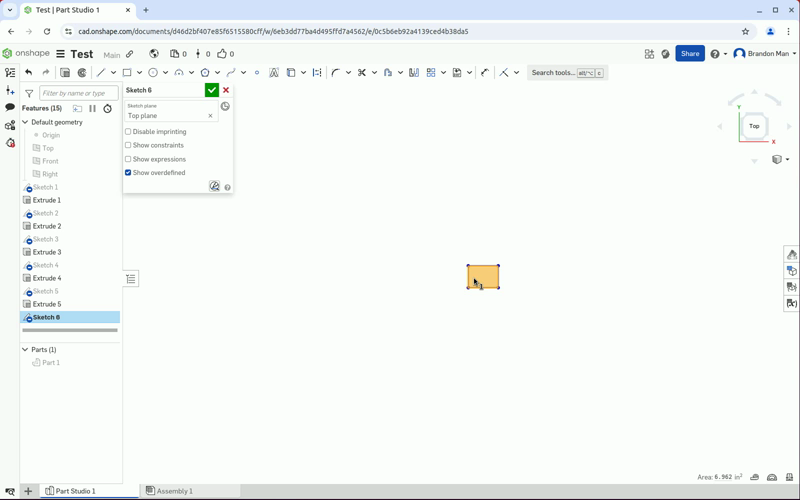
scroll(-6)
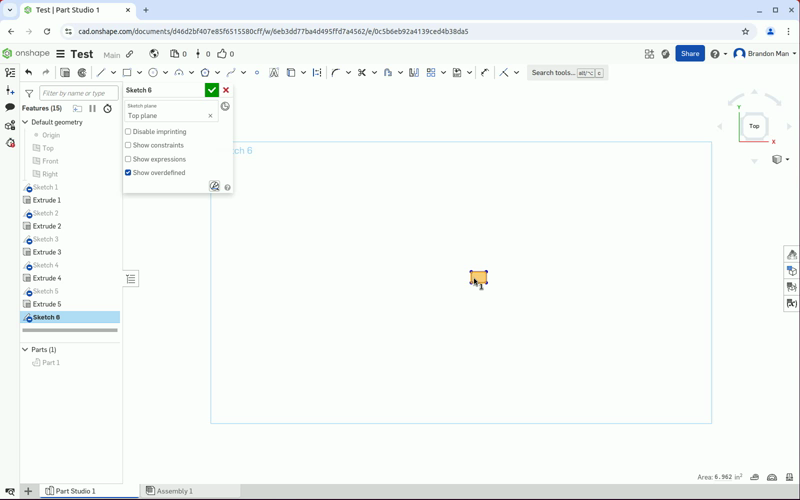
mouse_move(73, 352)
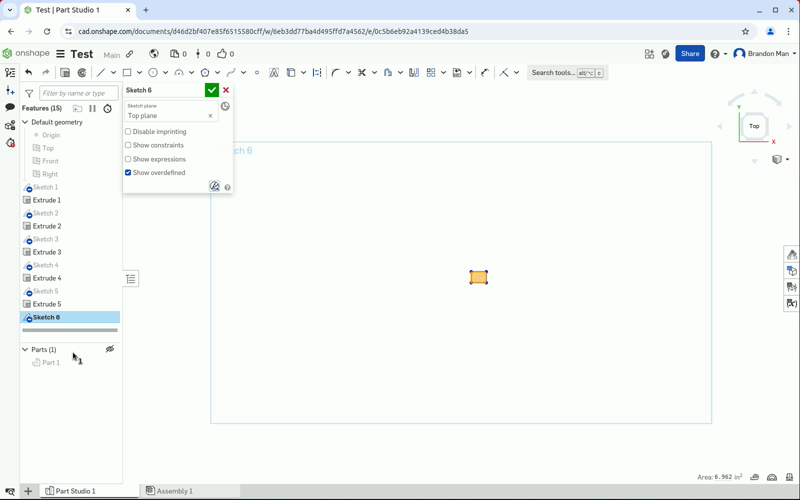
key(shift+y)
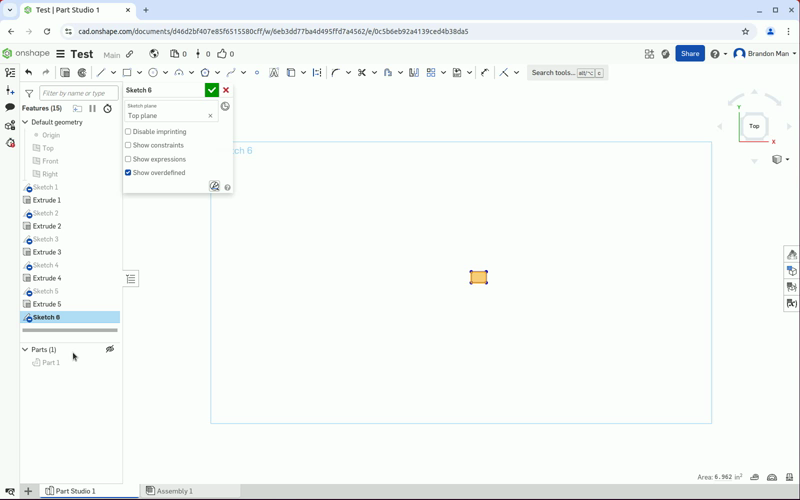
key(shift+e)
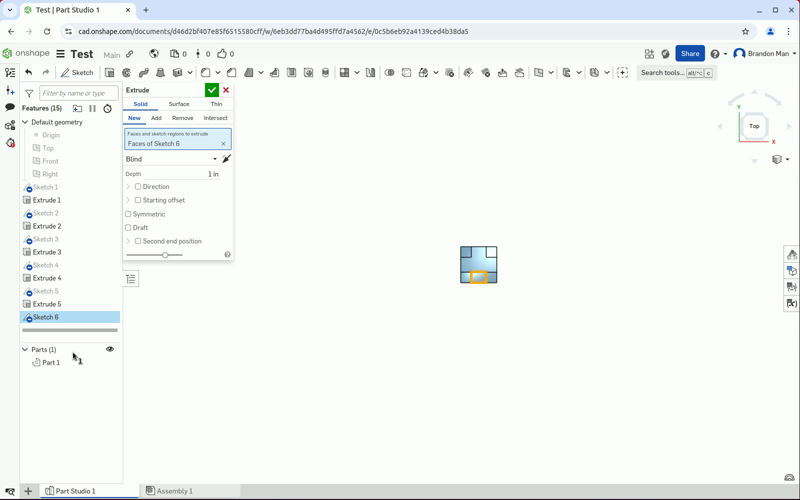
mouse_move(143, 106)
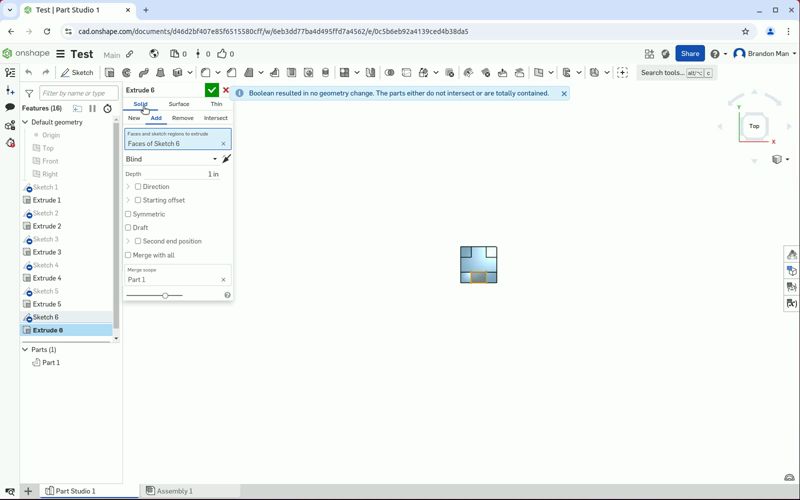
click(143, 106)
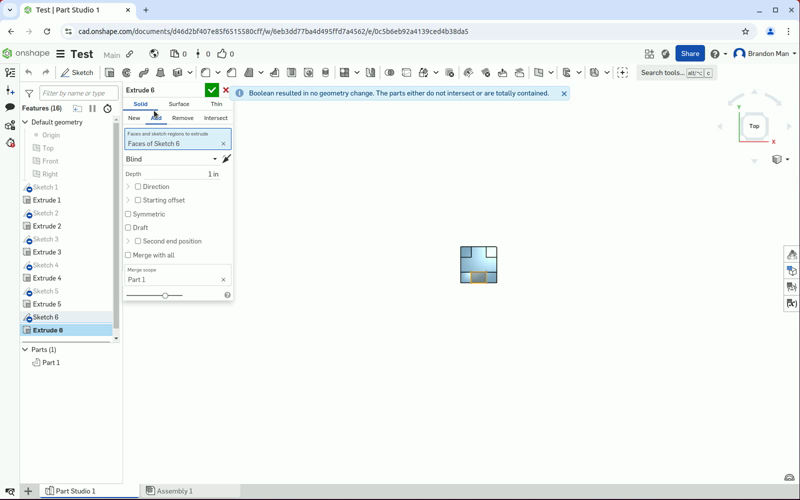
mouse_move(186, 120)
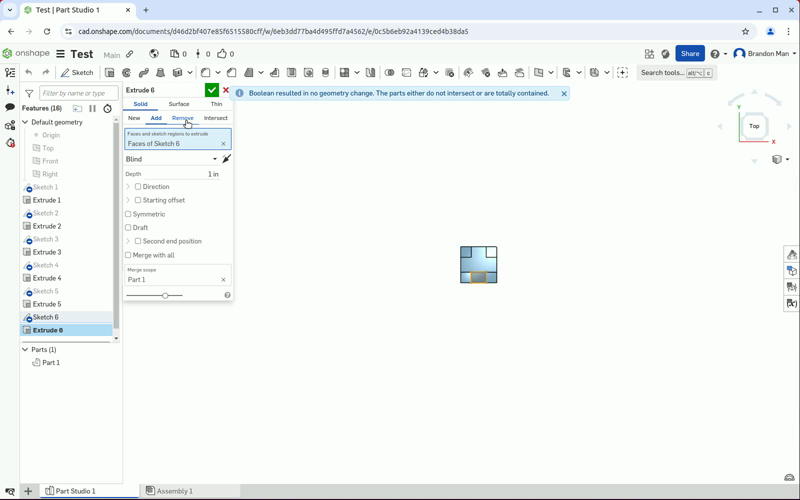
click(186, 120)
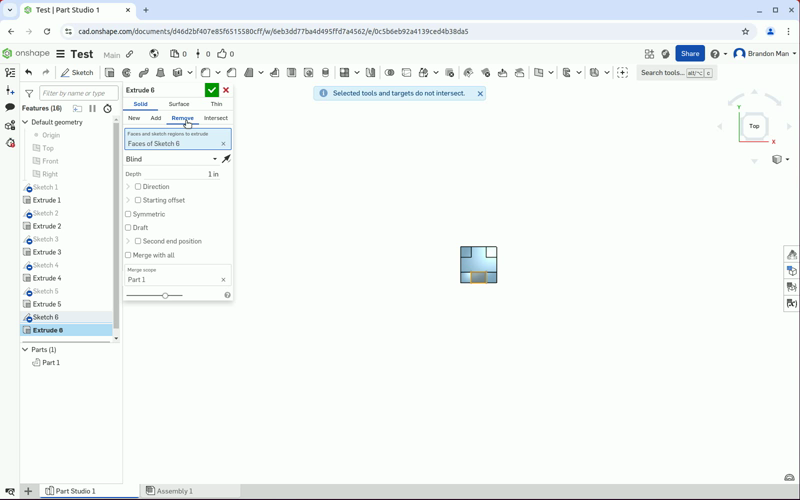
key(tab, 4)
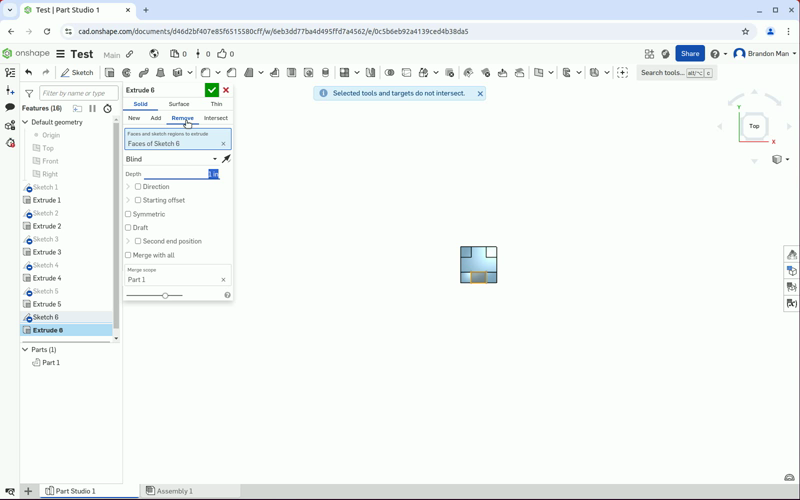
text(-23.108)
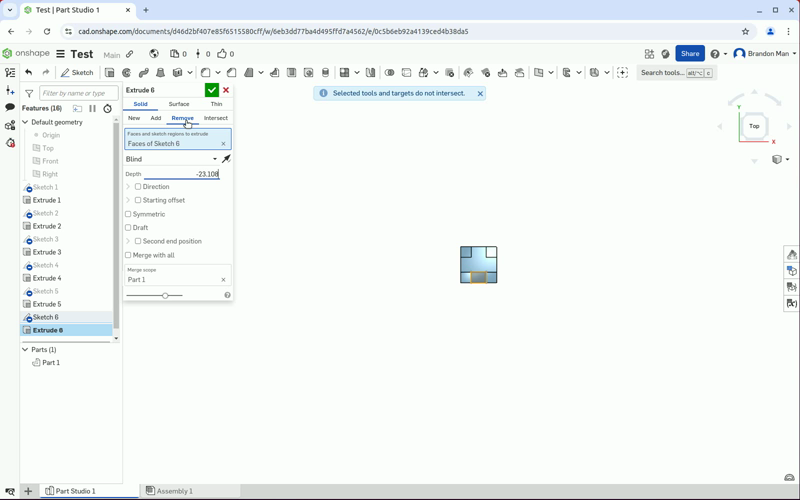
key(tab, 3)
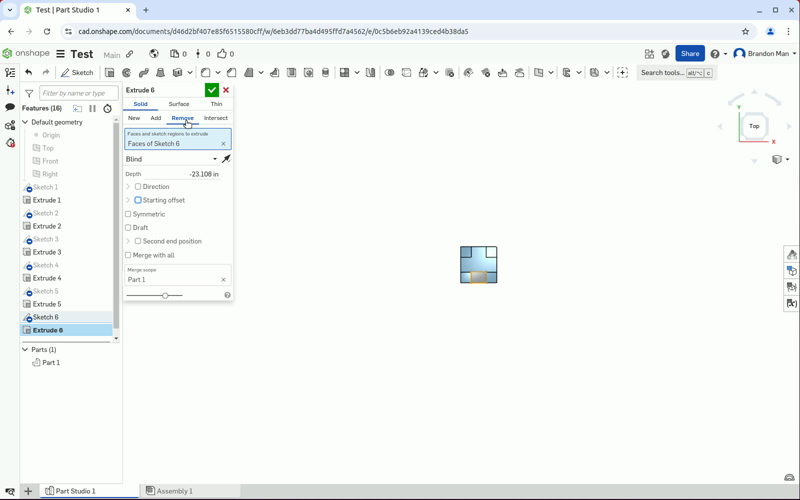
key(tab, 2)
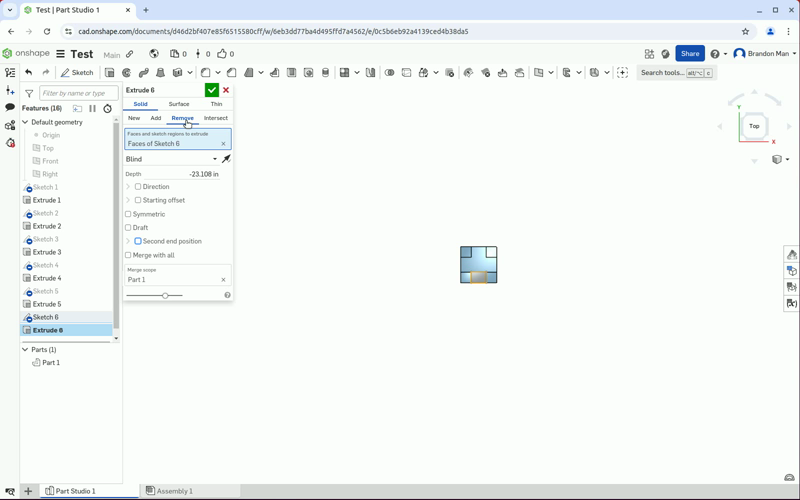
key(space)
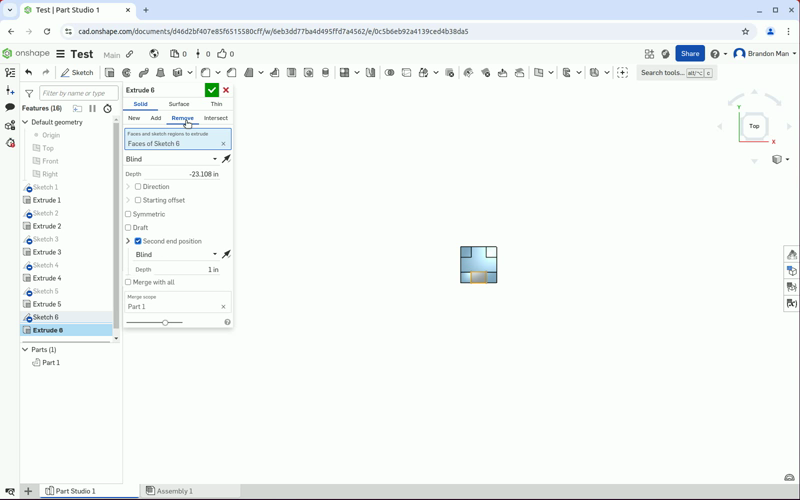
key(tab, 3)
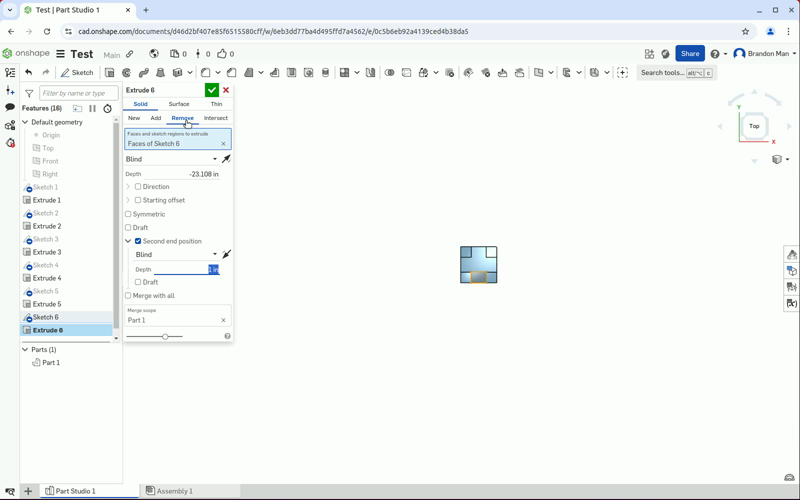
text(15.887)
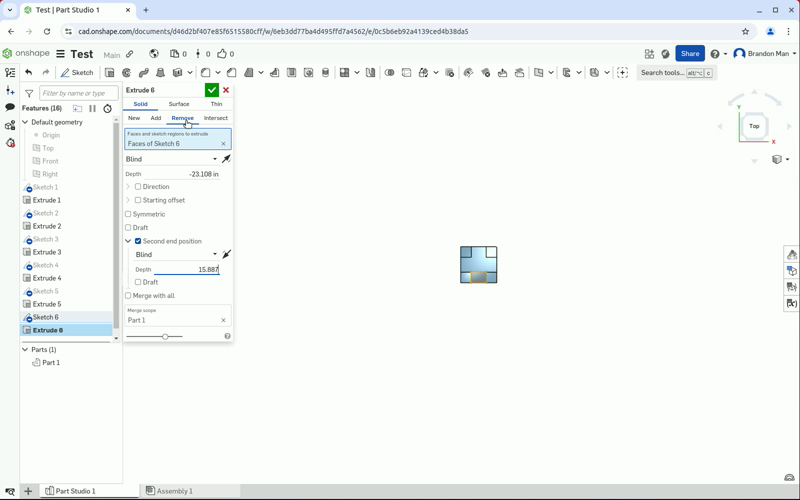
key(tab, 2)
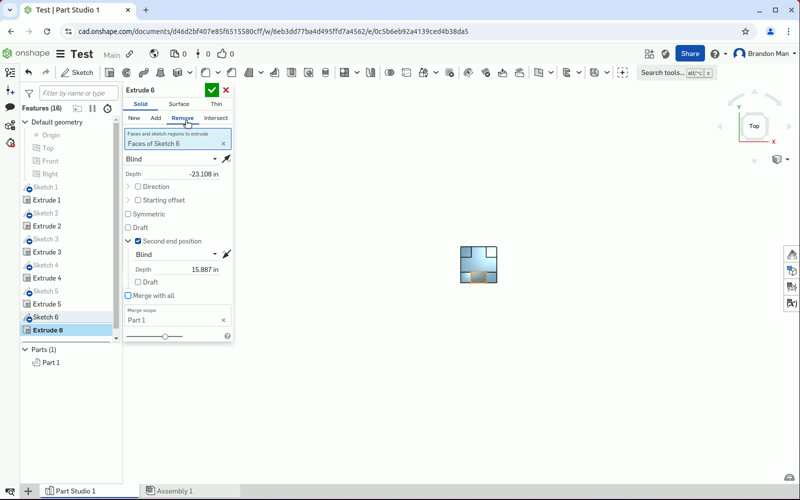
key(space)
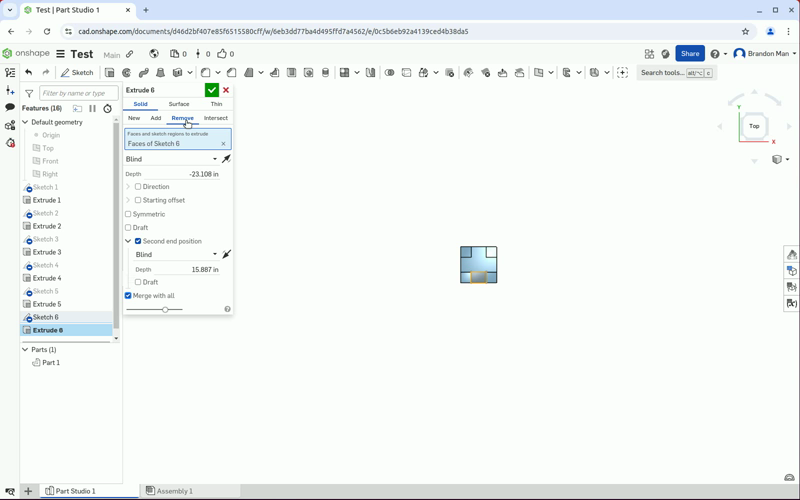
key(enter)
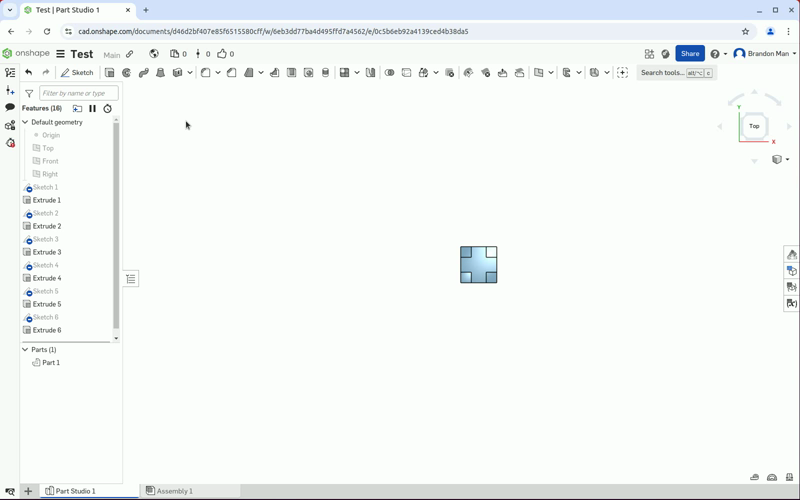
key(shift+h)
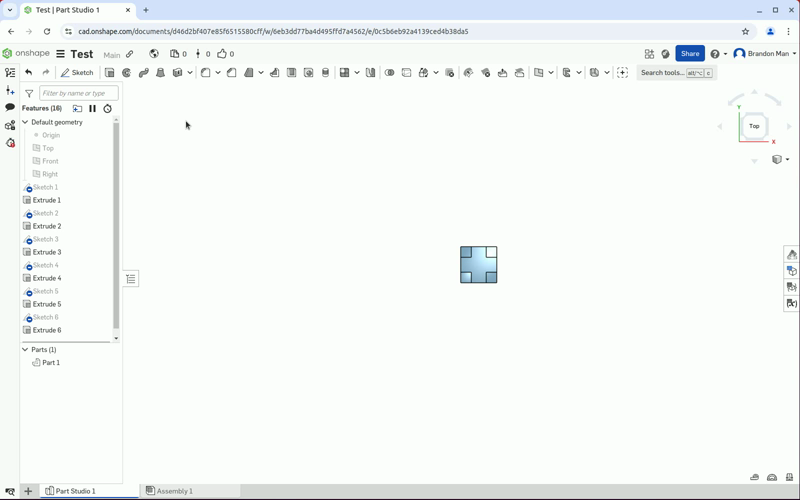
key(shift+h)
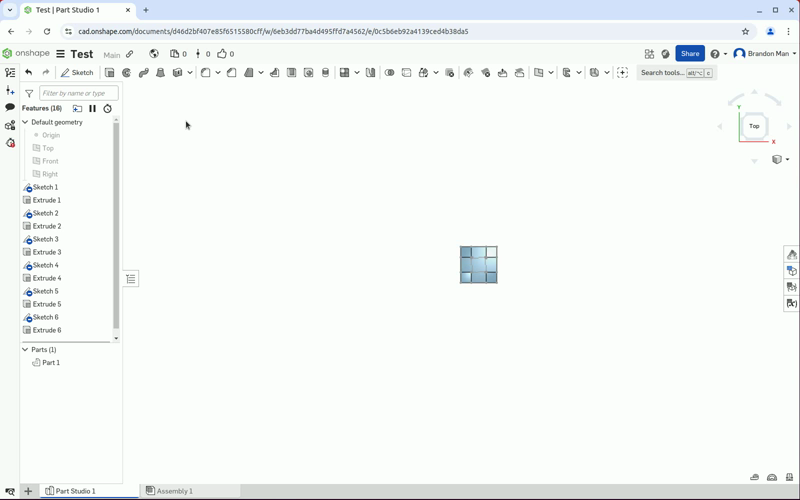
key(shift+7)
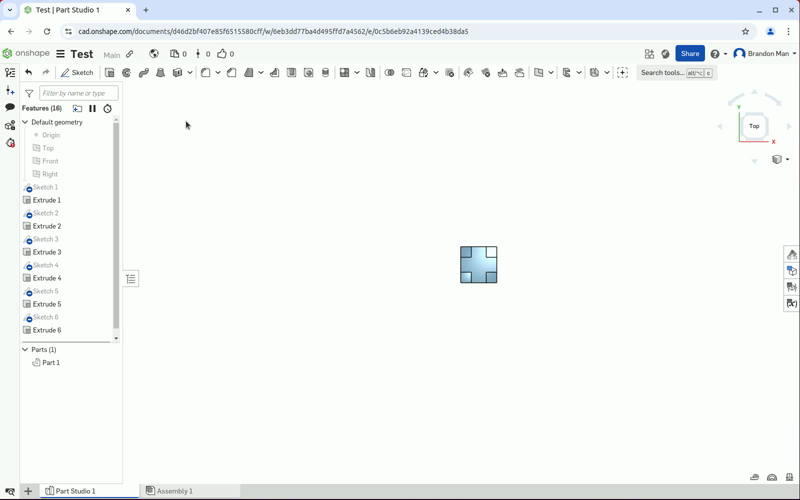
key(up, 3)
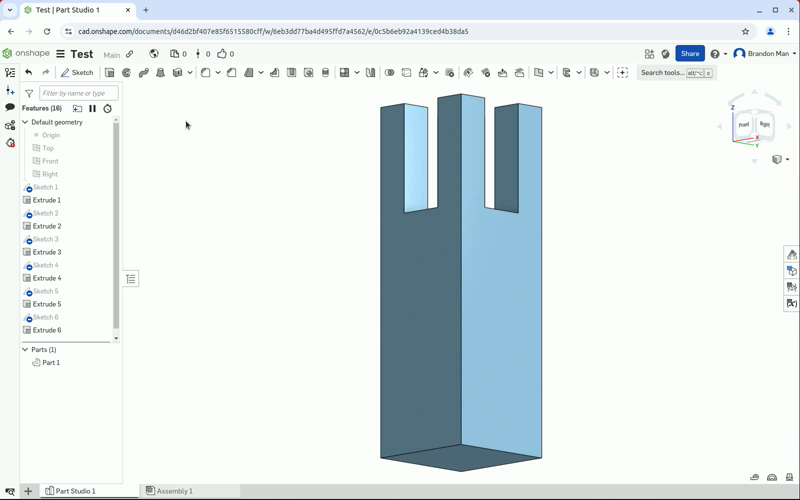
key(left, 3)
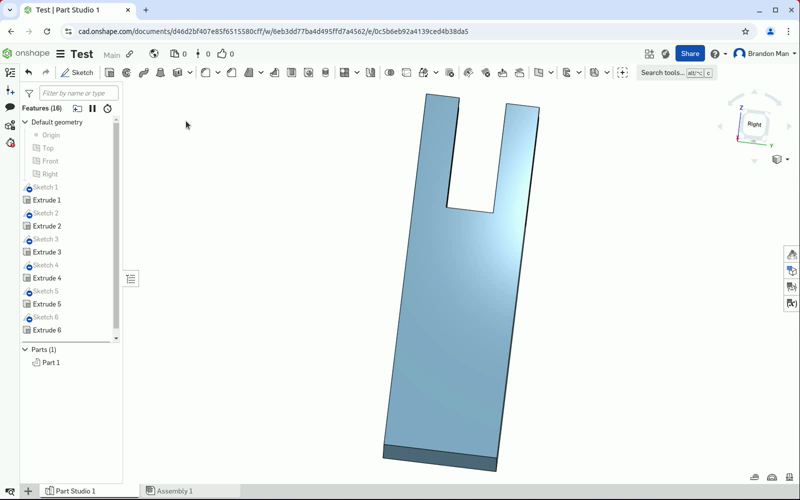
key(right, 3)
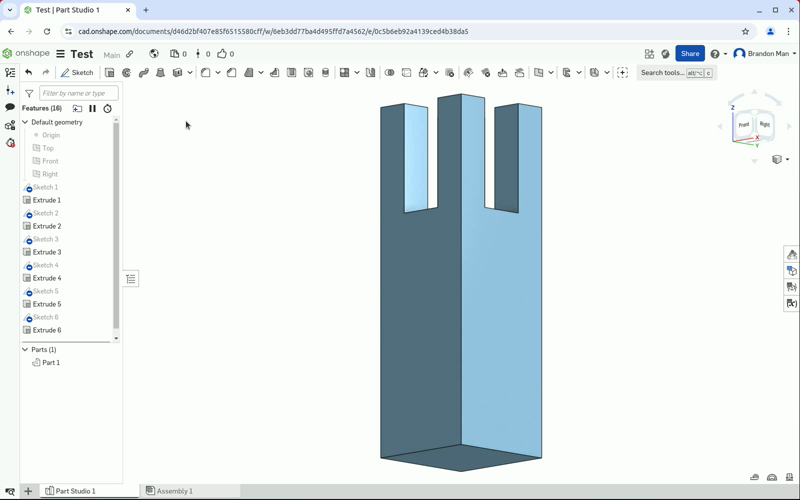
key(down, 3)
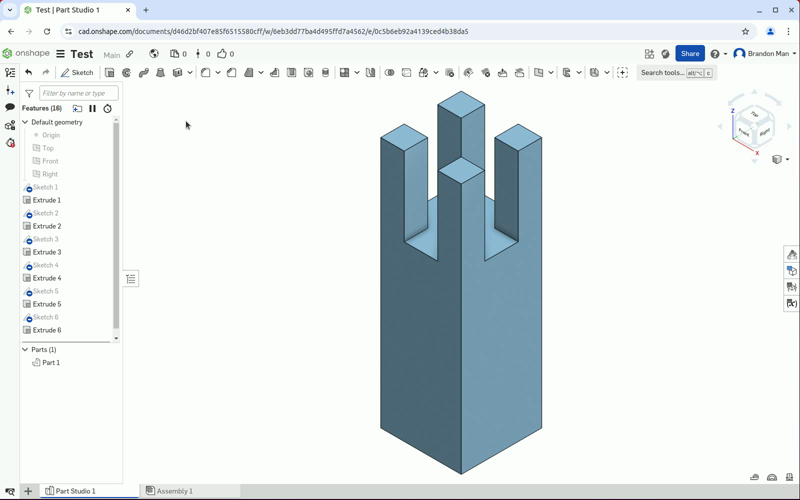
mouse_move(69, 189)
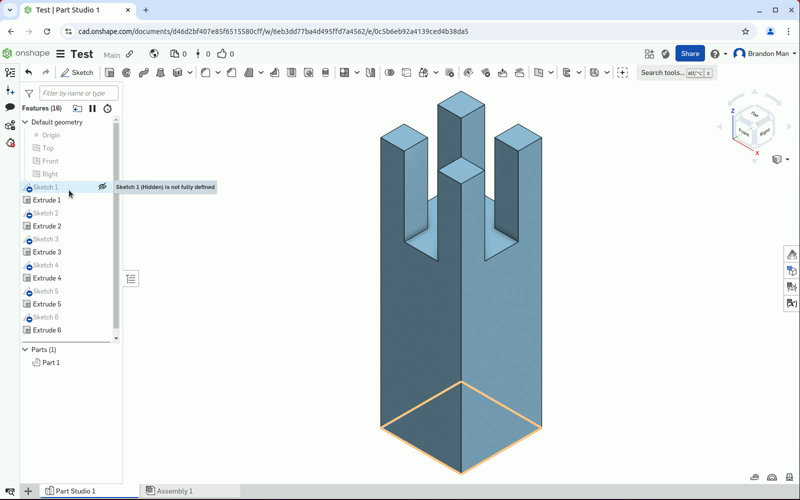
click(69, 189)